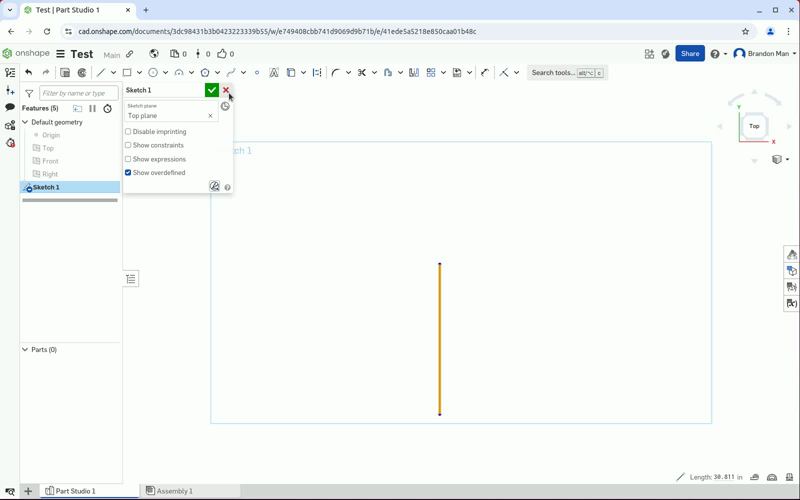
key(shift+h)
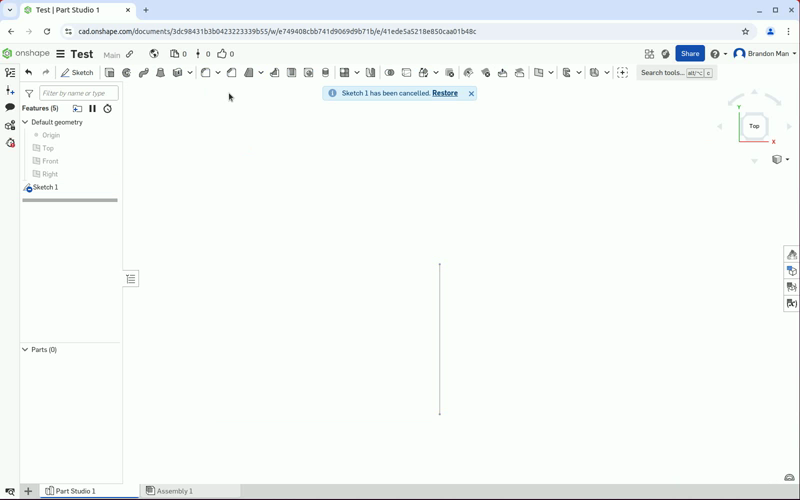
key(shift+s)
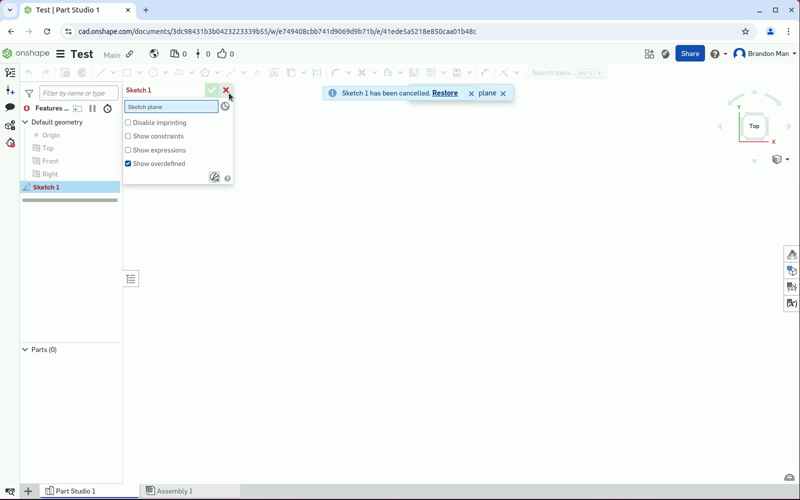
mouse_move(73, 150)
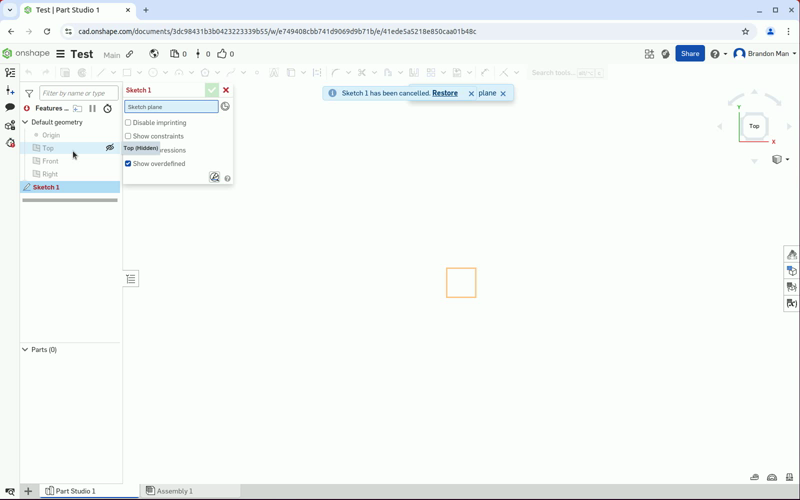
click(73, 150)
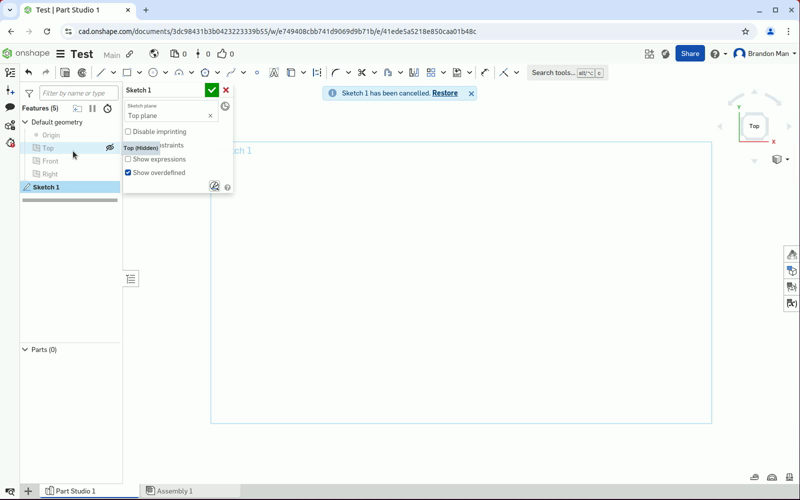
mouse_move(73, 352)
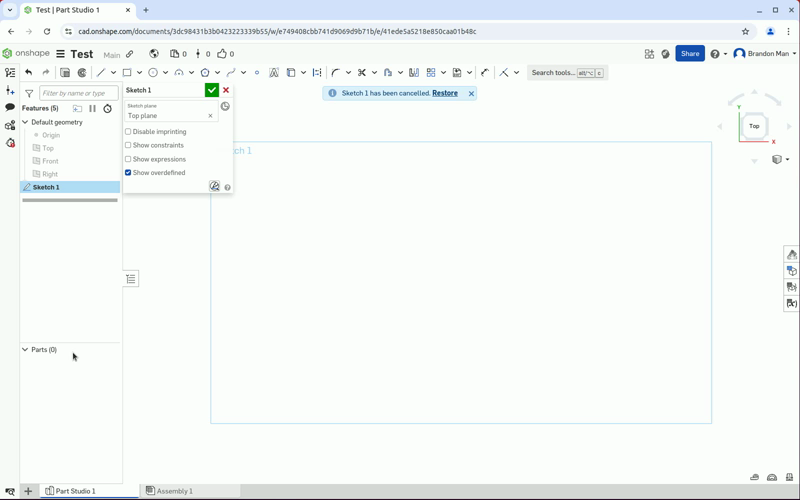
key(y)
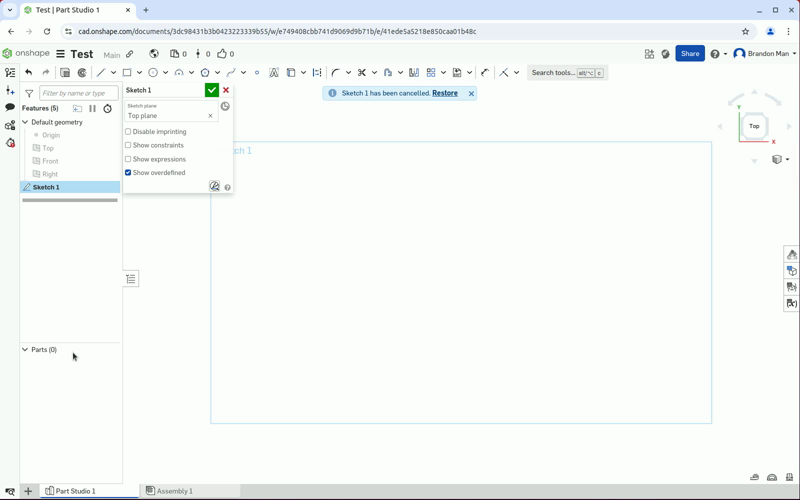
key(a)
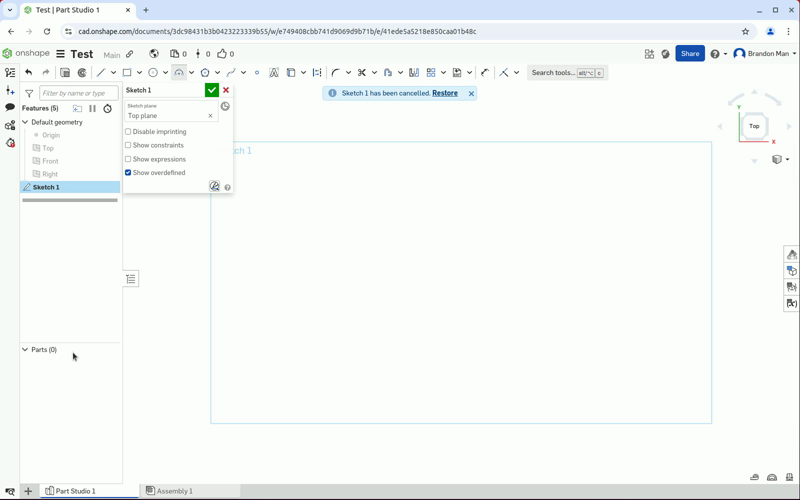
key_down(shift)
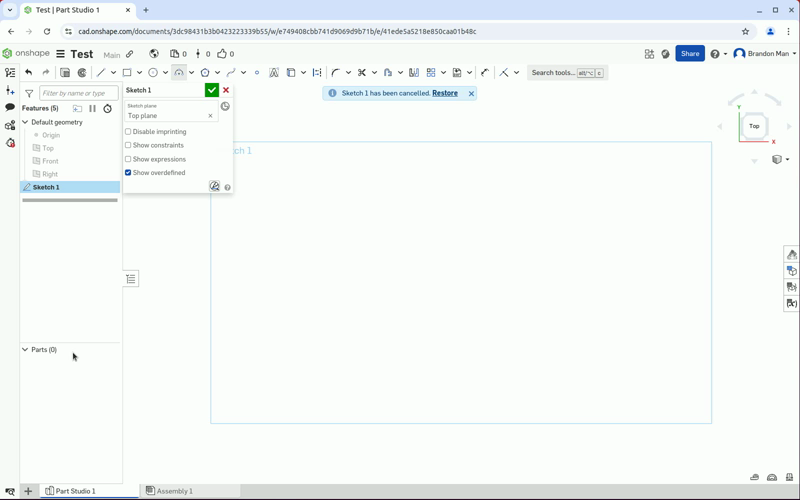
mouse_move(385, 370)
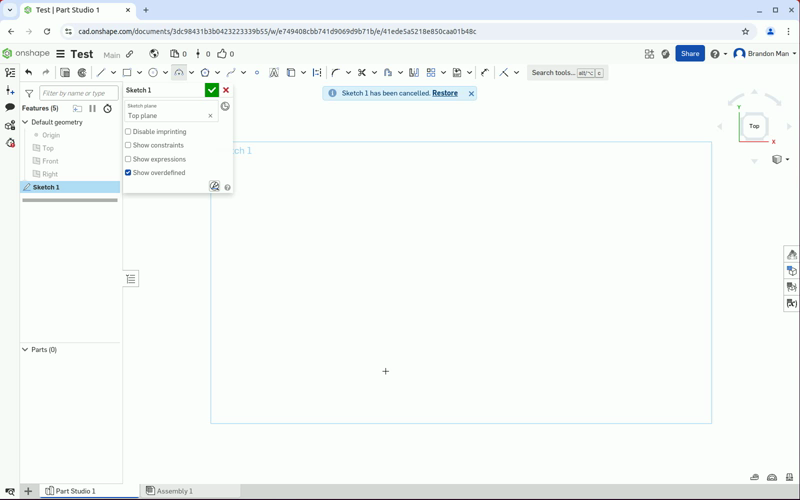
click(385, 370)
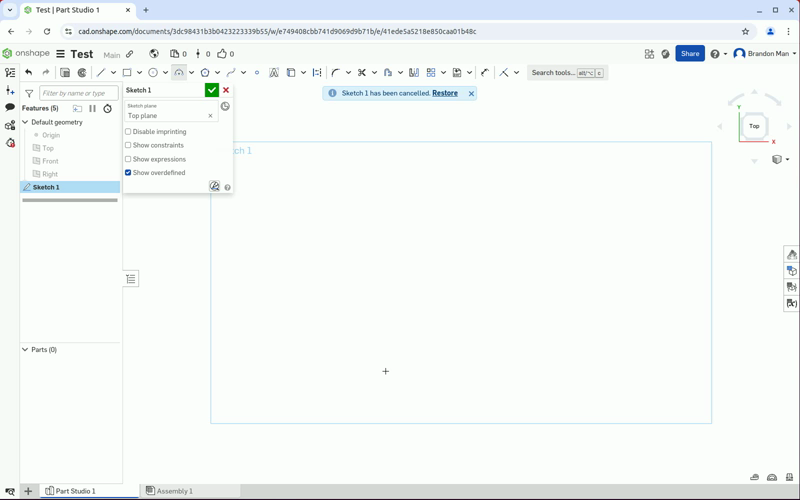
key_up(shift)
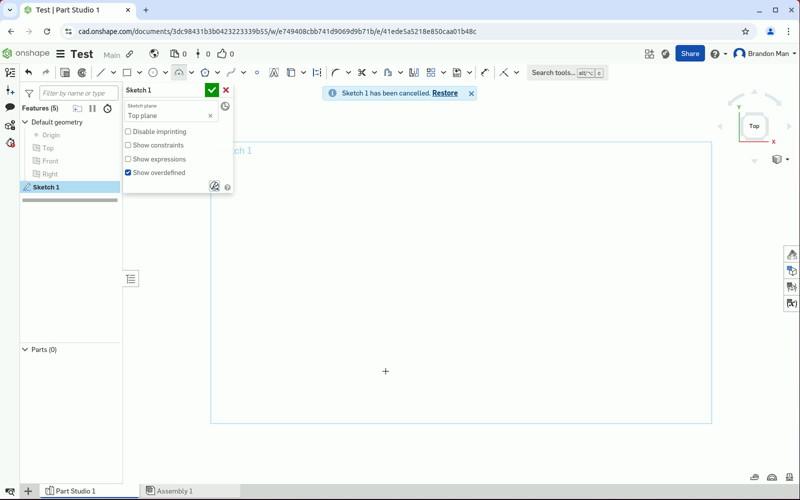
key_down(shift)
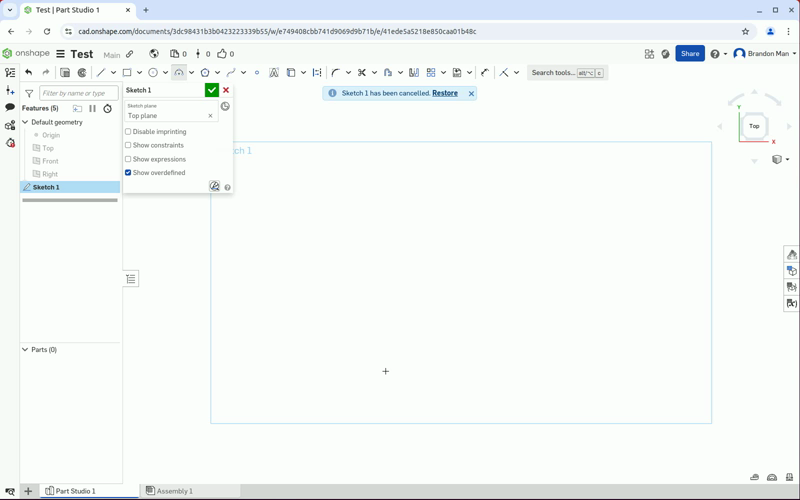
mouse_move(408, 393)
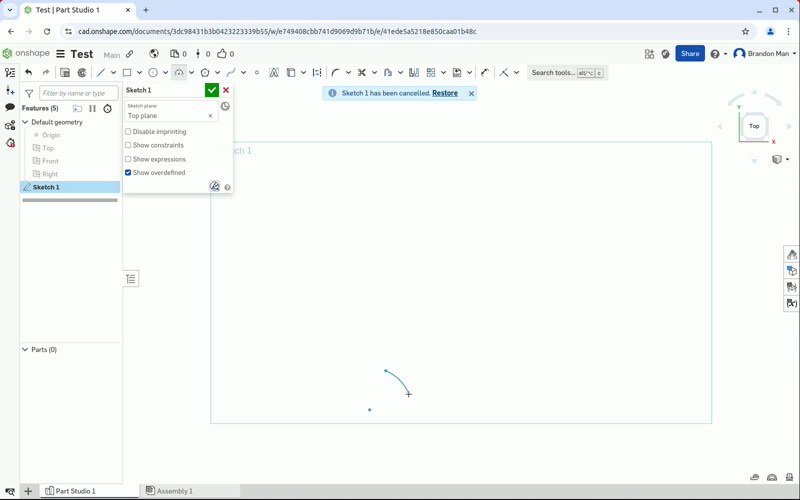
click(408, 393)
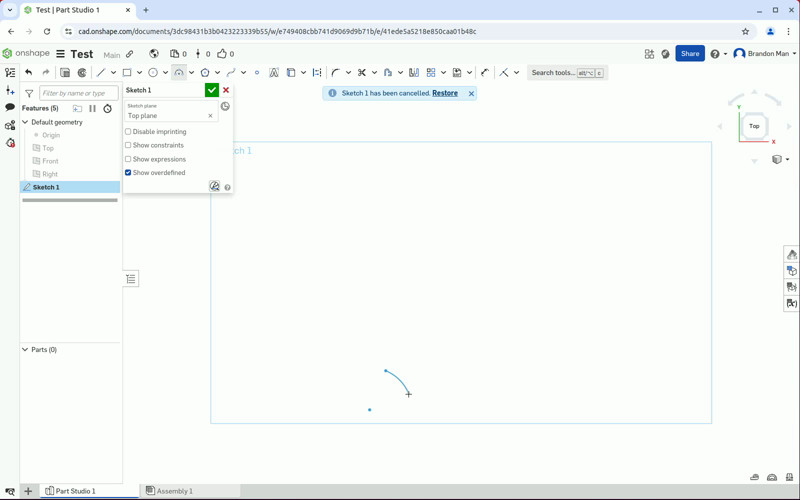
mouse_move(392, 387)
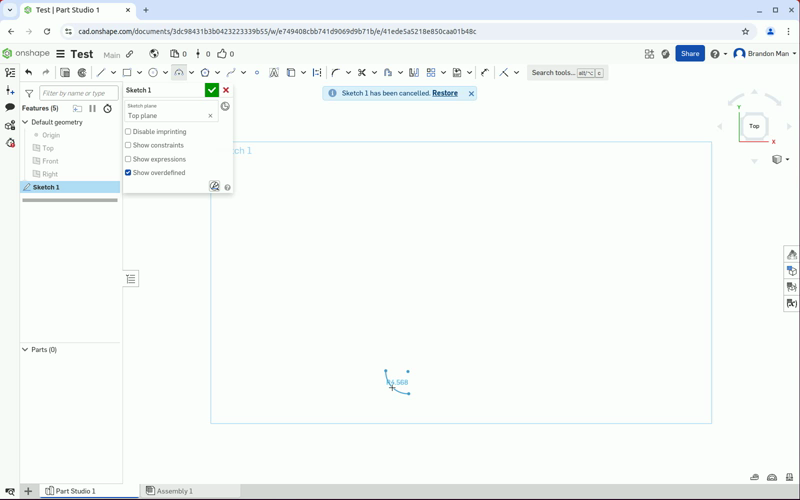
click(392, 387)
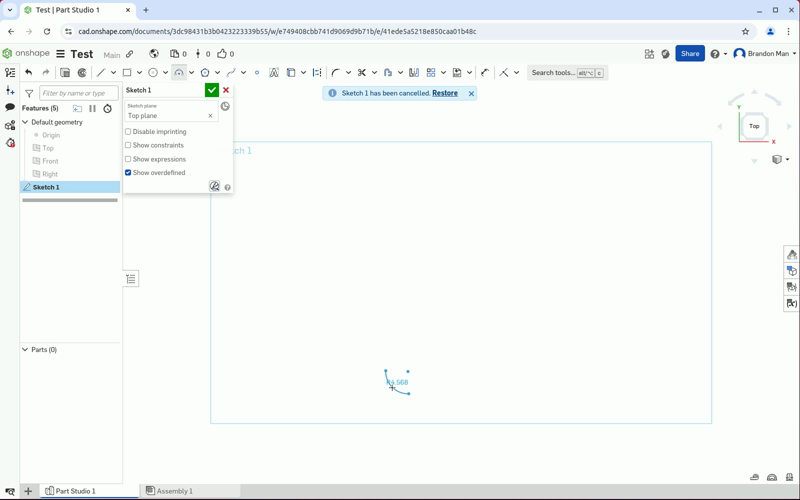
key_up(shift)
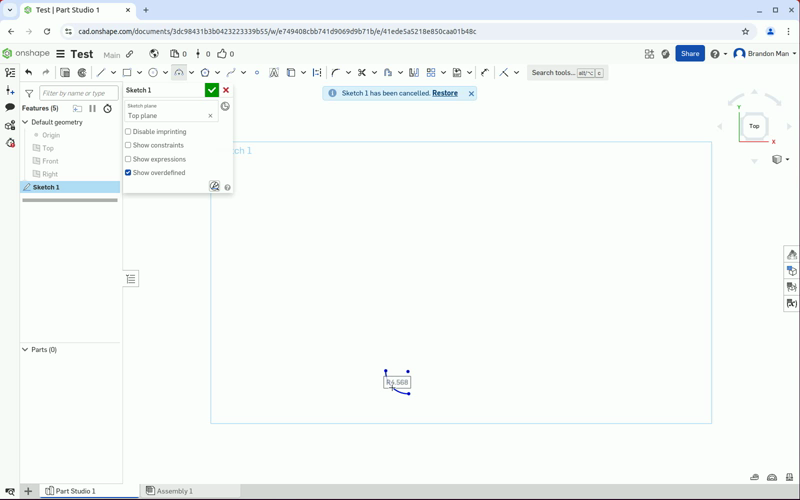
key(esc)
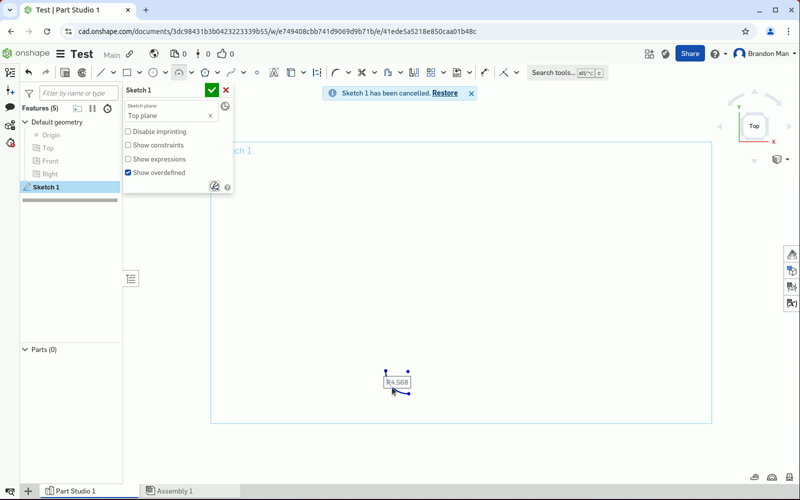
key(l)
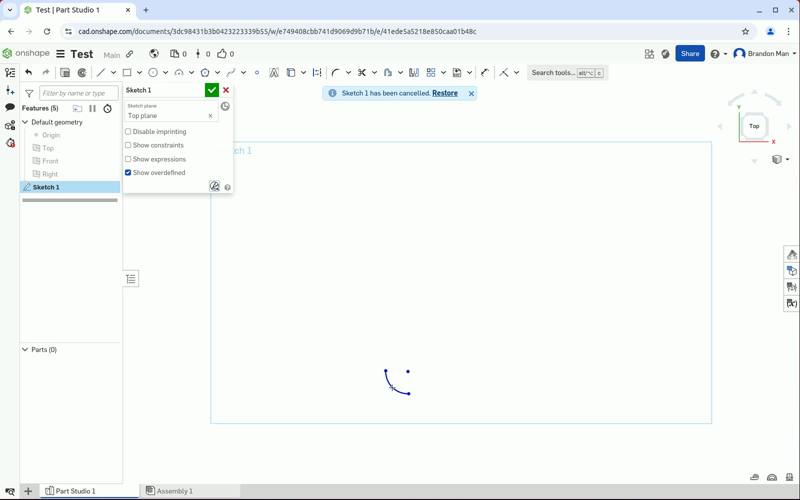
mouse_move(408, 393)
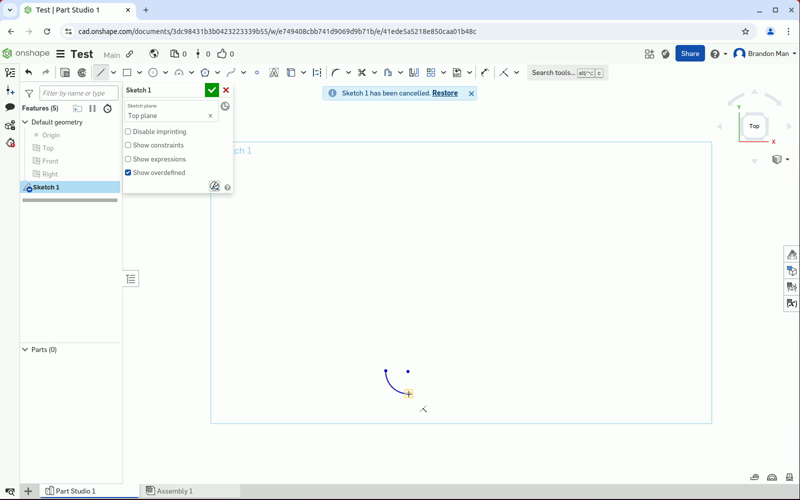
click(408, 393)
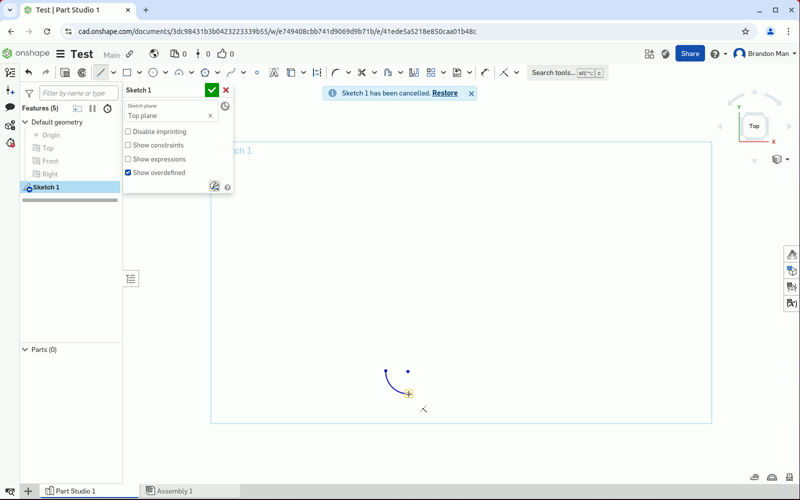
key_down(shift)
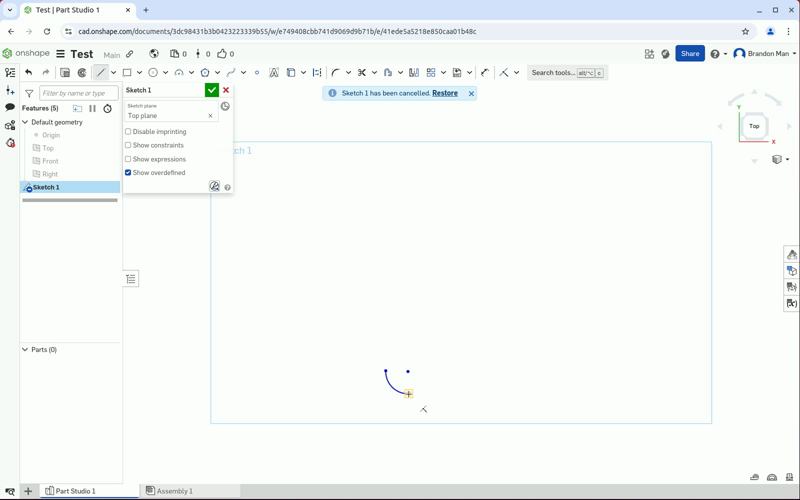
mouse_move(512, 393)
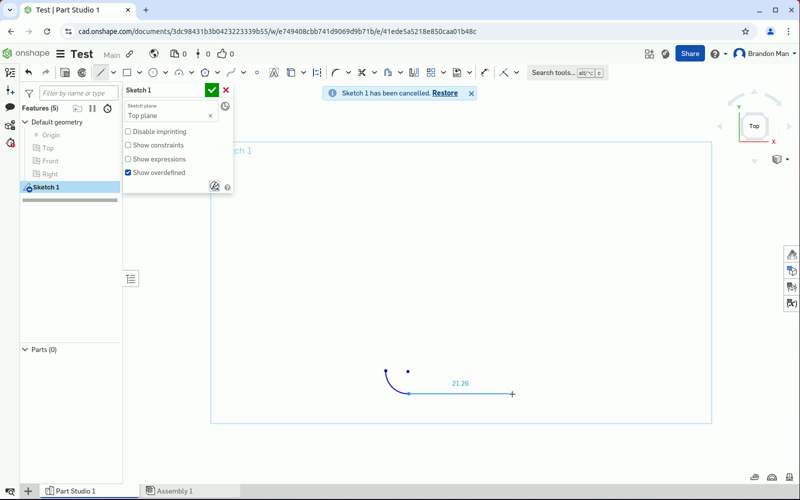
click(512, 393)
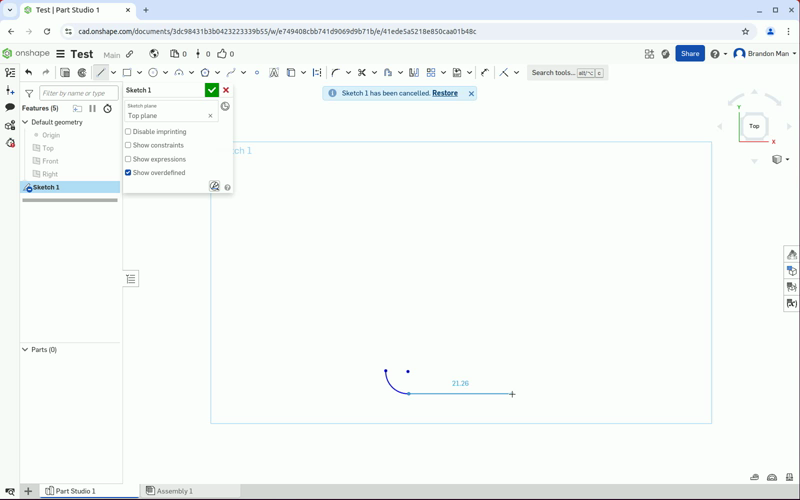
key_up(shift)
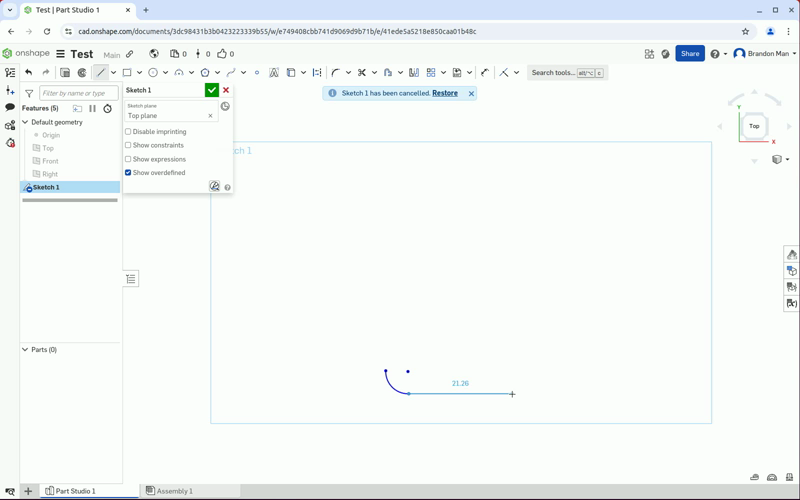
key(esc)
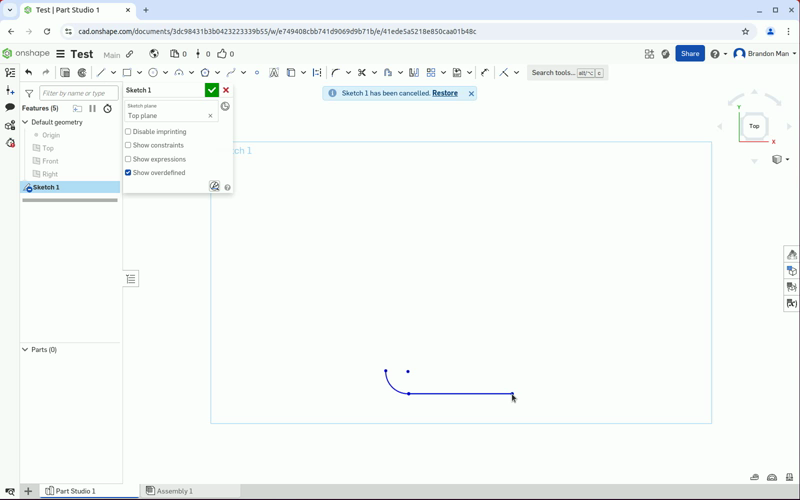
key(a)
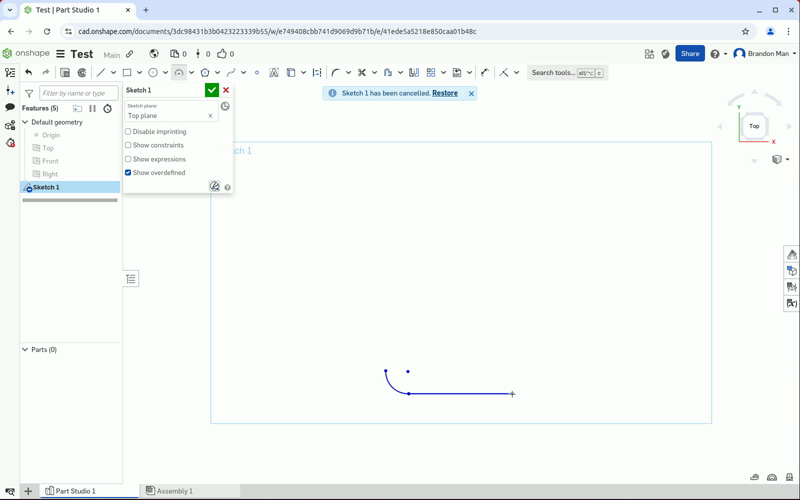
mouse_move(512, 393)
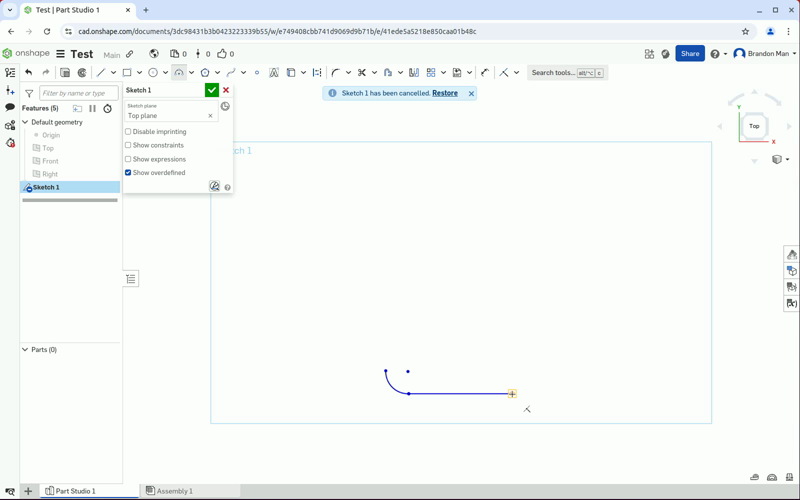
click(512, 393)
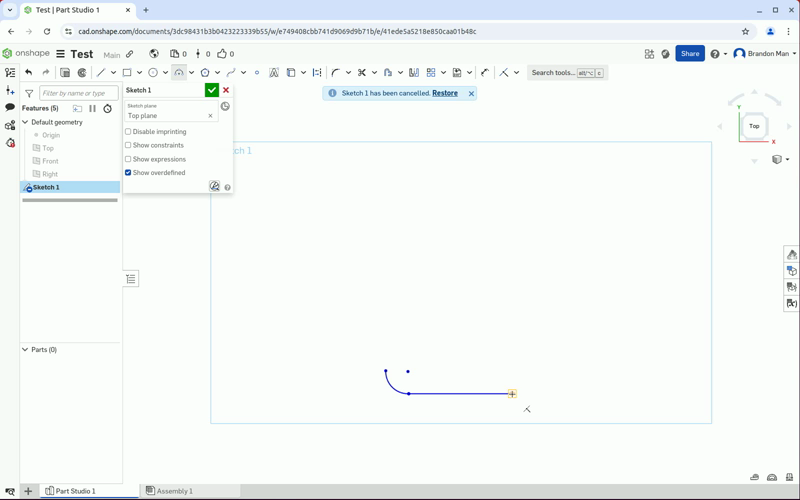
key_down(shift)
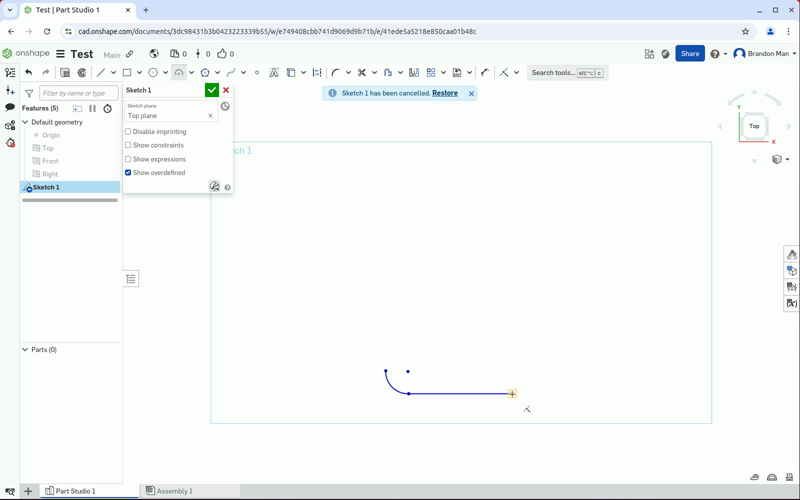
mouse_move(535, 370)
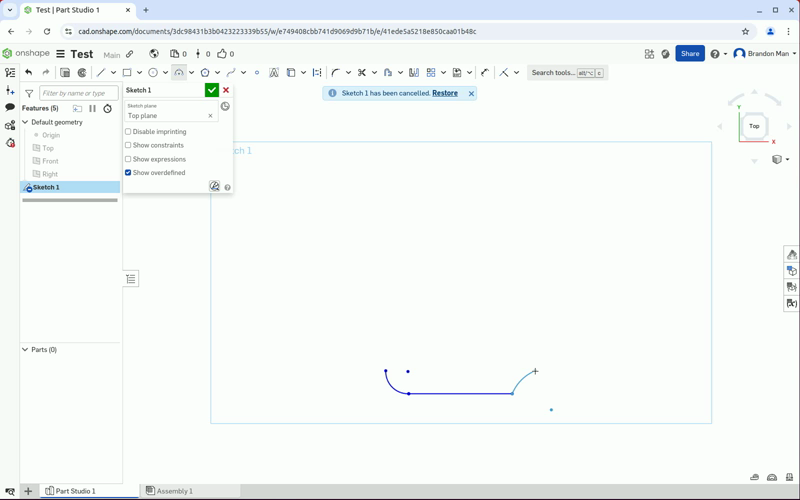
click(535, 370)
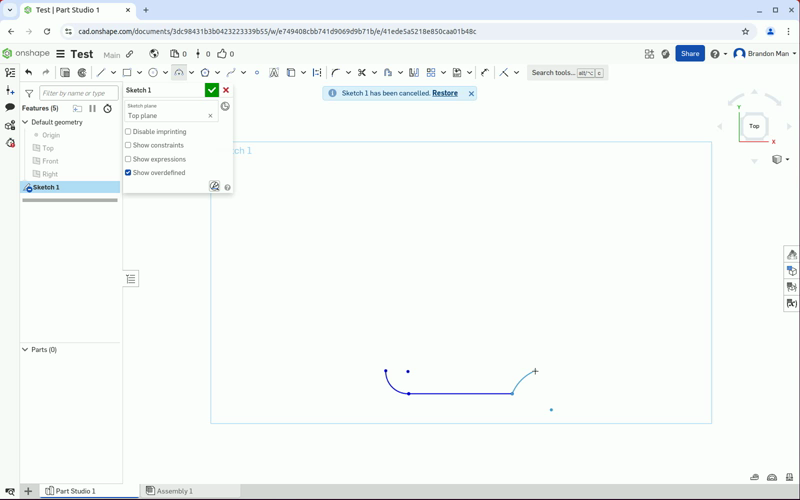
mouse_move(528, 387)
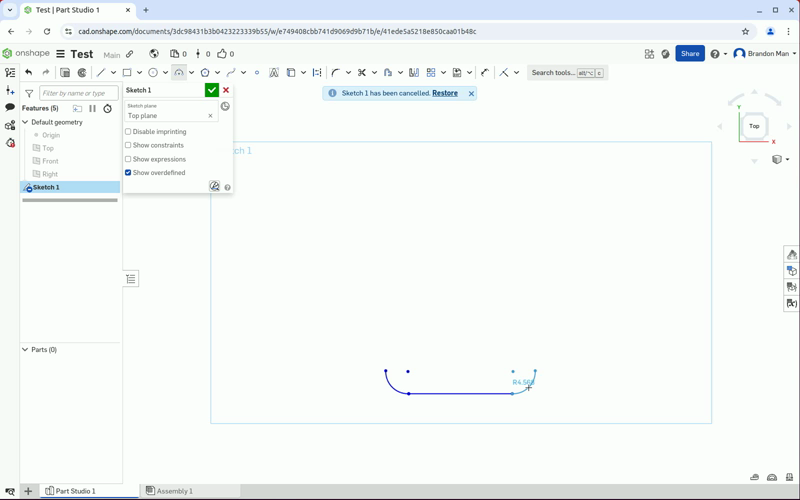
click(528, 387)
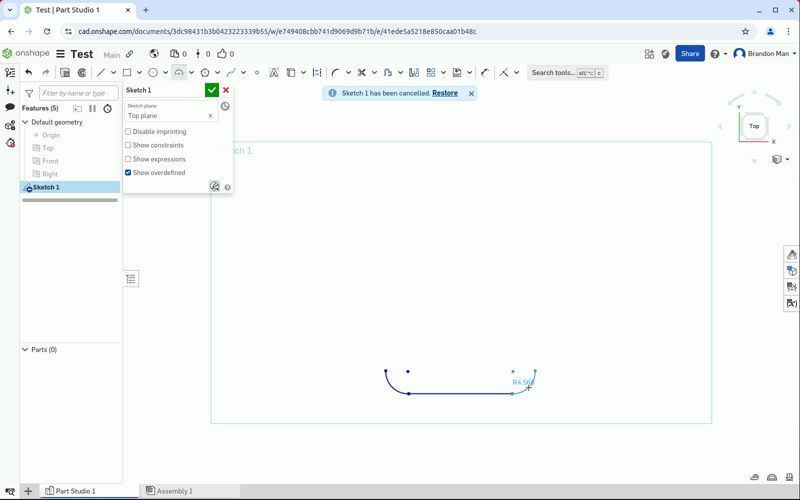
key_up(shift)
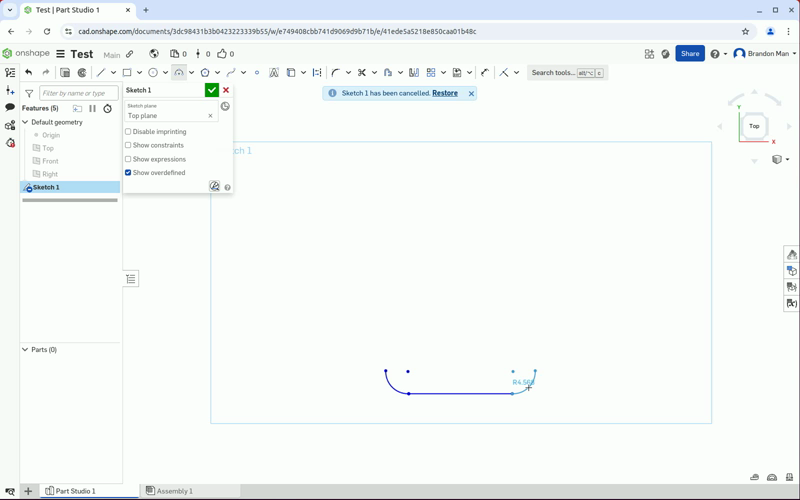
key(esc)
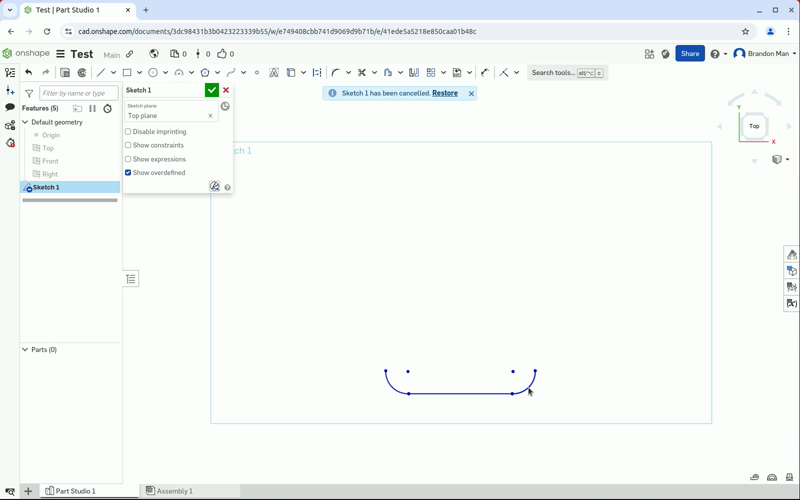
key(l)
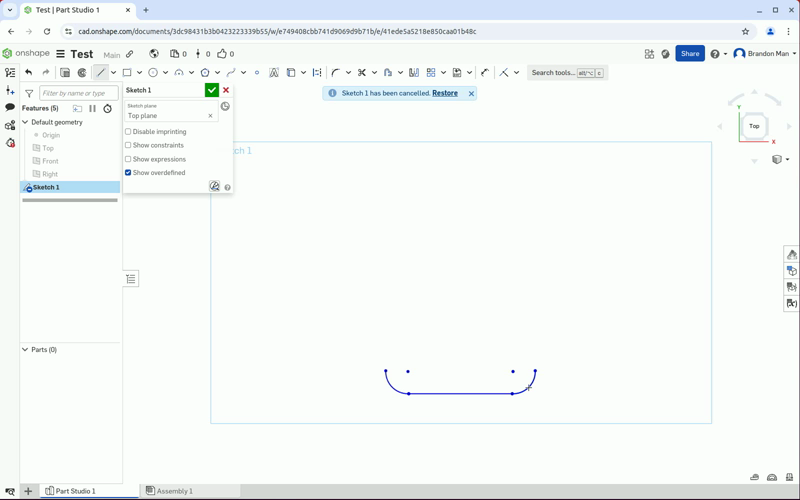
mouse_move(535, 370)
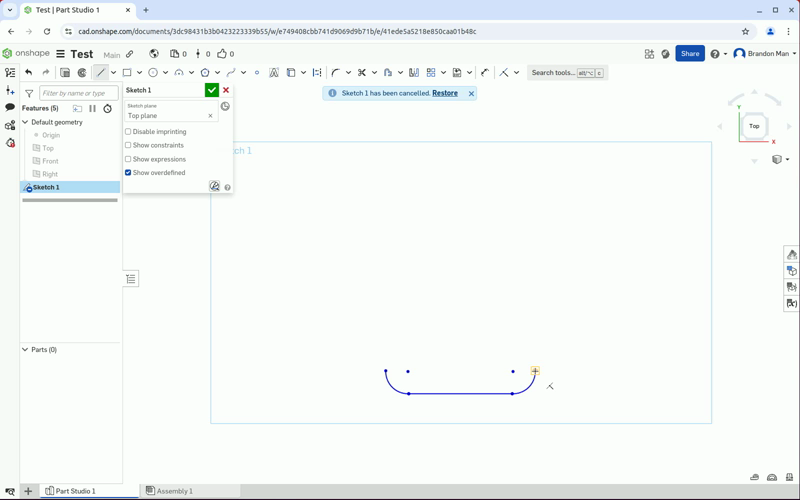
click(535, 370)
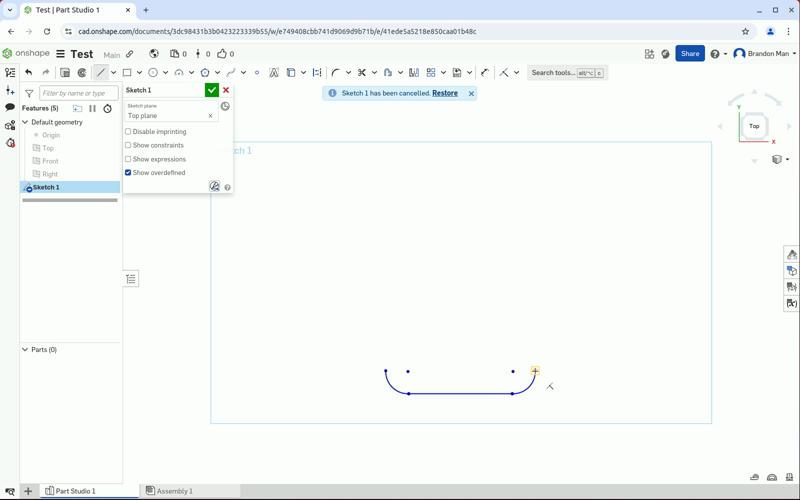
key_down(shift)
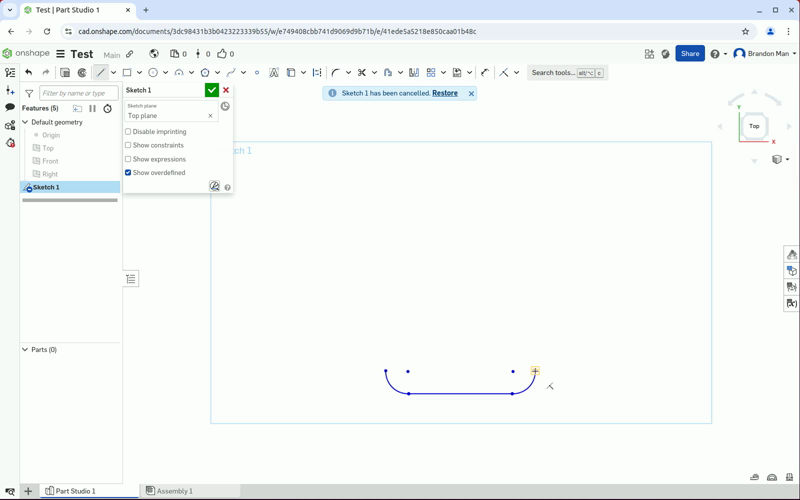
mouse_move(535, 173)
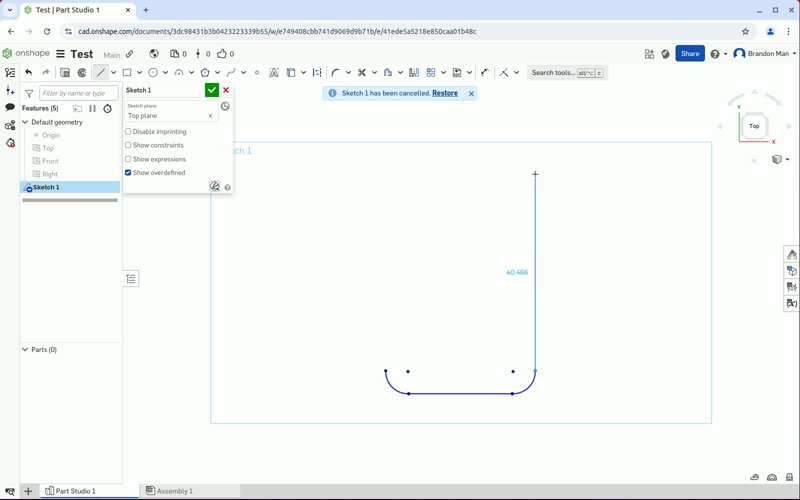
click(535, 173)
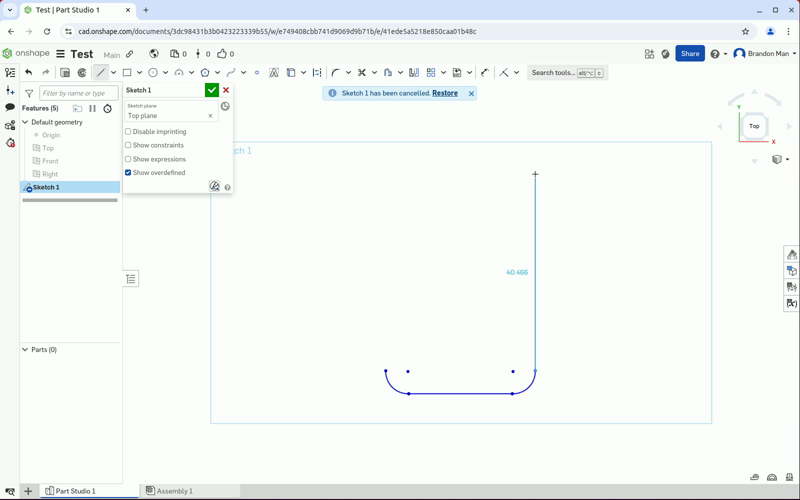
key_up(shift)
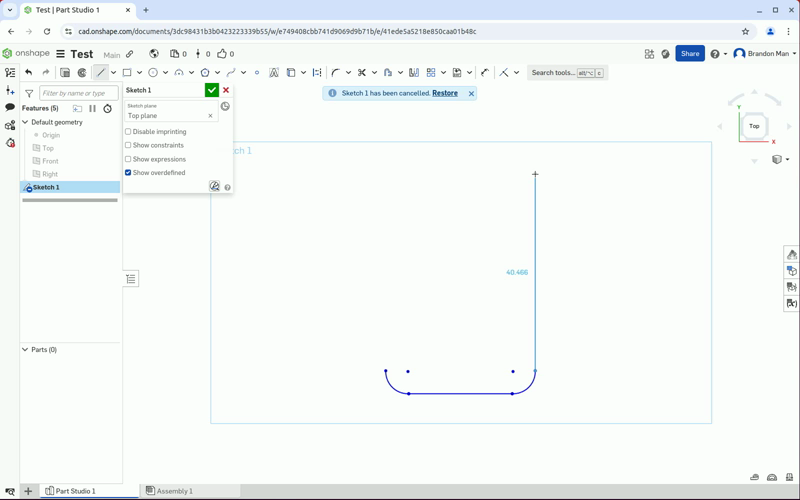
key_down(shift)
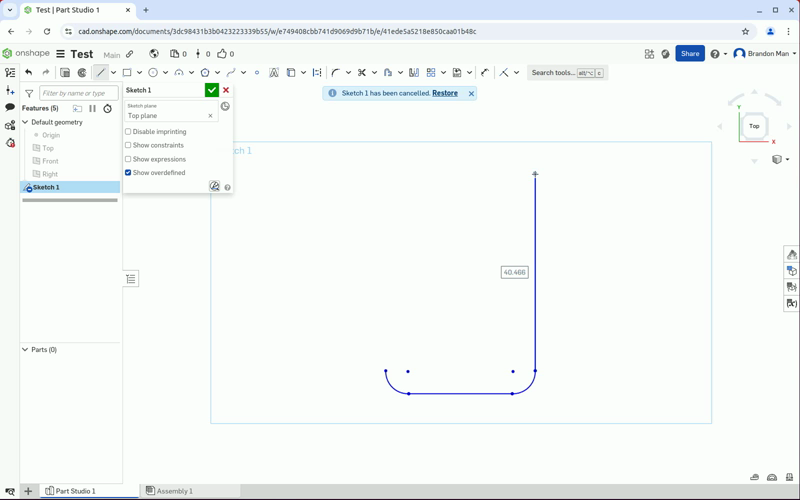
mouse_move(385, 173)
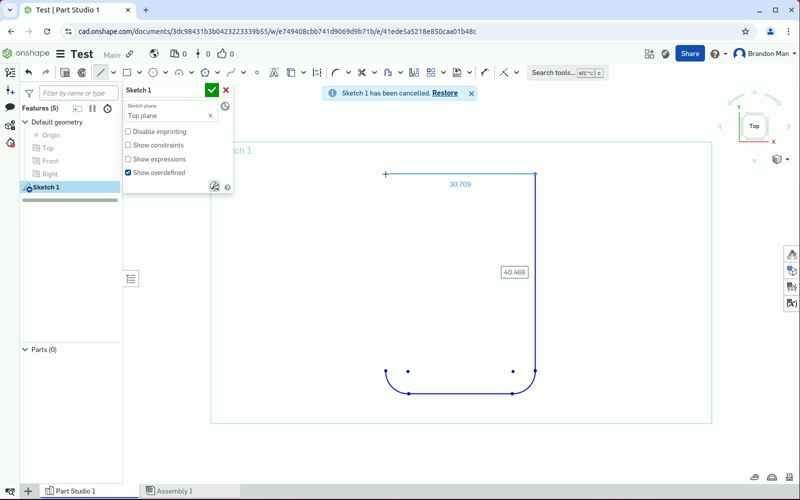
click(385, 173)
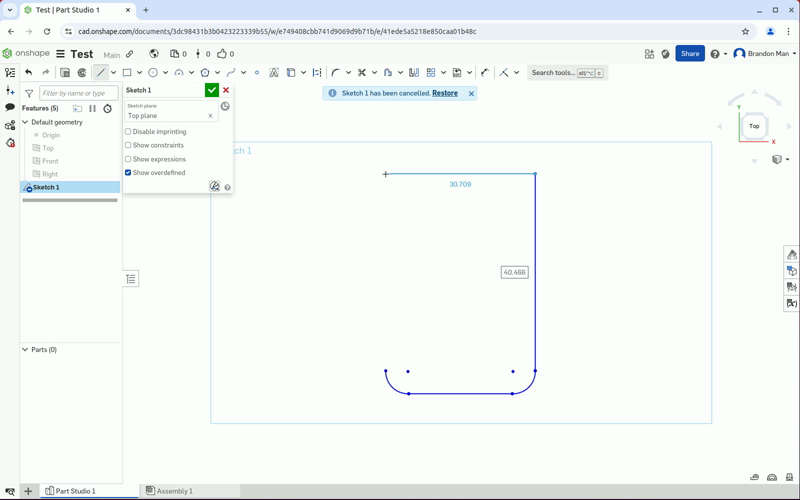
key_up(shift)
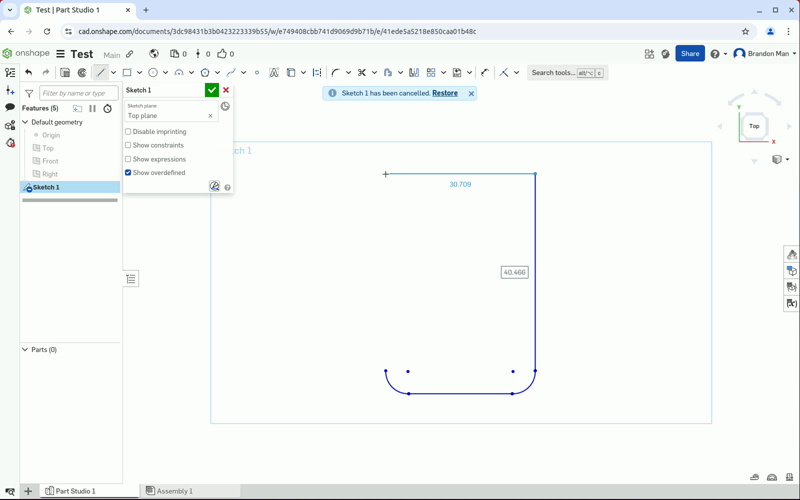
key_down(shift)
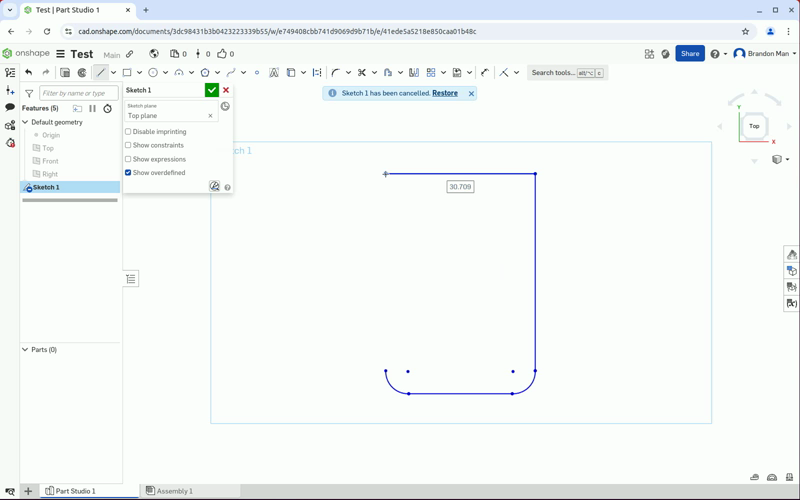
mouse_move(385, 370)
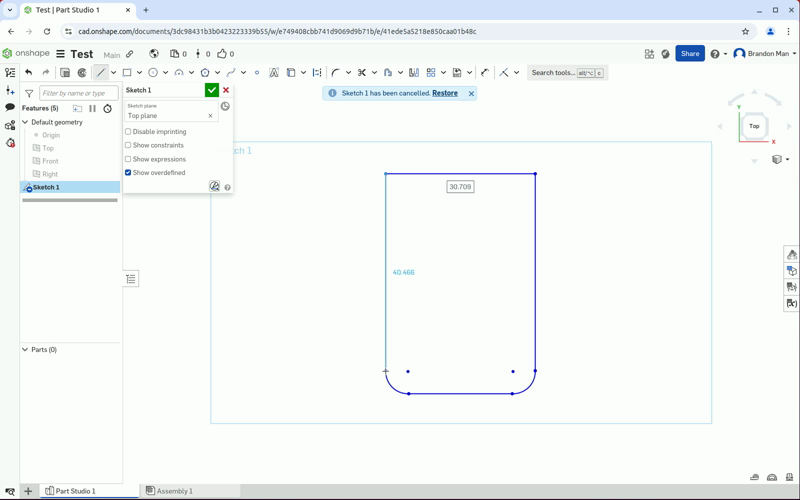
key_up(shift)
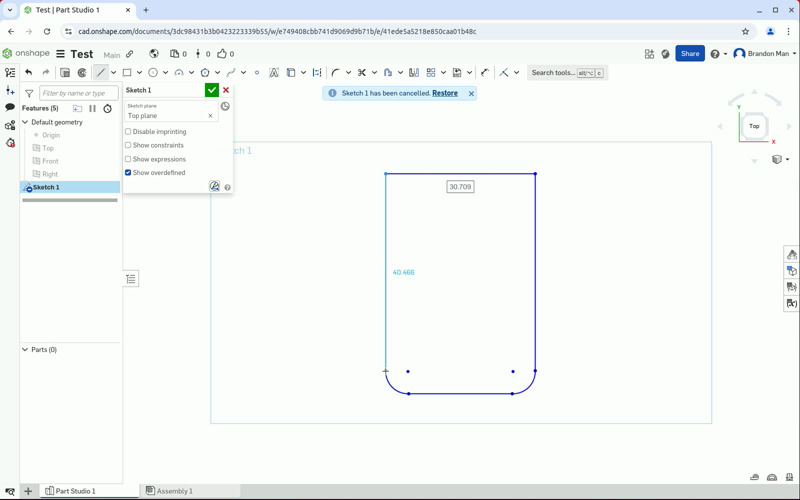
click(385, 370)
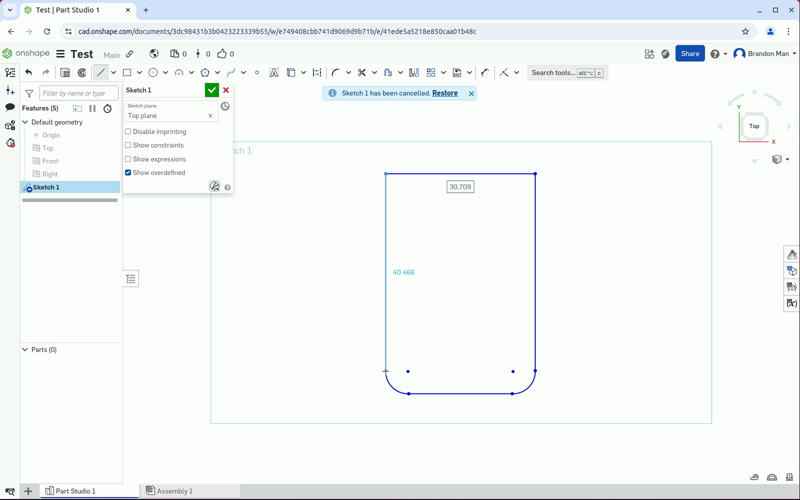
key(esc)
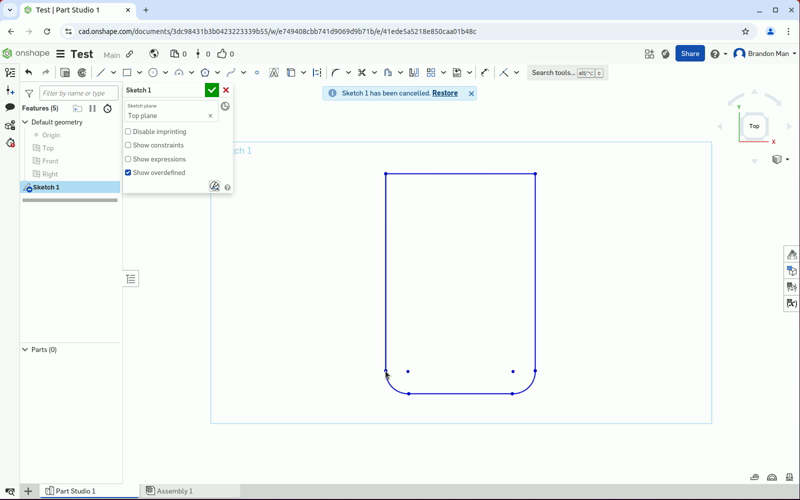
key(l)
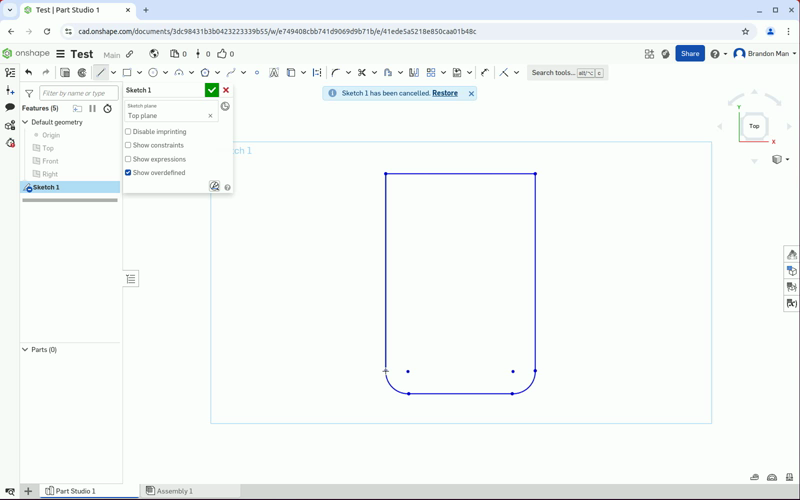
key_down(shift)
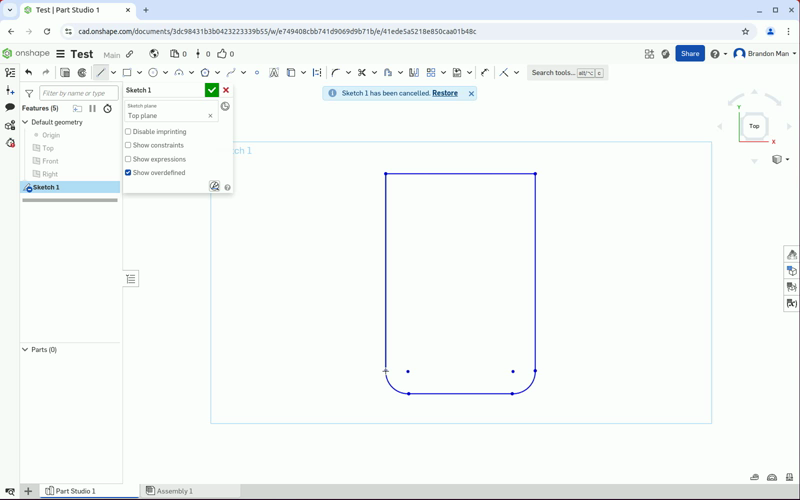
mouse_move(406, 372)
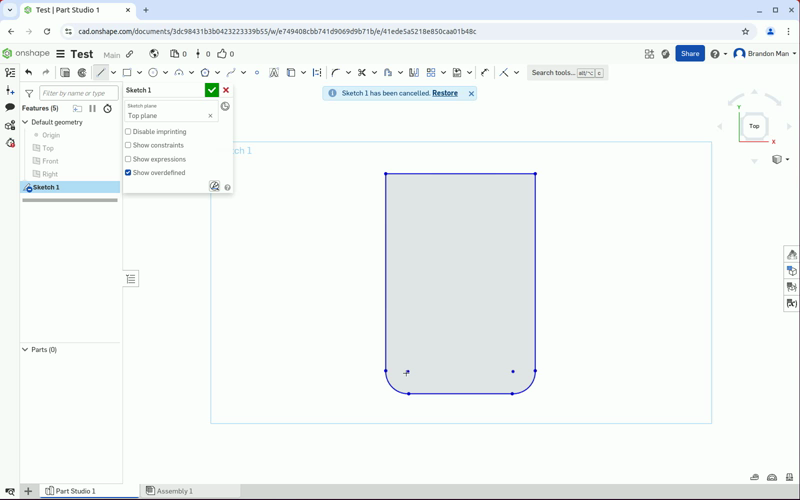
scroll(6)
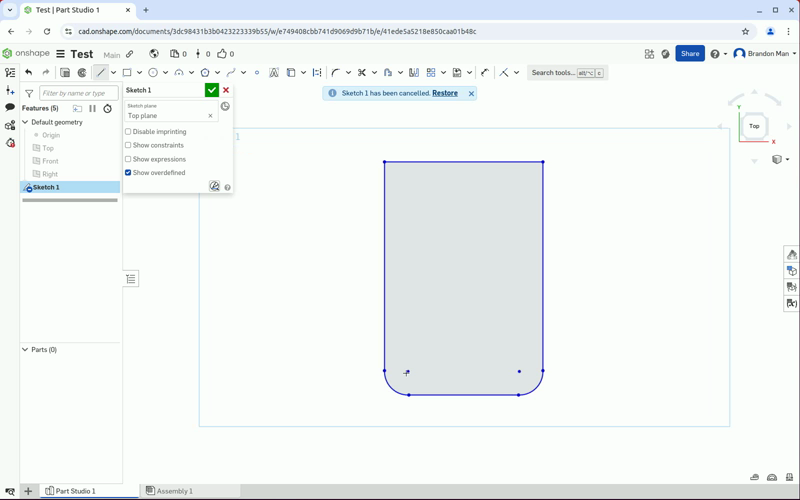
scroll(6)
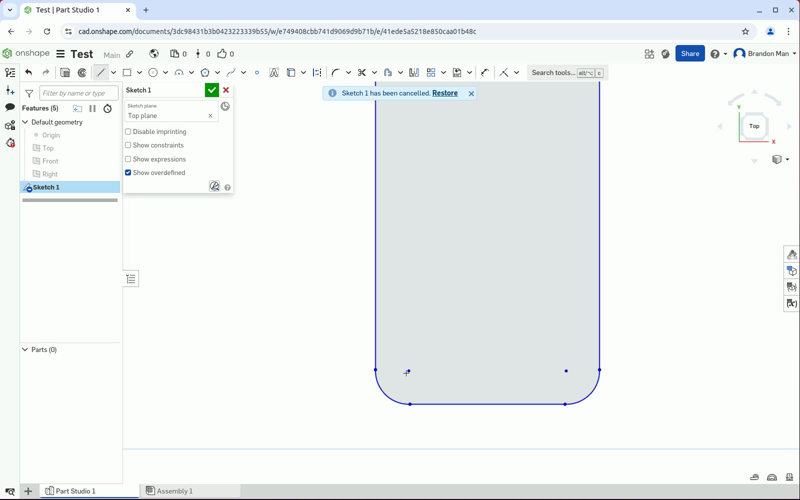
scroll(6)
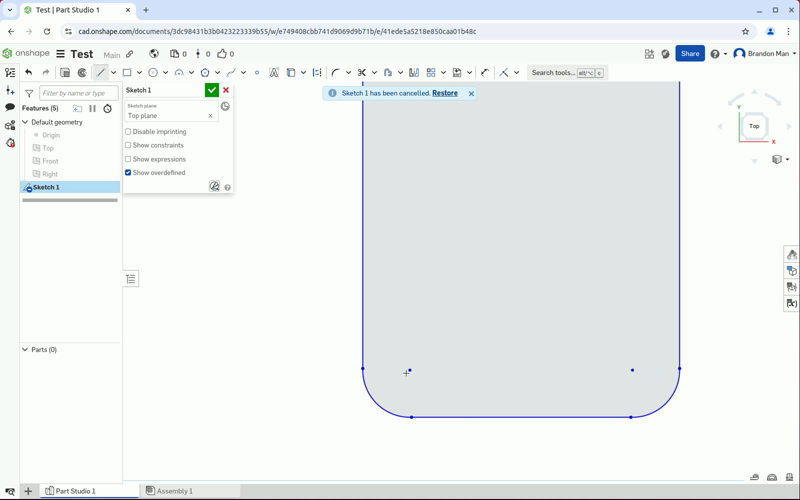
scroll(6)
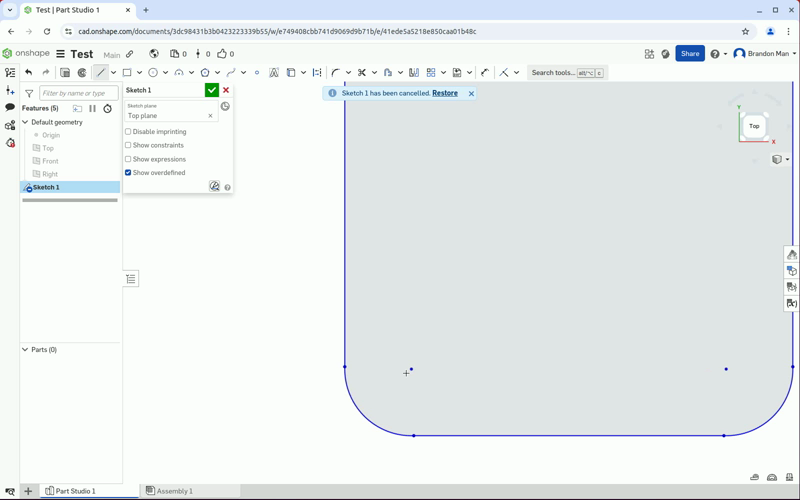
scroll(6)
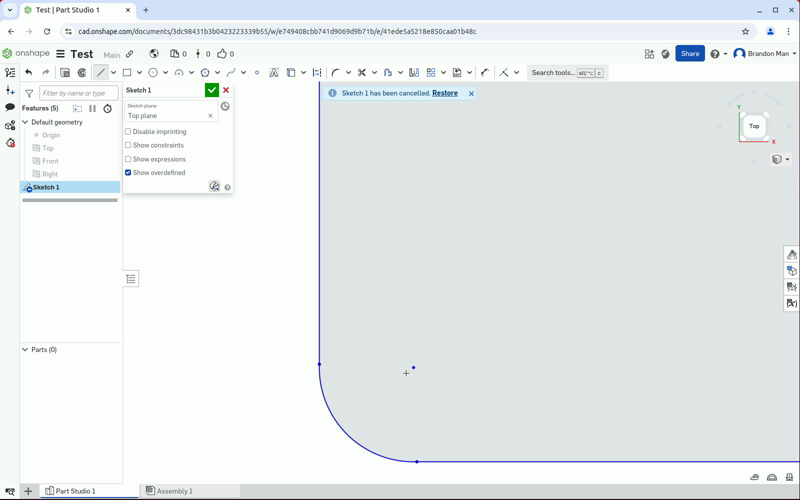
scroll(6)
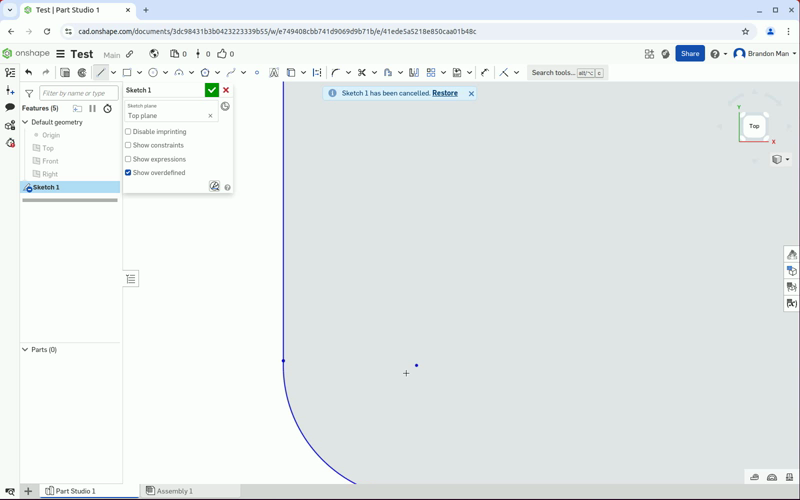
scroll(6)
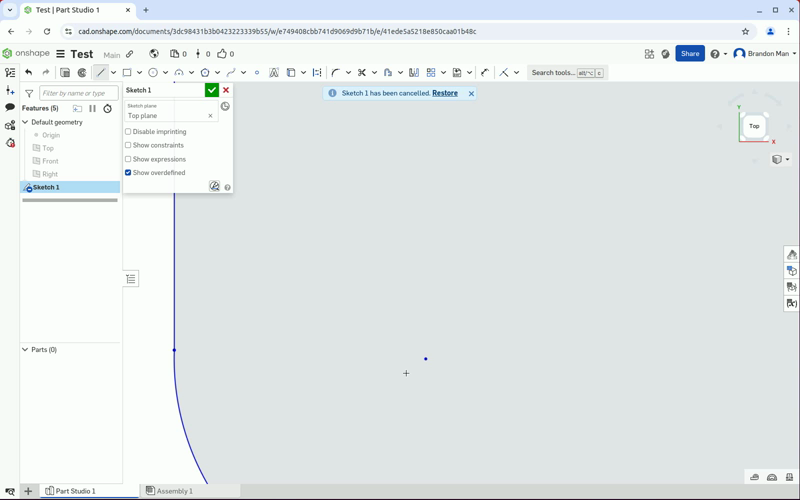
click(406, 372)
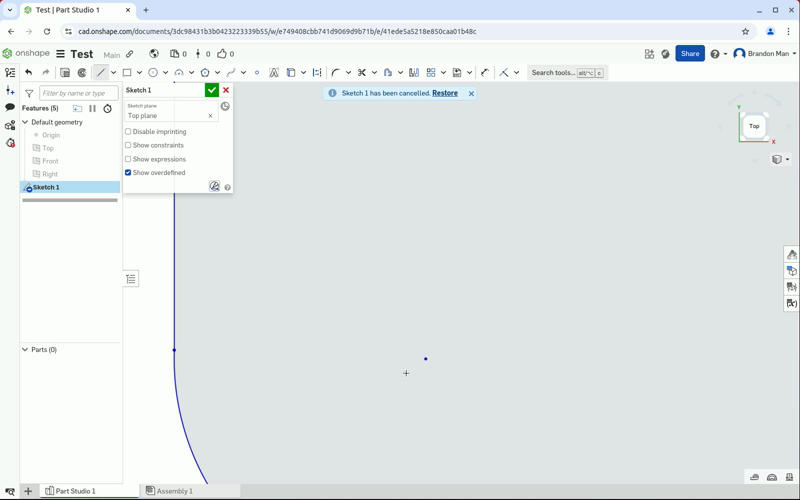
scroll(-6)
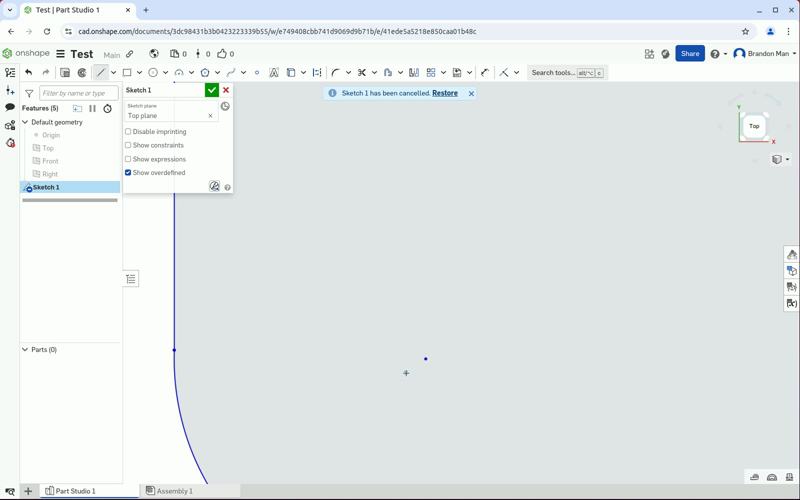
scroll(-6)
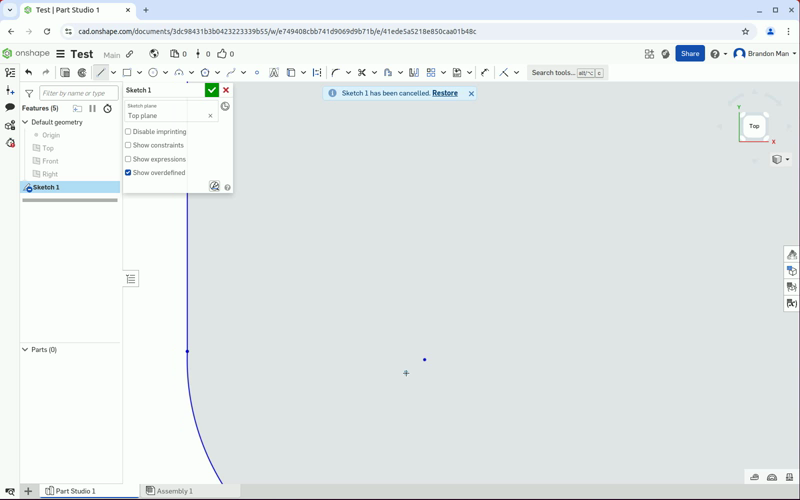
scroll(-6)
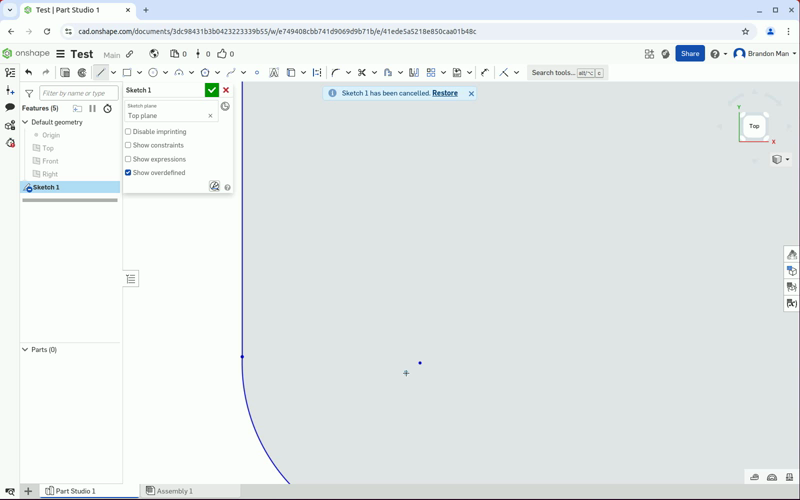
scroll(-6)
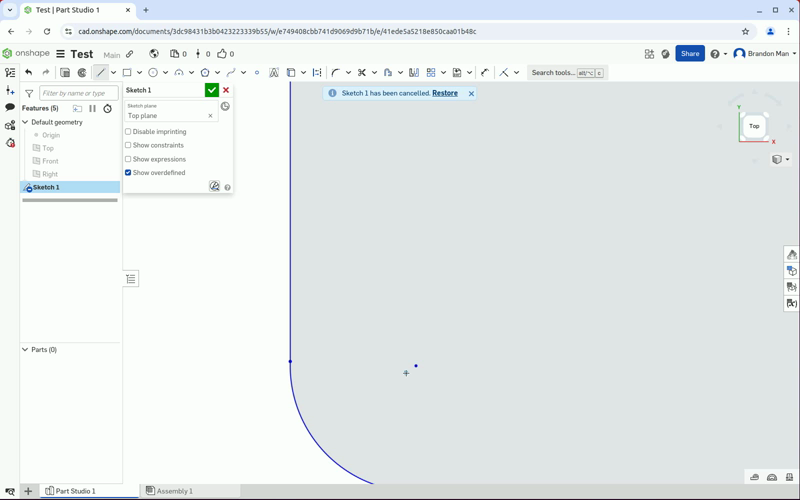
scroll(-6)
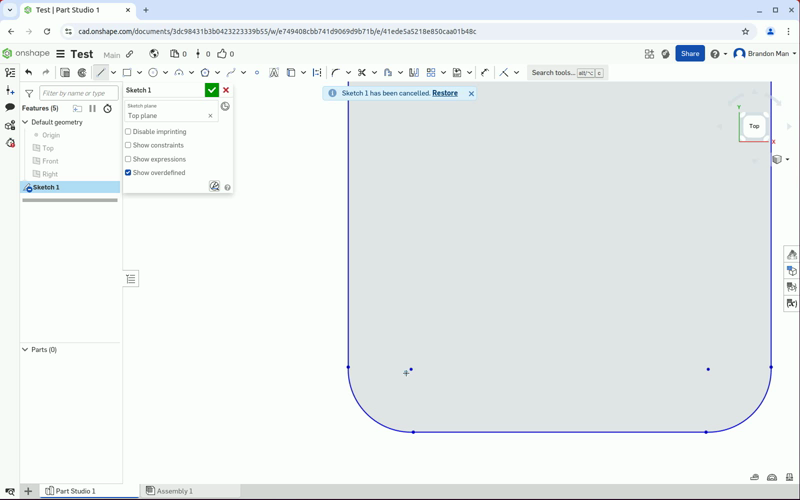
scroll(-6)
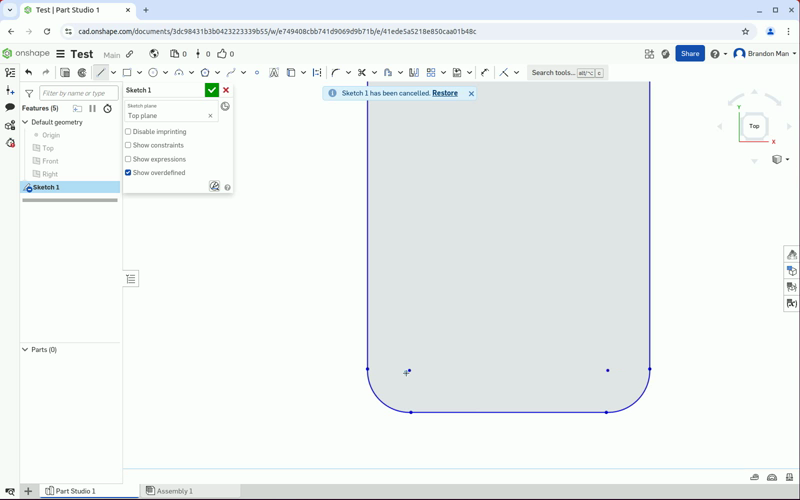
scroll(-6)
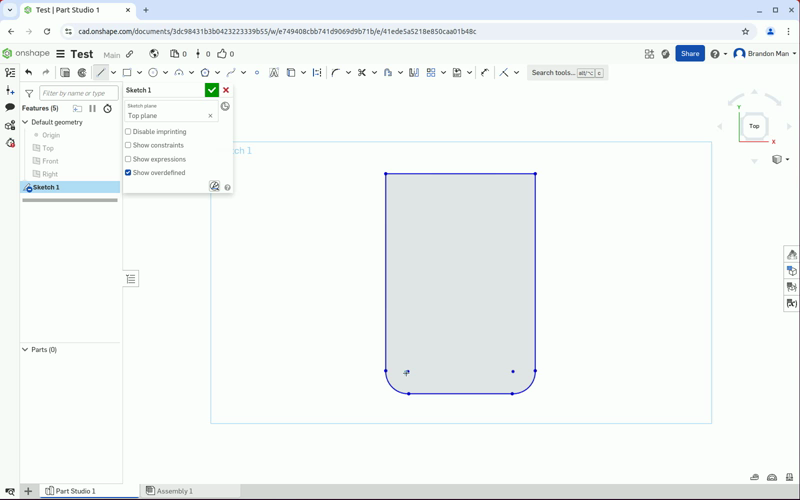
key_up(shift)
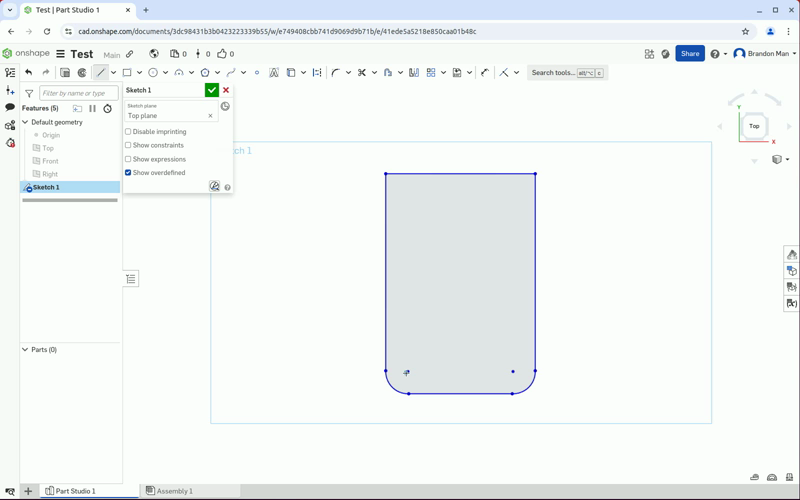
key_down(shift)
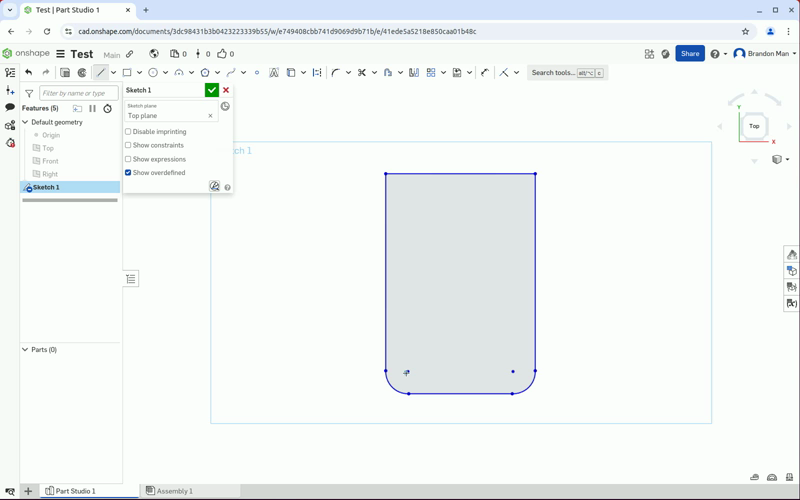
mouse_move(514, 372)
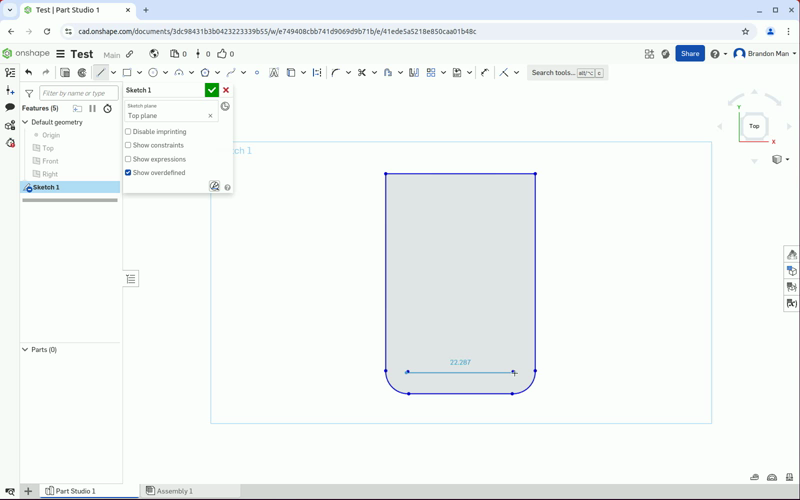
scroll(6)
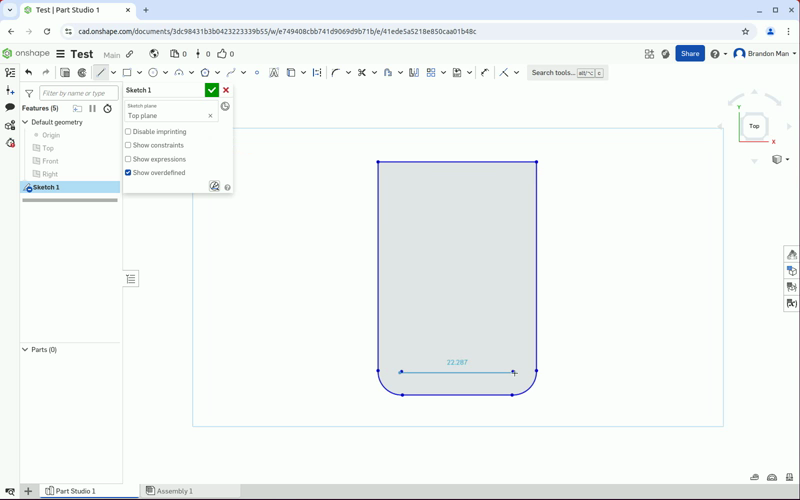
scroll(6)
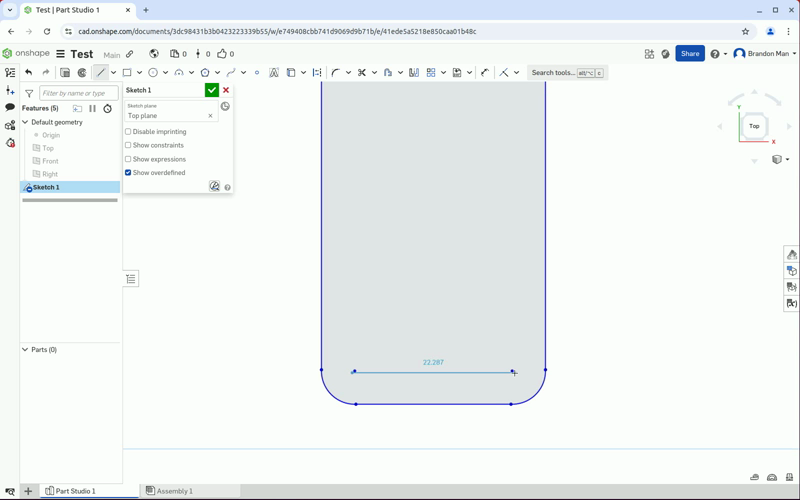
scroll(6)
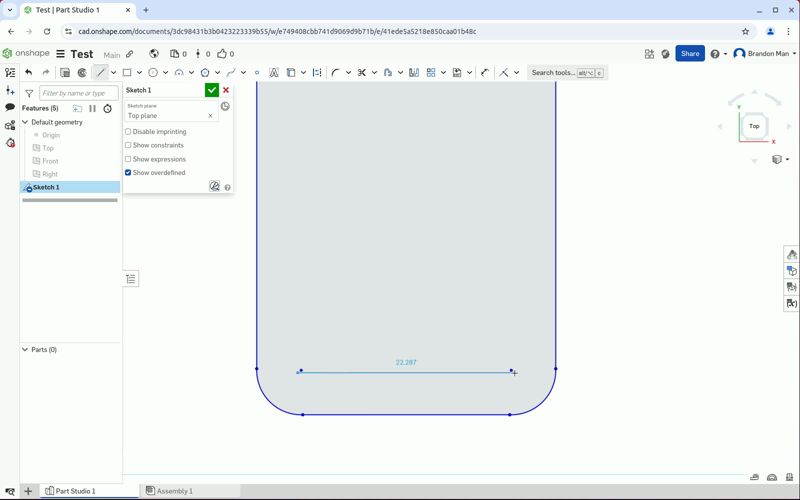
scroll(6)
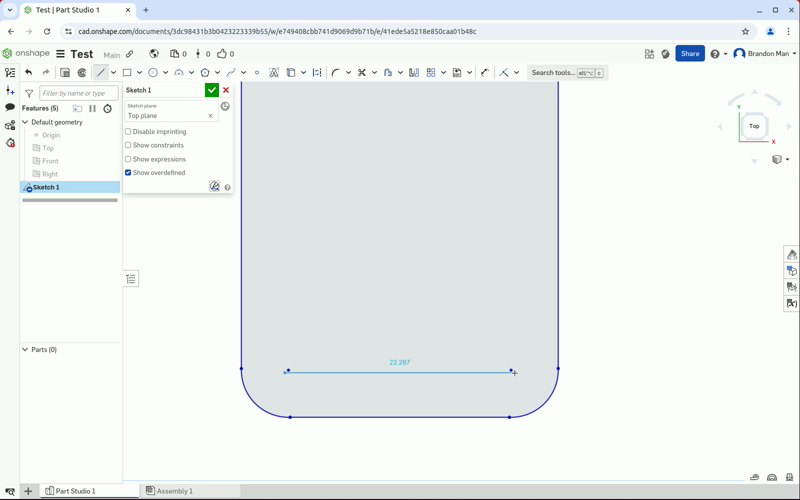
scroll(6)
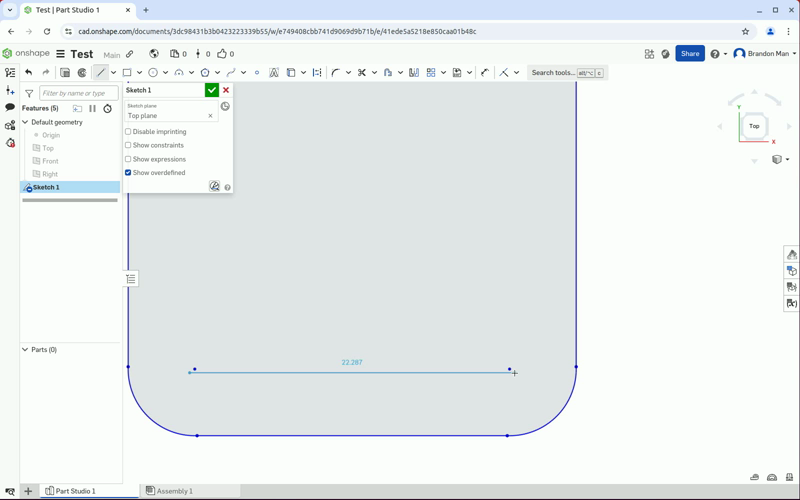
scroll(6)
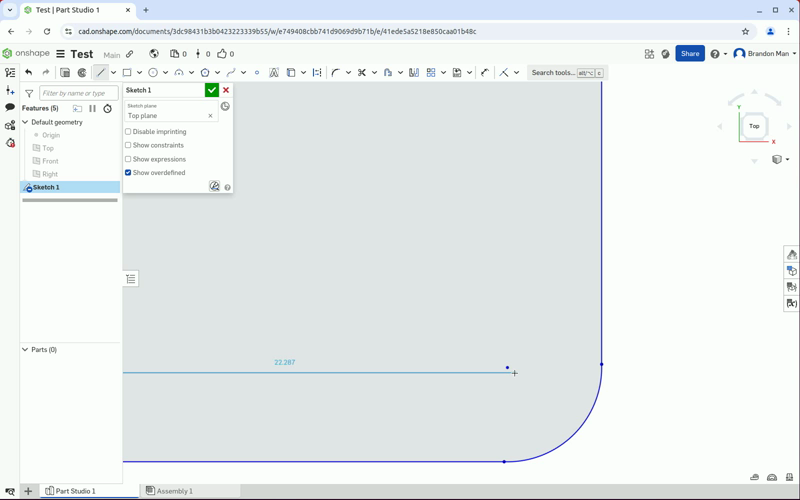
scroll(6)
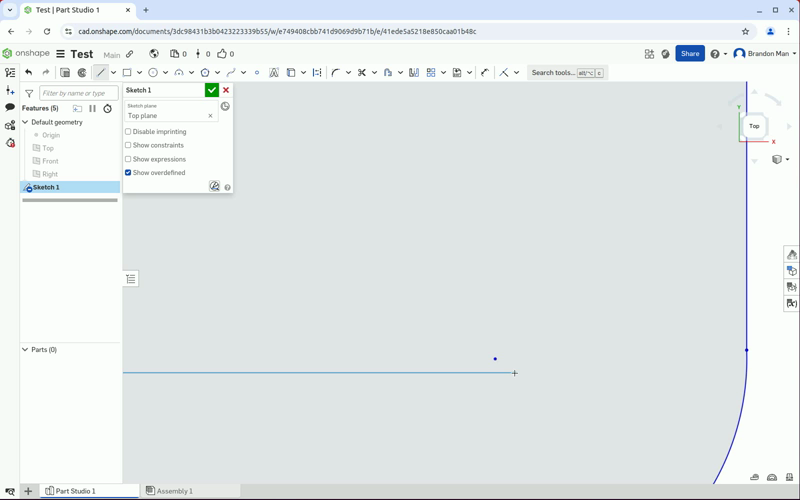
click(514, 372)
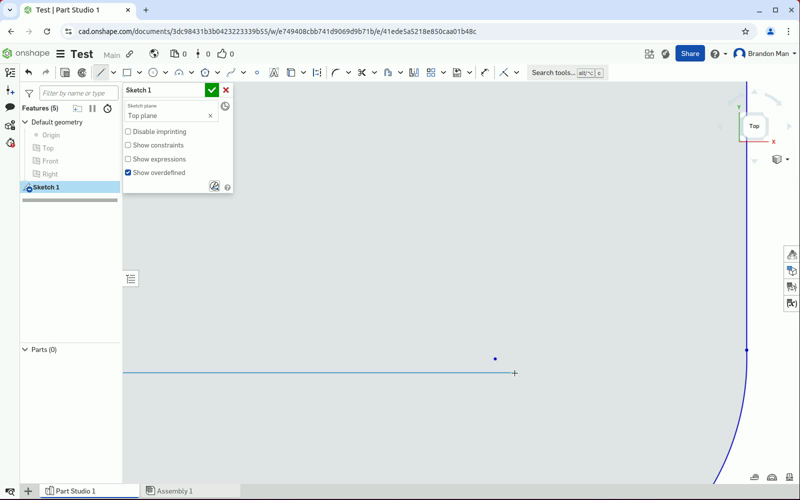
scroll(-6)
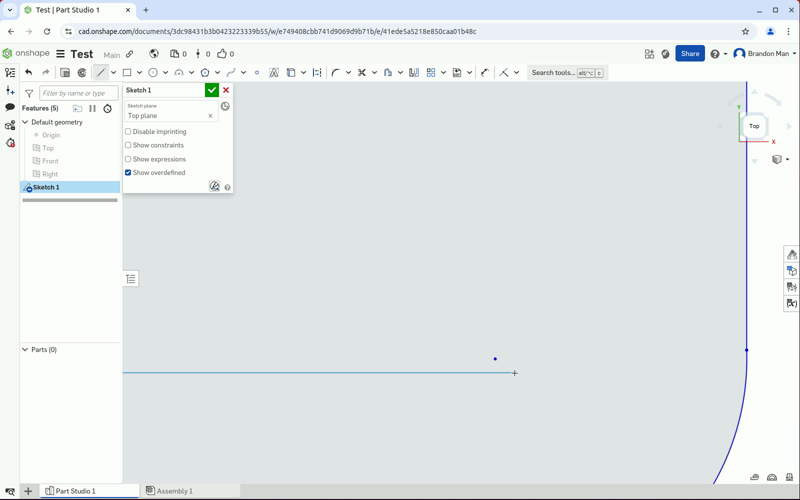
scroll(-6)
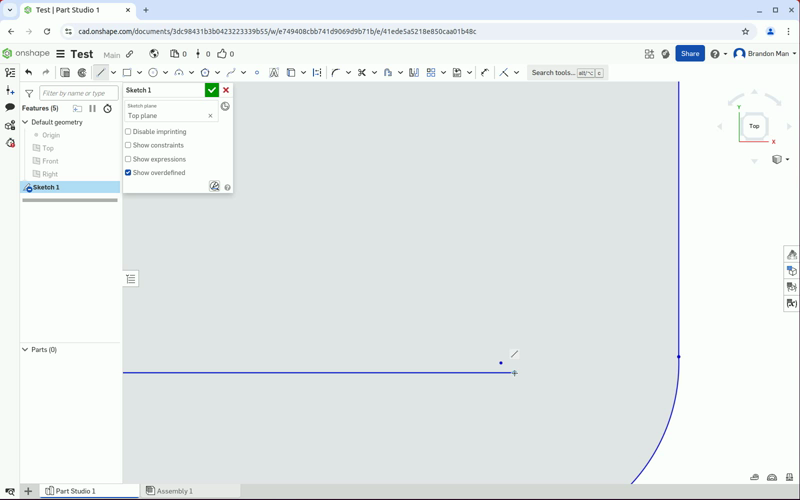
scroll(-6)
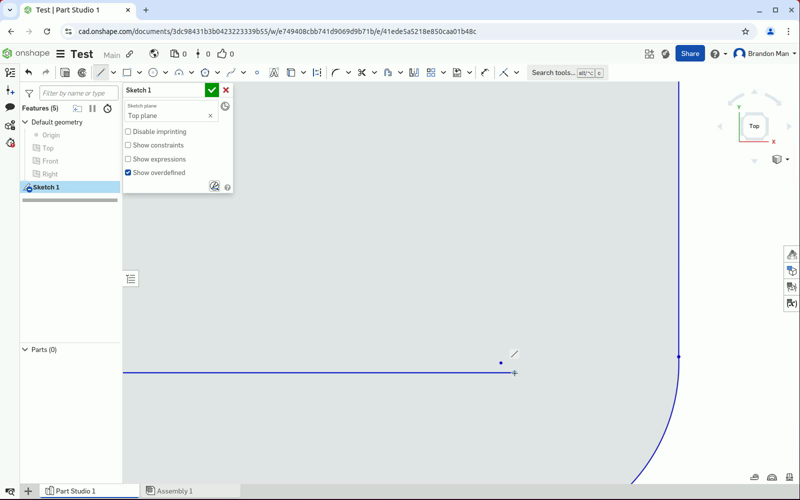
scroll(-6)
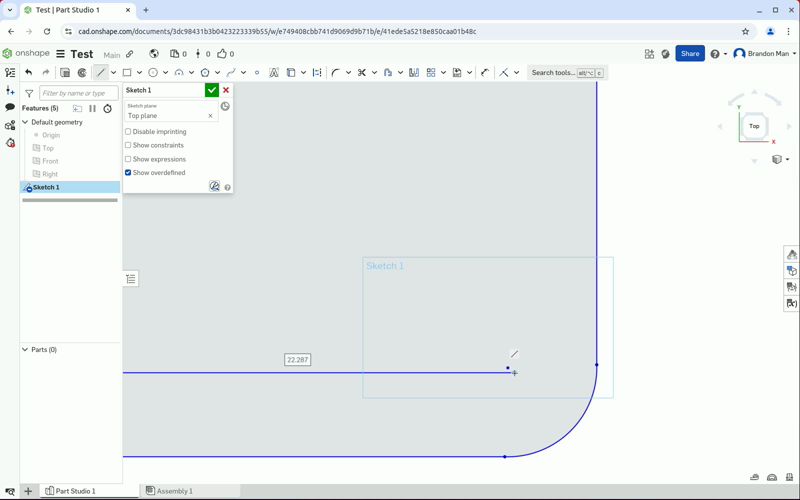
scroll(-6)
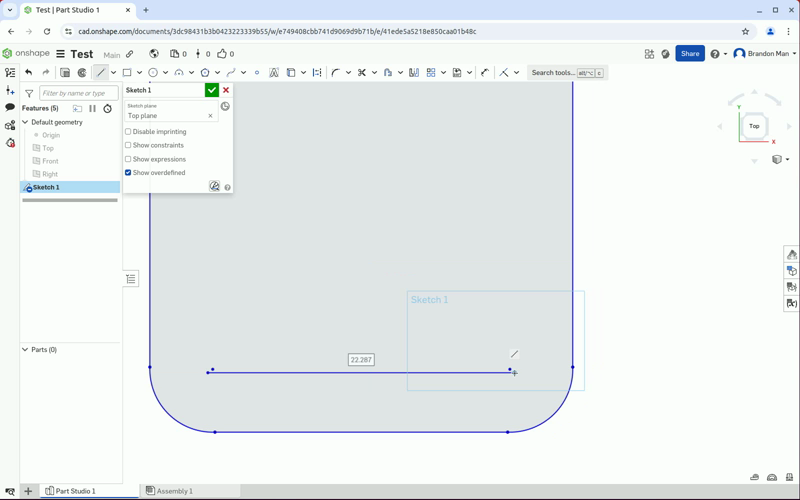
scroll(-6)
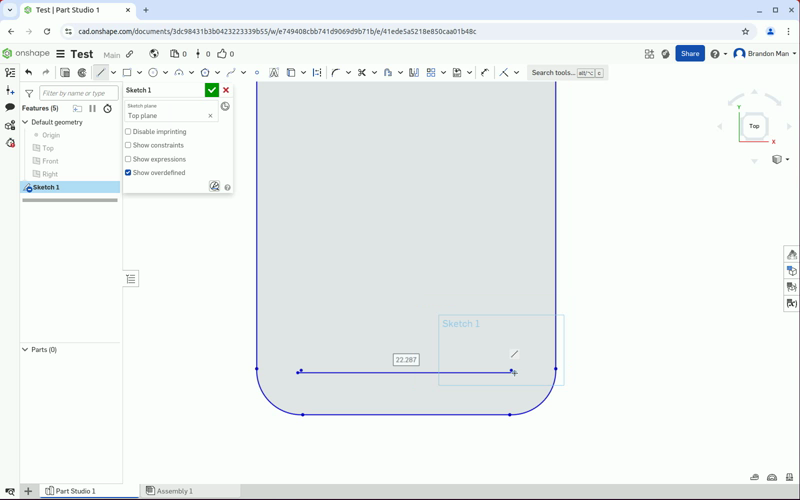
scroll(-6)
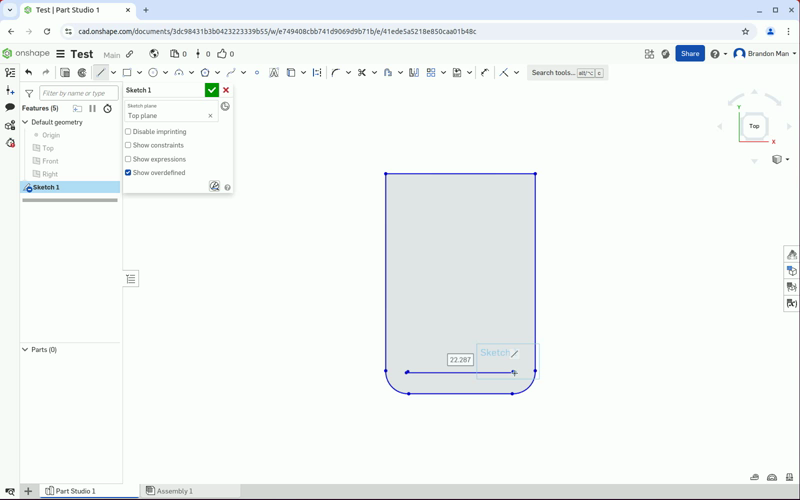
key_up(shift)
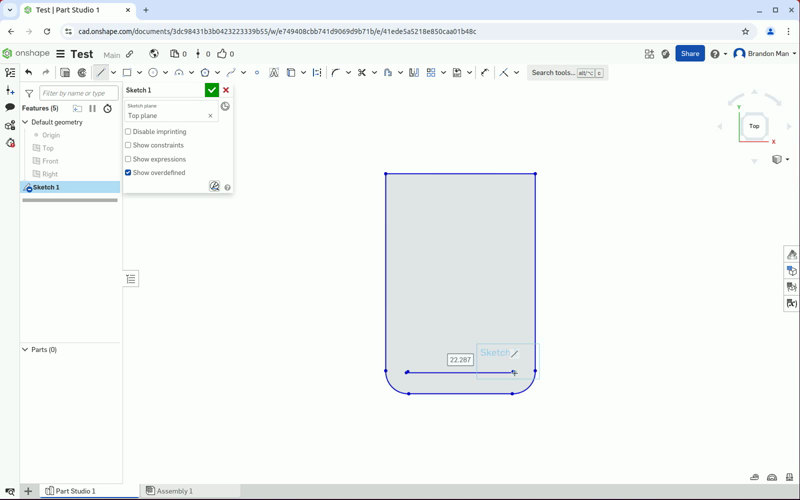
key_down(shift)
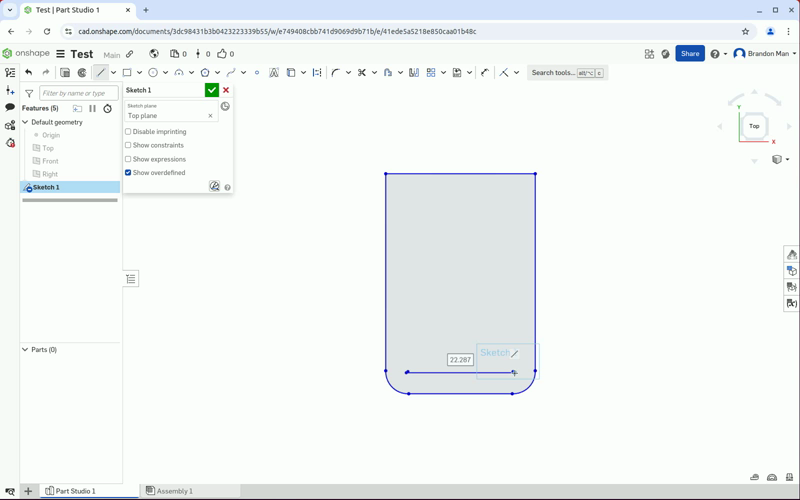
mouse_move(514, 298)
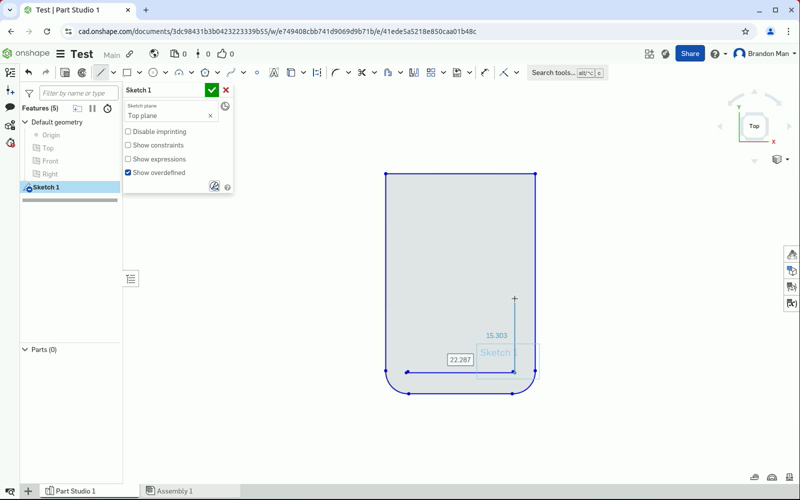
click(514, 298)
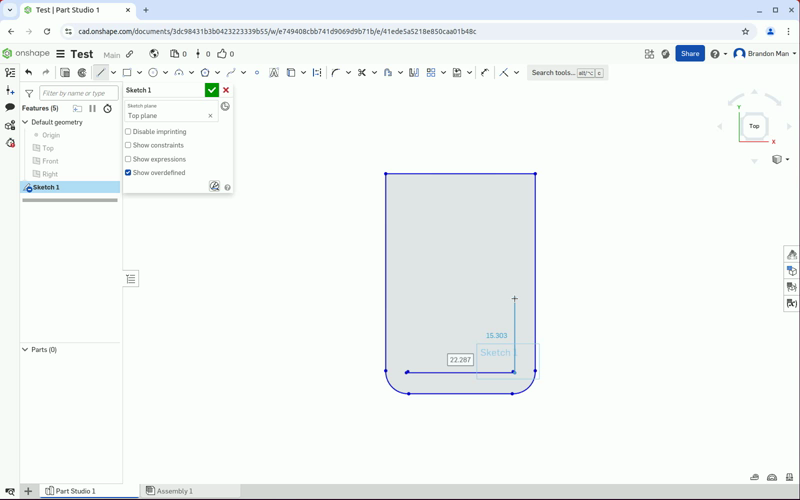
key_up(shift)
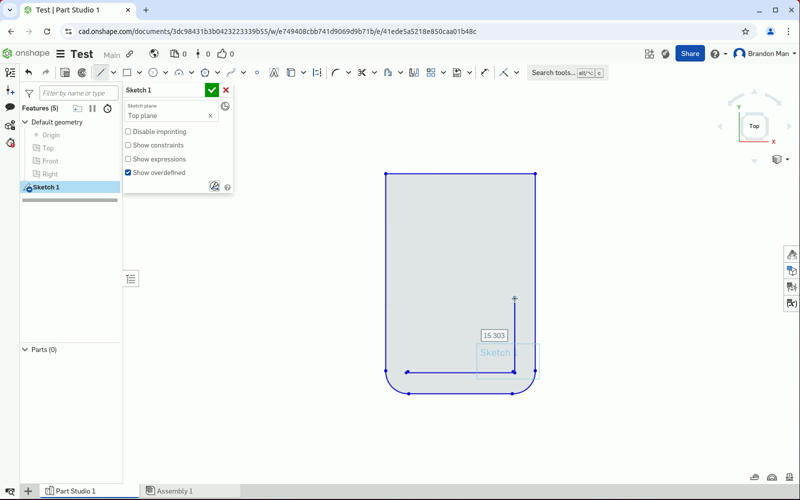
key_down(shift)
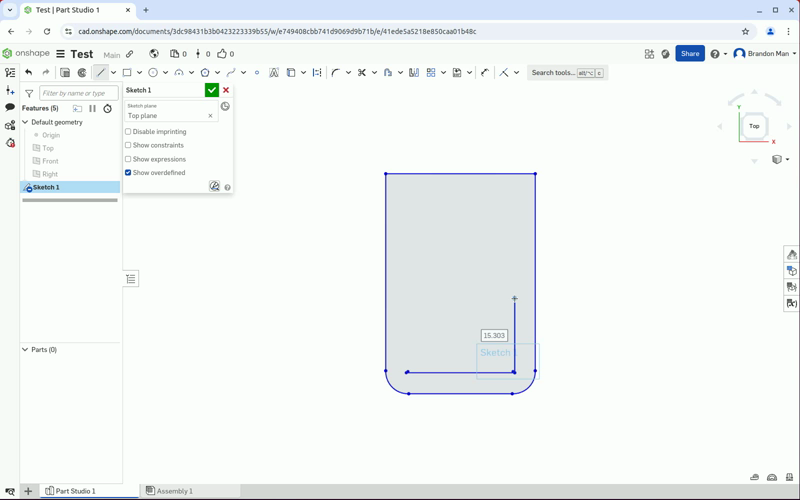
mouse_move(406, 298)
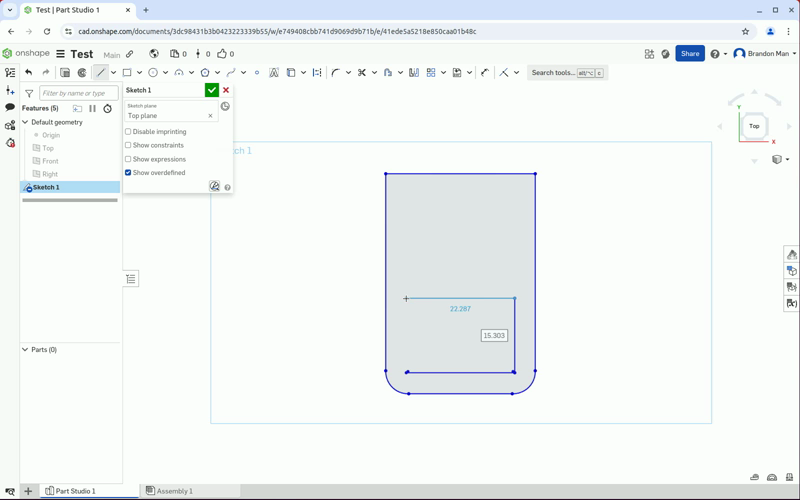
click(406, 298)
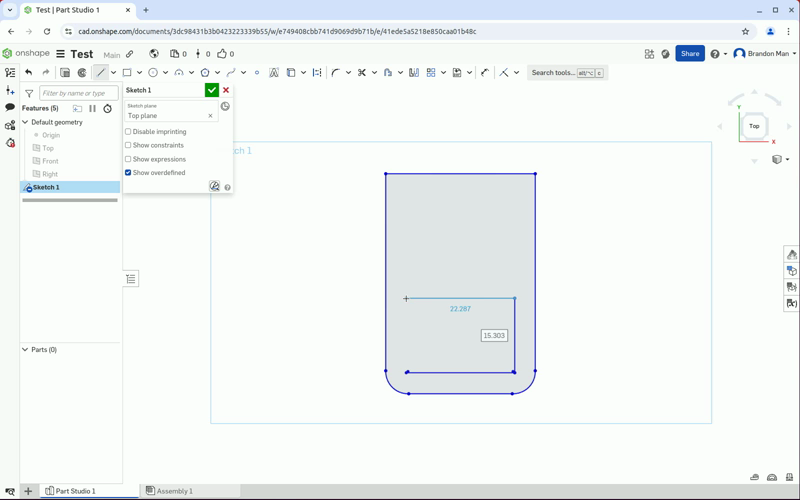
key_up(shift)
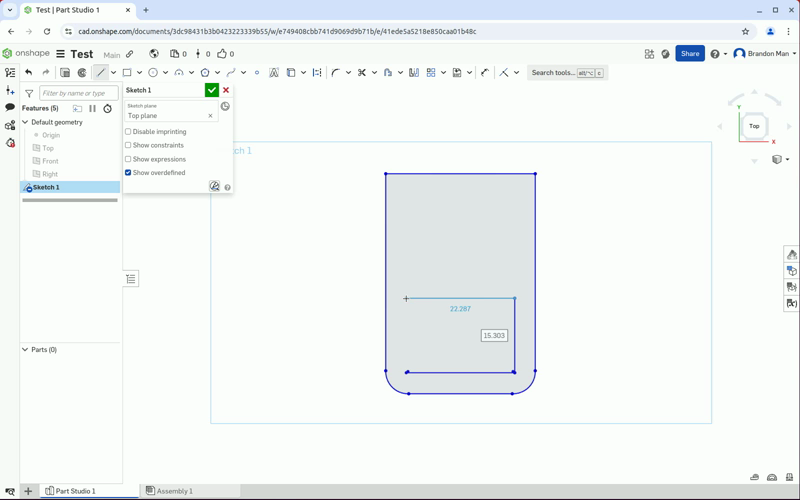
key_down(shift)
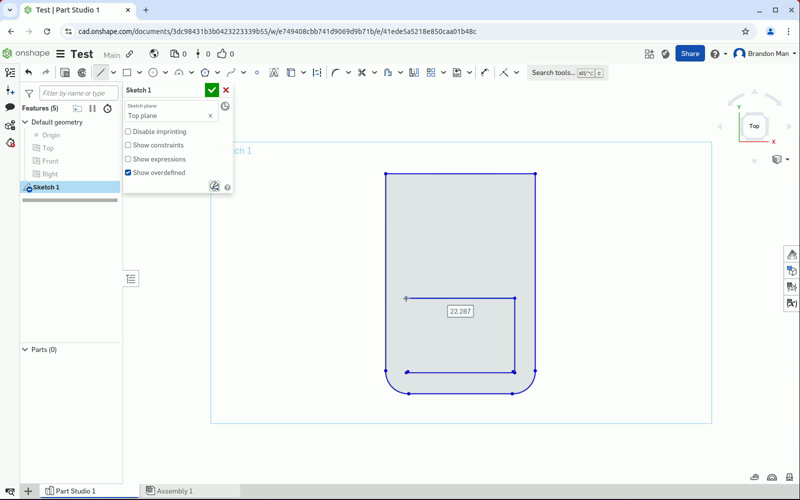
mouse_move(406, 372)
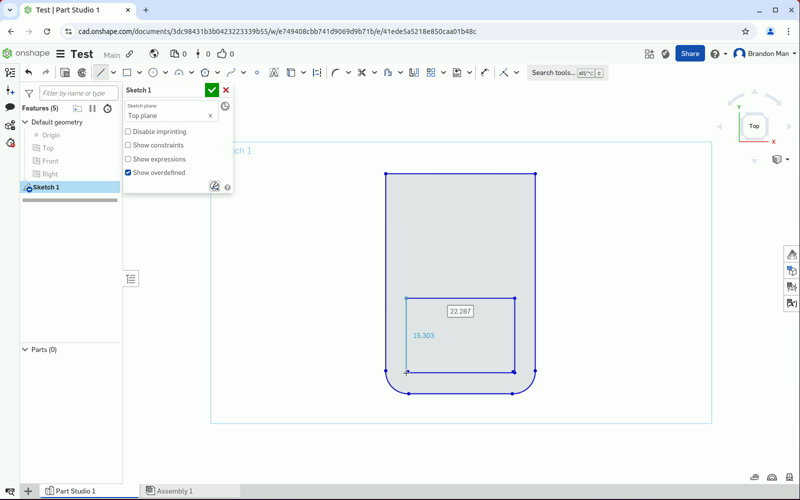
scroll(6)
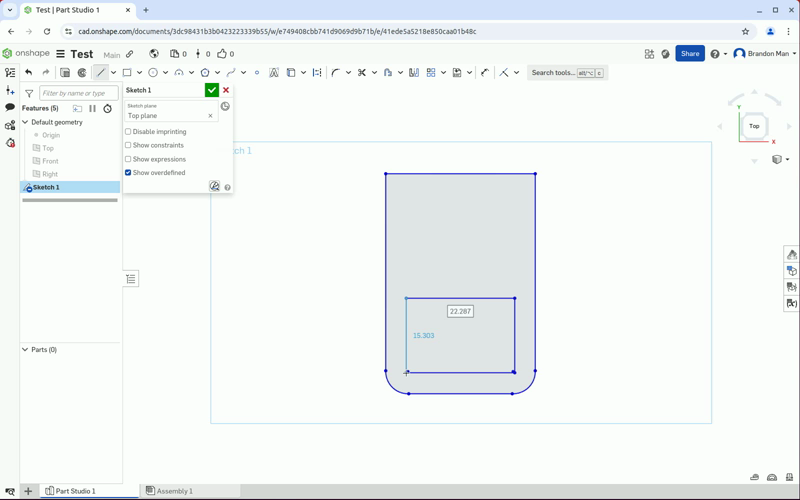
scroll(6)
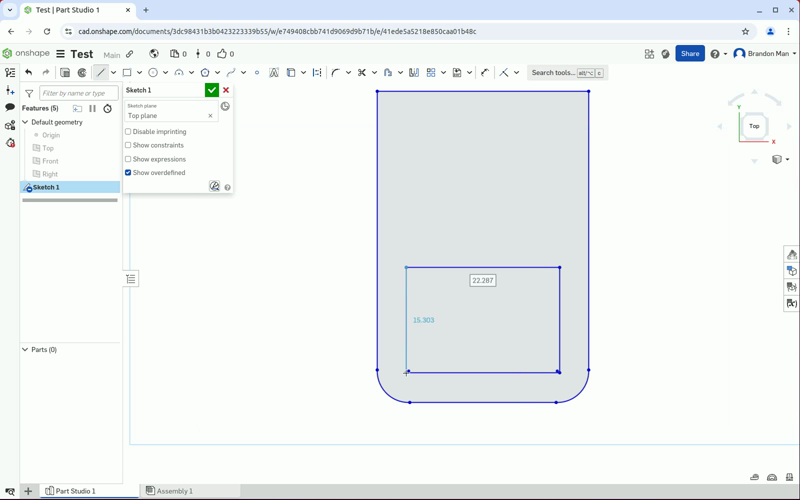
scroll(6)
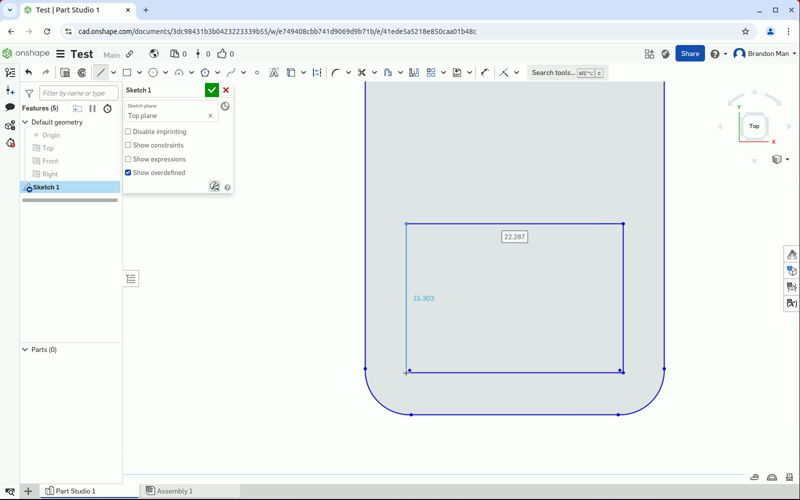
scroll(6)
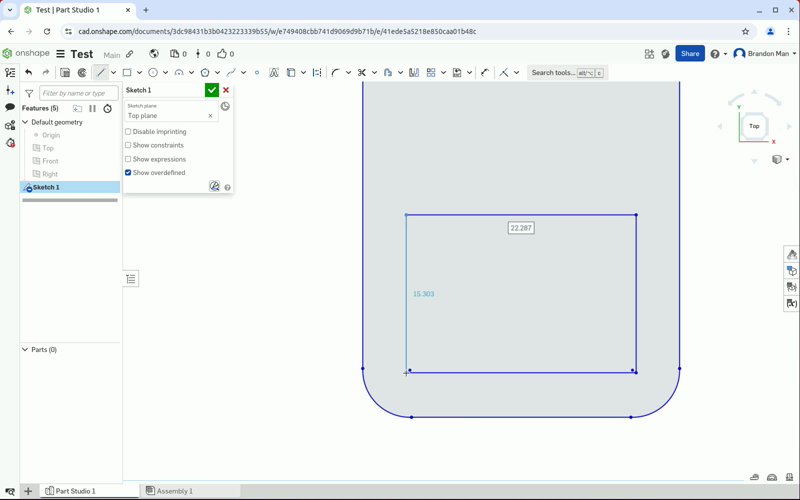
scroll(6)
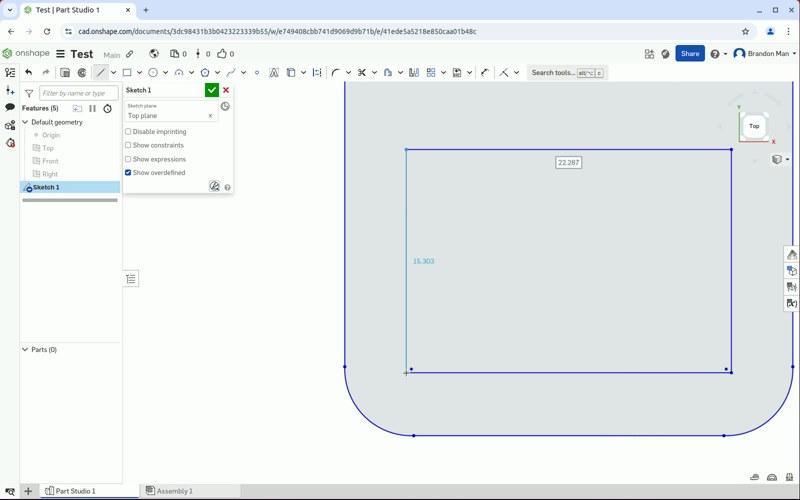
scroll(6)
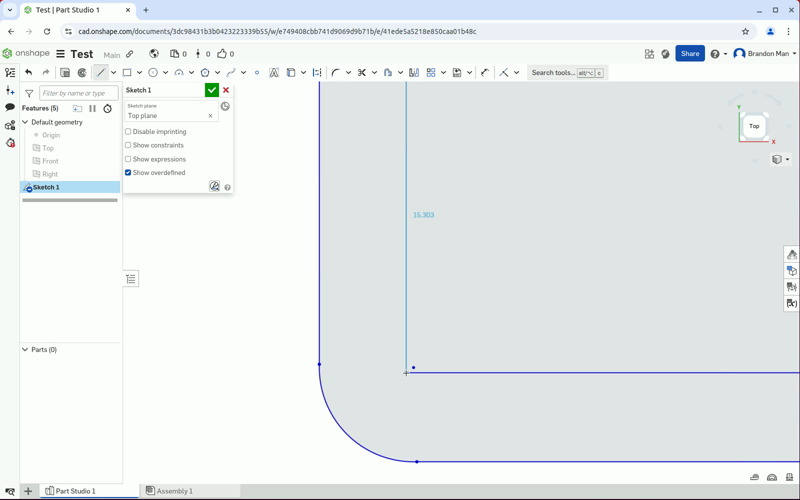
scroll(6)
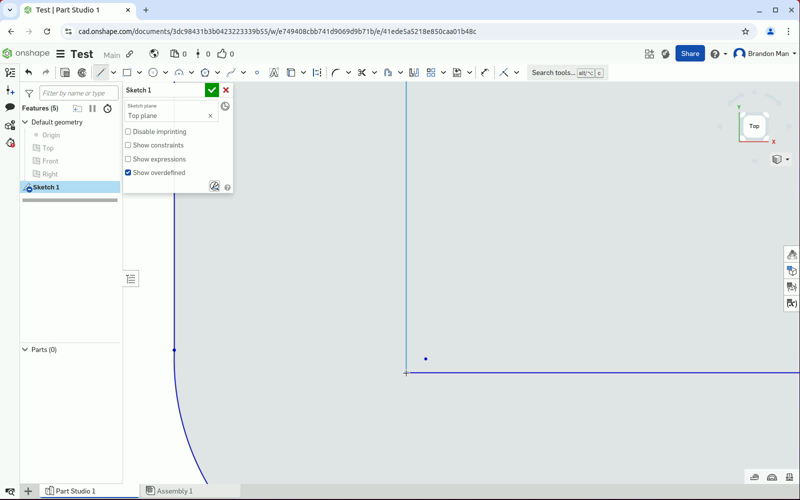
key_up(shift)
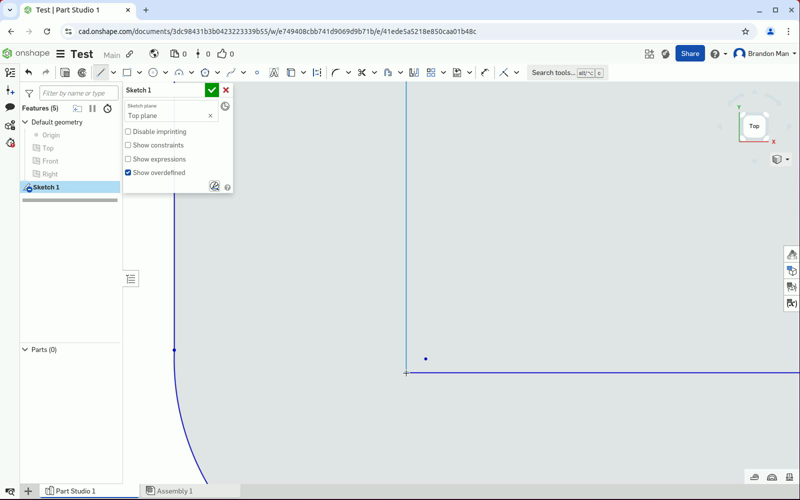
click(406, 372)
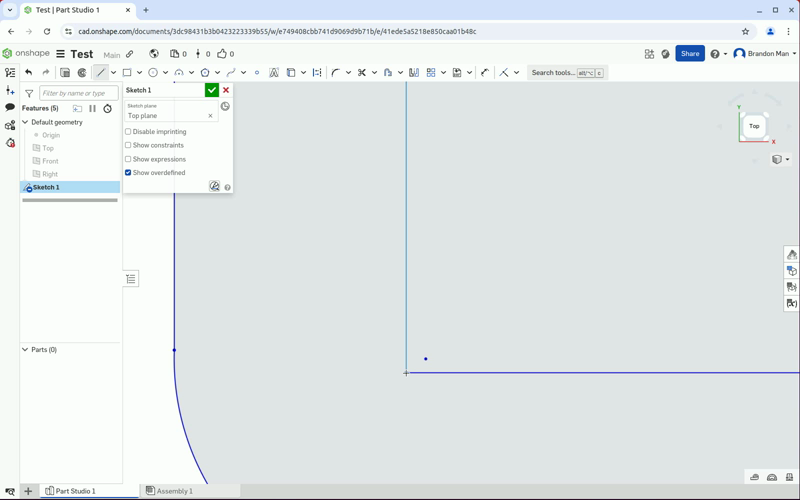
scroll(-6)
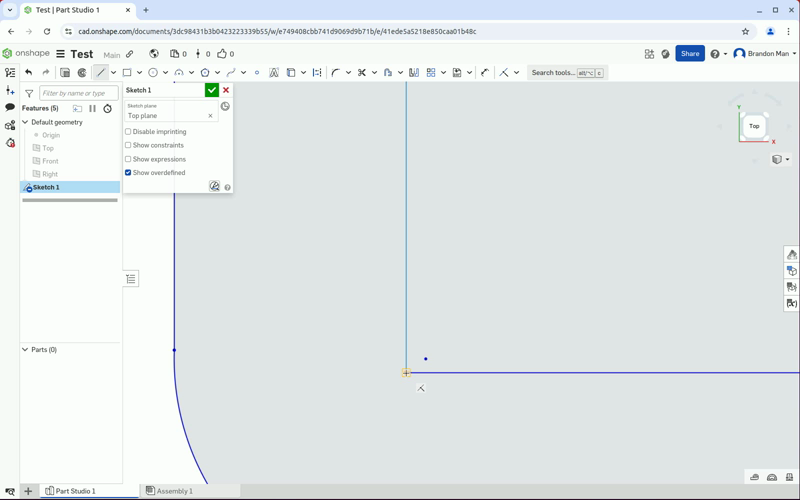
scroll(-6)
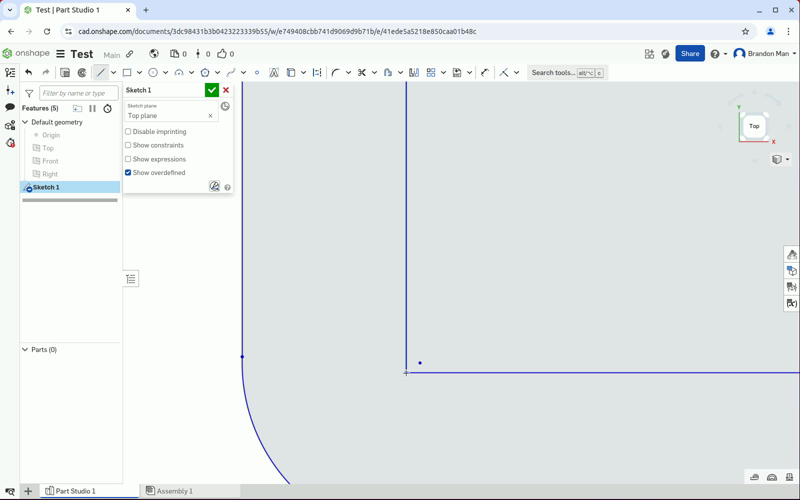
scroll(-6)
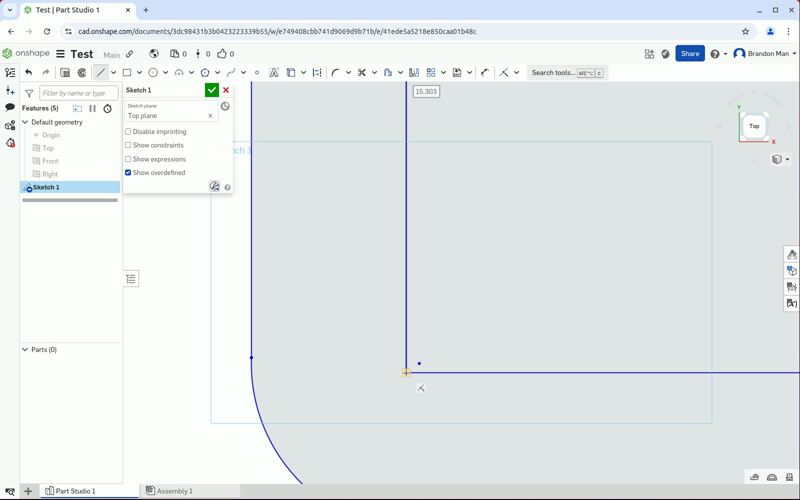
scroll(-6)
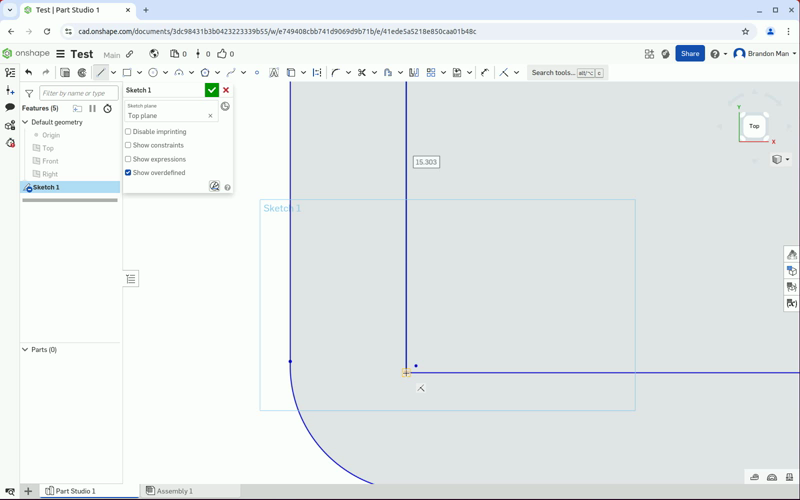
scroll(-6)
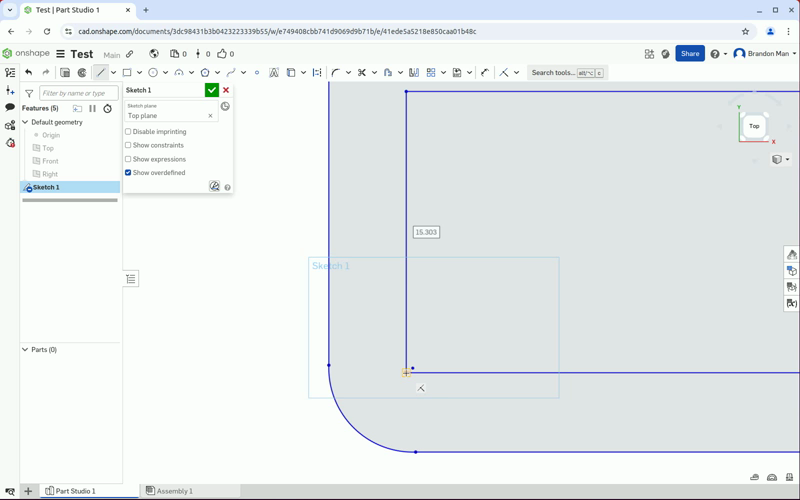
scroll(-6)
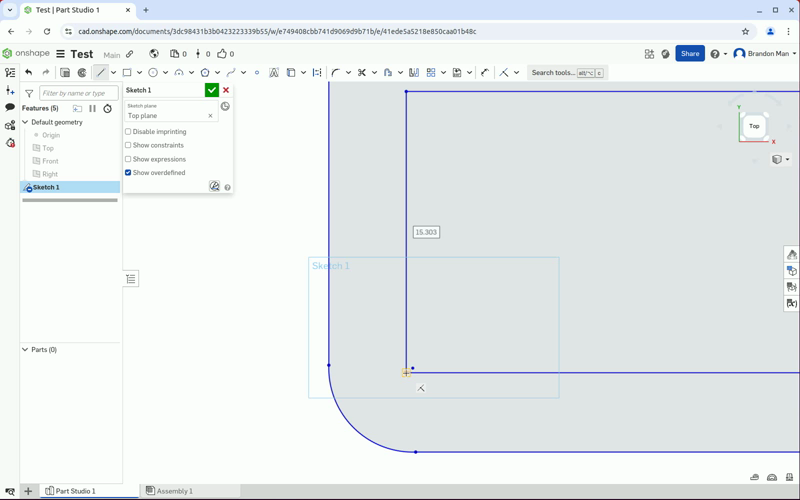
scroll(-6)
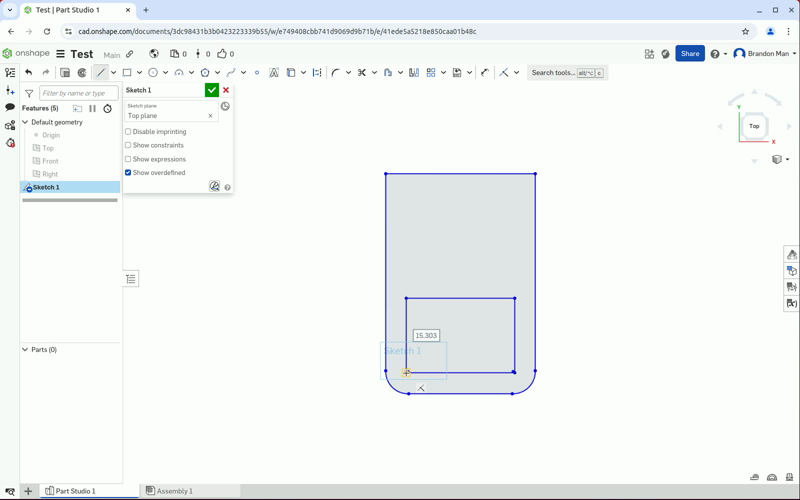
key(esc)
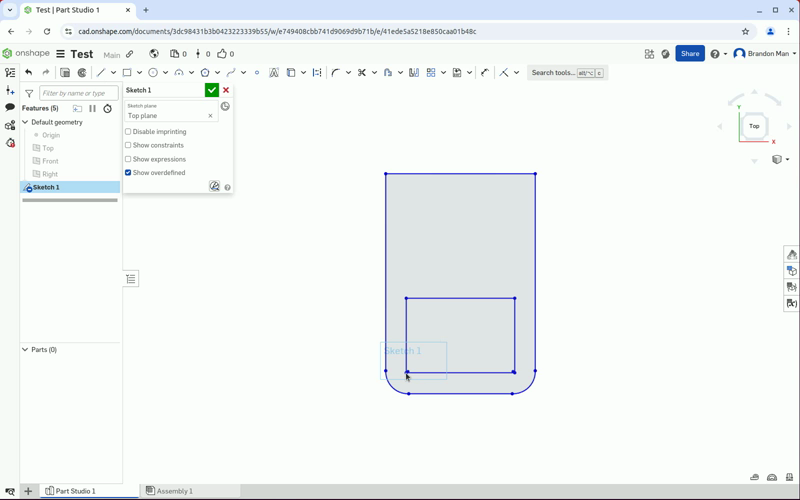
key(l)
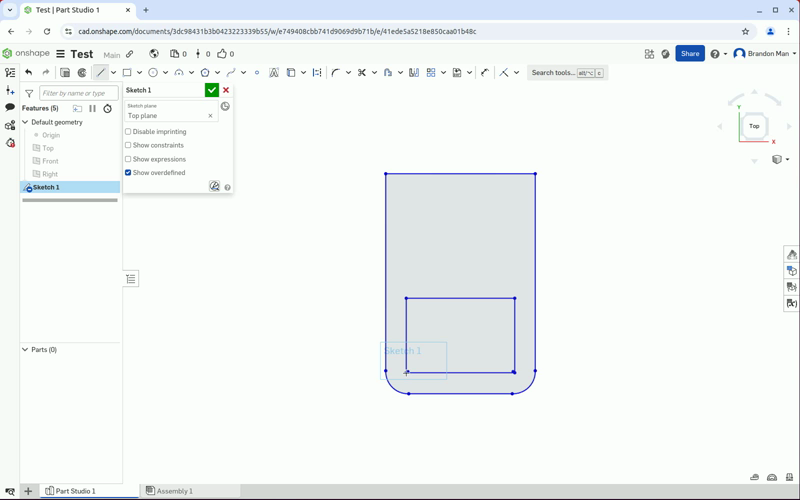
key_down(shift)
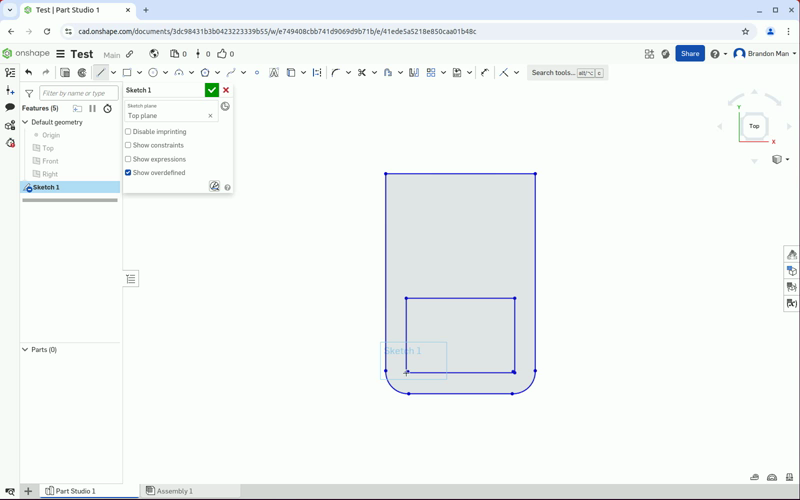
mouse_move(406, 277)
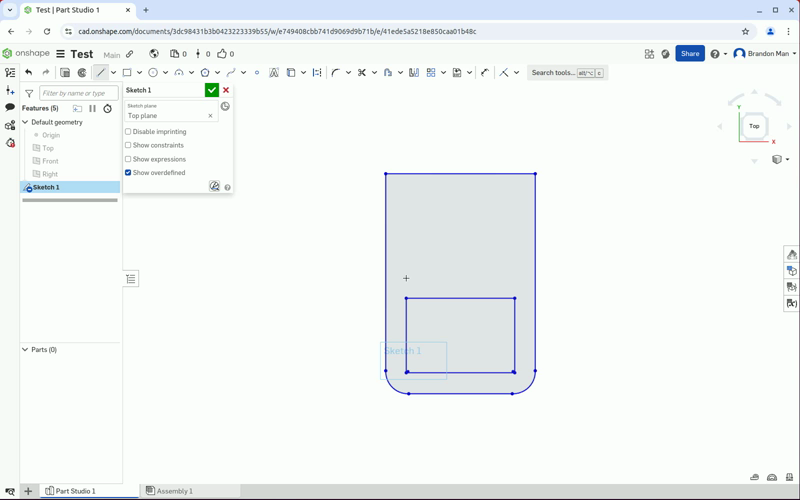
click(406, 277)
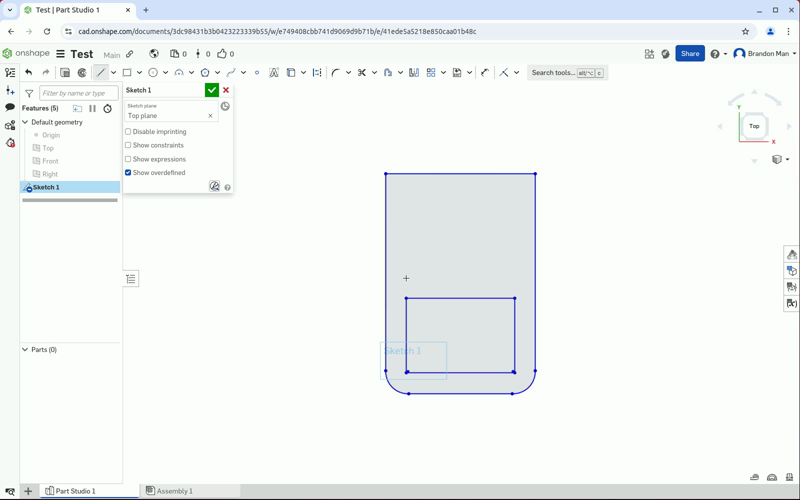
key_up(shift)
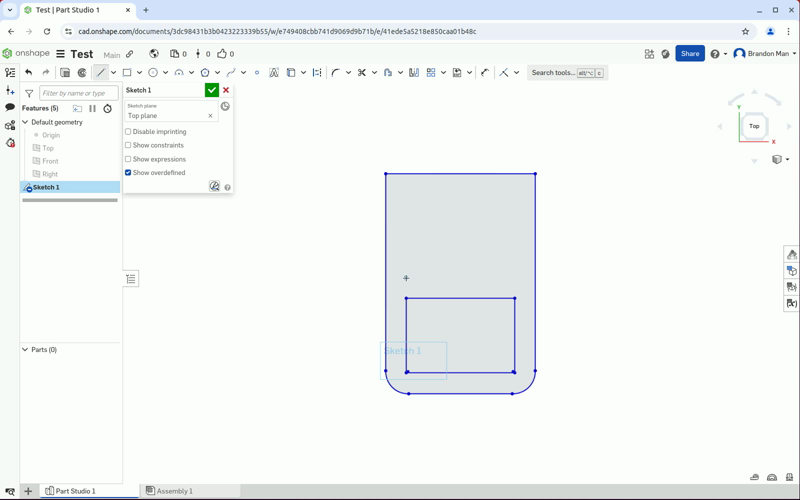
key_down(shift)
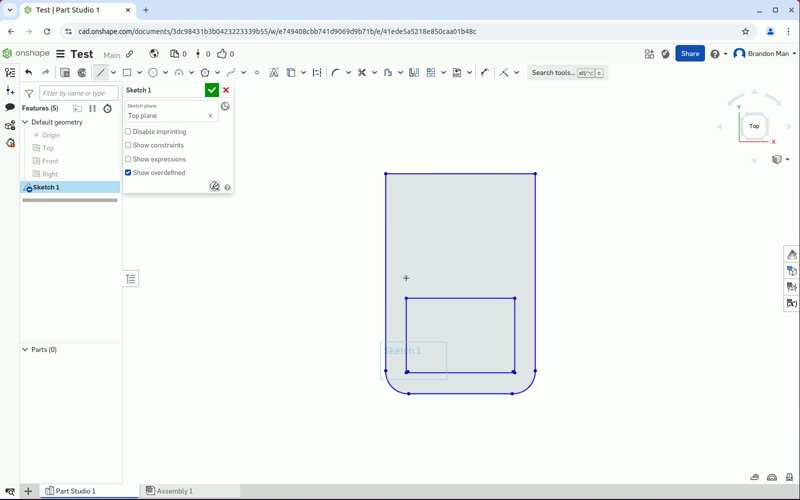
mouse_move(514, 277)
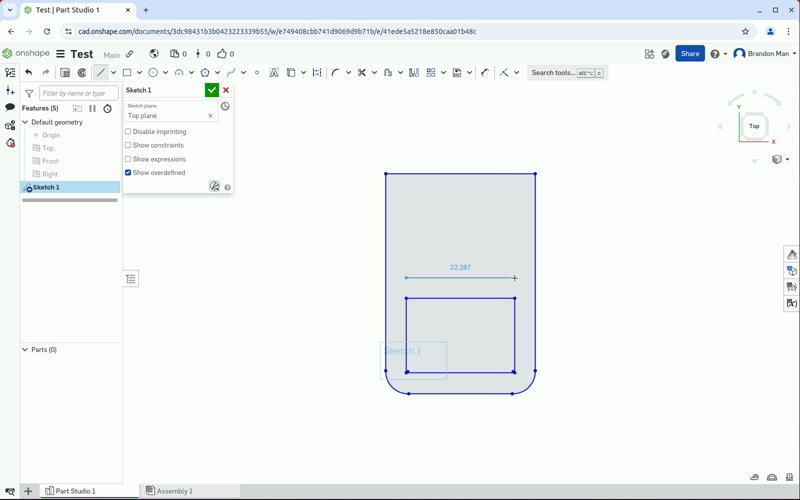
click(514, 277)
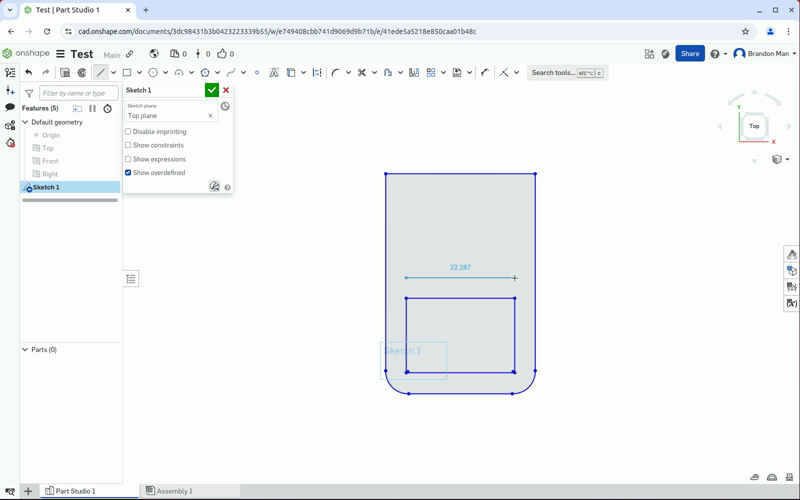
key_up(shift)
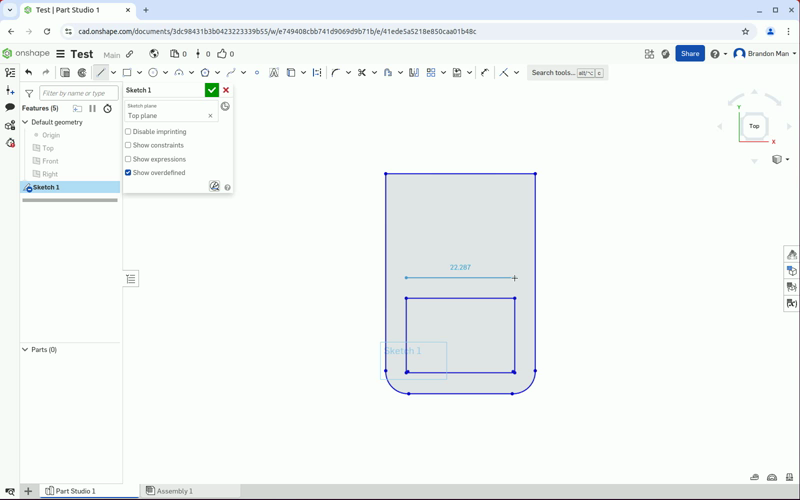
key_down(shift)
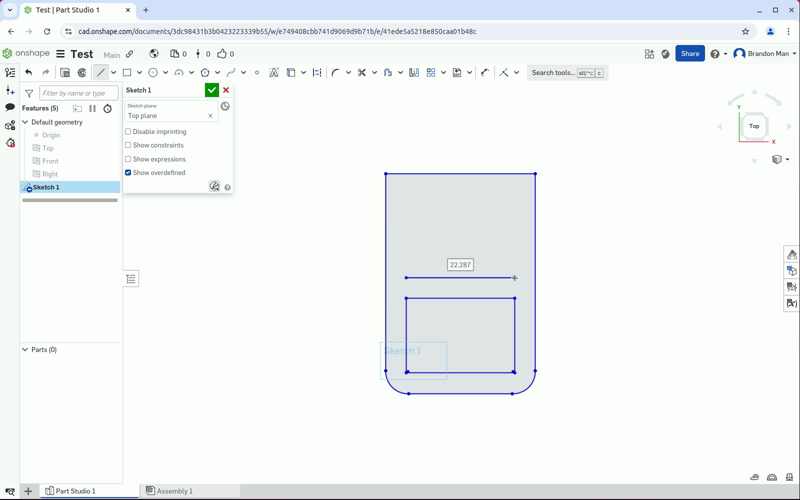
mouse_move(514, 194)
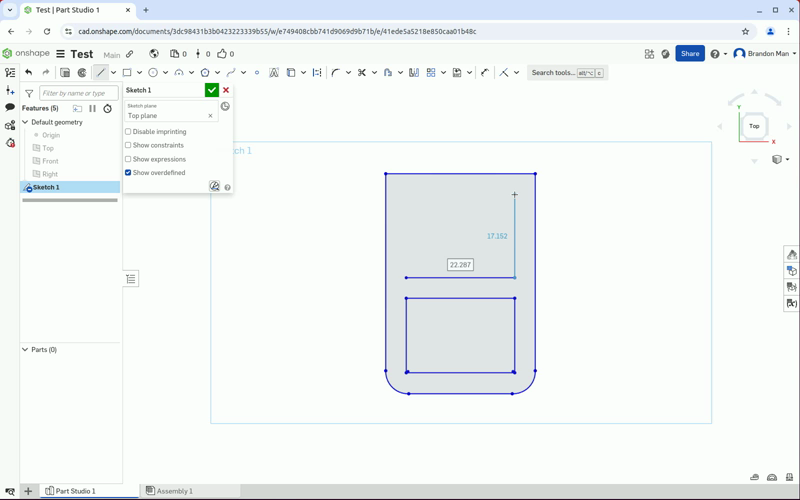
click(514, 194)
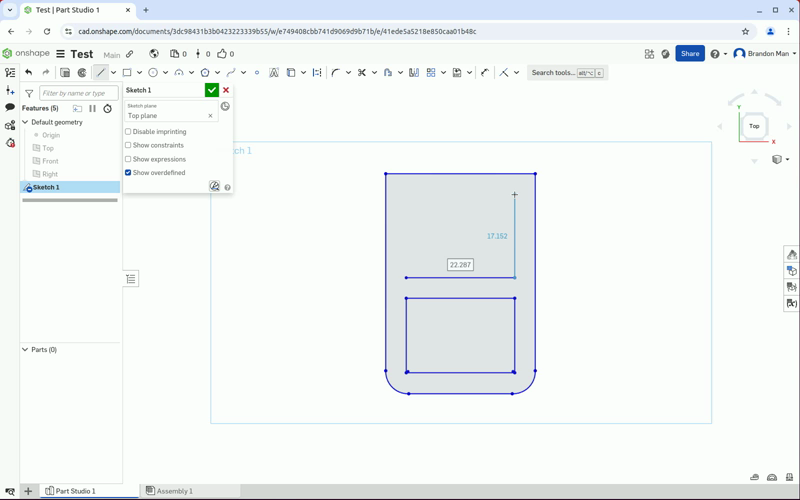
key_up(shift)
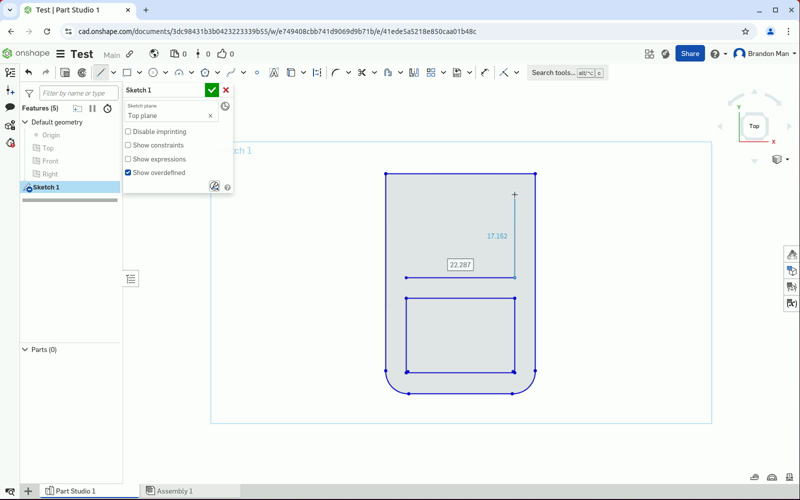
key_down(shift)
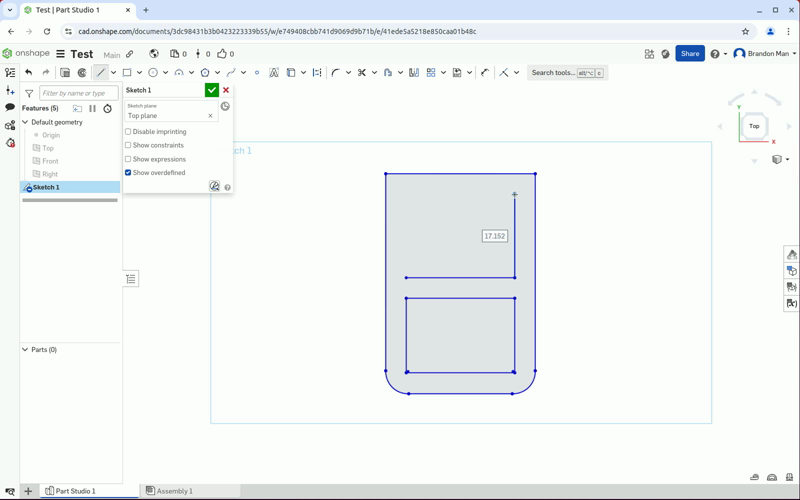
mouse_move(406, 194)
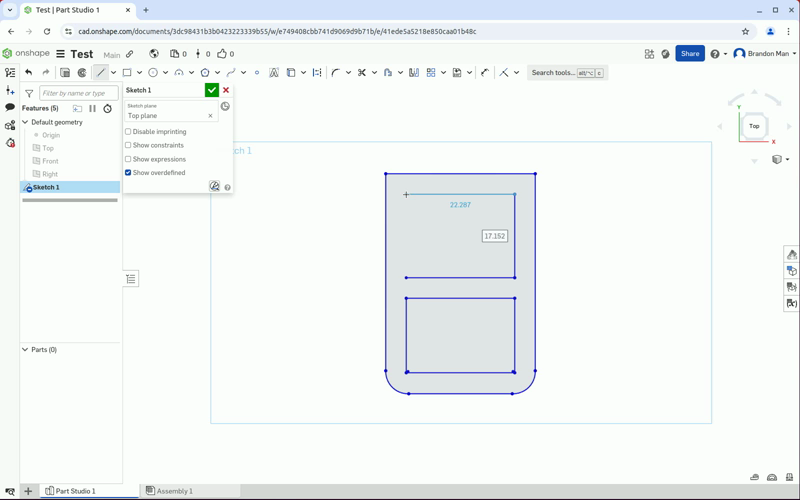
click(406, 194)
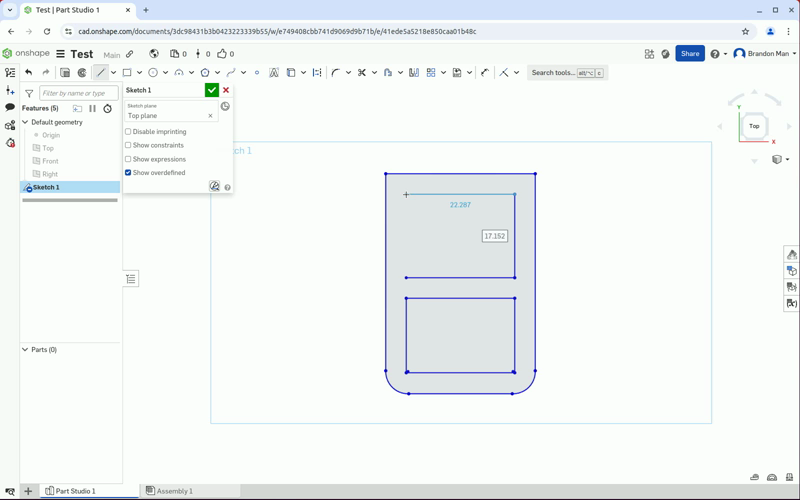
key_up(shift)
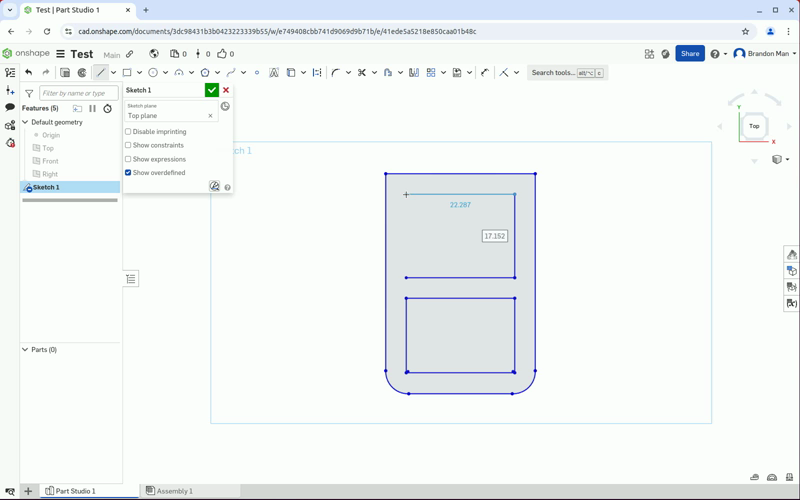
key_down(shift)
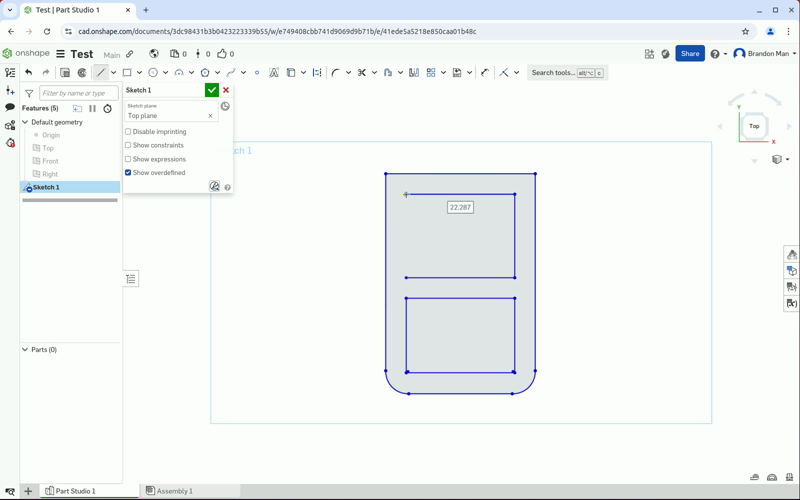
mouse_move(406, 277)
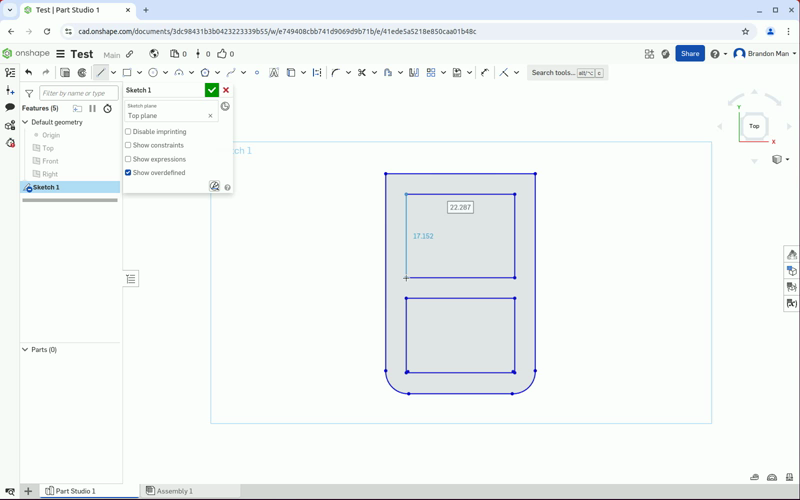
key_up(shift)
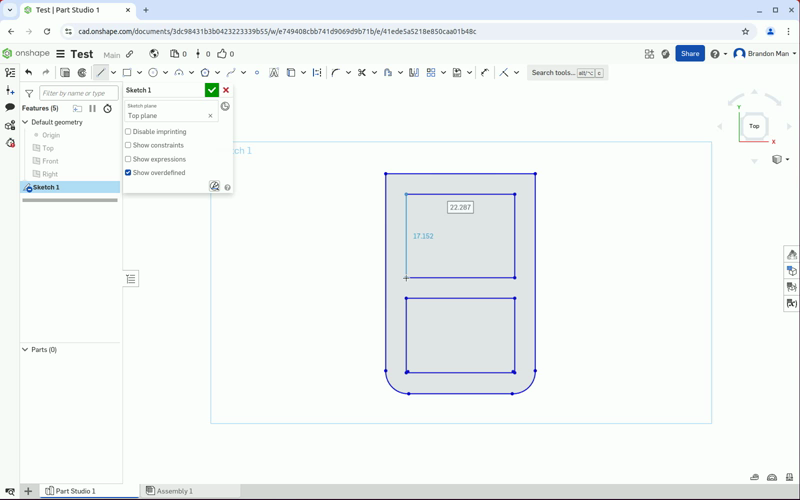
click(406, 277)
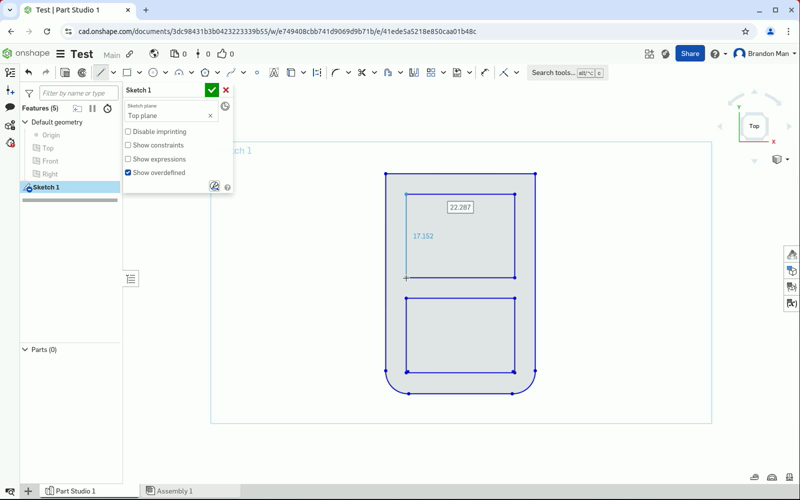
key(esc)
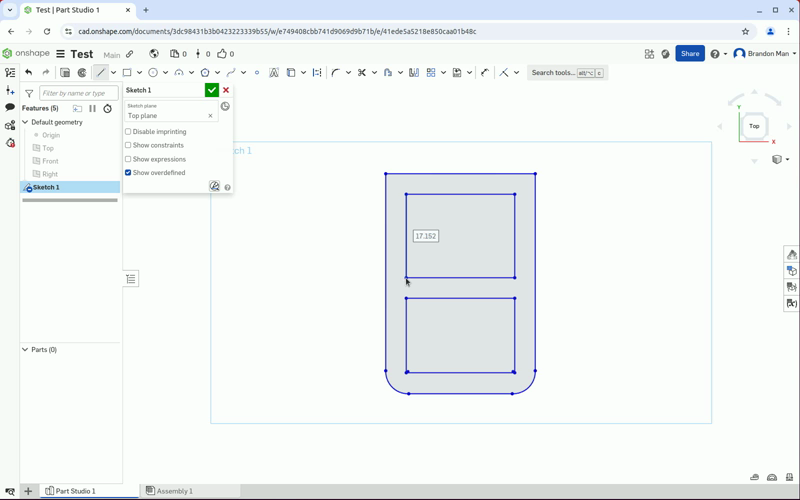
mouse_move(398, 186)
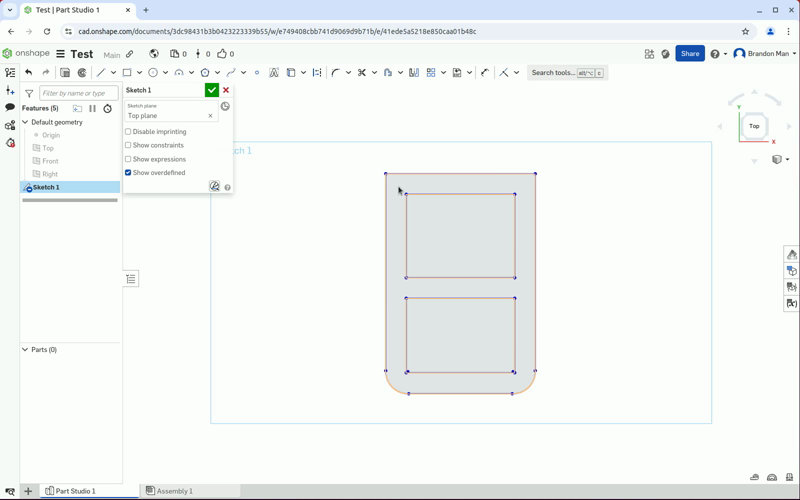
click(398, 186)
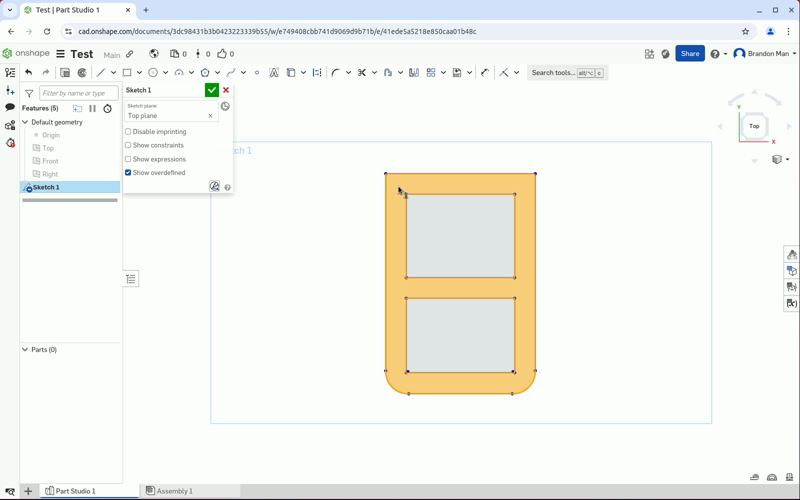
mouse_move(73, 352)
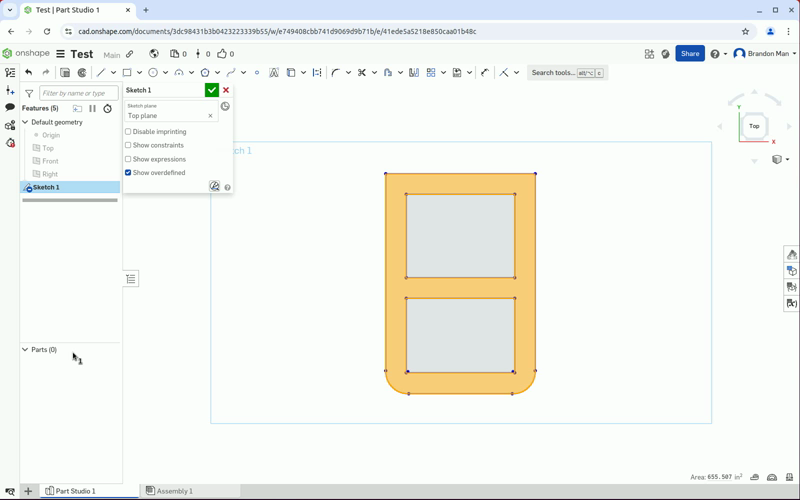
key(shift+y)
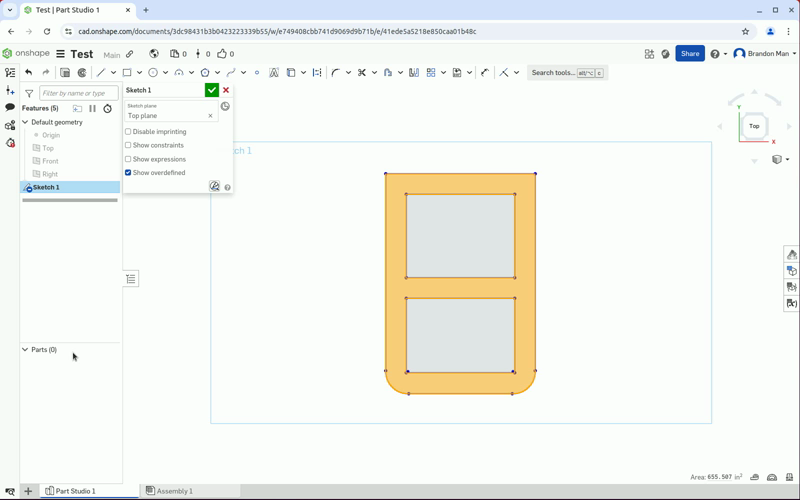
key(shift+e)
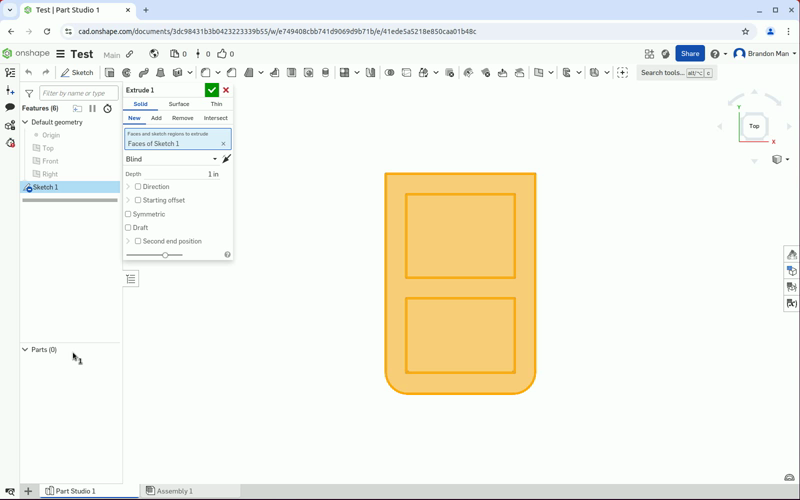
mouse_move(143, 106)
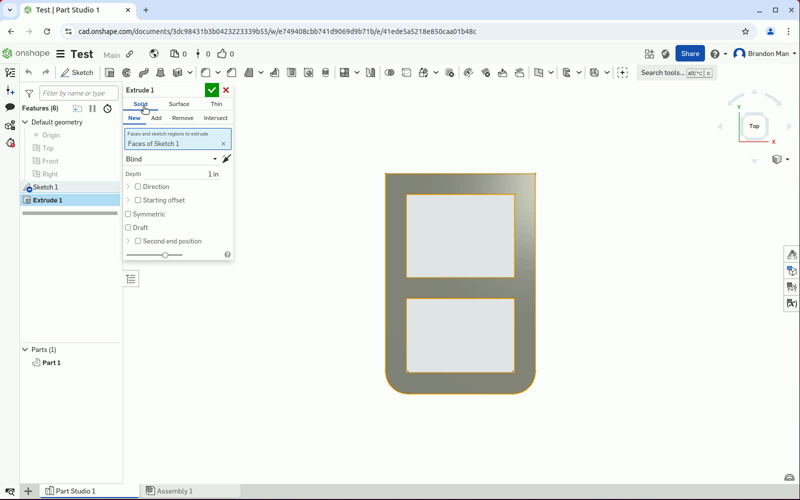
click(143, 106)
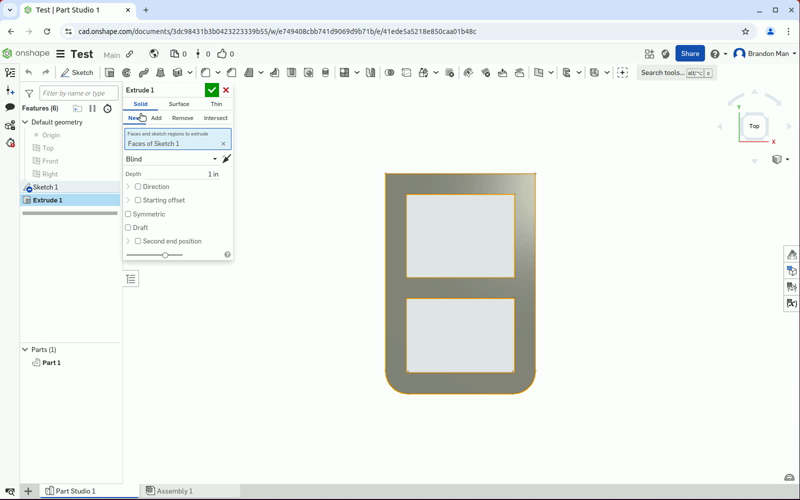
mouse_move(137, 120)
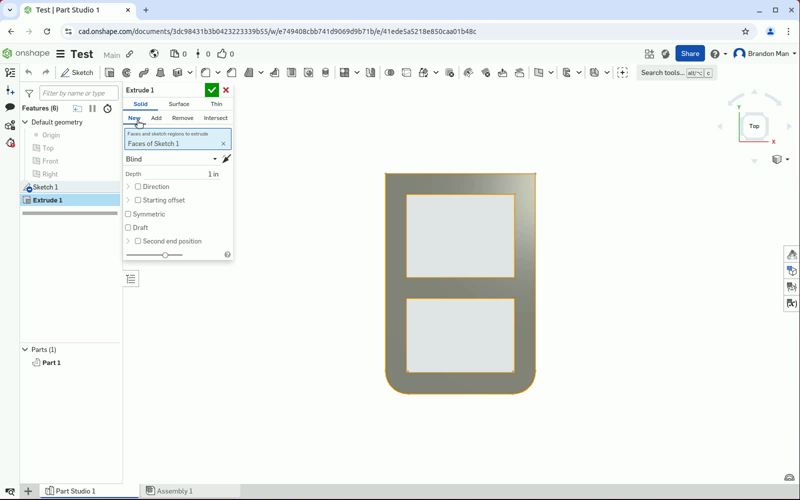
click(137, 120)
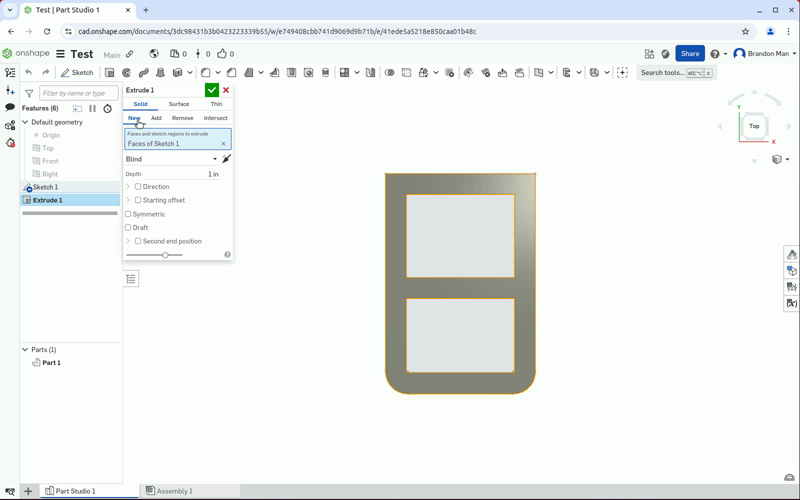
key(tab, 4)
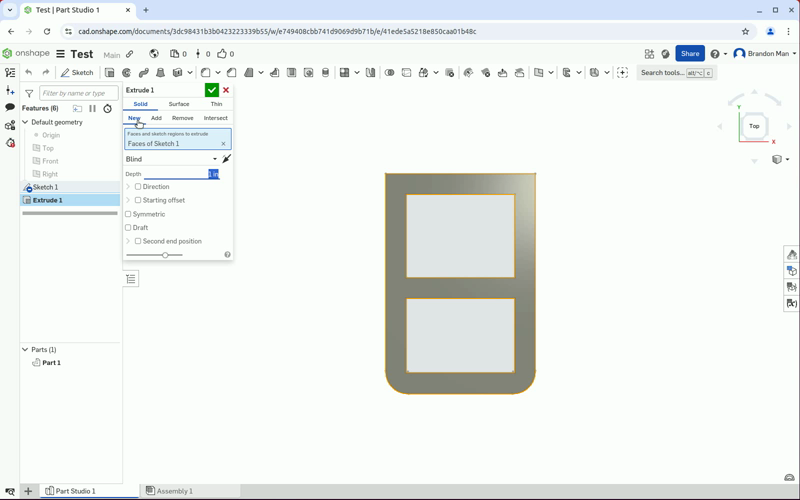
text(0.722)
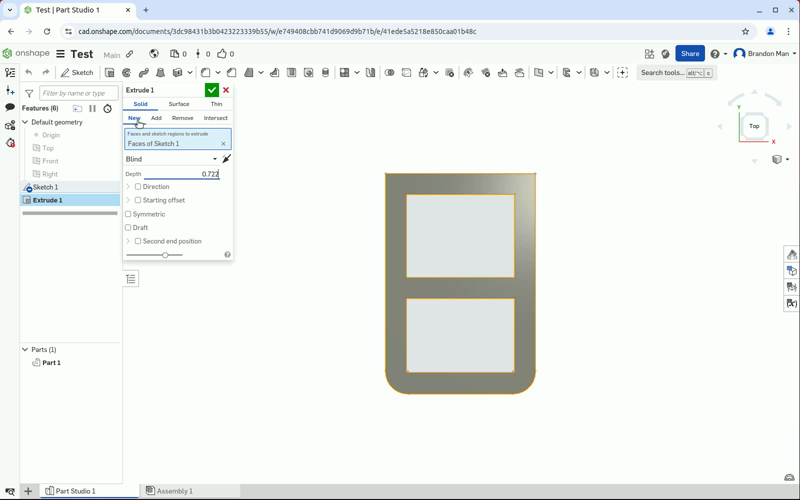
key(enter)
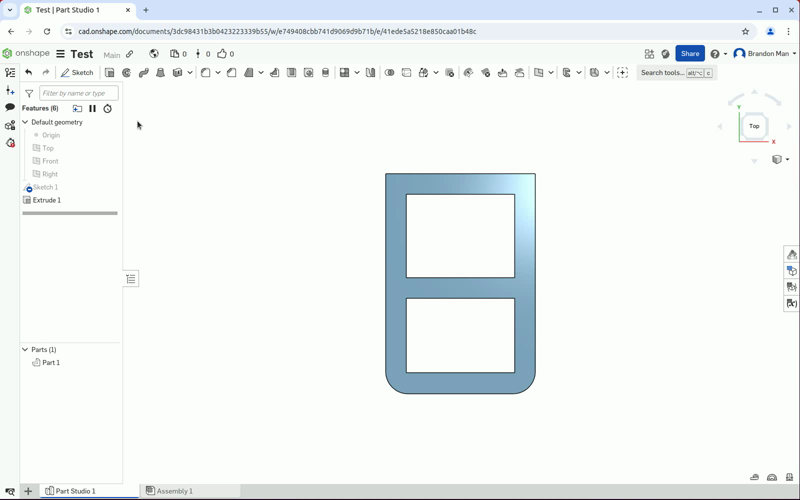
key(shift+h)
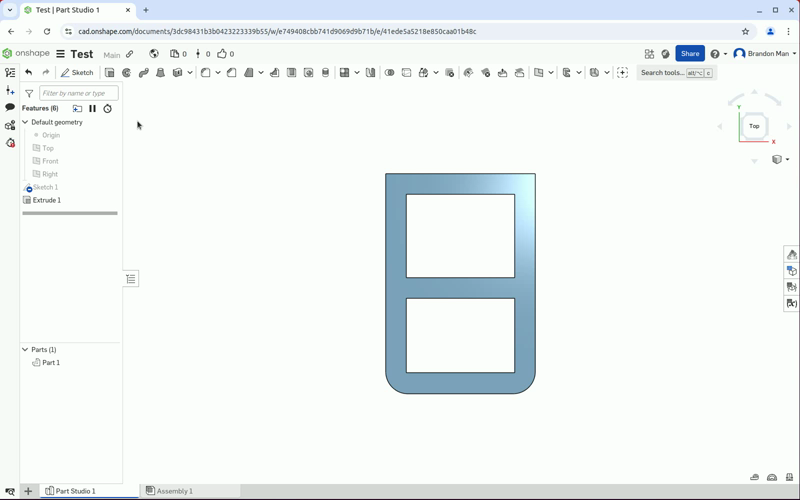
key(shift+h)
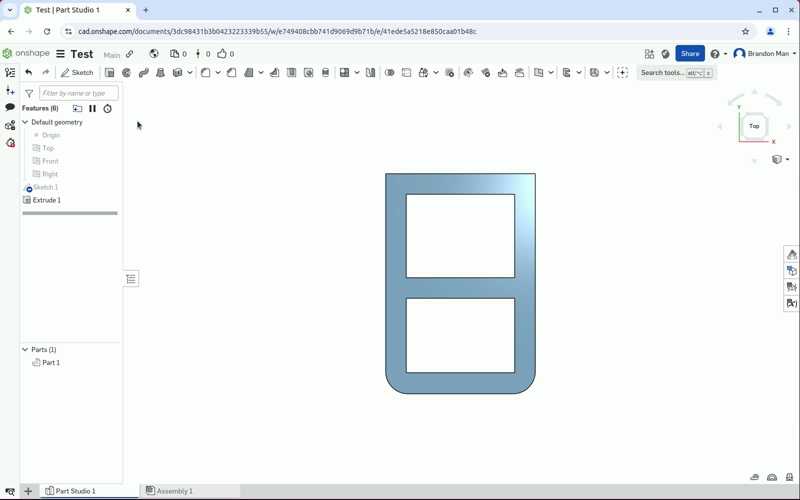
mouse_move(73, 189)
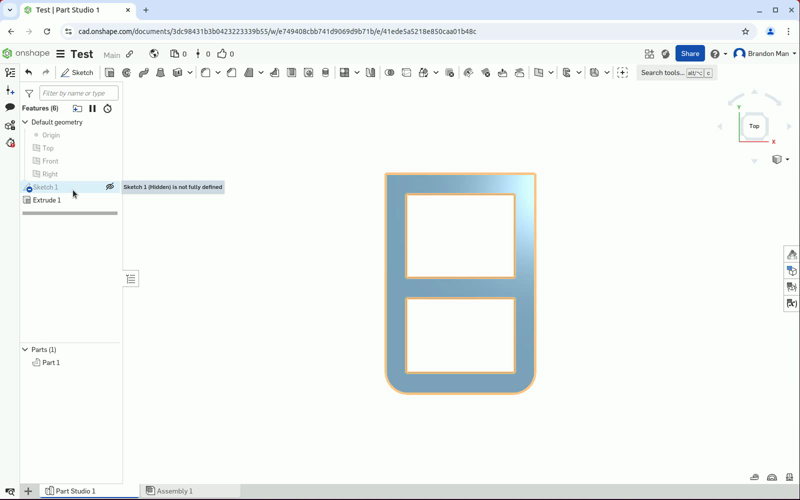
click(73, 189)
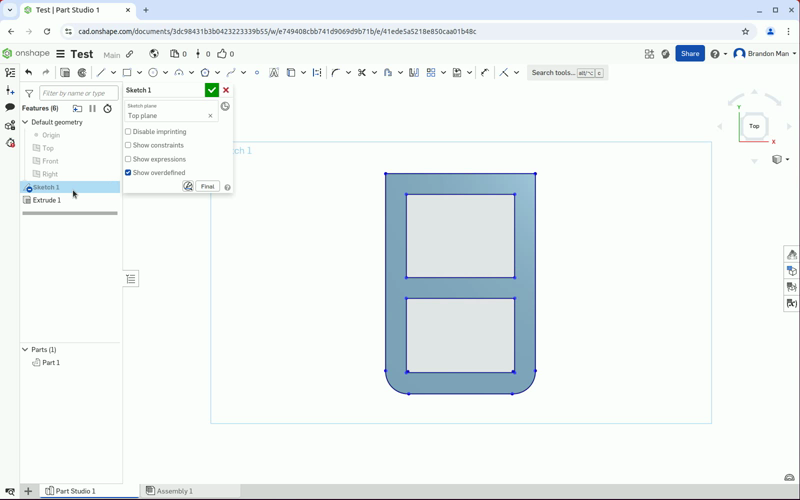
mouse_move(229, 92)
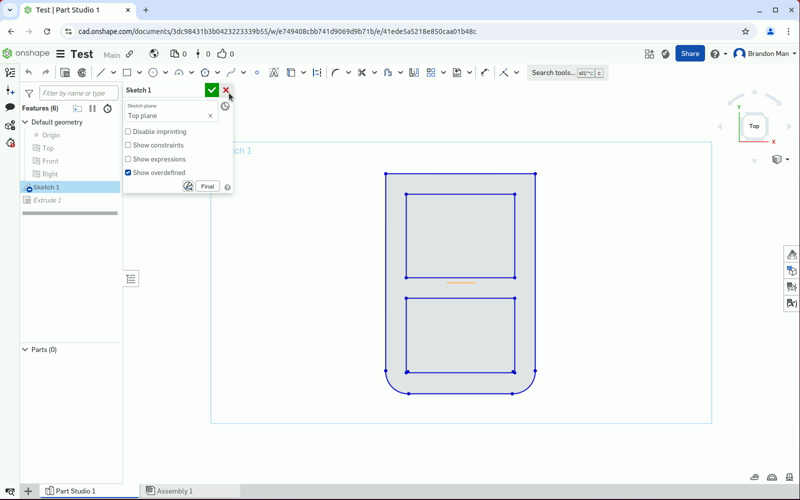
click(229, 92)
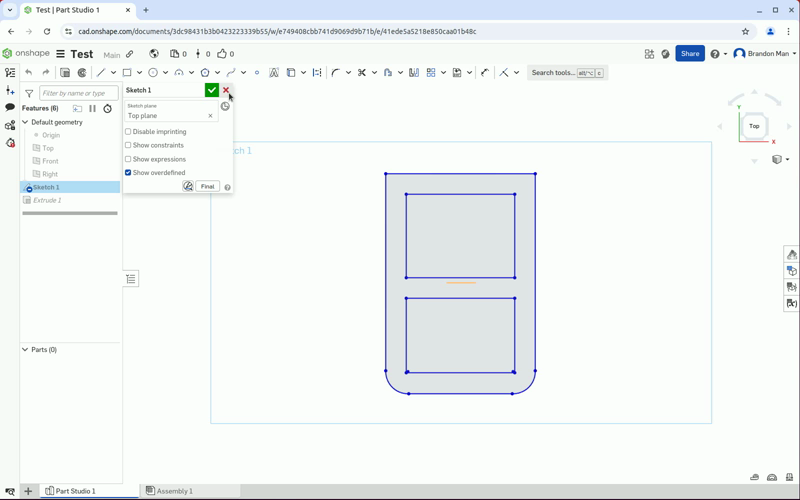
key(shift+s)
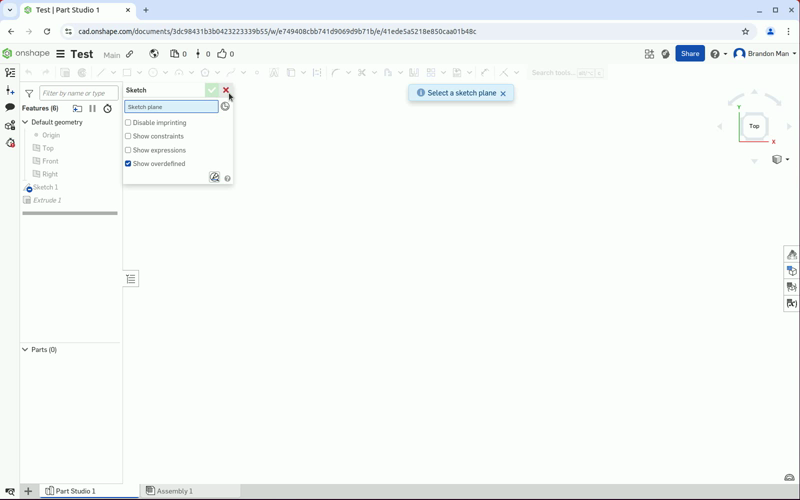
mouse_move(73, 150)
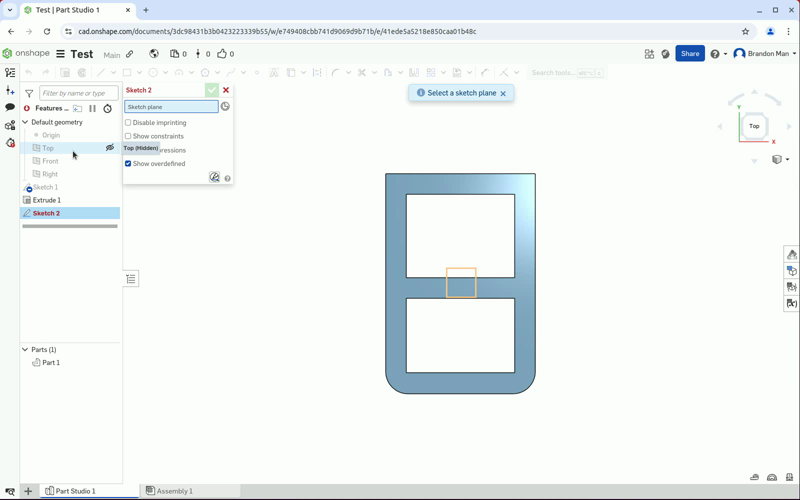
click(73, 150)
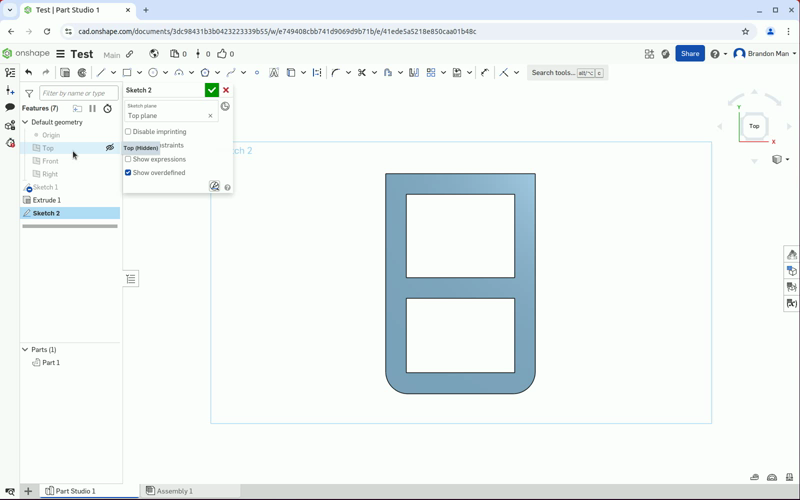
mouse_move(73, 352)
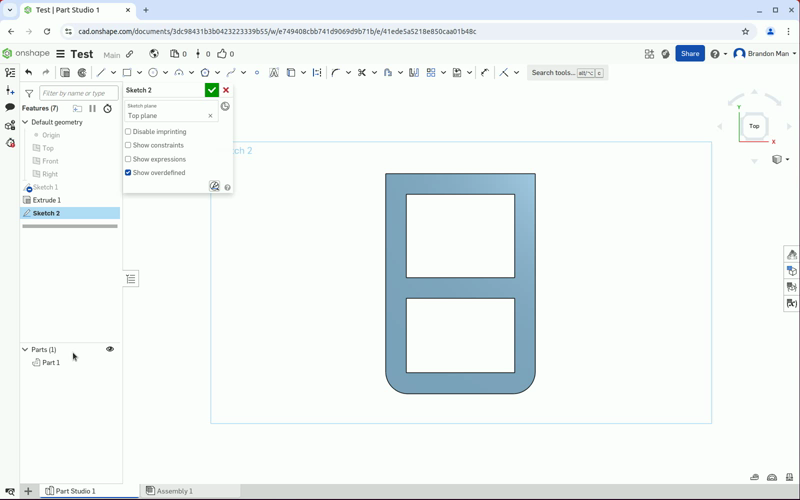
key(y)
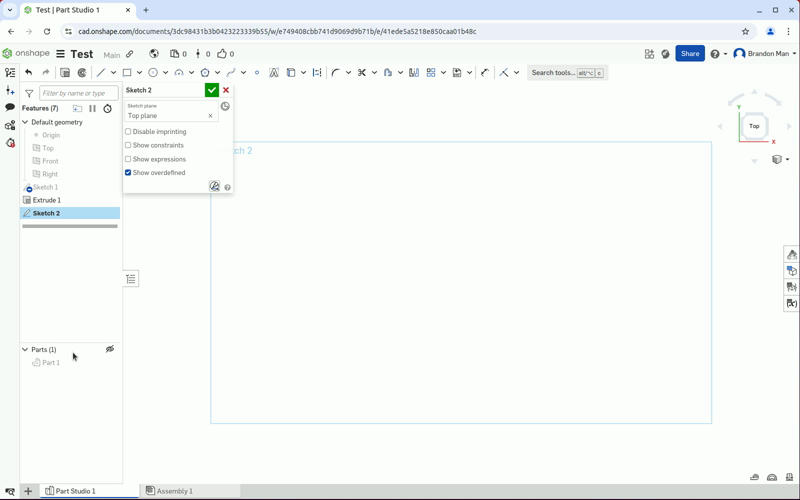
key(a)
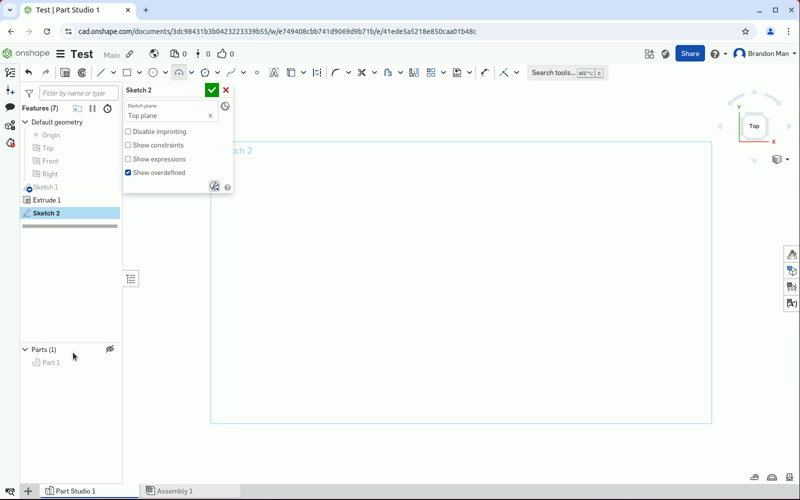
key_down(shift)
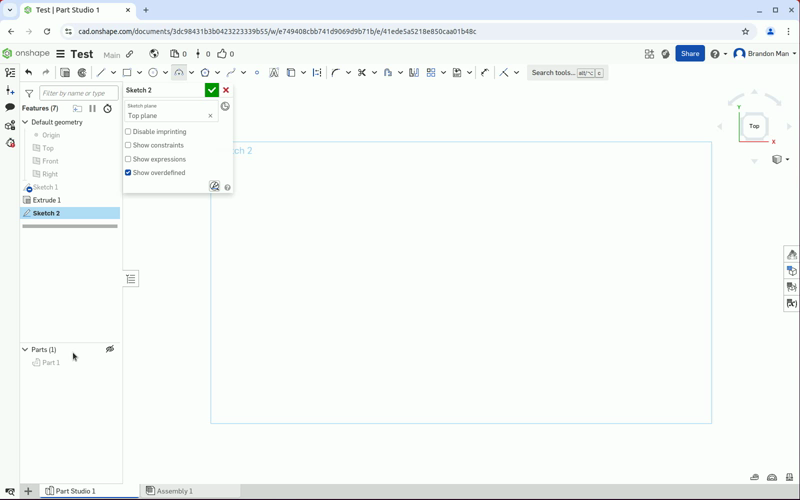
mouse_move(383, 373)
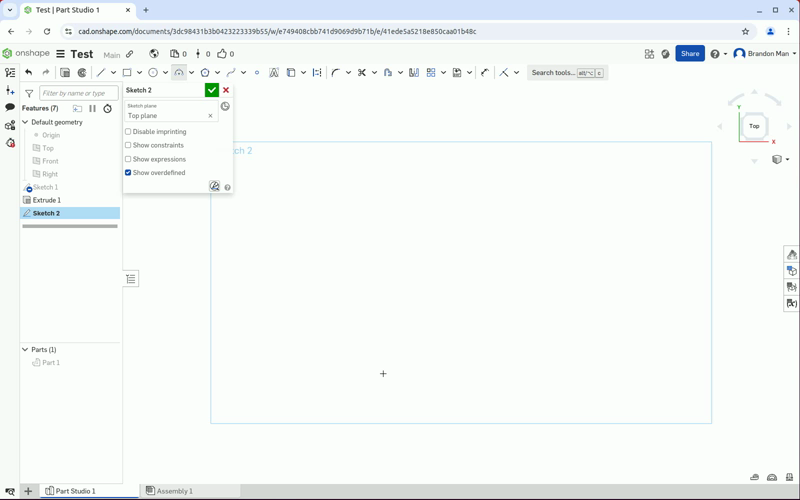
click(383, 373)
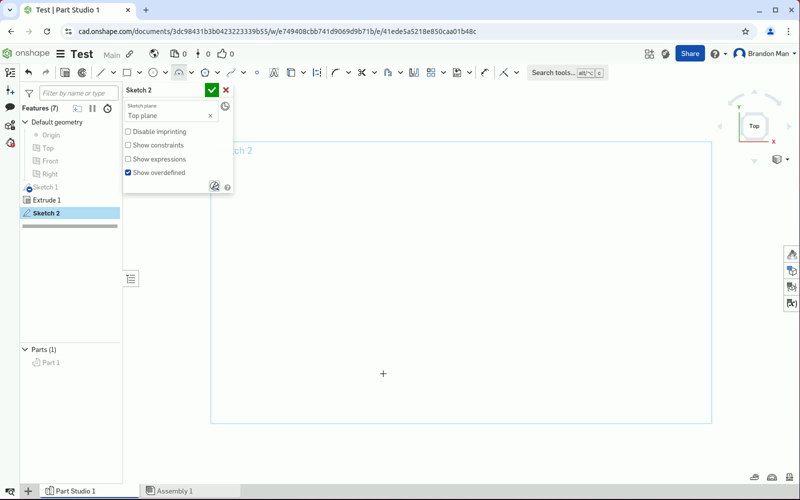
key_up(shift)
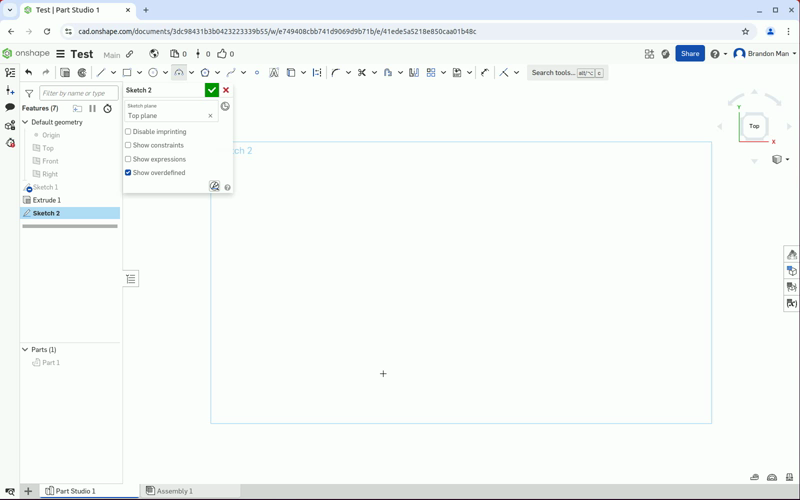
key_down(shift)
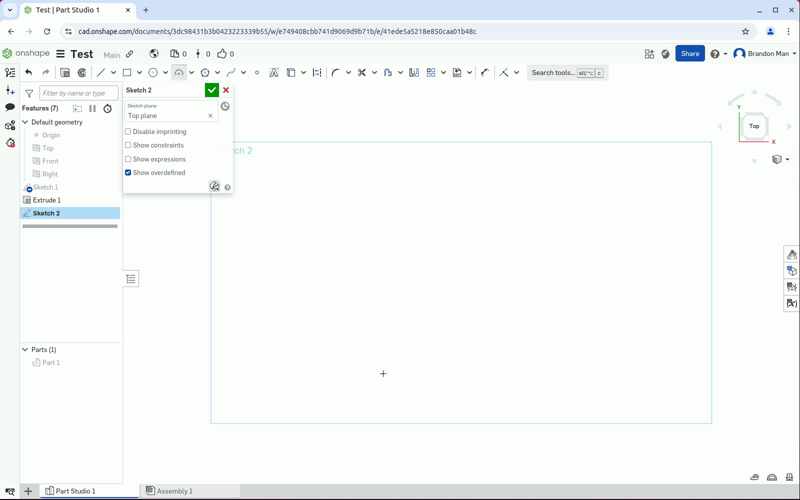
mouse_move(406, 396)
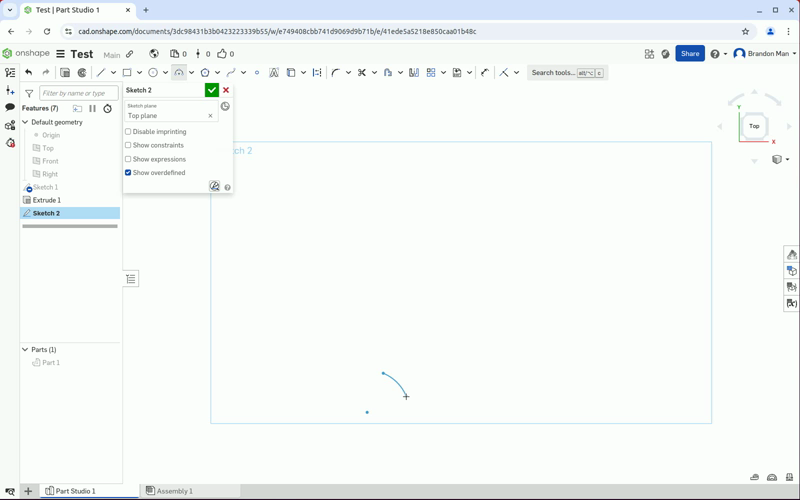
click(406, 396)
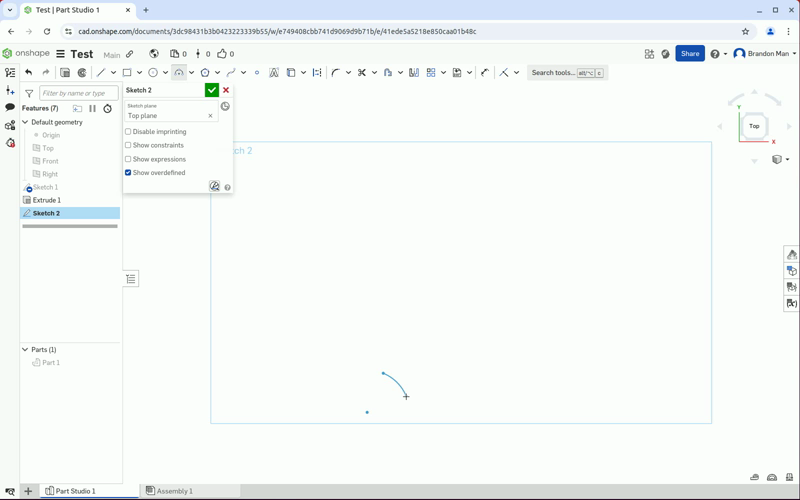
mouse_move(390, 389)
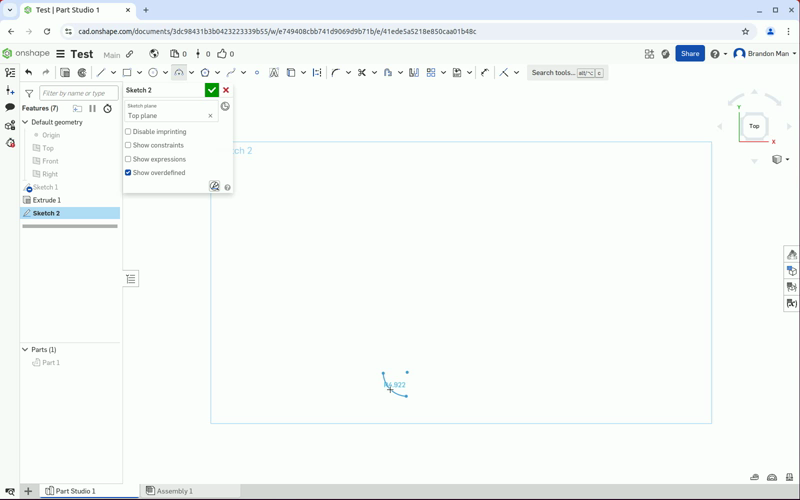
click(390, 389)
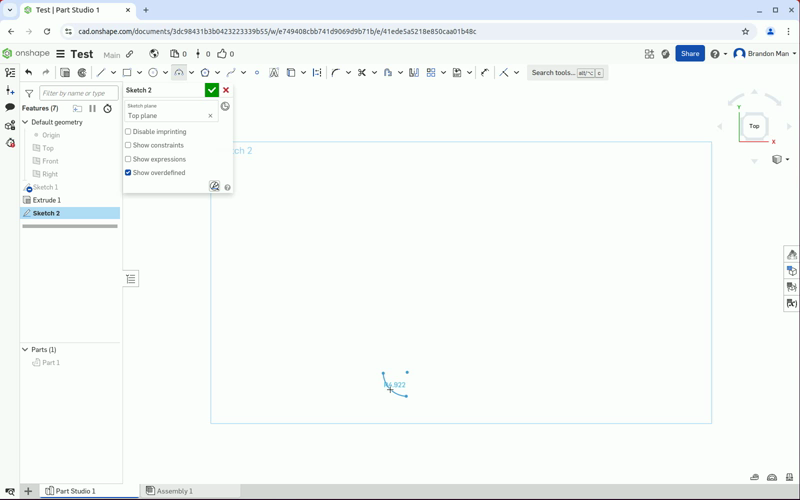
key_up(shift)
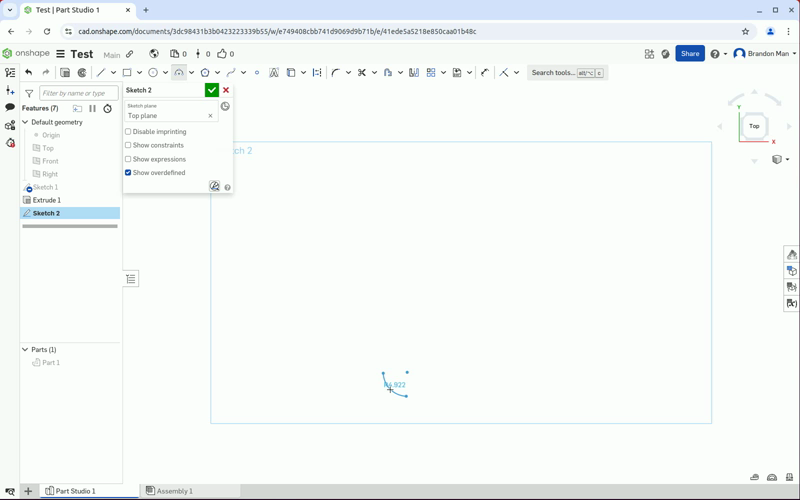
key(esc)
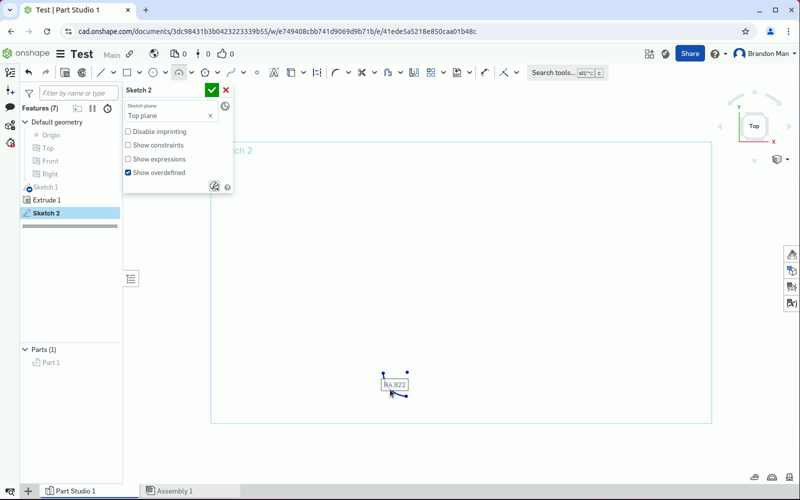
key(l)
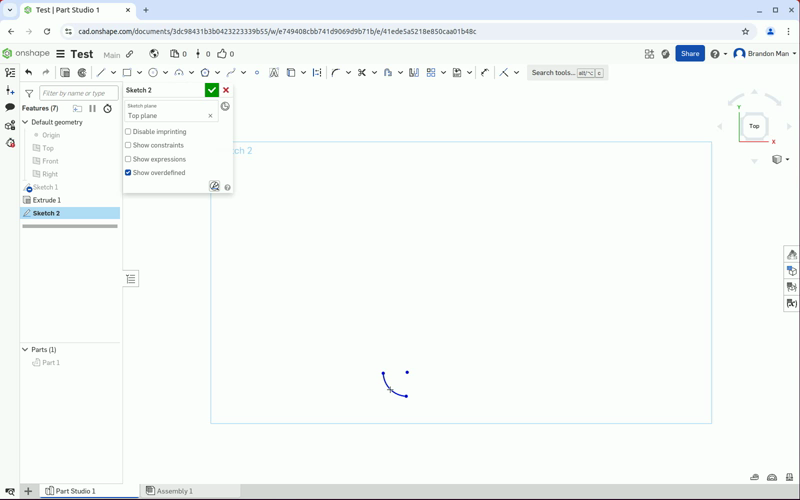
mouse_move(406, 396)
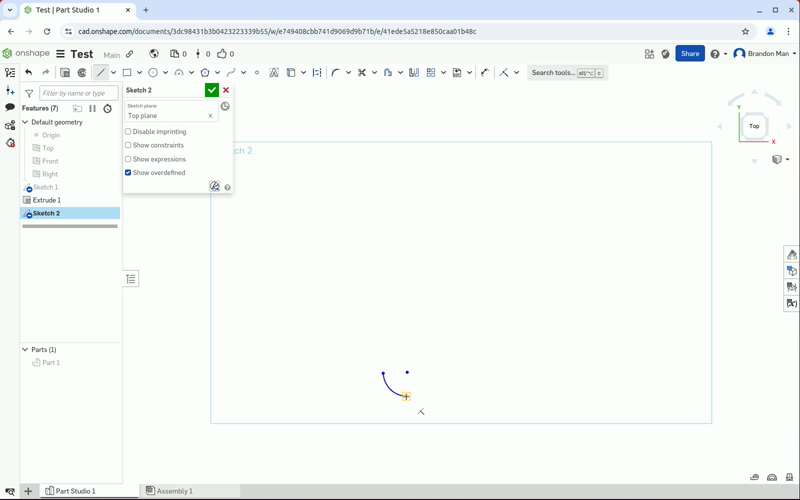
click(406, 396)
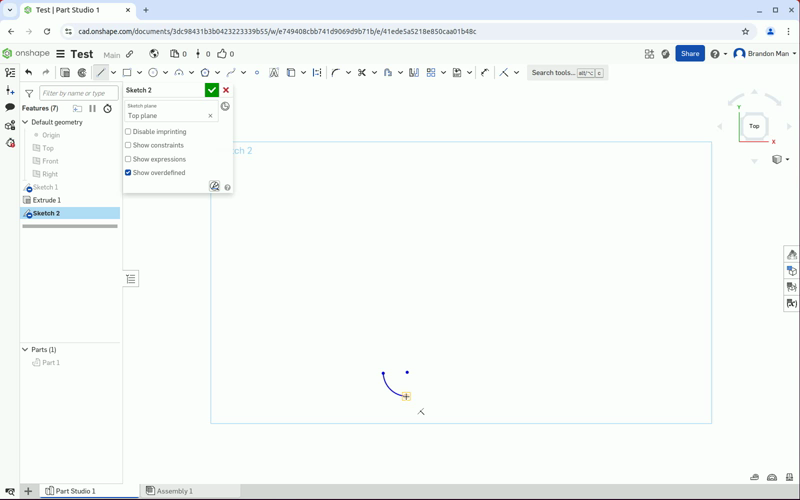
key_down(shift)
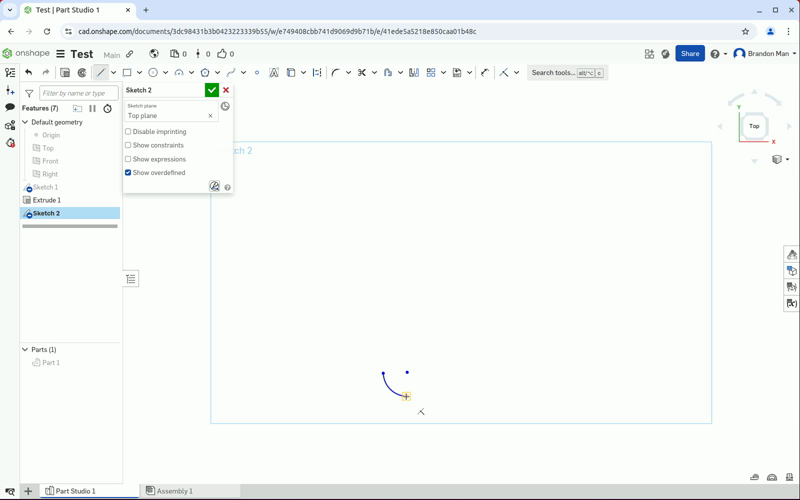
mouse_move(515, 396)
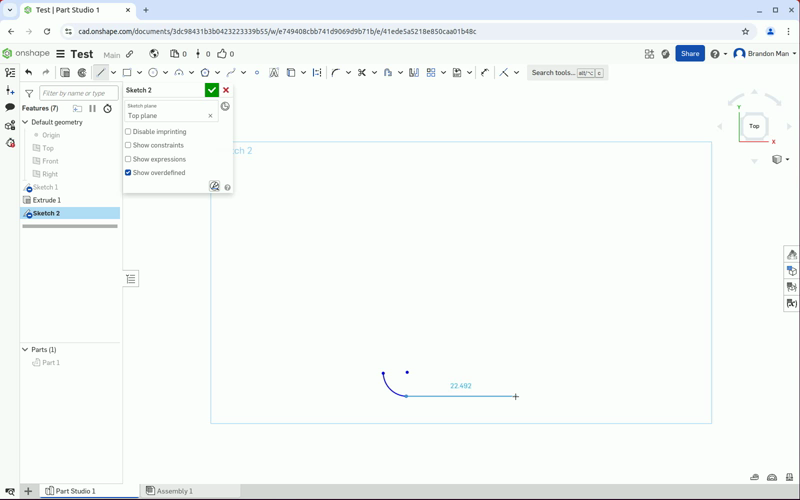
click(515, 396)
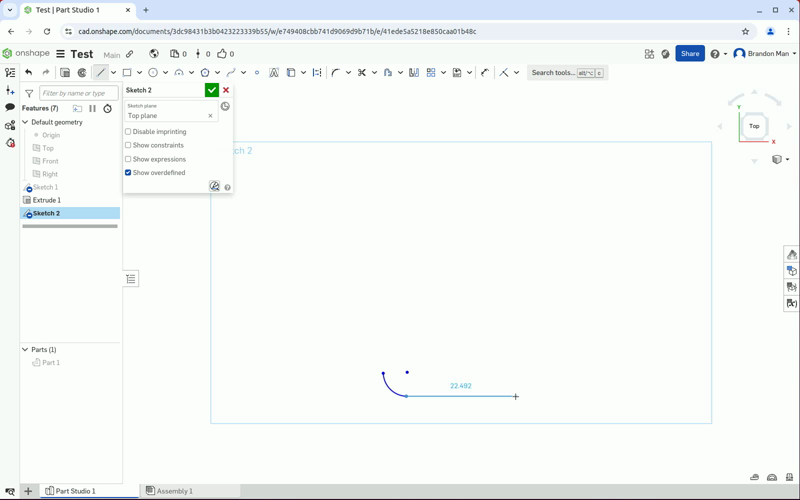
key_up(shift)
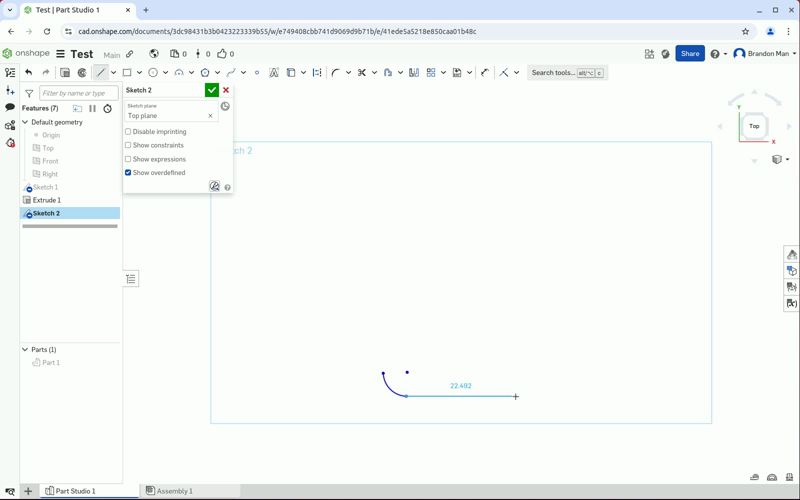
key(esc)
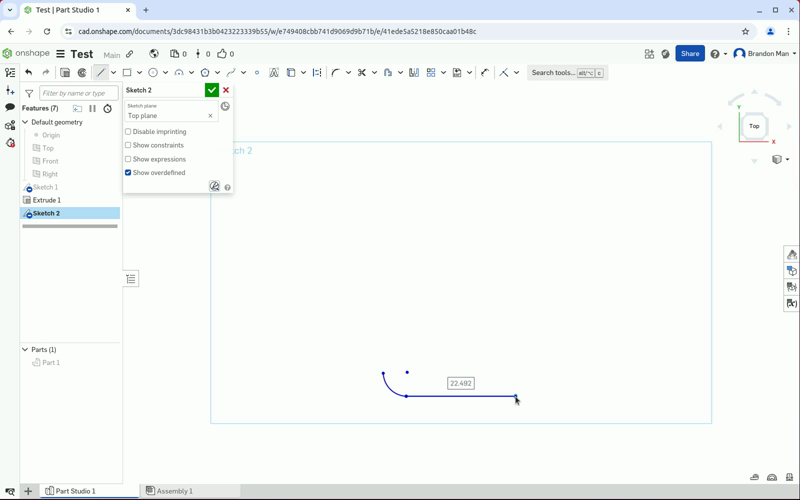
key(a)
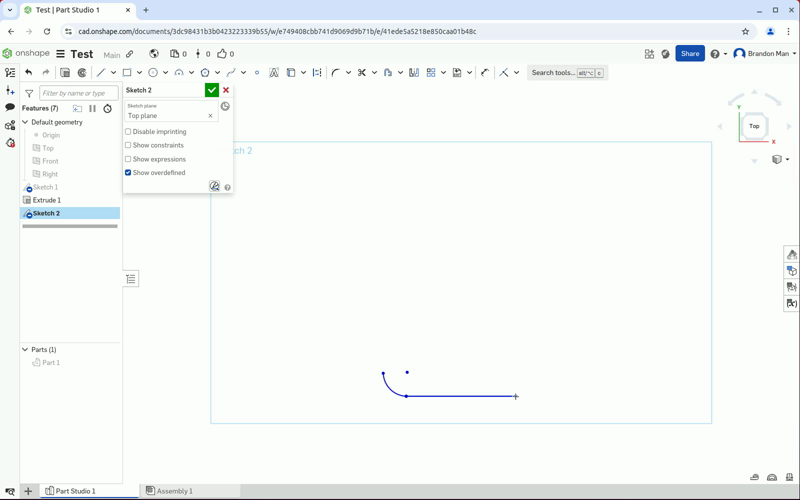
mouse_move(515, 396)
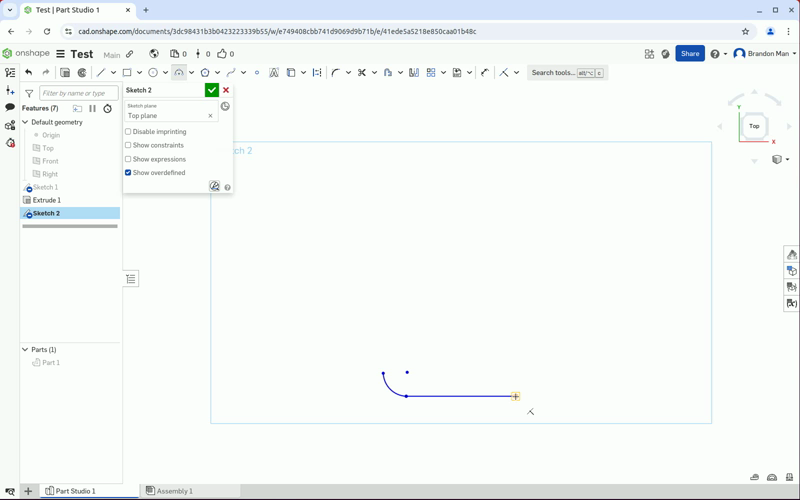
click(515, 396)
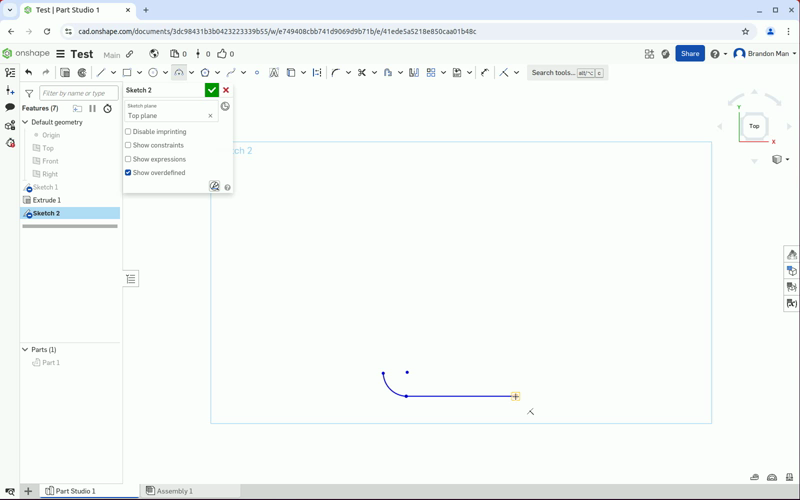
key_down(shift)
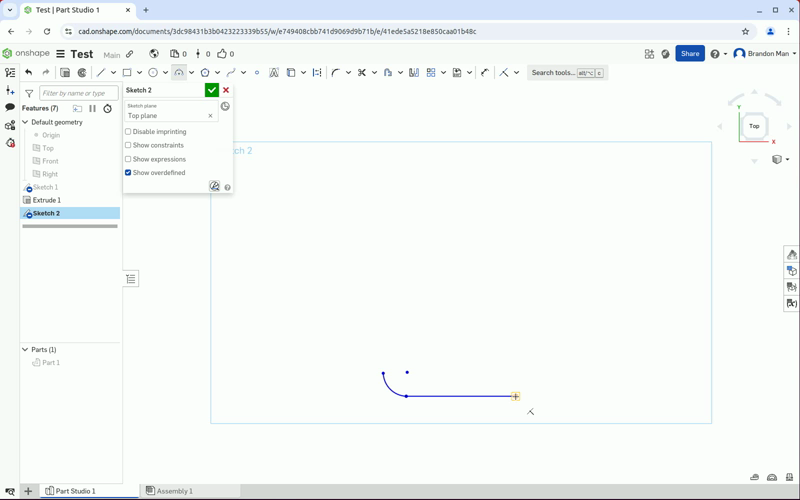
mouse_move(538, 373)
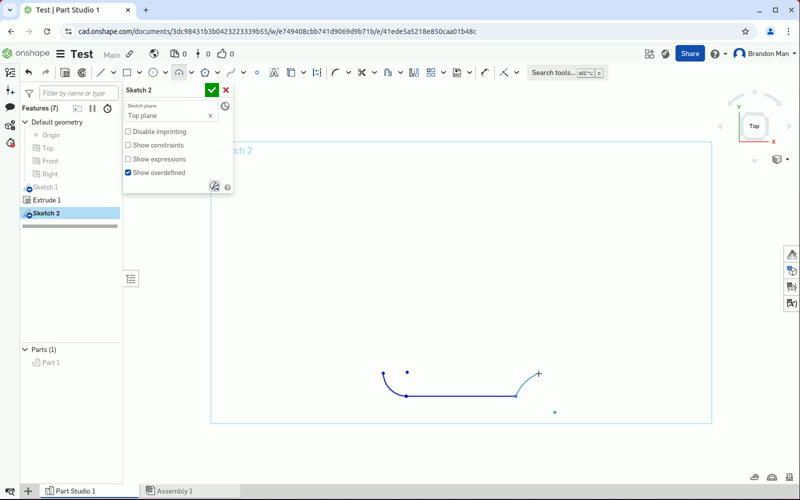
click(538, 373)
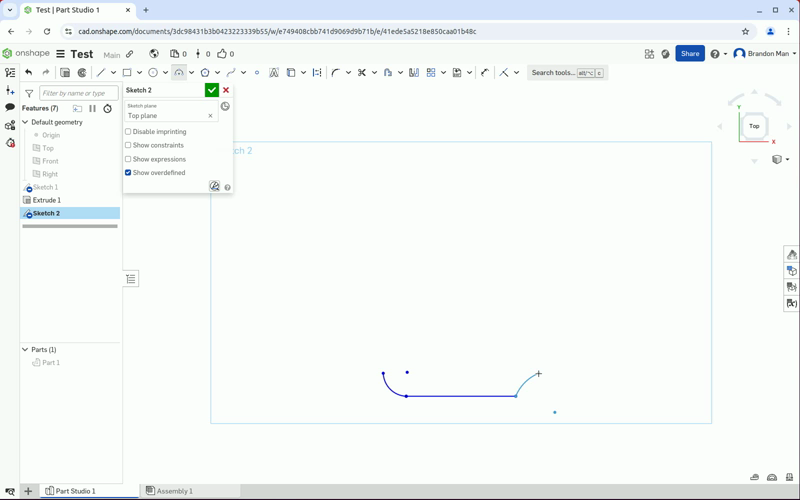
mouse_move(531, 389)
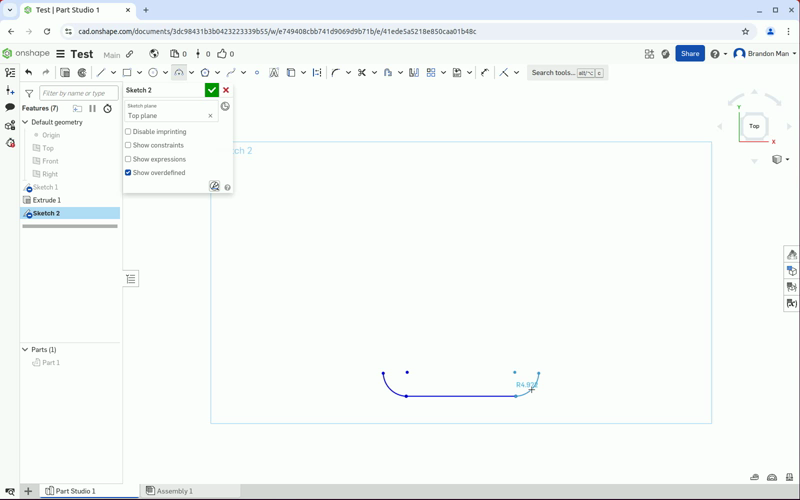
click(531, 389)
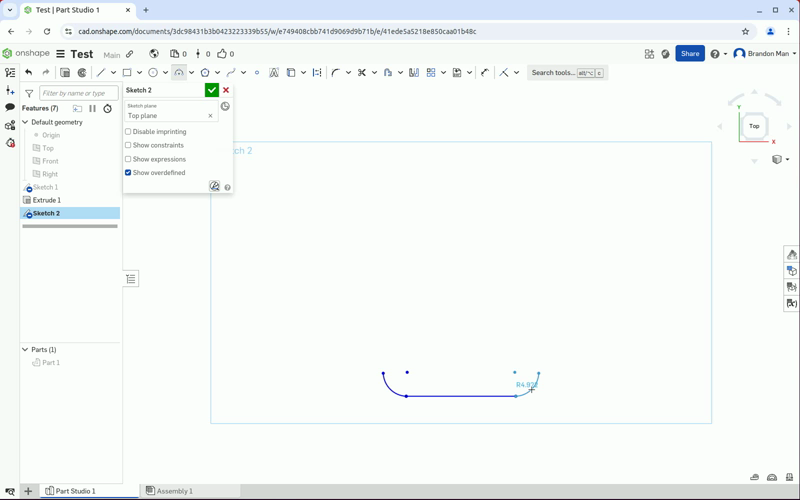
key_up(shift)
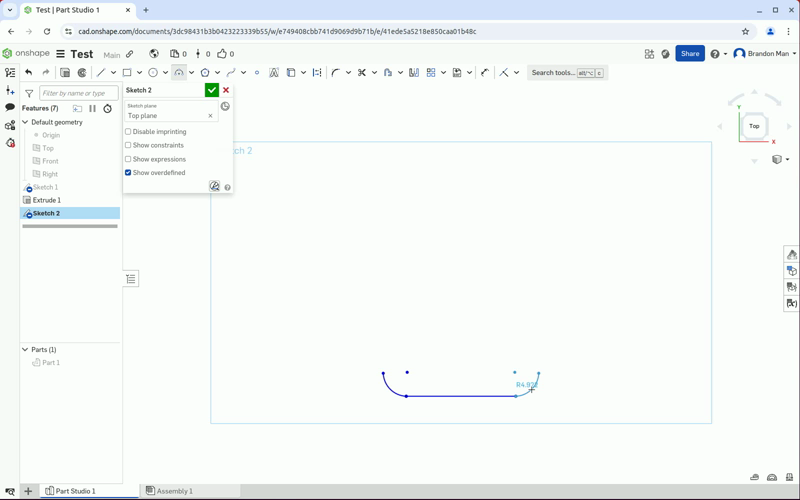
key(esc)
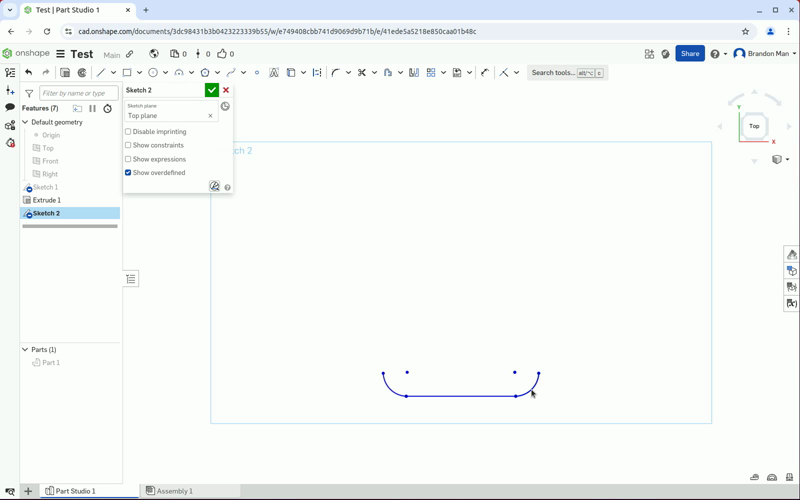
key(l)
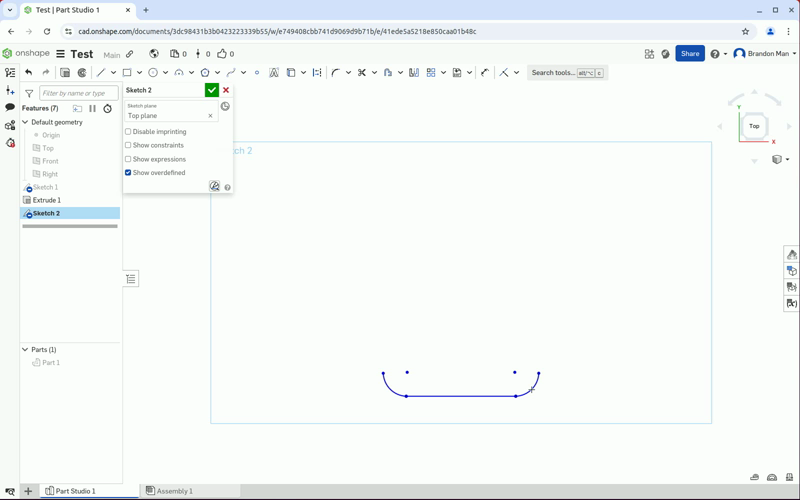
mouse_move(538, 373)
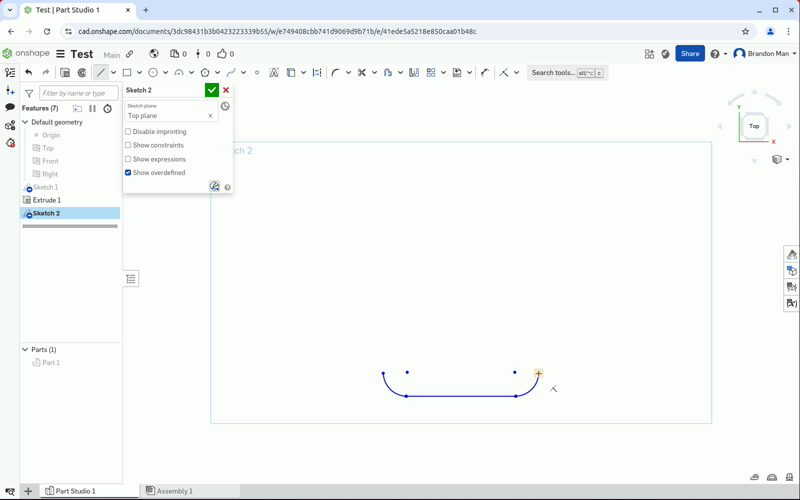
click(538, 373)
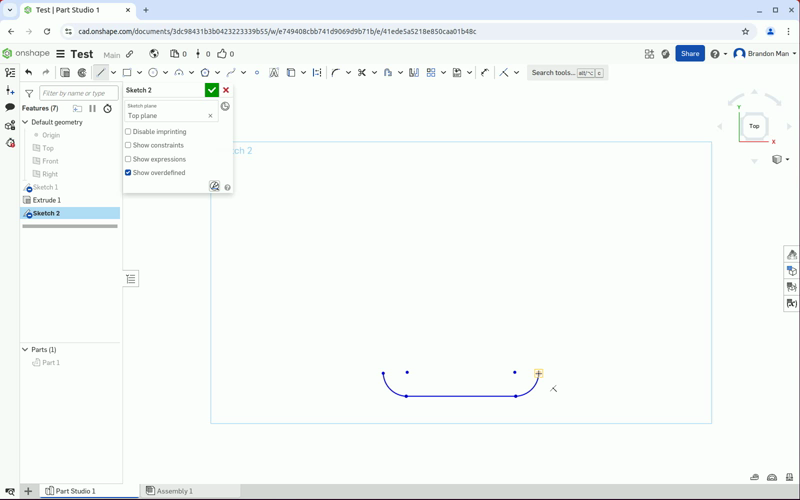
key_down(shift)
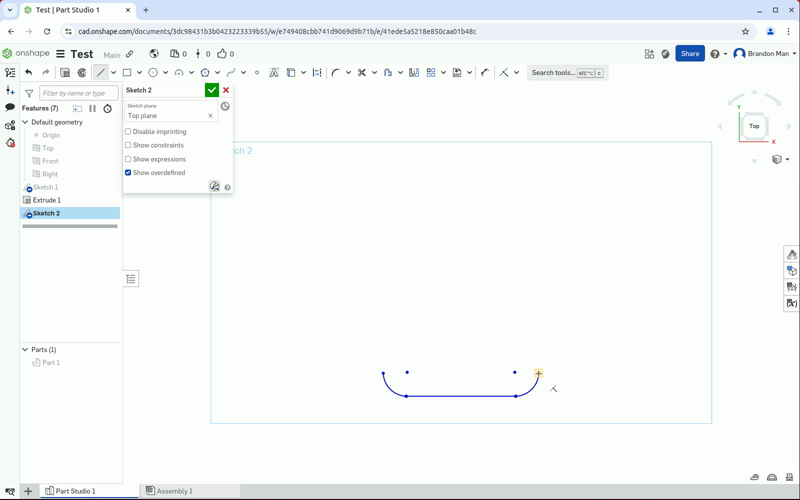
mouse_move(538, 173)
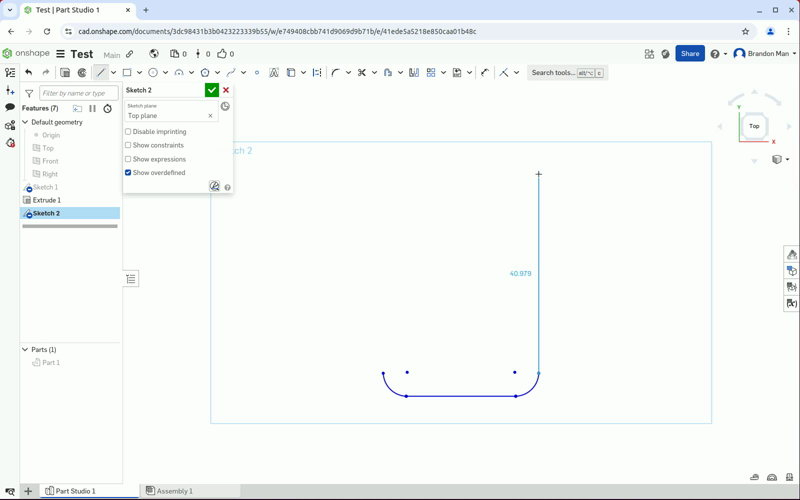
click(538, 173)
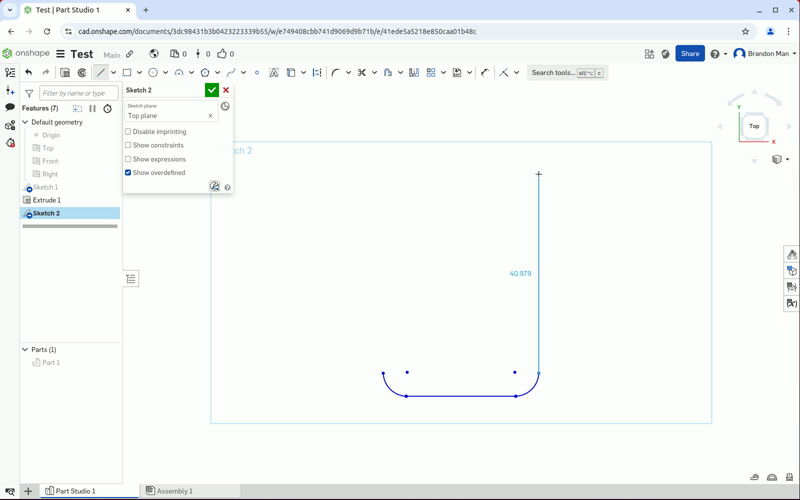
key_up(shift)
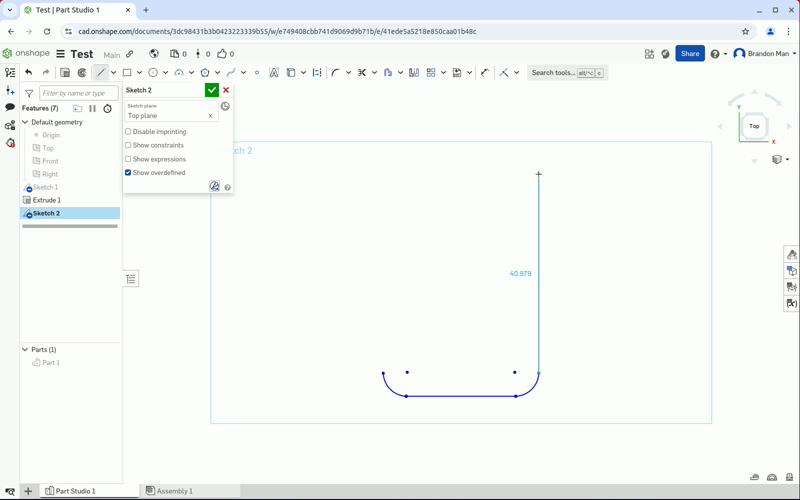
key_down(shift)
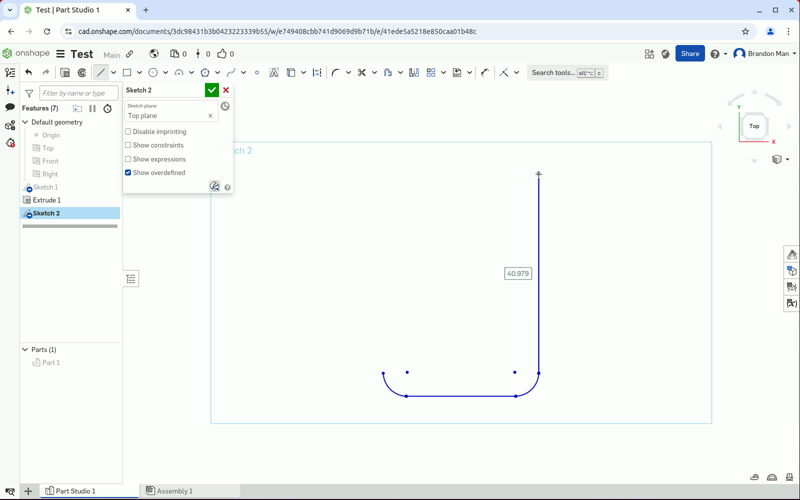
mouse_move(568, 173)
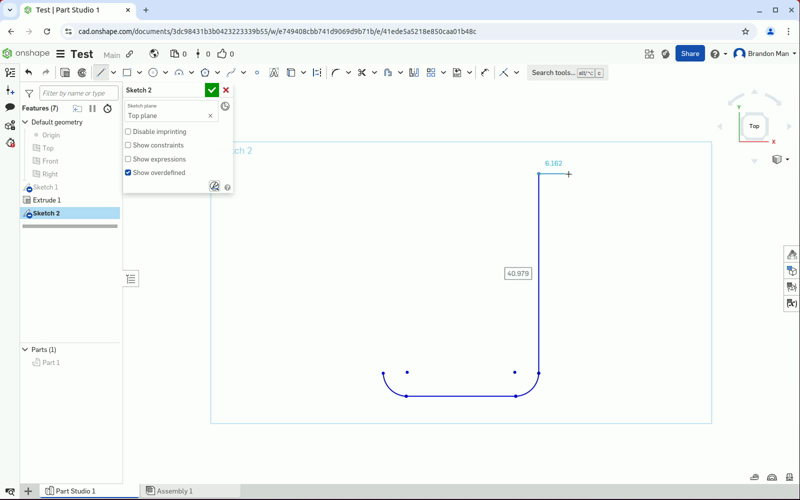
mouse_move(534, 173)
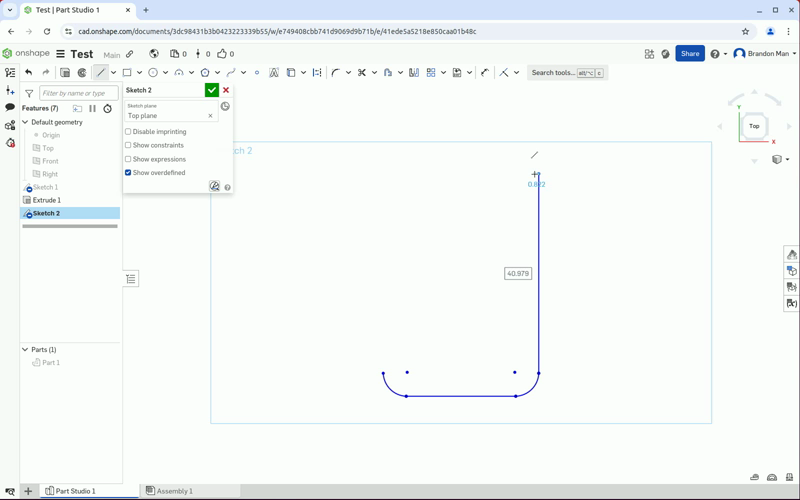
scroll(6)
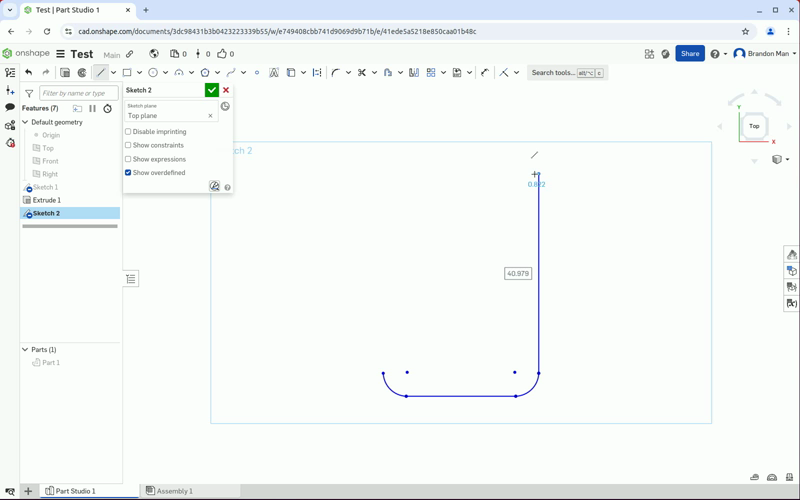
scroll(6)
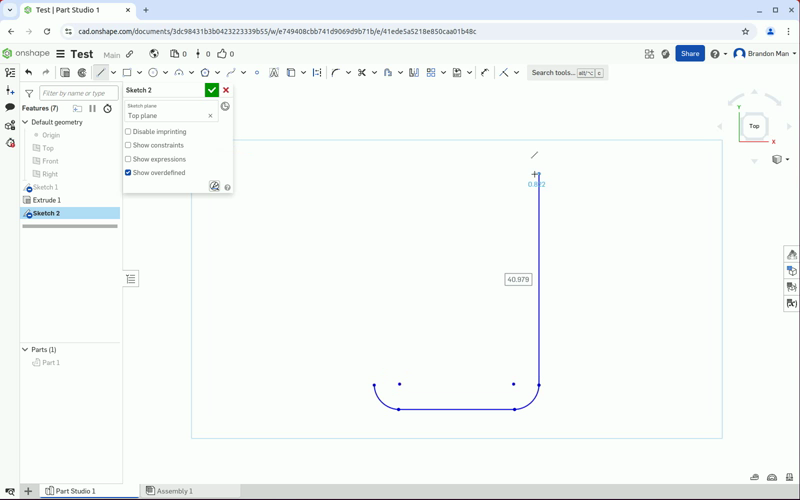
scroll(6)
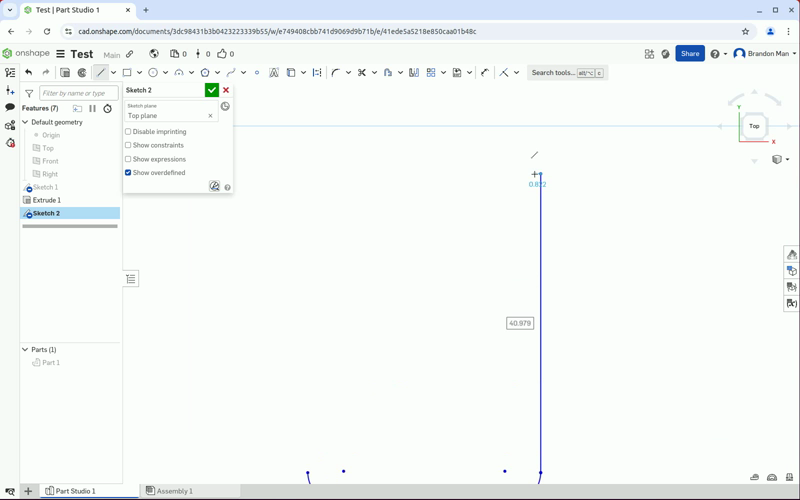
scroll(6)
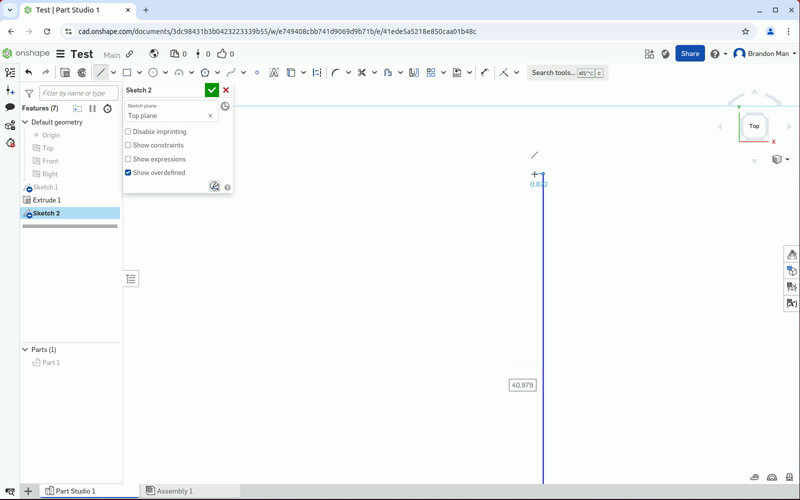
scroll(6)
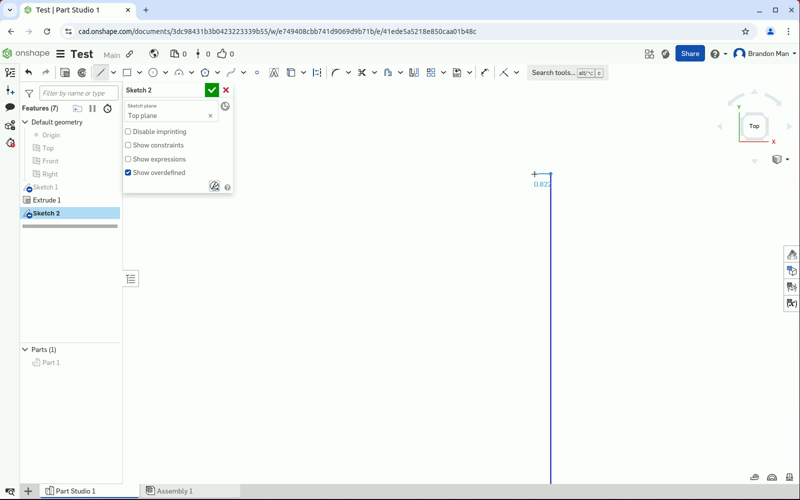
scroll(6)
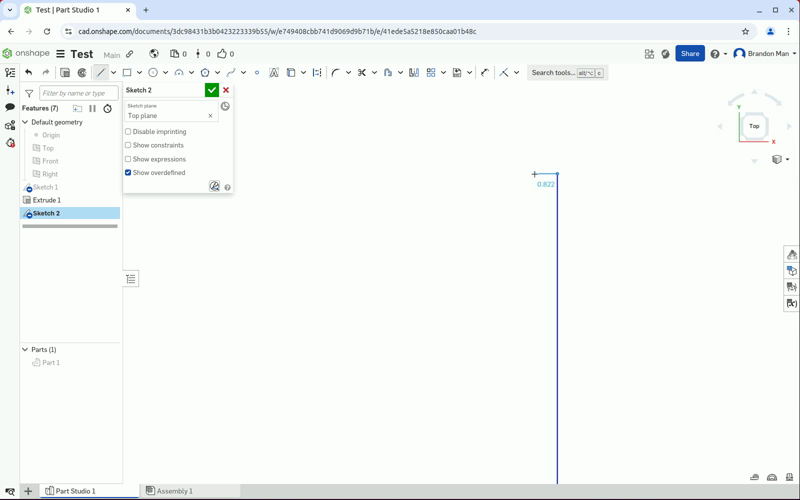
scroll(6)
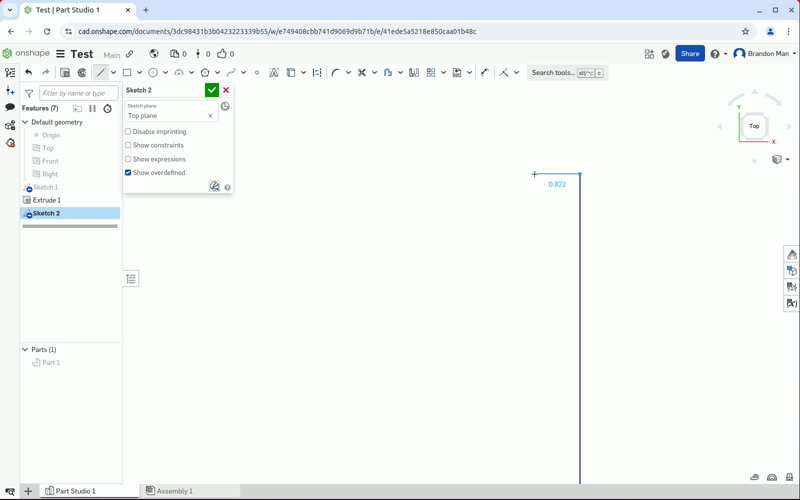
click(534, 173)
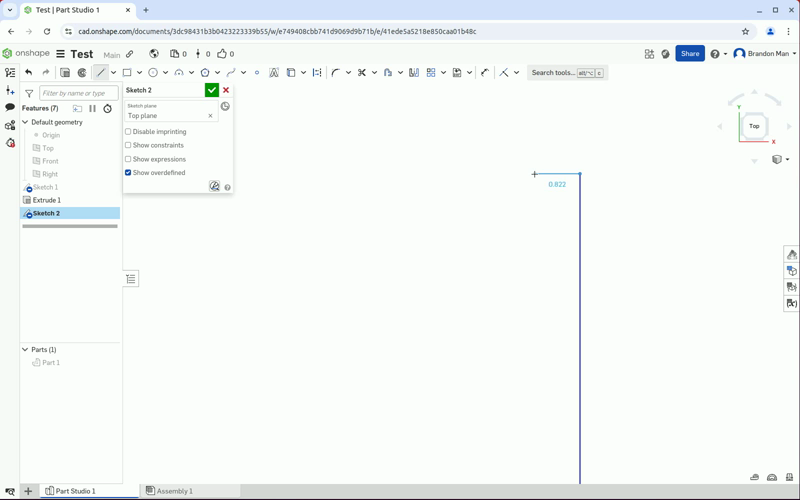
scroll(-6)
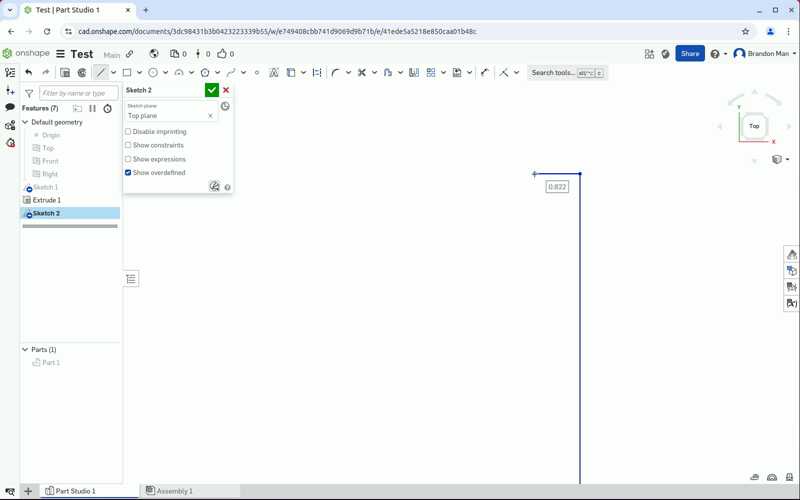
scroll(-6)
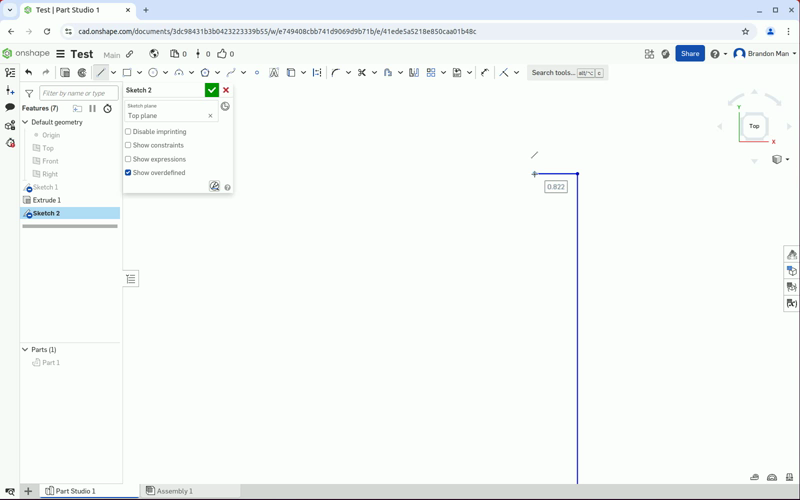
scroll(-6)
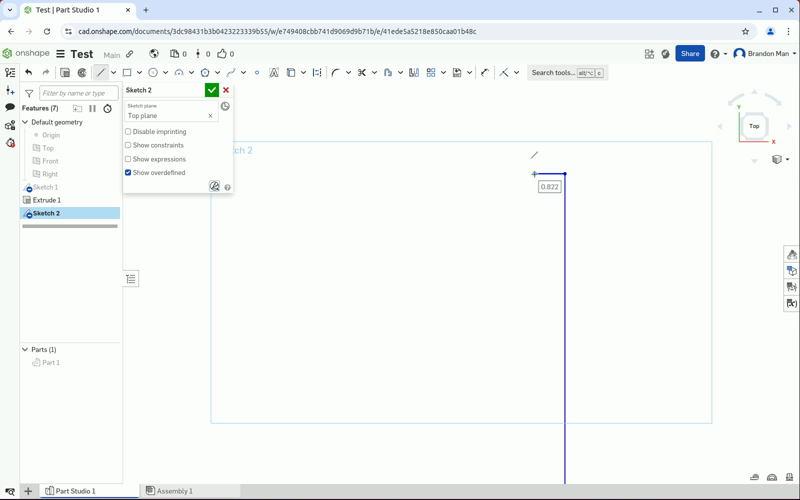
scroll(-6)
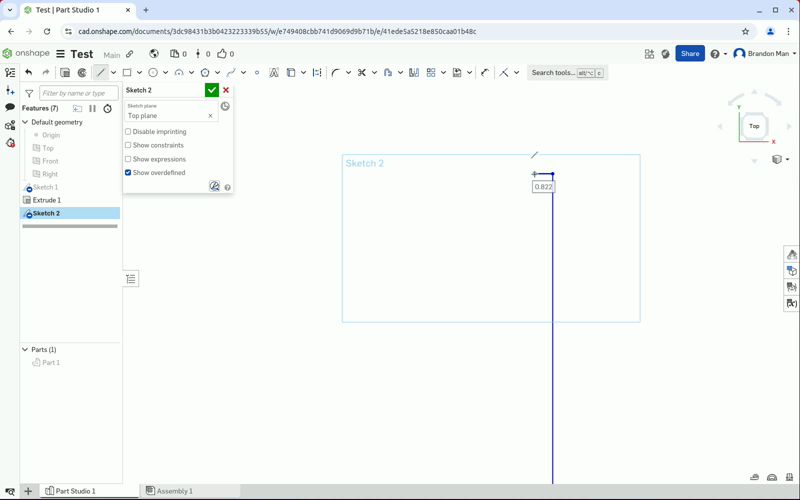
scroll(-6)
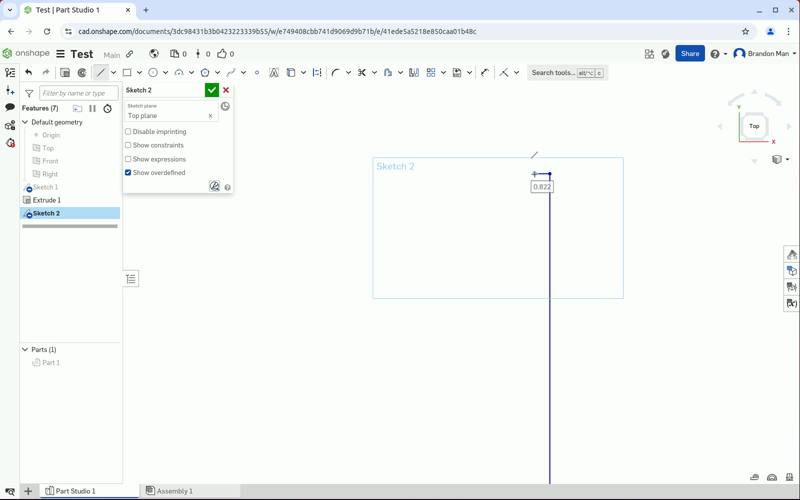
scroll(-6)
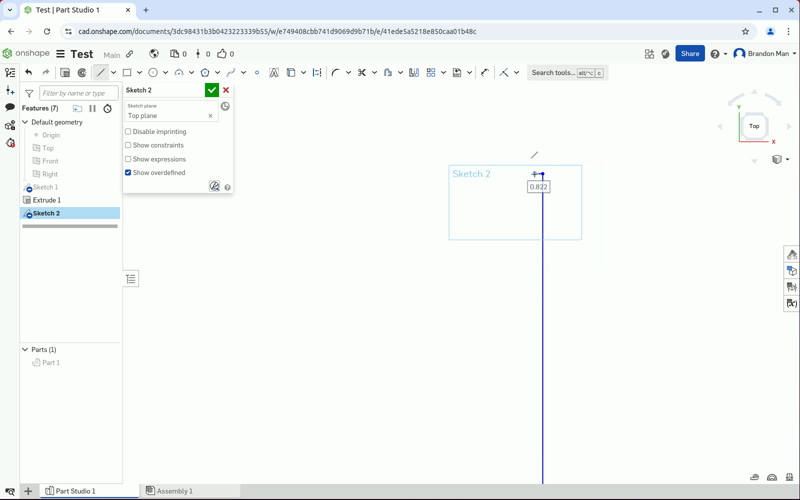
scroll(-6)
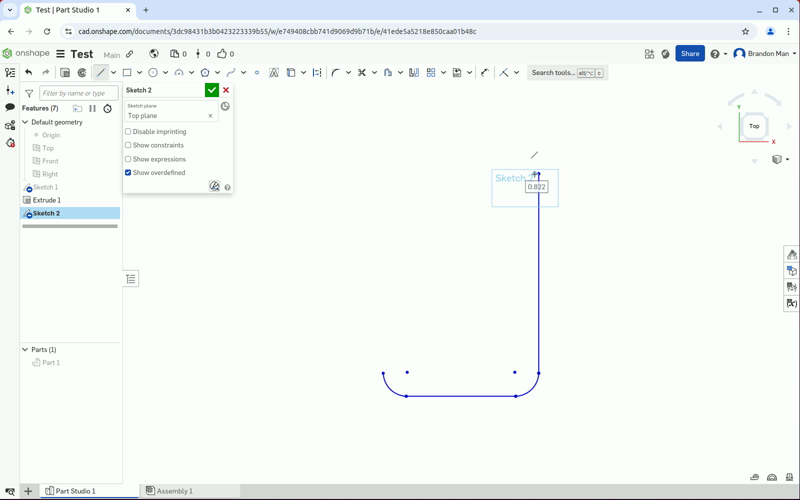
key_up(shift)
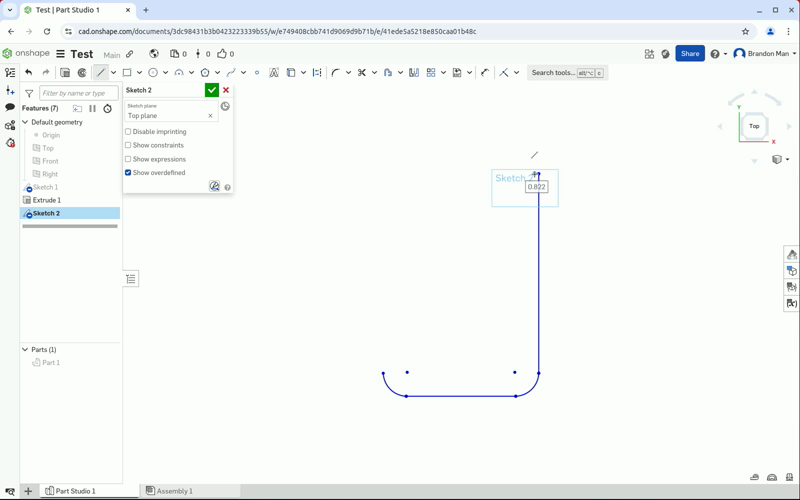
key_down(shift)
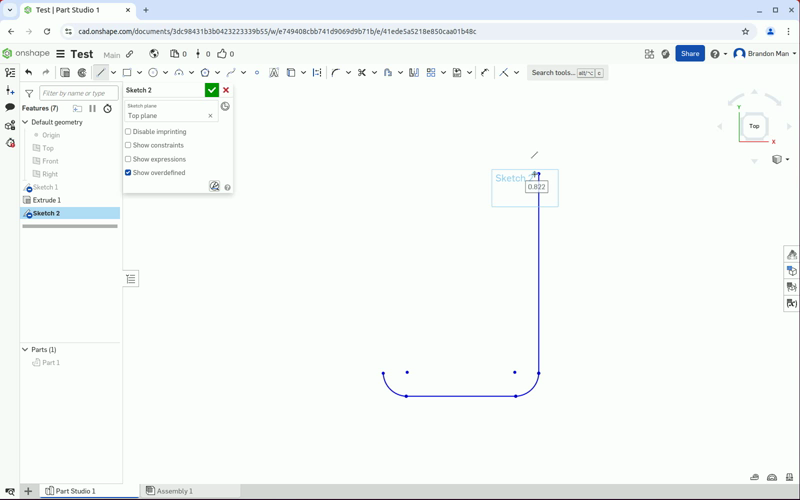
mouse_move(534, 371)
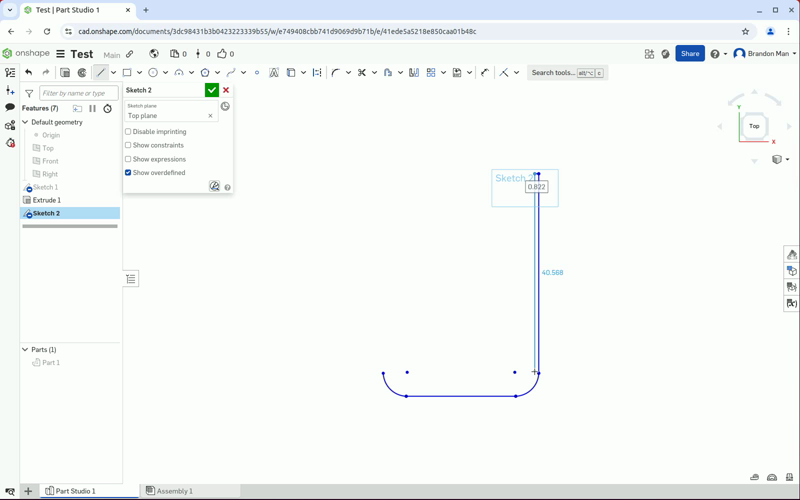
click(534, 371)
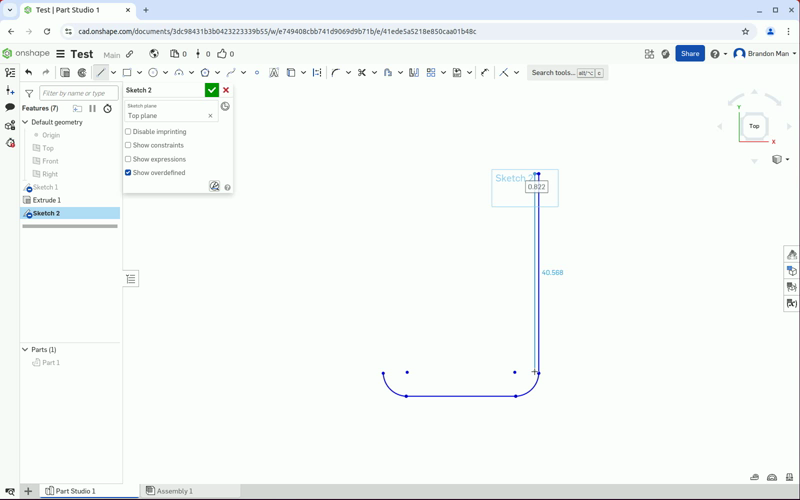
key_up(shift)
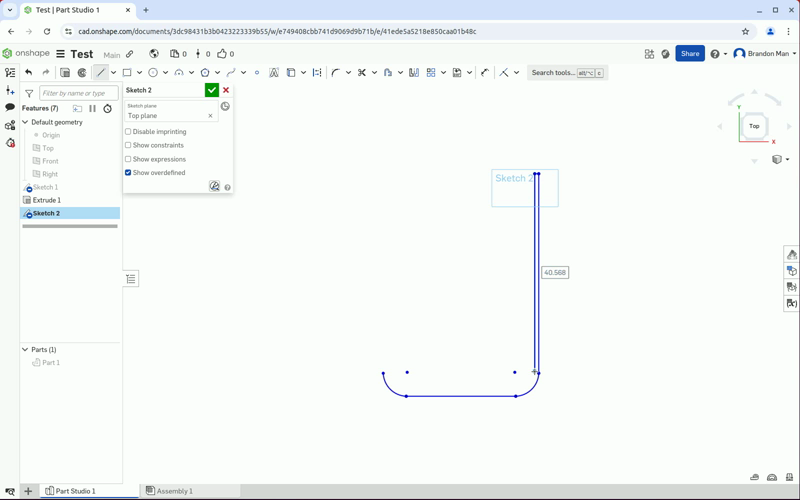
key(esc)
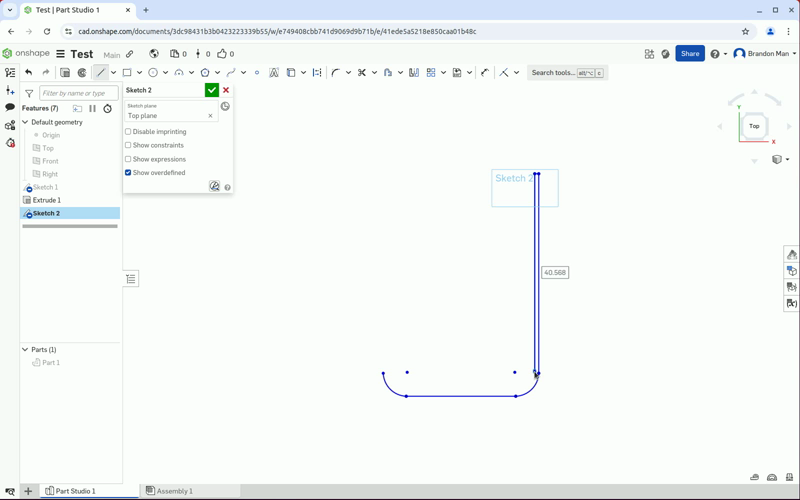
key(a)
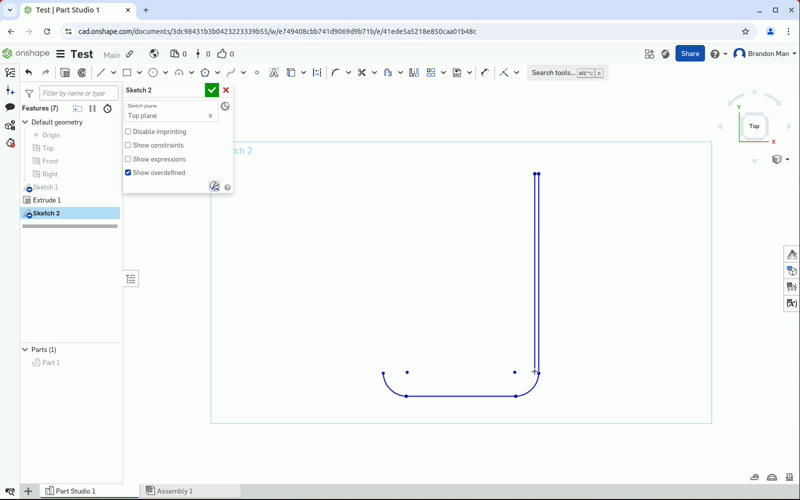
mouse_move(534, 371)
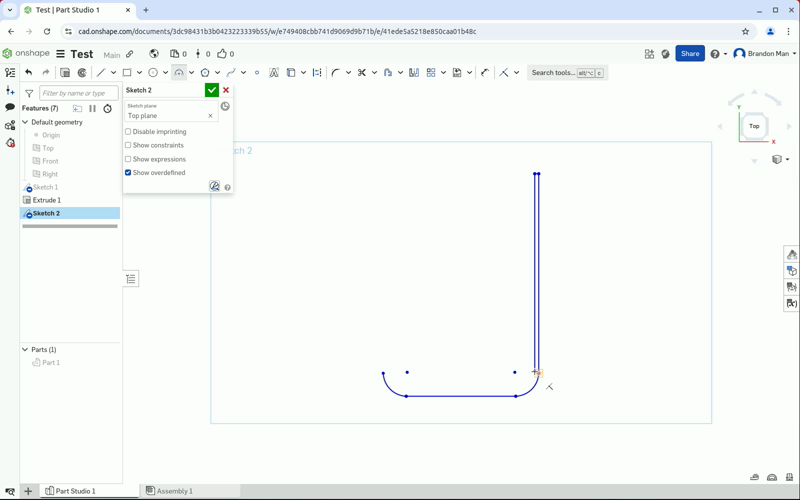
click(534, 371)
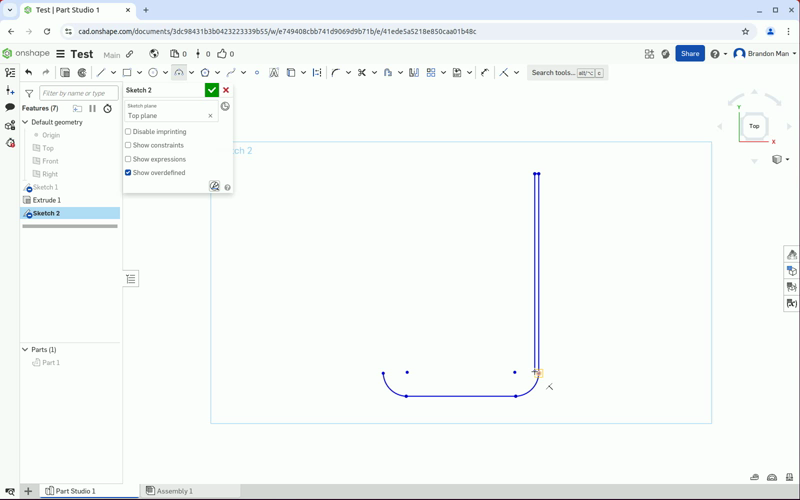
key_down(shift)
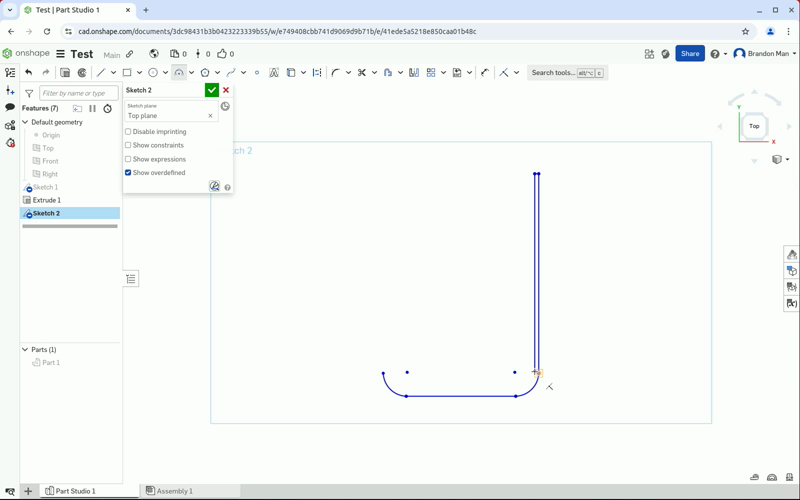
mouse_move(513, 392)
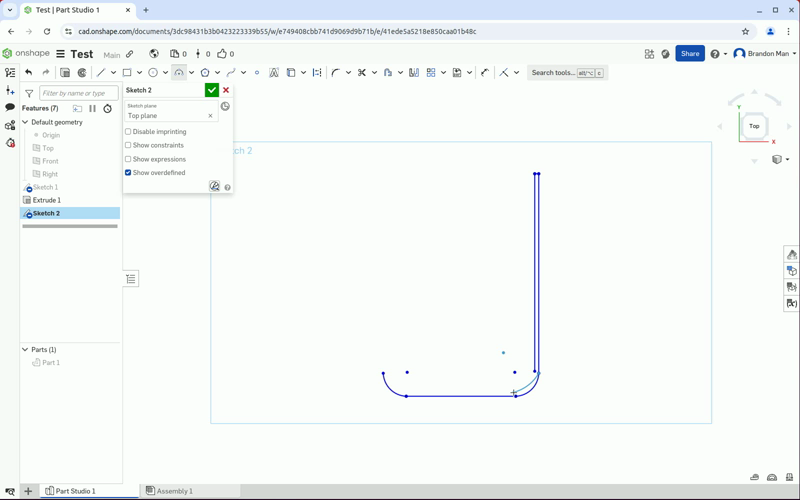
click(513, 392)
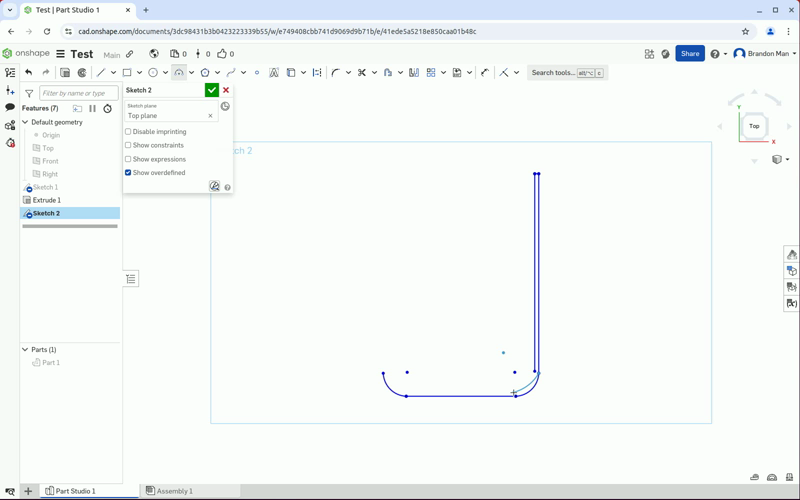
mouse_move(528, 385)
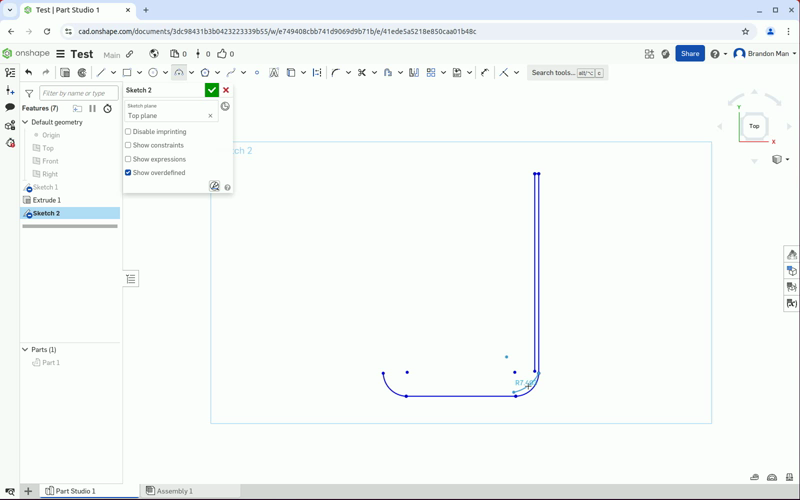
click(528, 385)
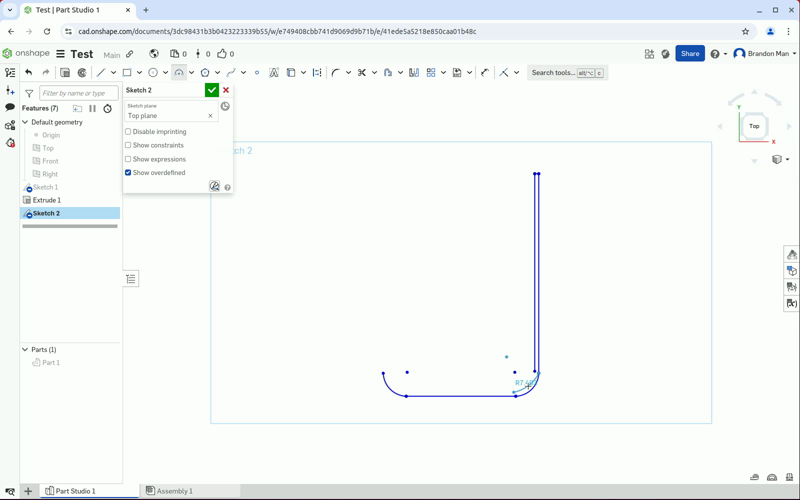
key_up(shift)
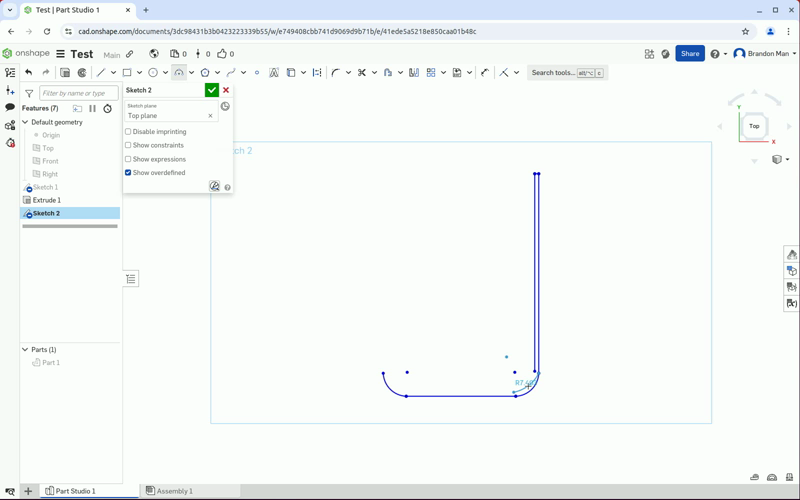
key(esc)
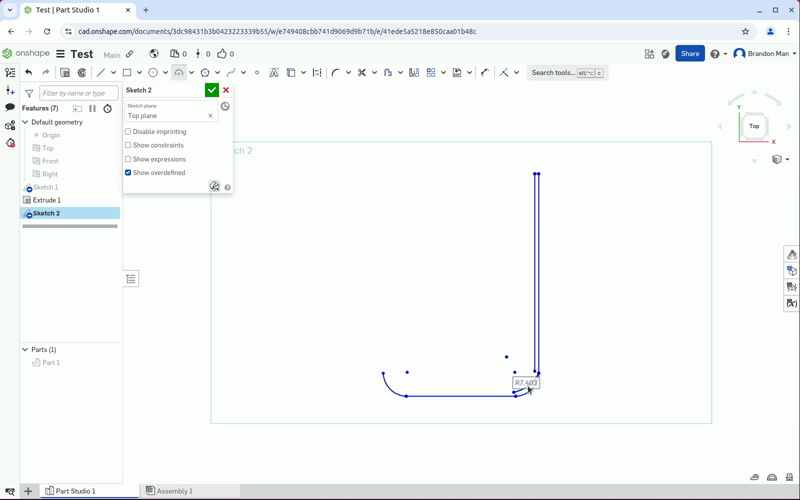
key(l)
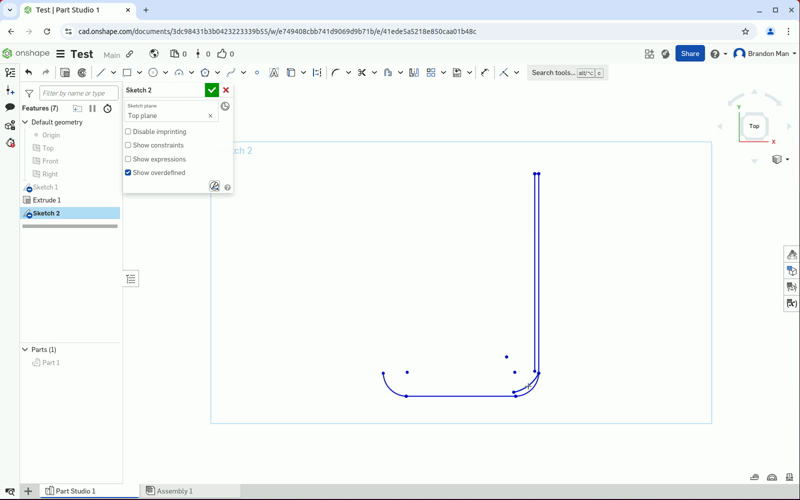
mouse_move(513, 392)
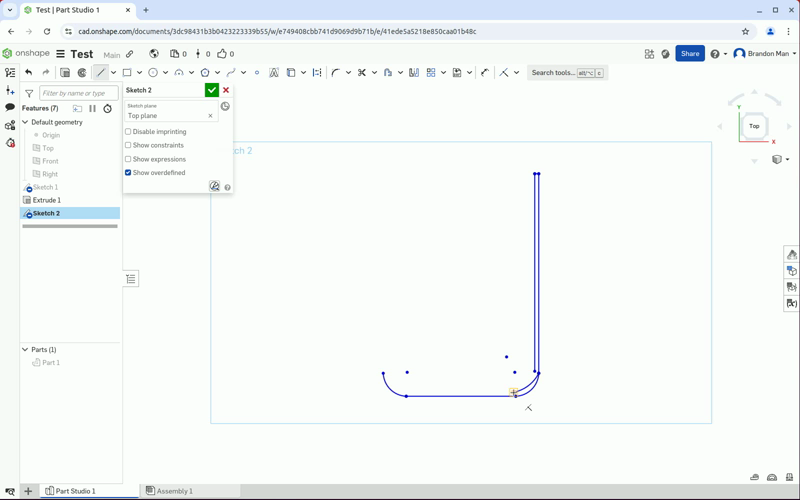
click(513, 392)
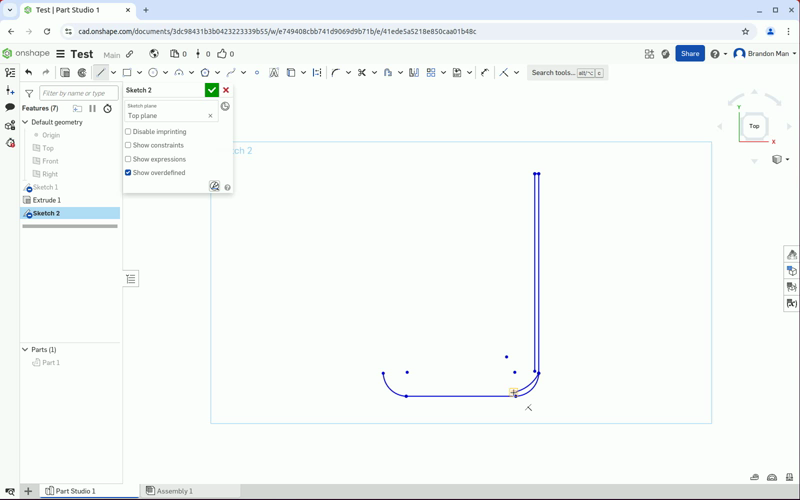
key_down(shift)
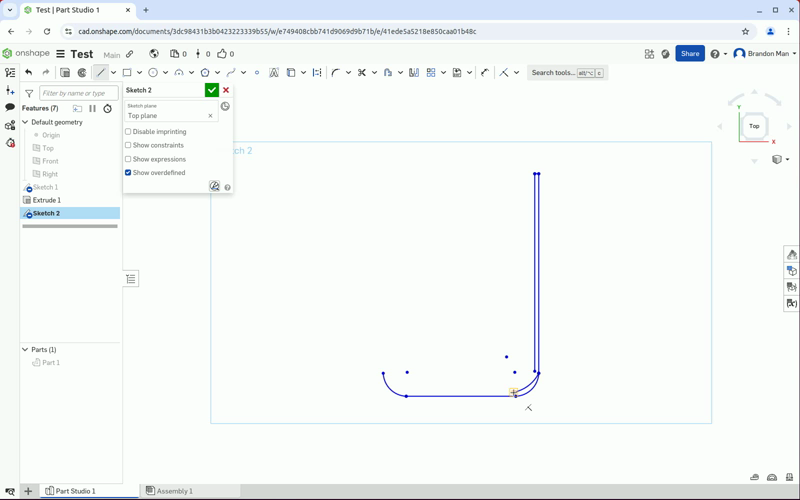
mouse_move(408, 392)
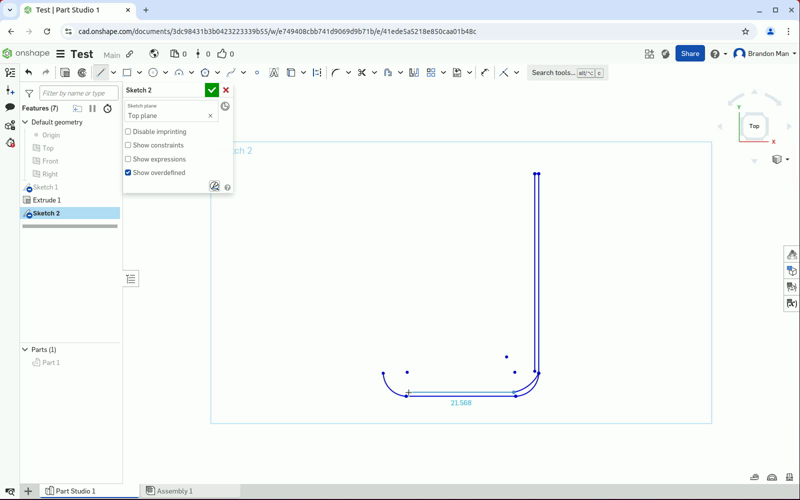
click(408, 392)
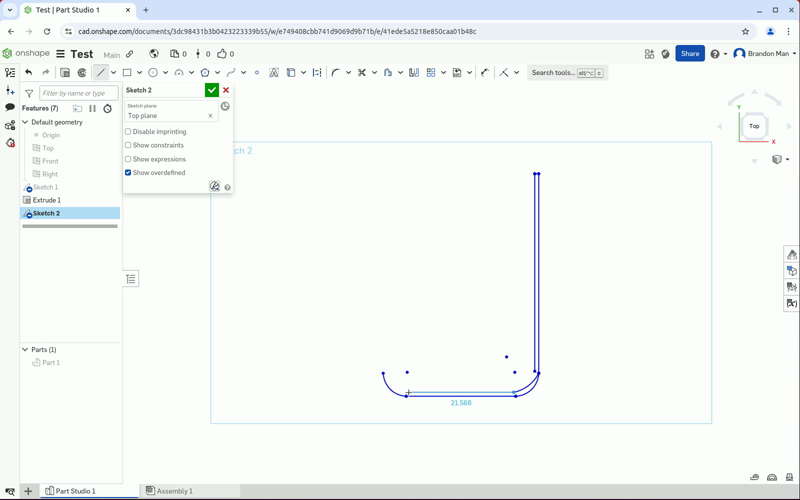
key_up(shift)
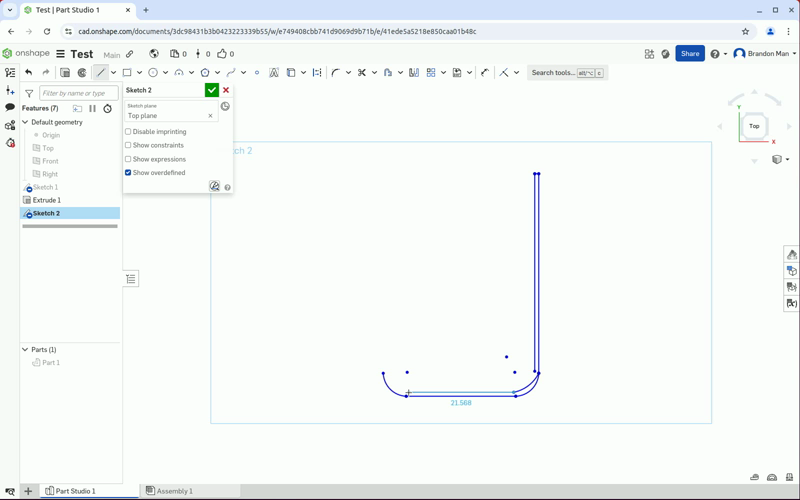
key(esc)
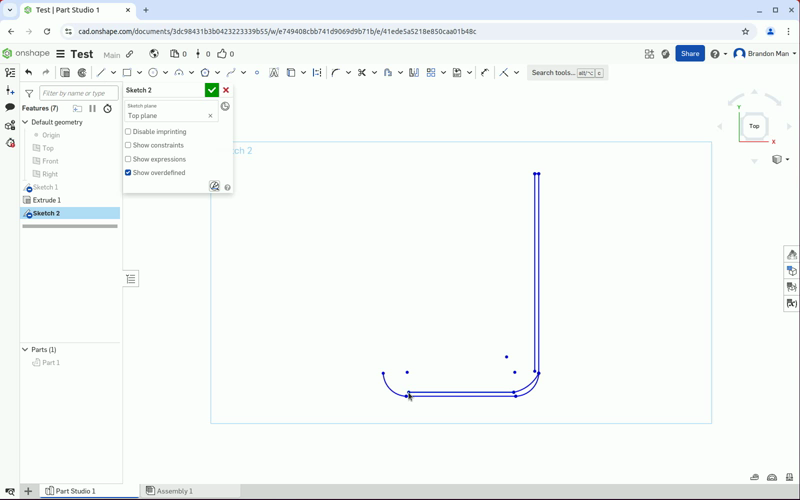
key(a)
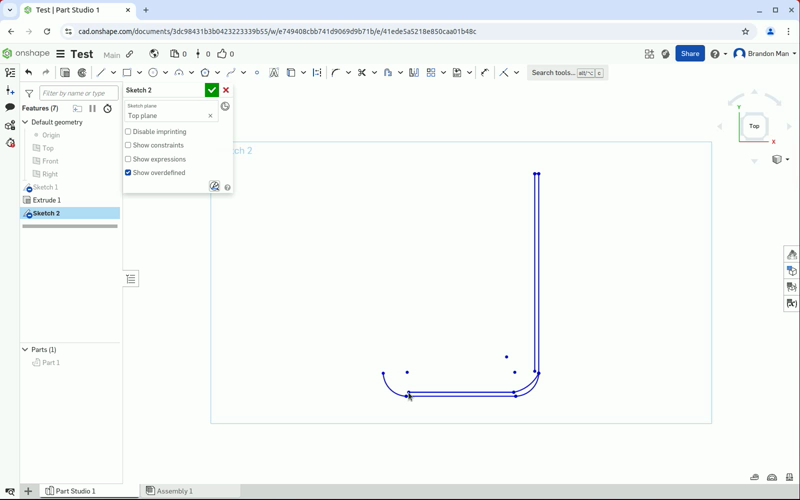
mouse_move(408, 392)
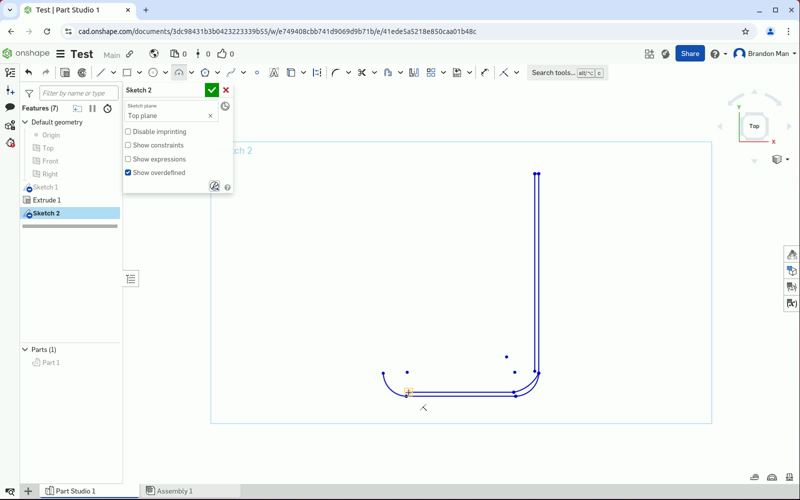
click(408, 392)
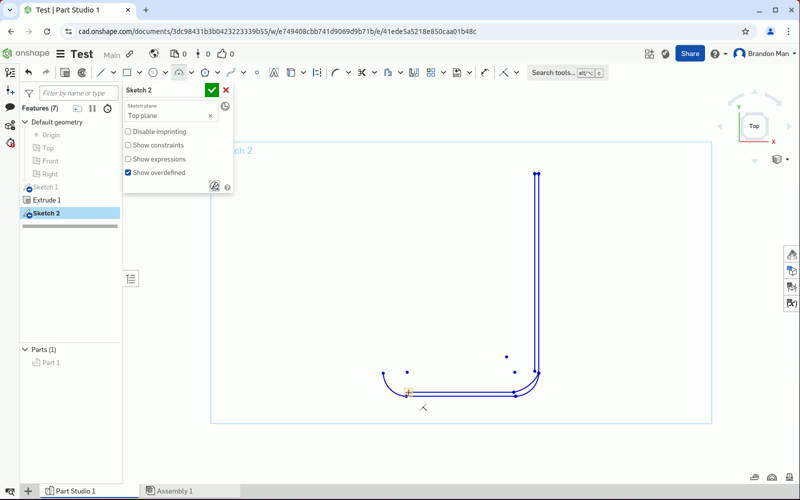
key_down(shift)
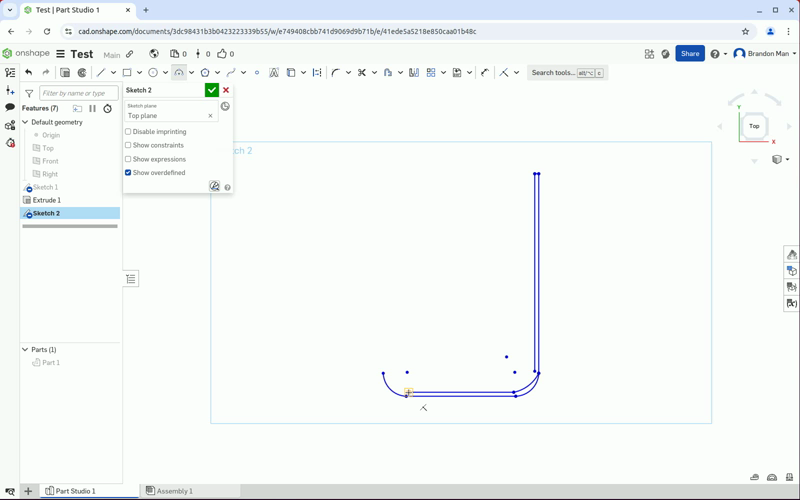
mouse_move(385, 371)
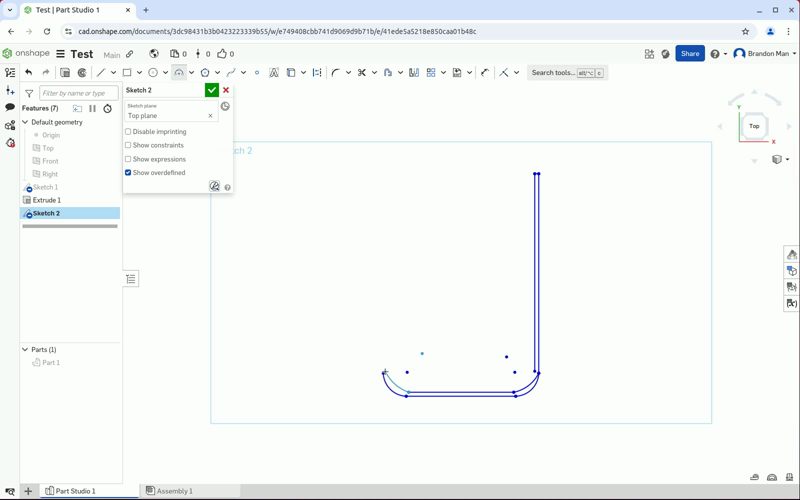
scroll(6)
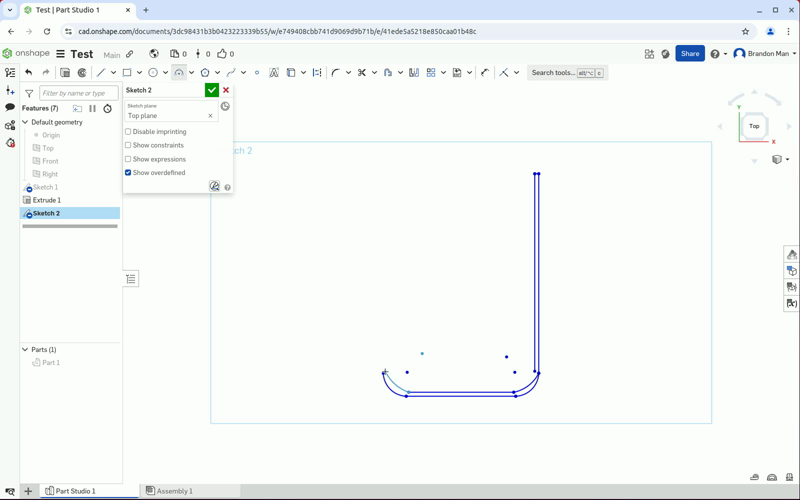
scroll(6)
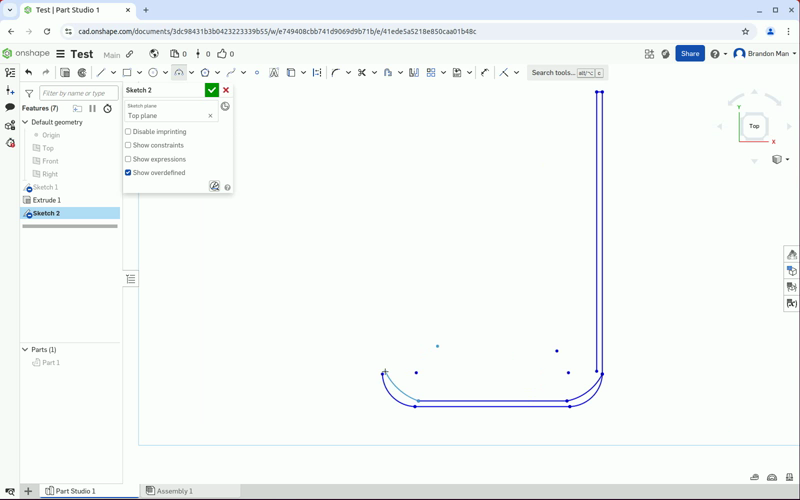
scroll(6)
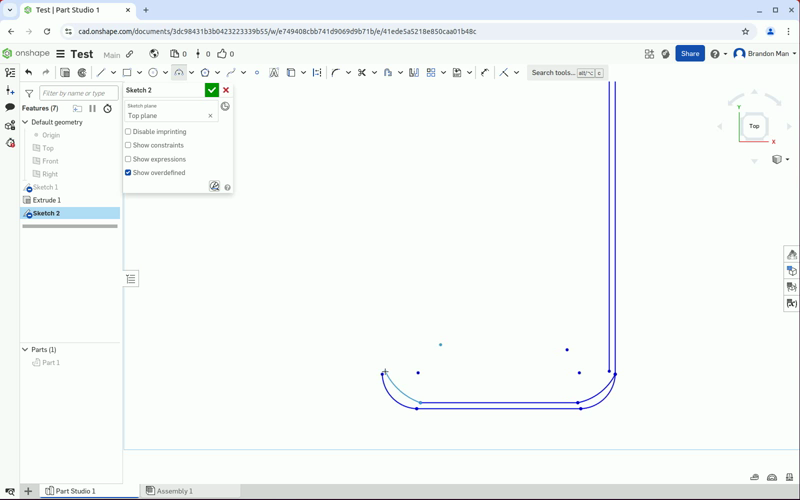
scroll(6)
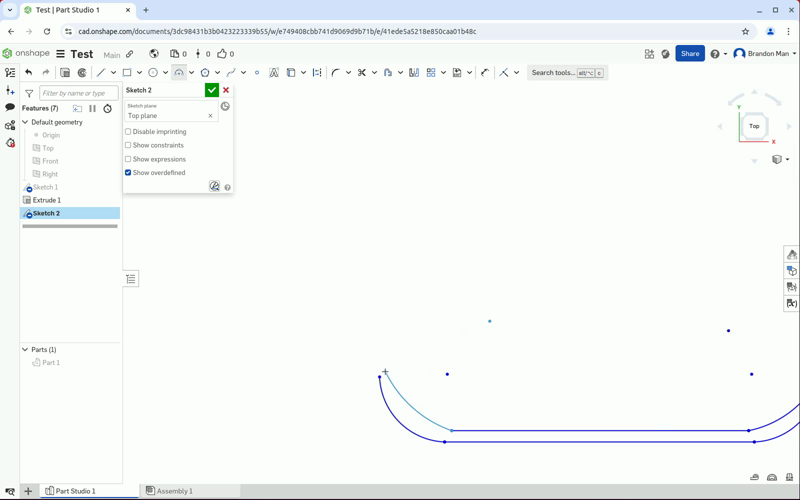
scroll(6)
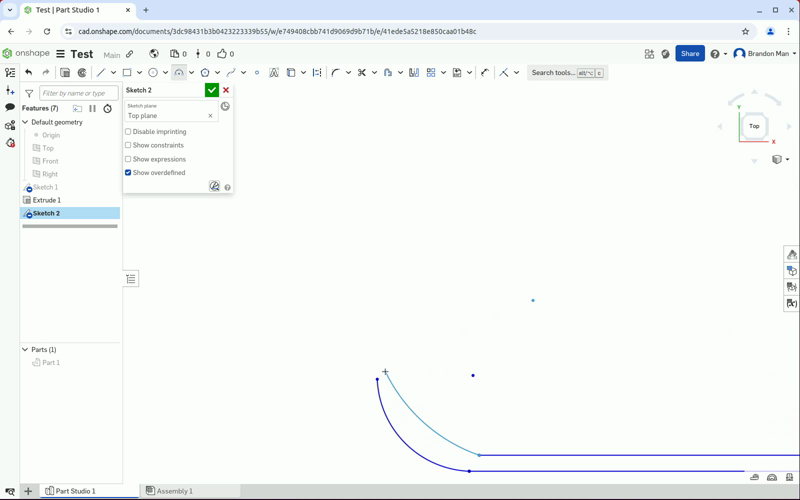
scroll(6)
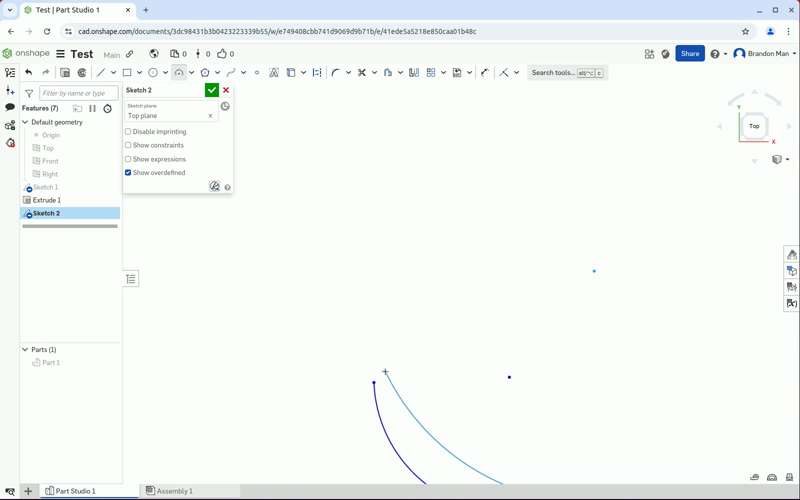
scroll(6)
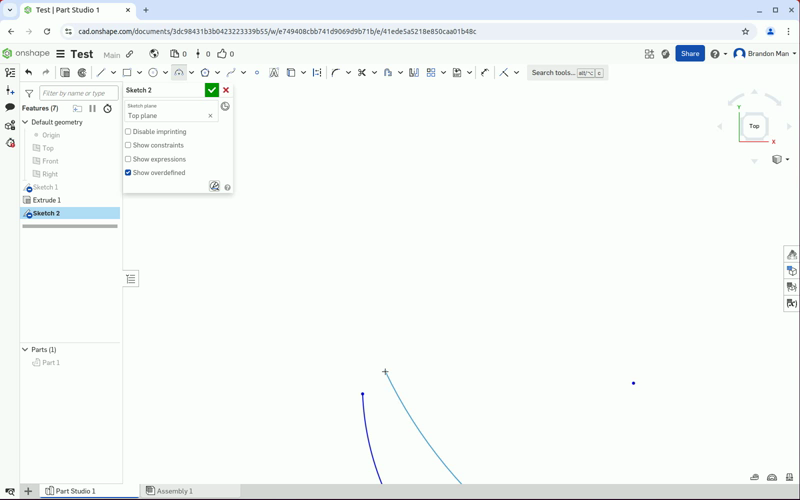
click(385, 371)
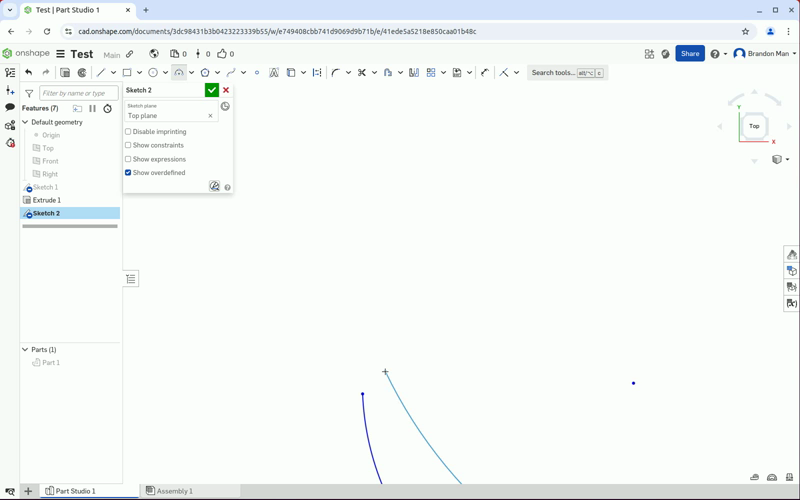
scroll(-6)
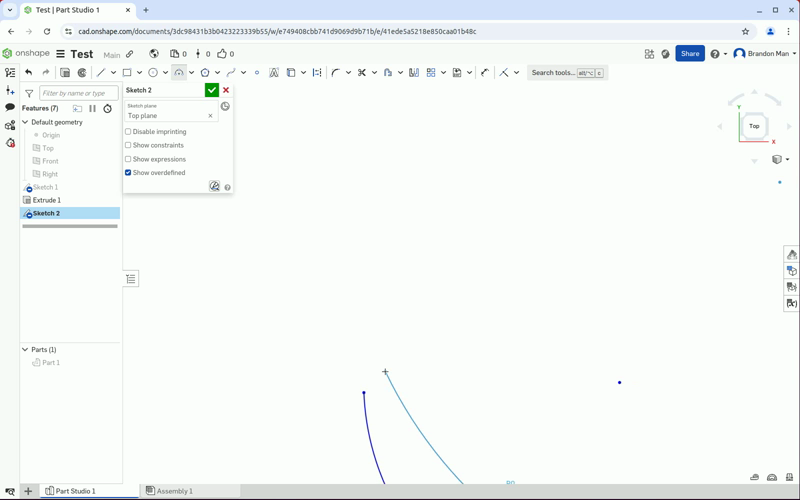
scroll(-6)
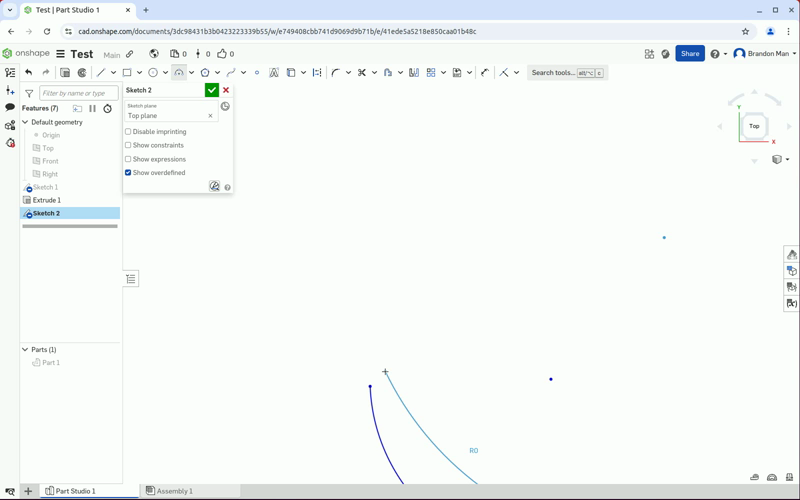
scroll(-6)
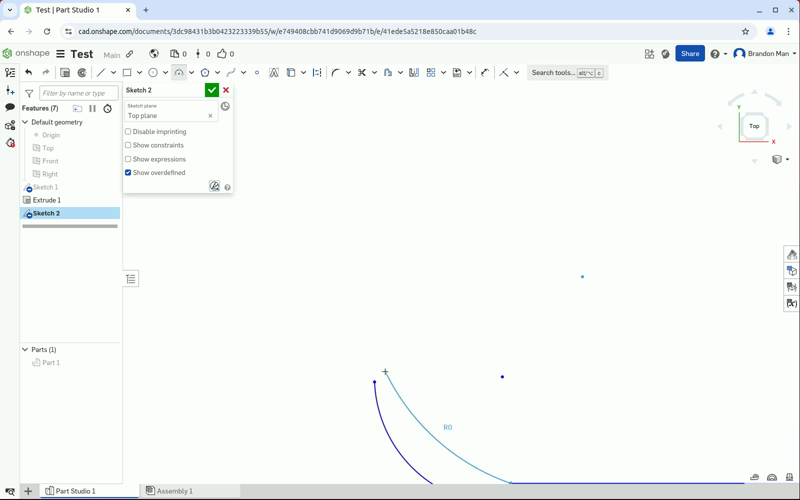
scroll(-6)
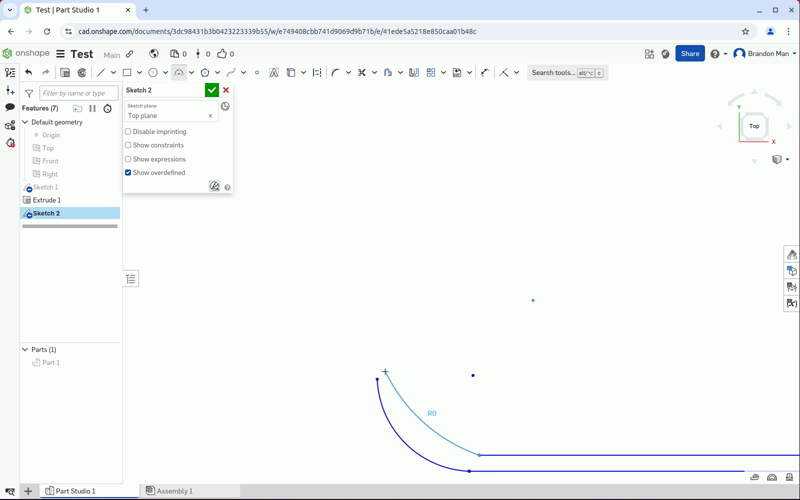
scroll(-6)
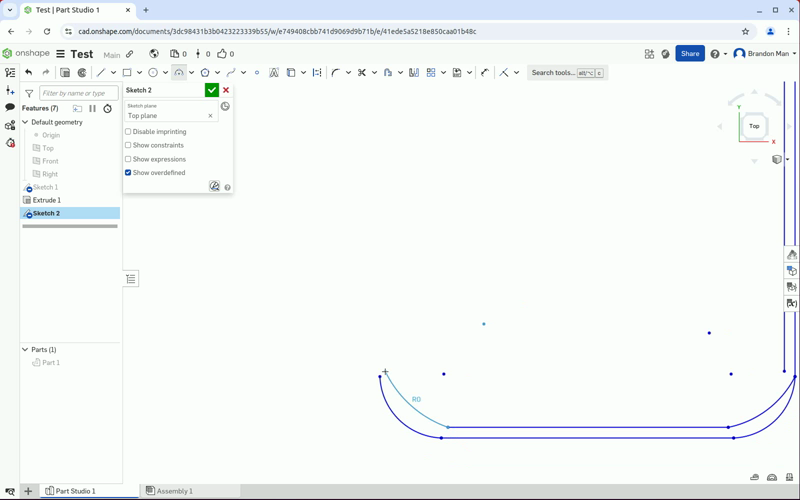
scroll(-6)
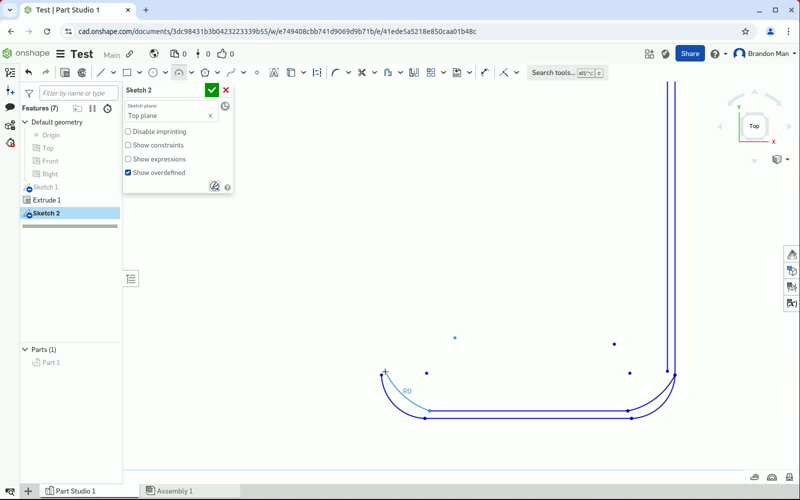
scroll(-6)
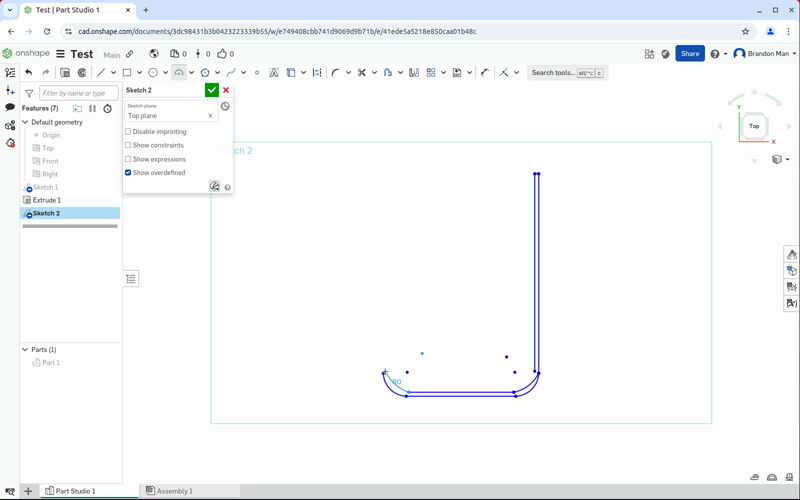
mouse_move(392, 386)
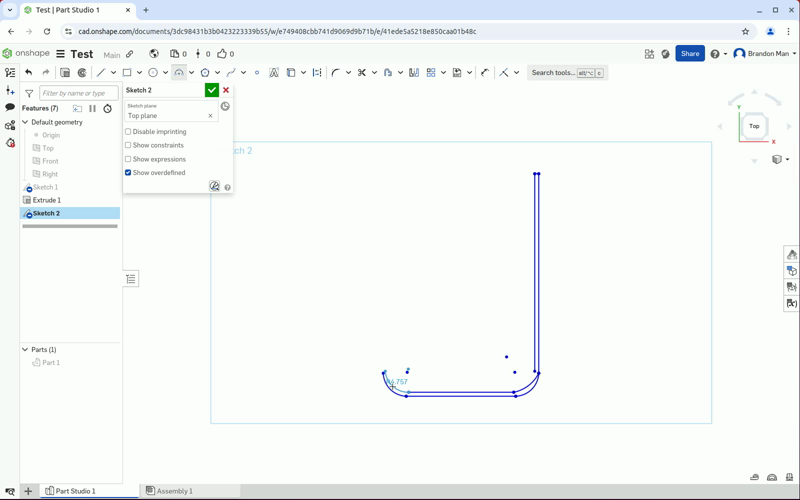
scroll(6)
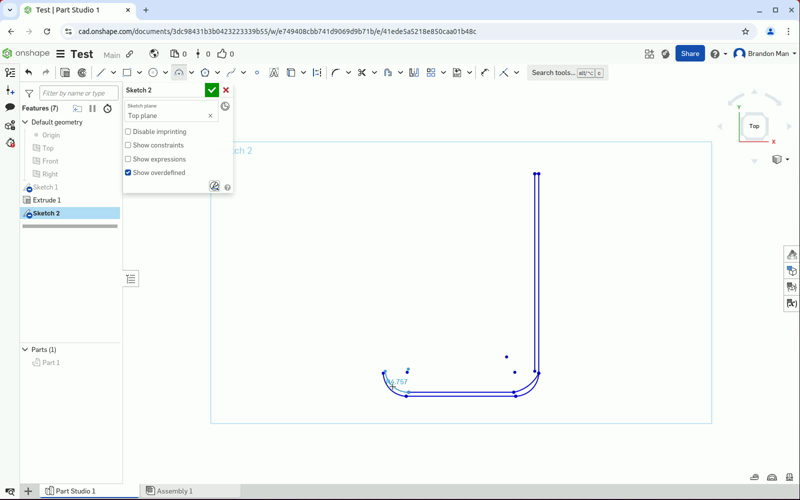
scroll(6)
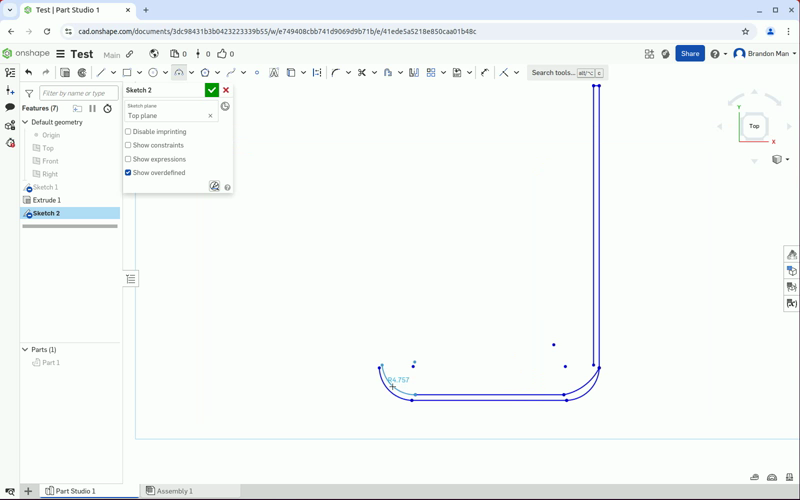
scroll(6)
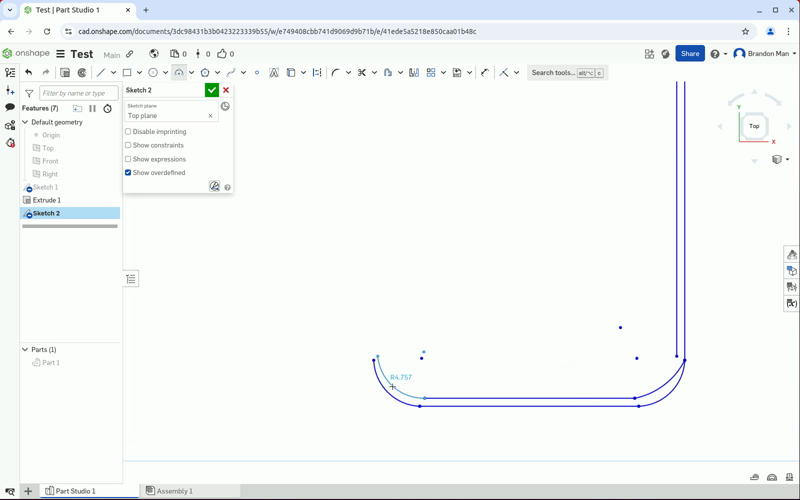
scroll(6)
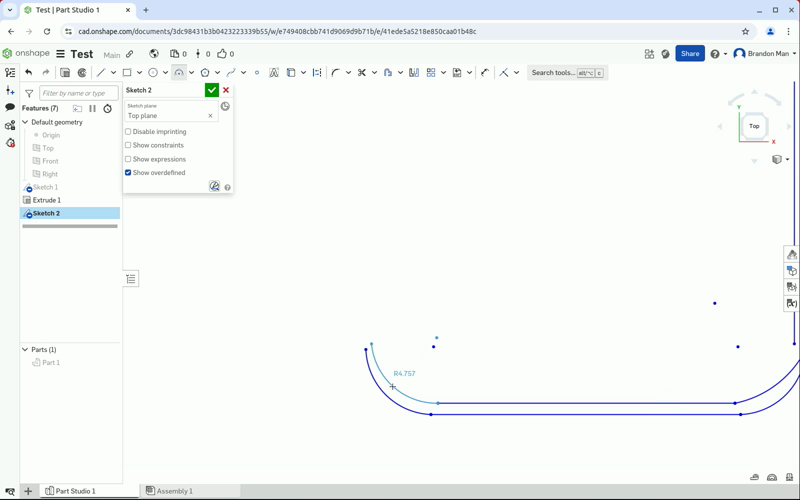
scroll(6)
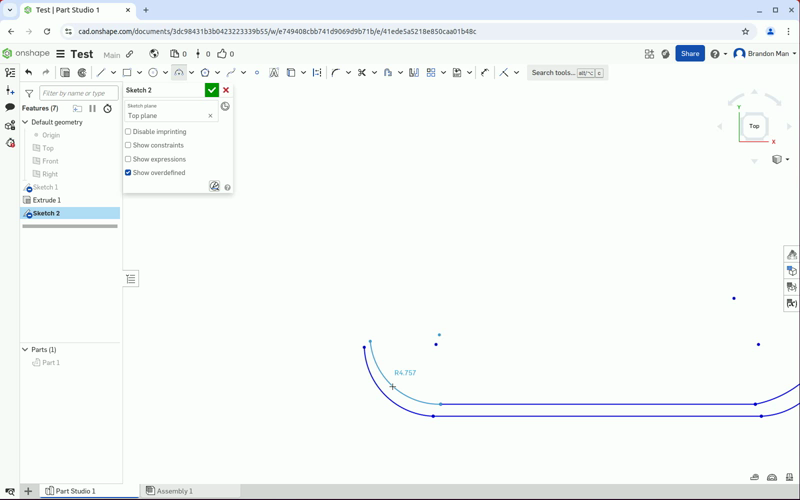
scroll(6)
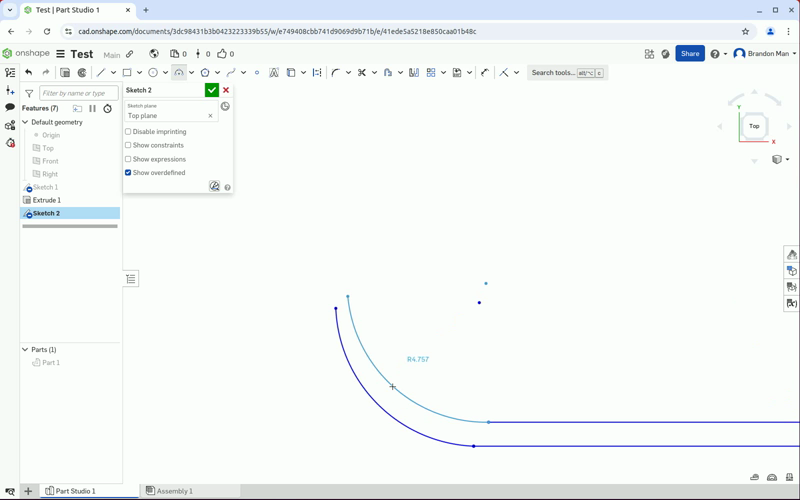
scroll(6)
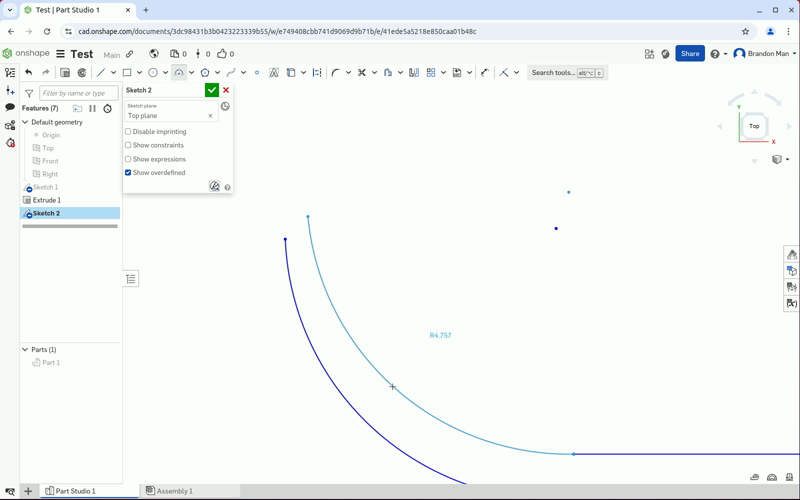
click(392, 386)
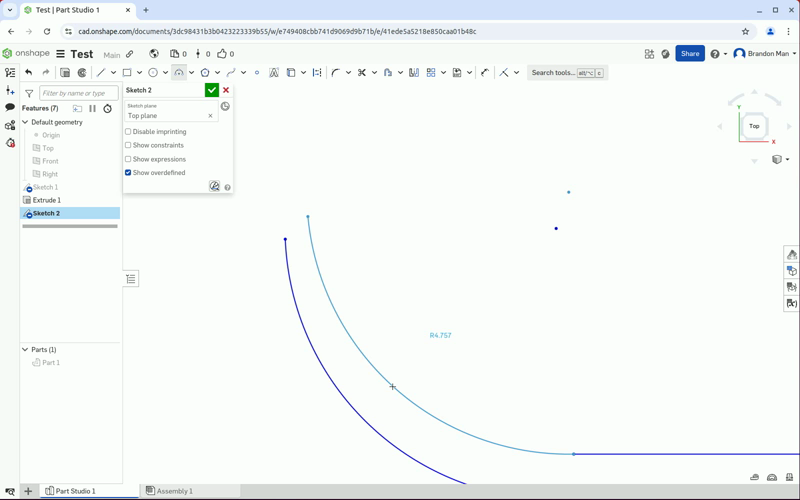
scroll(-6)
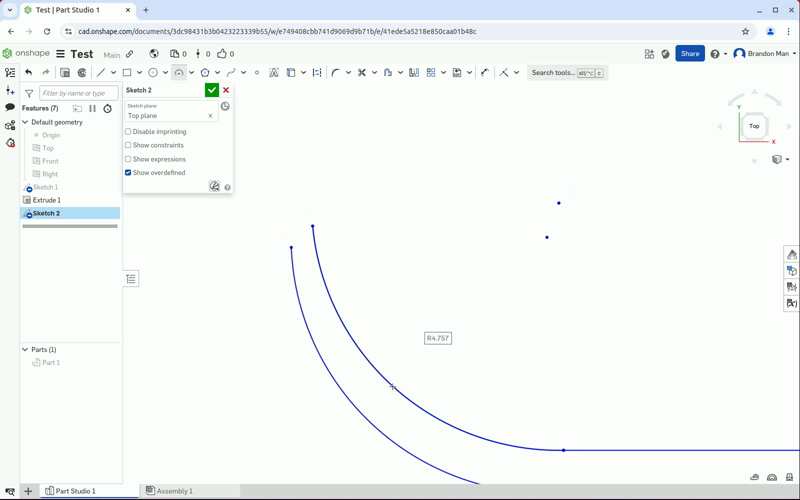
scroll(-6)
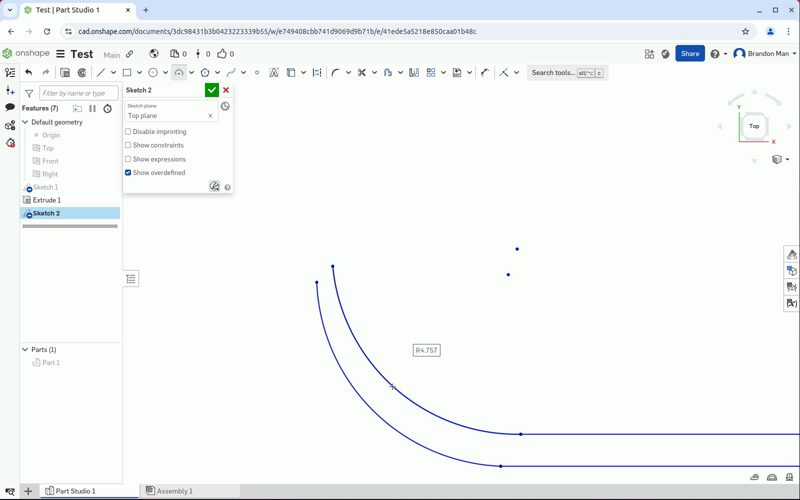
scroll(-6)
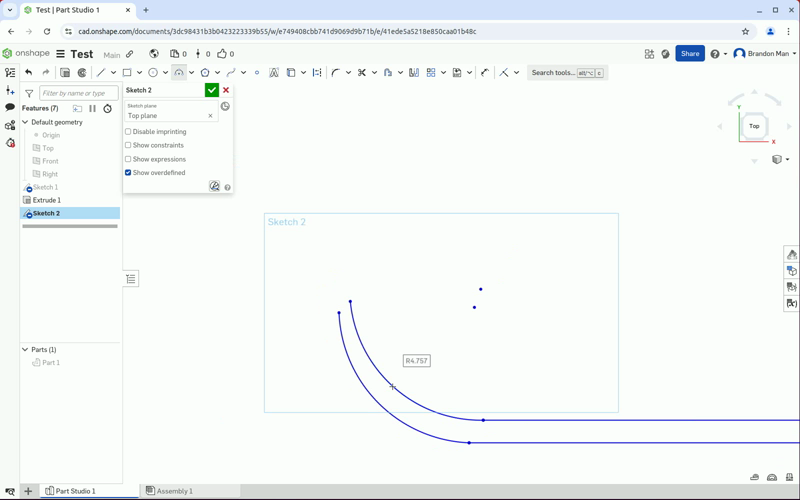
scroll(-6)
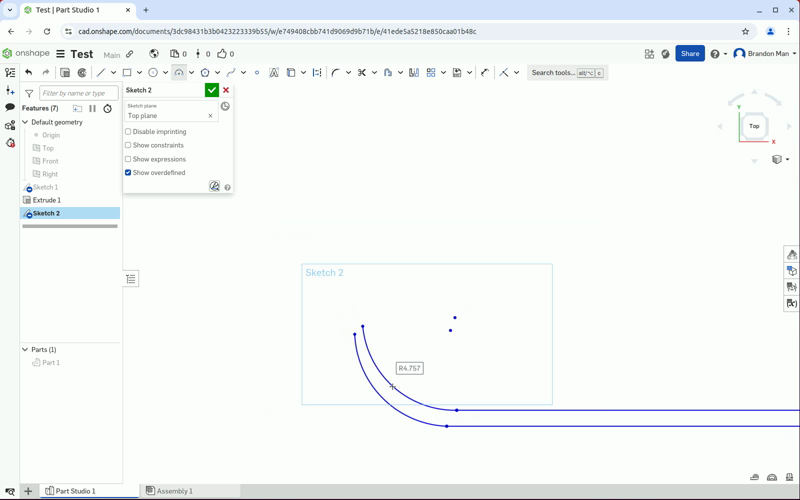
scroll(-6)
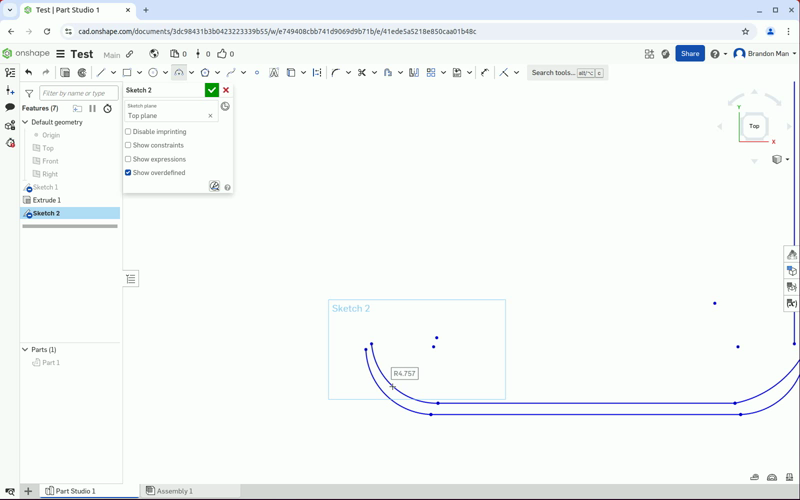
scroll(-6)
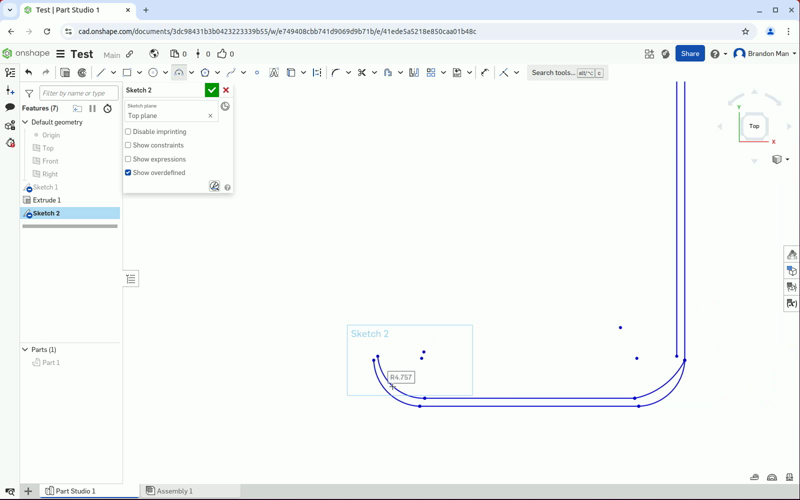
scroll(-6)
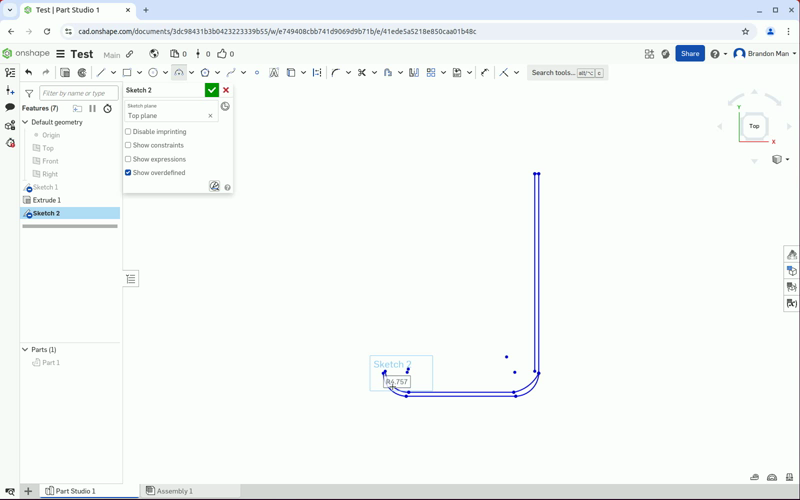
key_up(shift)
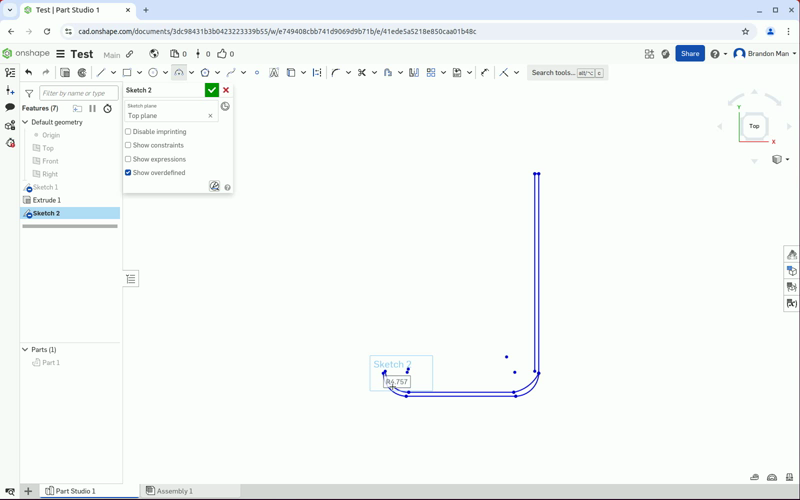
key(esc)
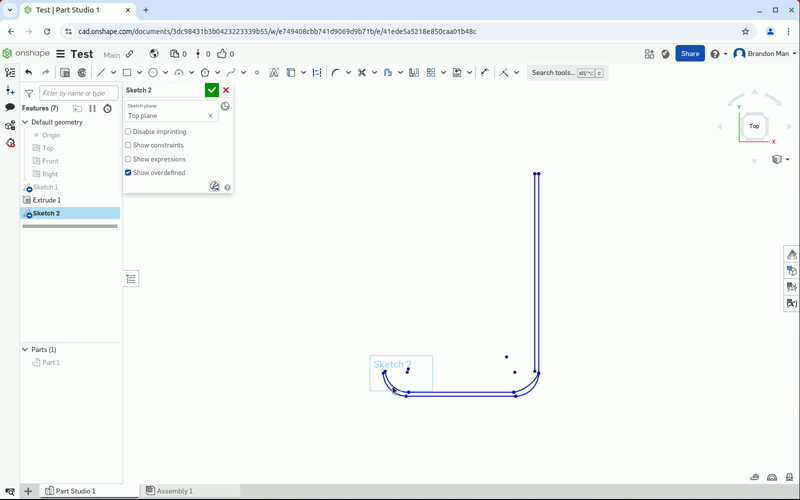
key(l)
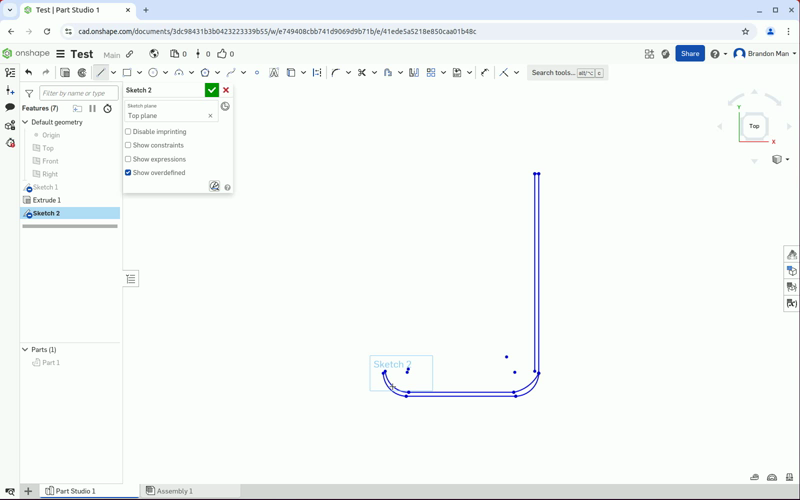
mouse_move(385, 371)
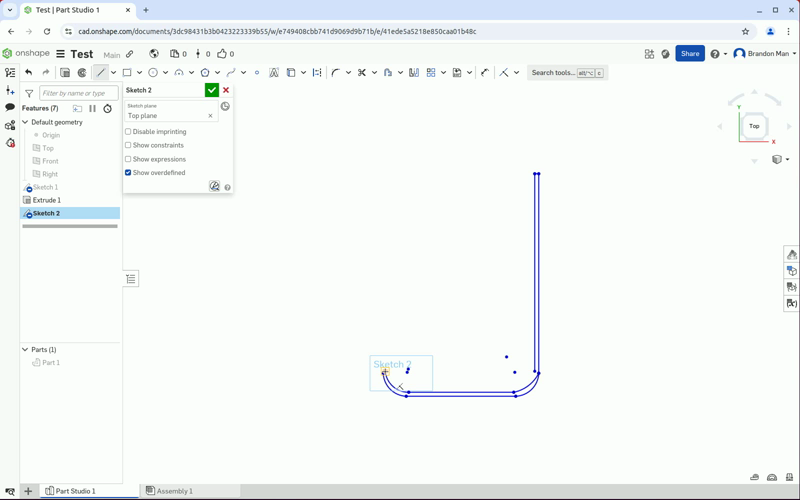
scroll(6)
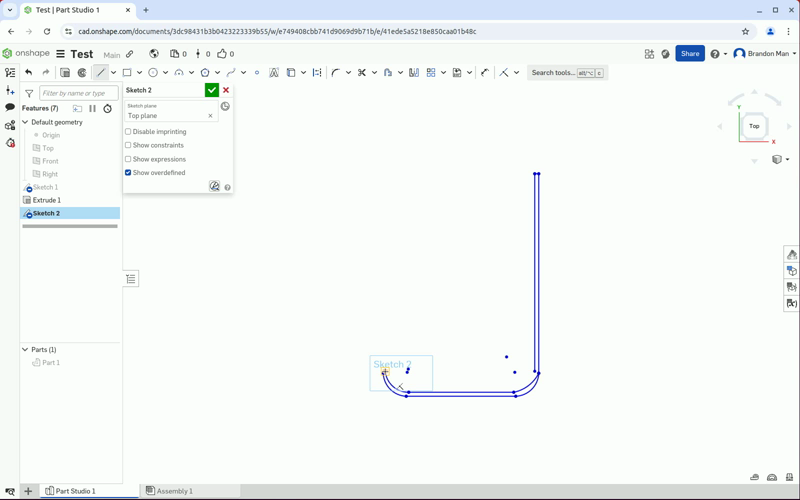
scroll(6)
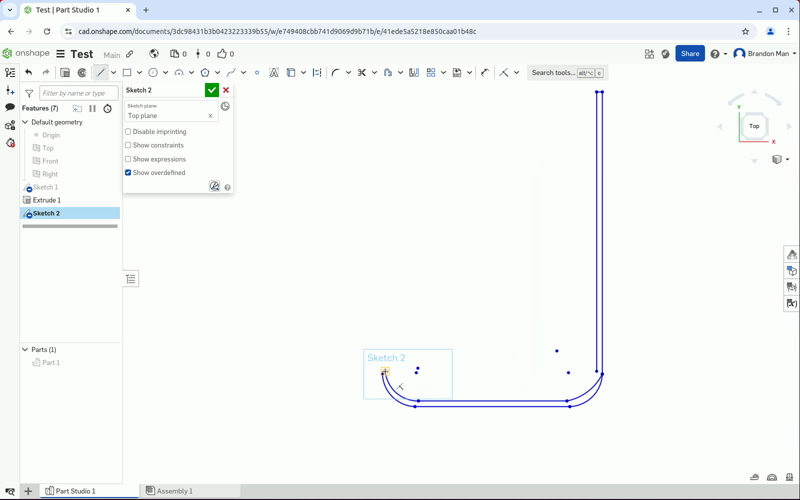
scroll(6)
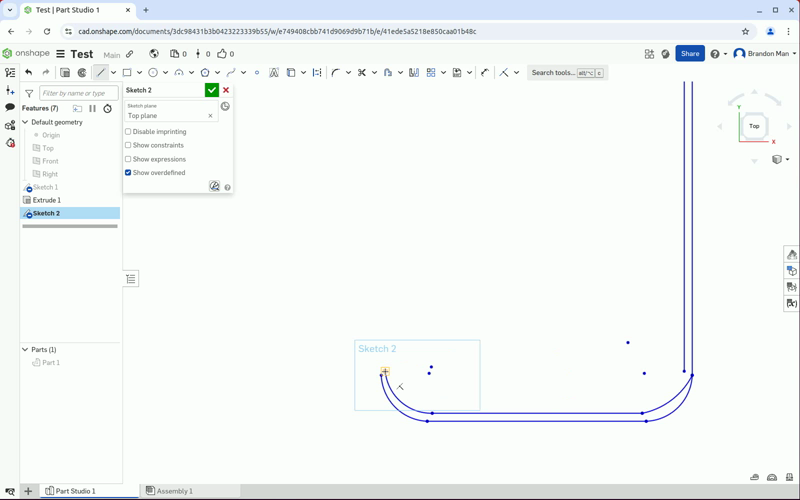
scroll(6)
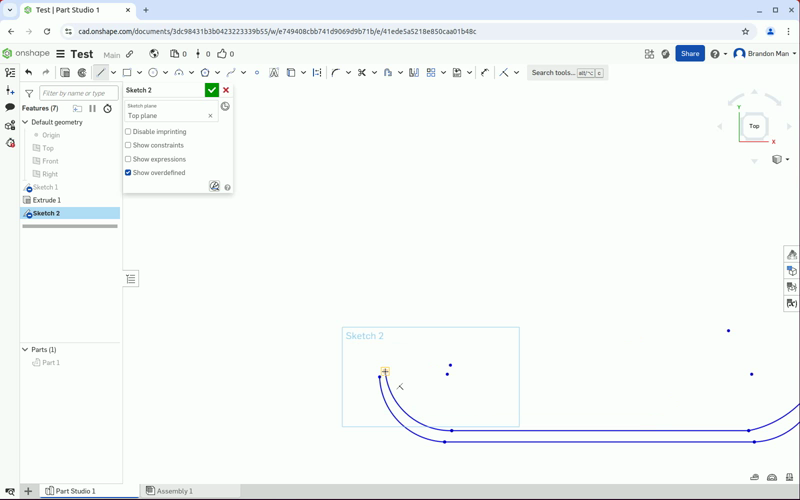
scroll(6)
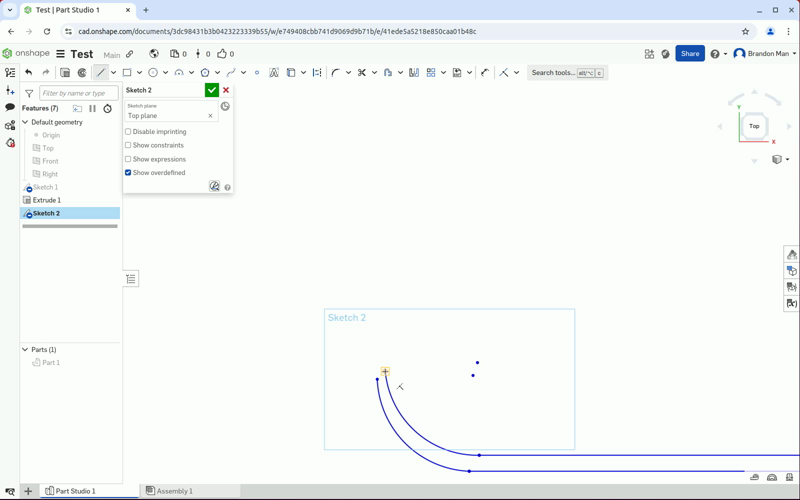
scroll(6)
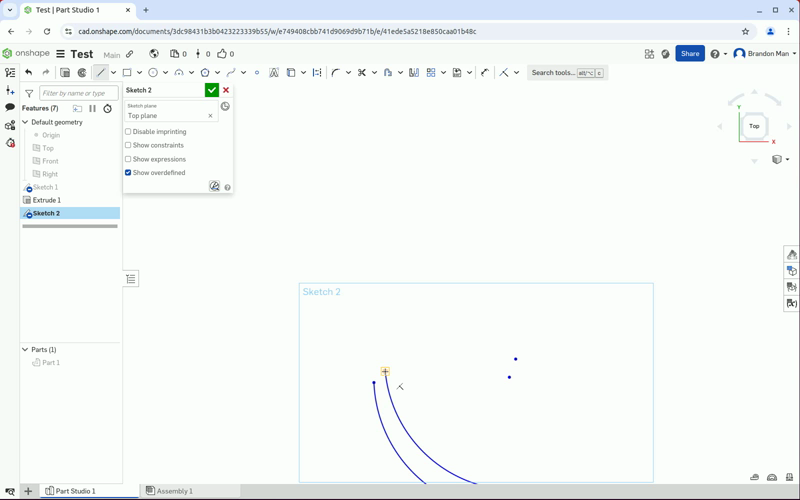
scroll(6)
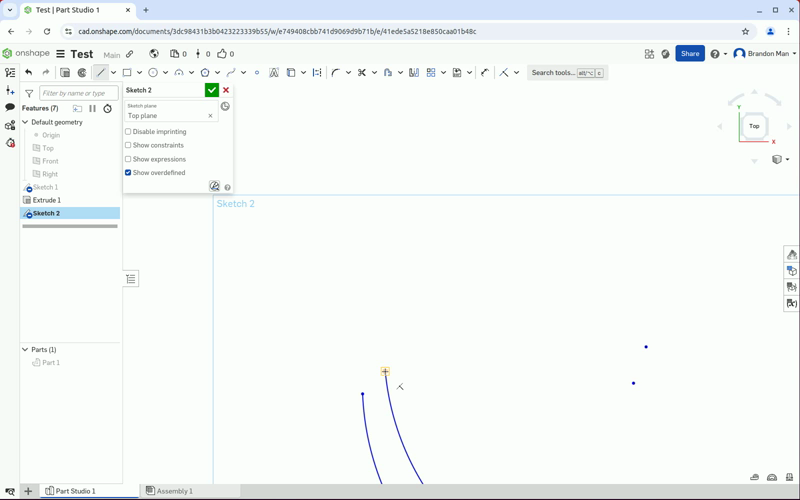
click(385, 371)
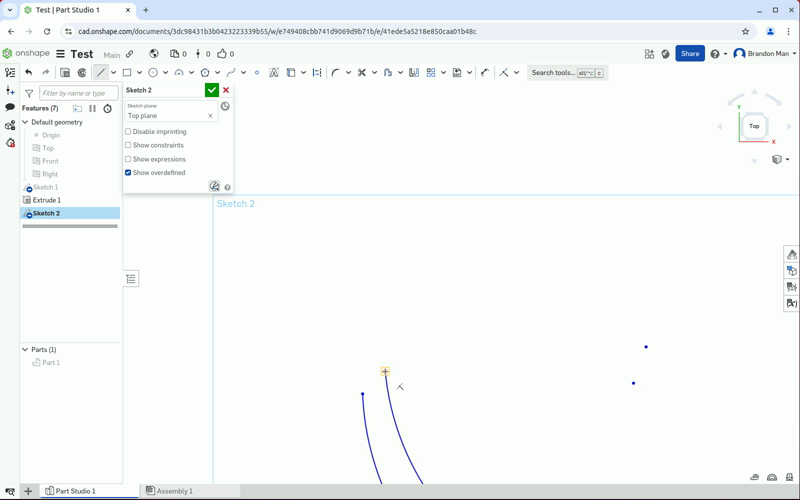
scroll(-6)
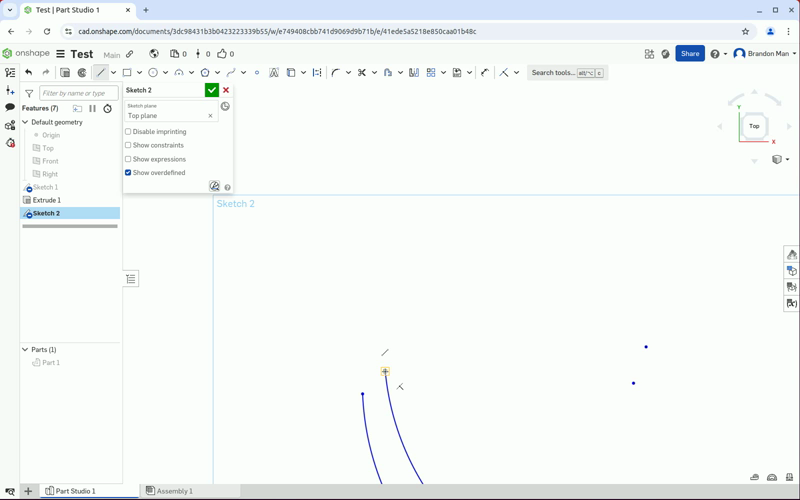
scroll(-6)
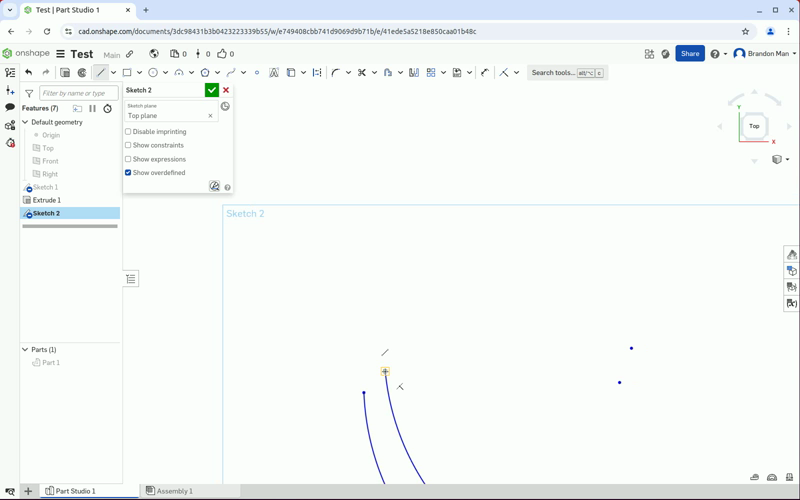
scroll(-6)
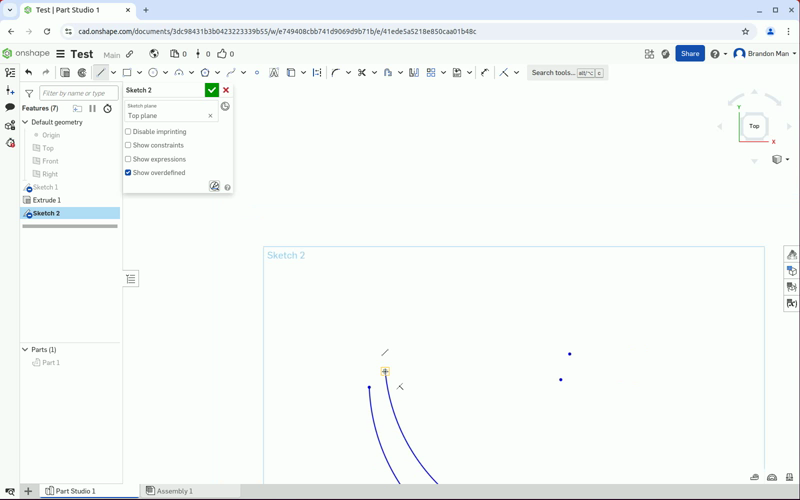
scroll(-6)
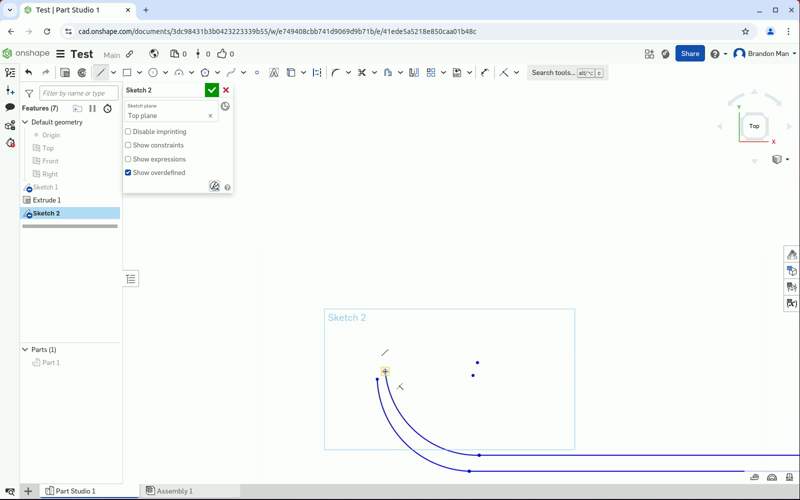
scroll(-6)
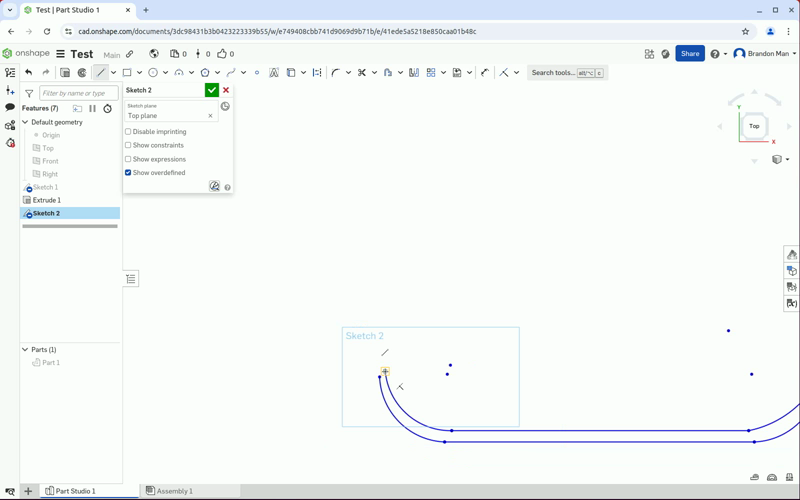
scroll(-6)
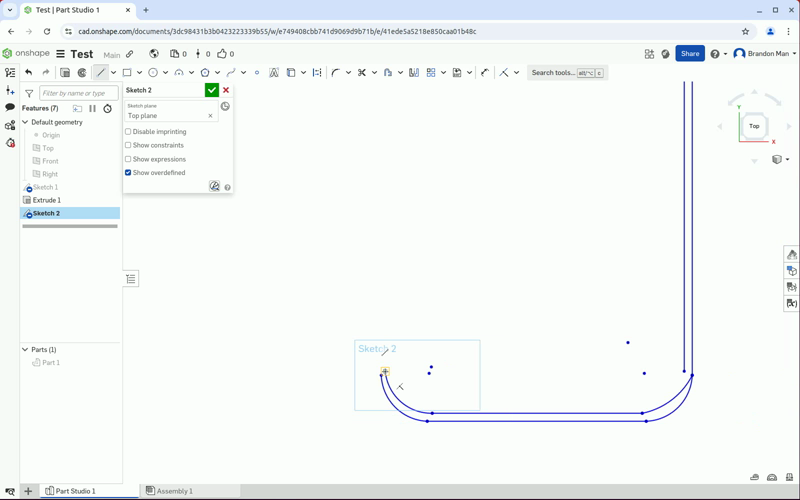
scroll(-6)
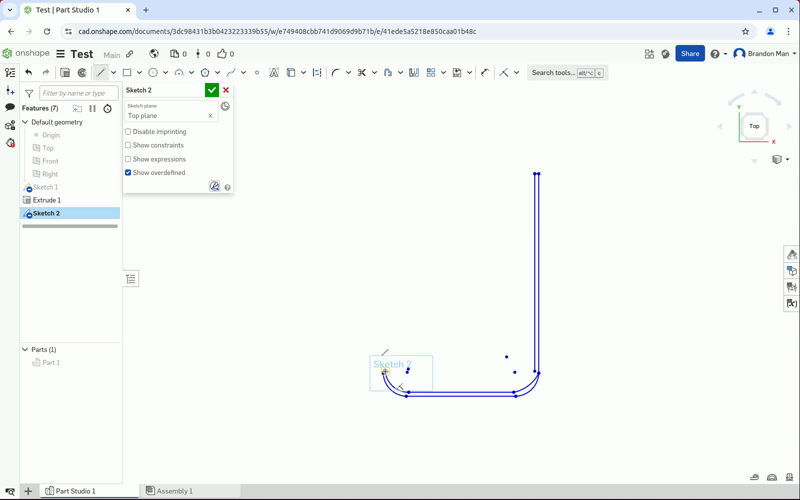
key_down(shift)
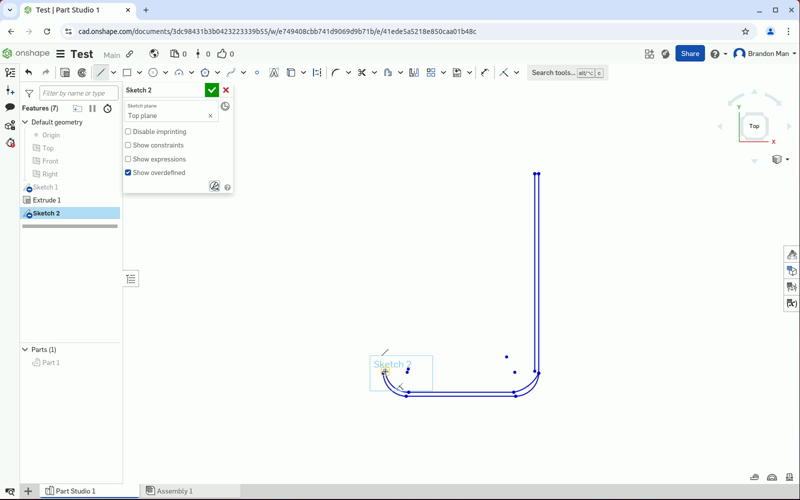
mouse_move(385, 173)
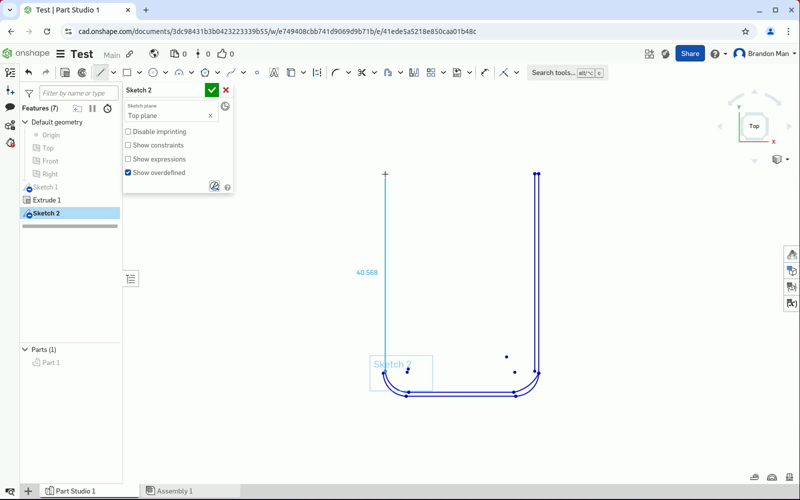
click(385, 173)
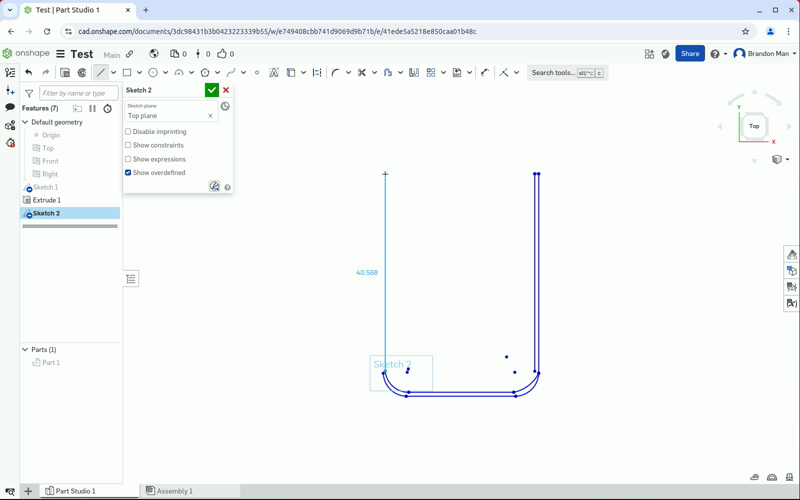
key_up(shift)
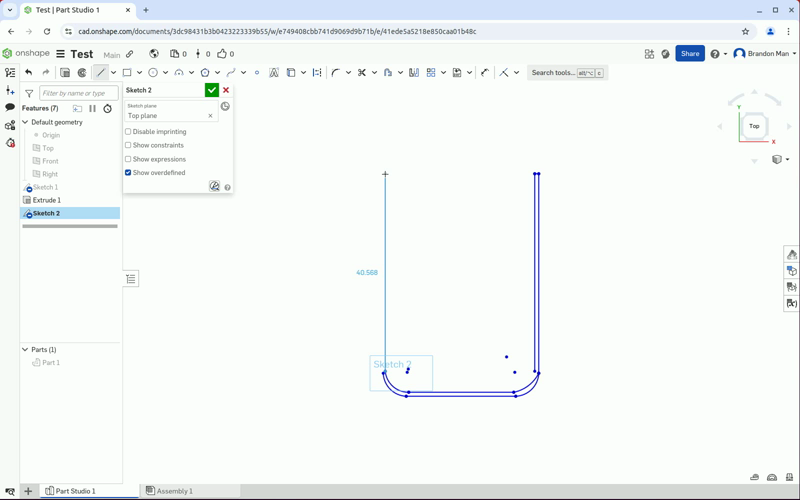
key_down(shift)
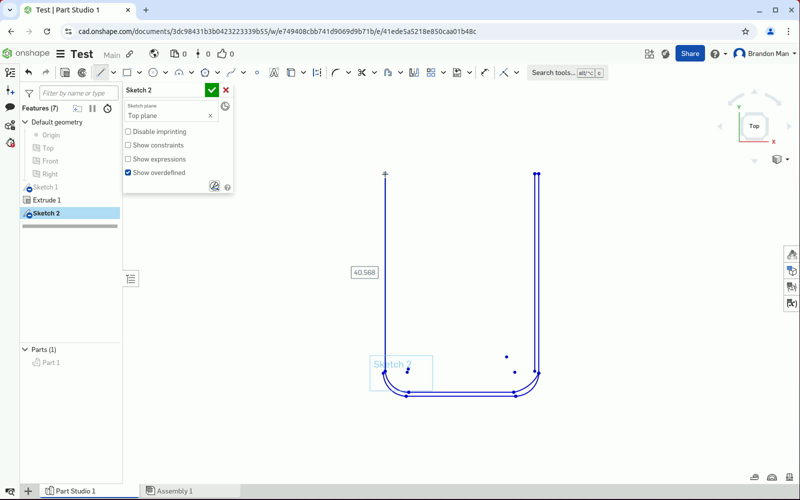
mouse_move(415, 173)
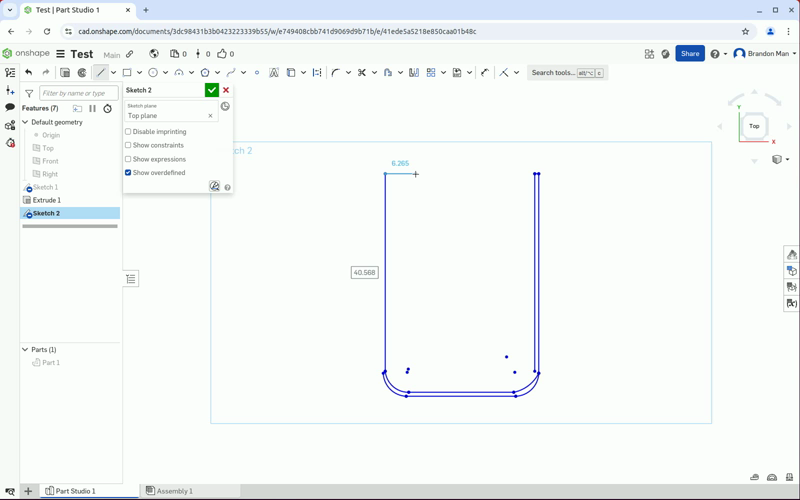
mouse_move(383, 173)
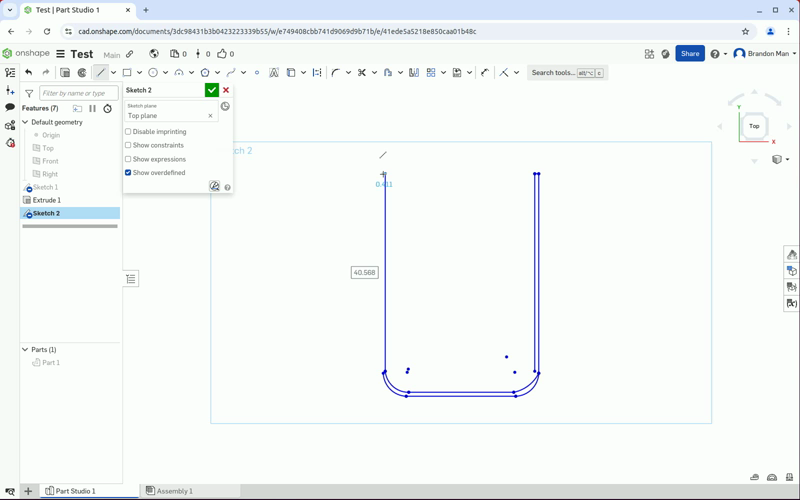
scroll(6)
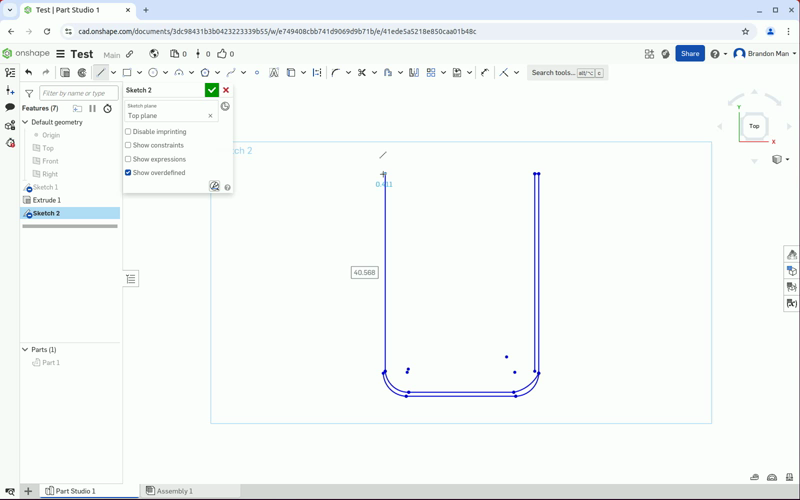
scroll(6)
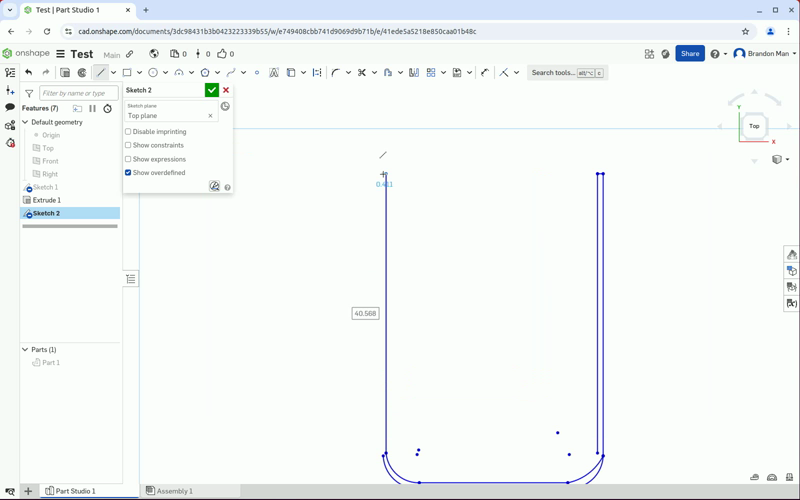
scroll(6)
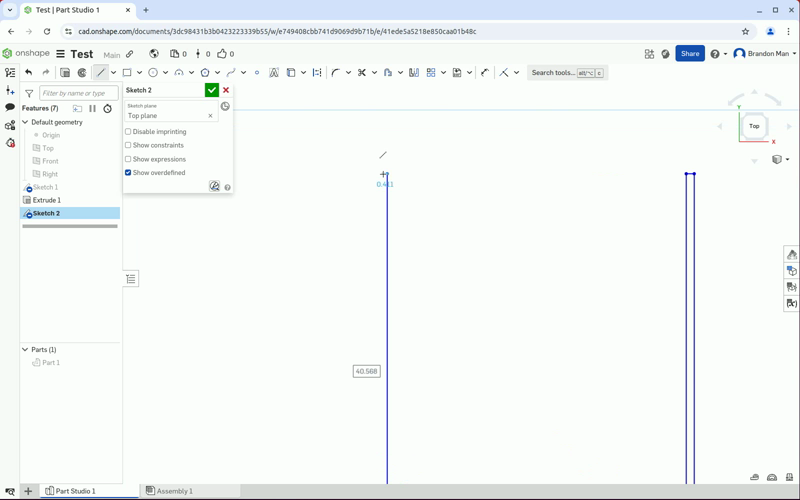
scroll(6)
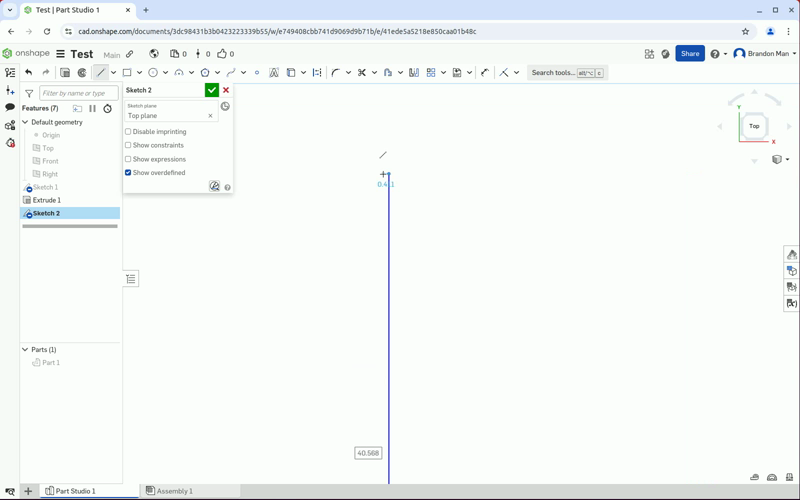
scroll(6)
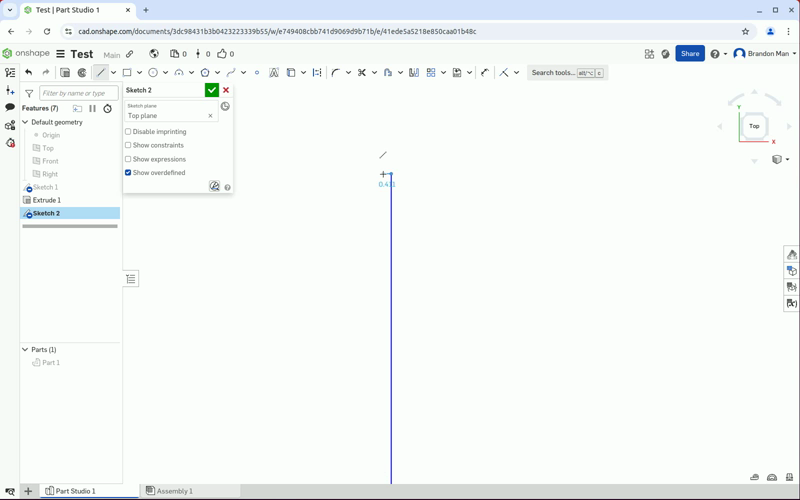
scroll(6)
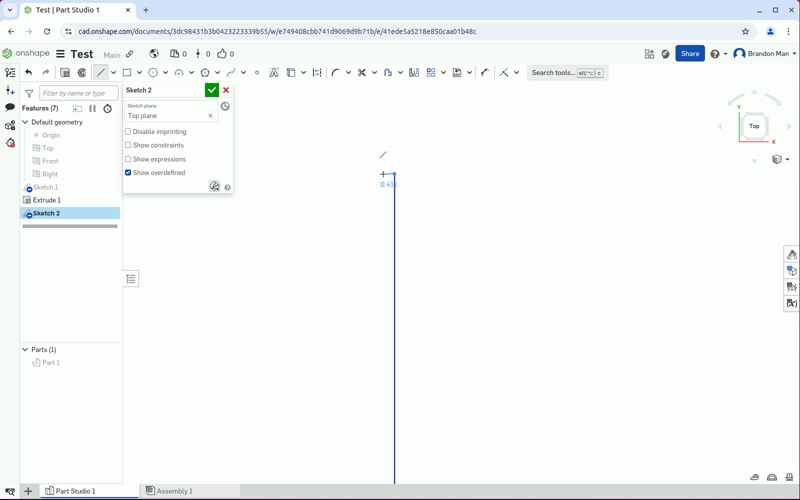
scroll(6)
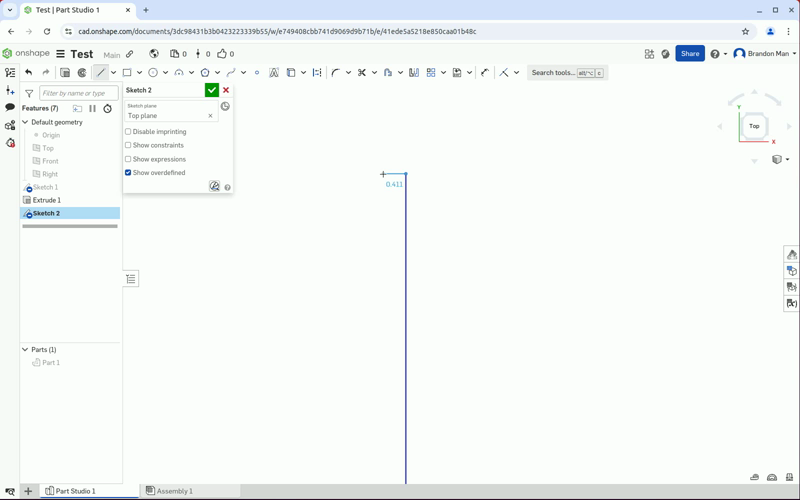
click(383, 173)
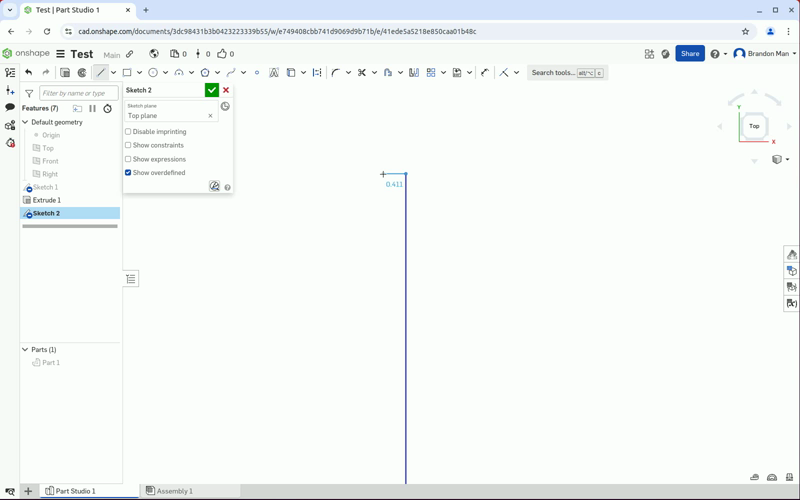
scroll(-6)
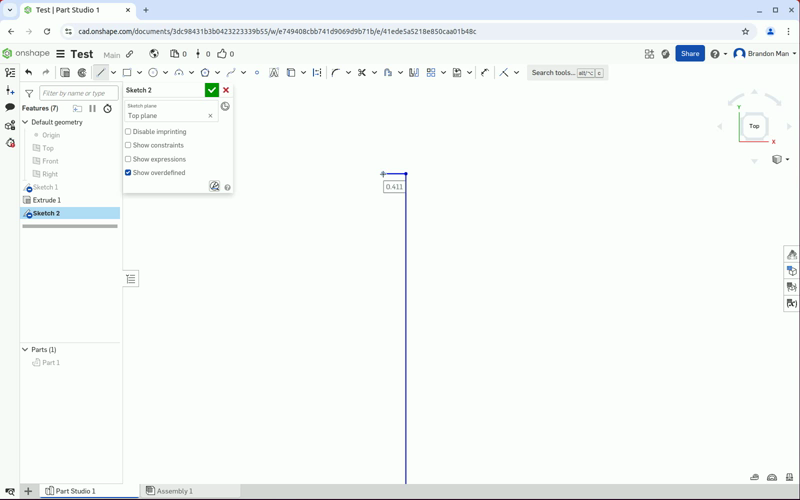
scroll(-6)
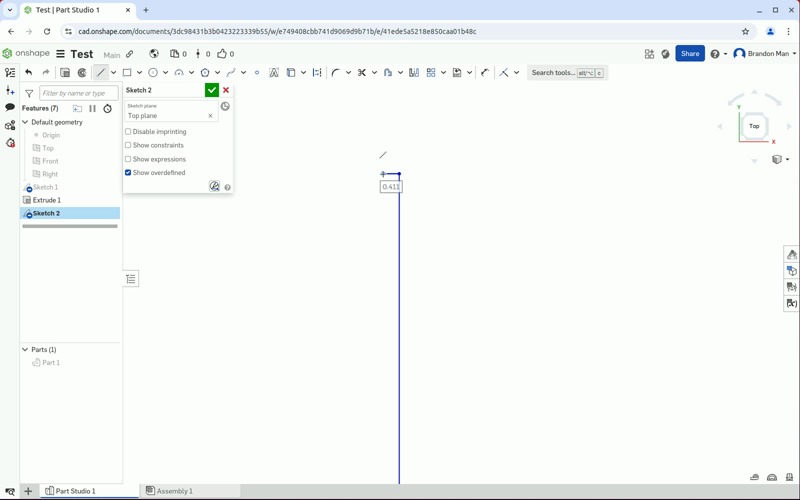
scroll(-6)
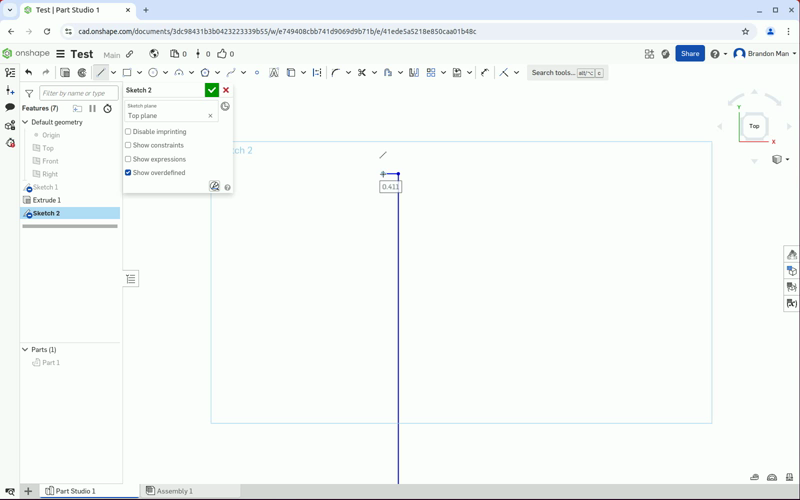
scroll(-6)
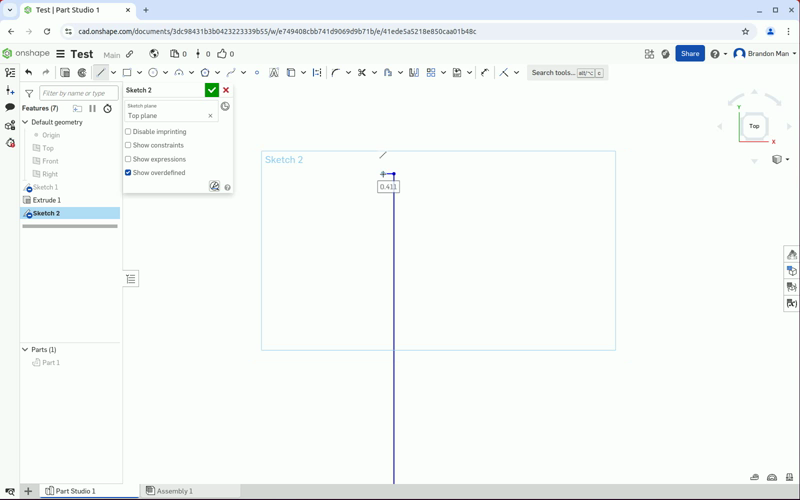
scroll(-6)
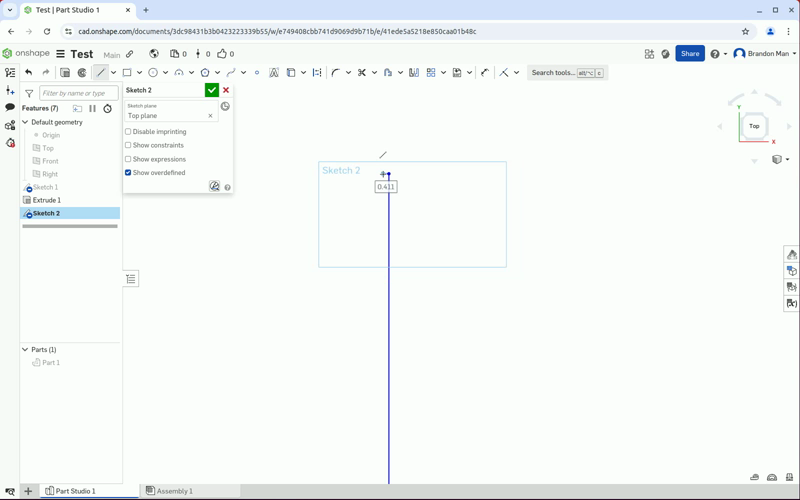
scroll(-6)
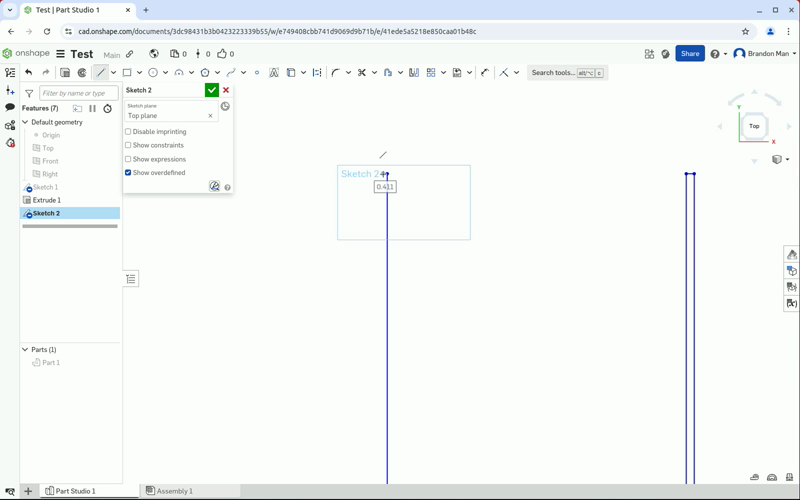
scroll(-6)
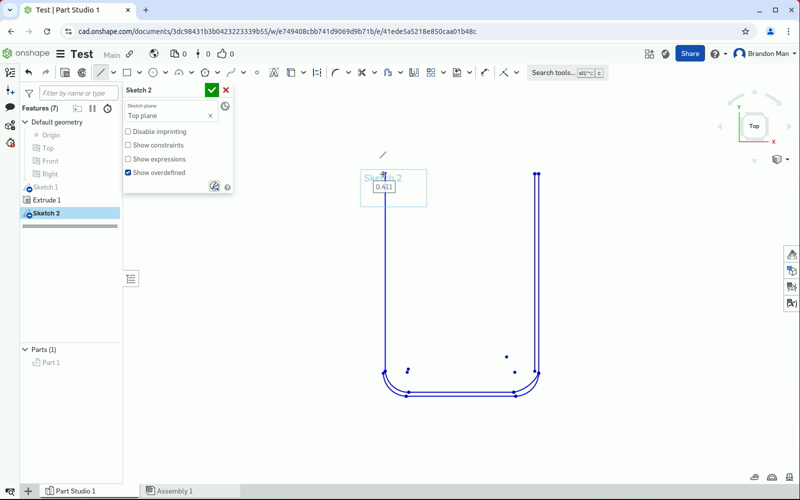
key_up(shift)
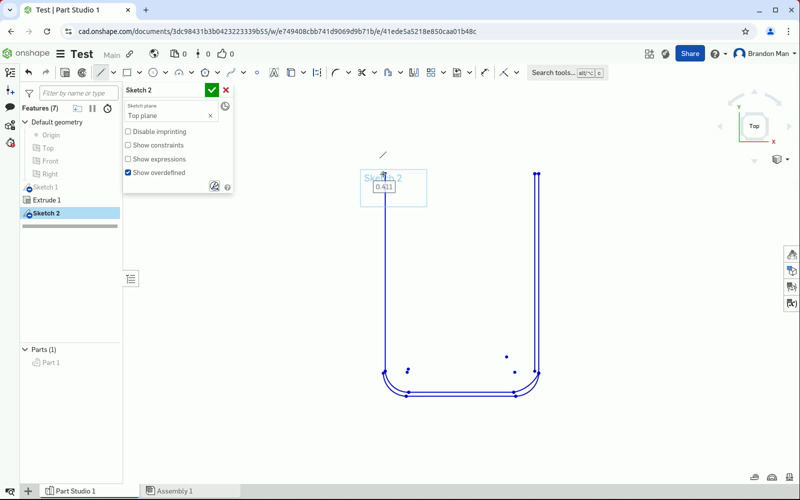
key_down(shift)
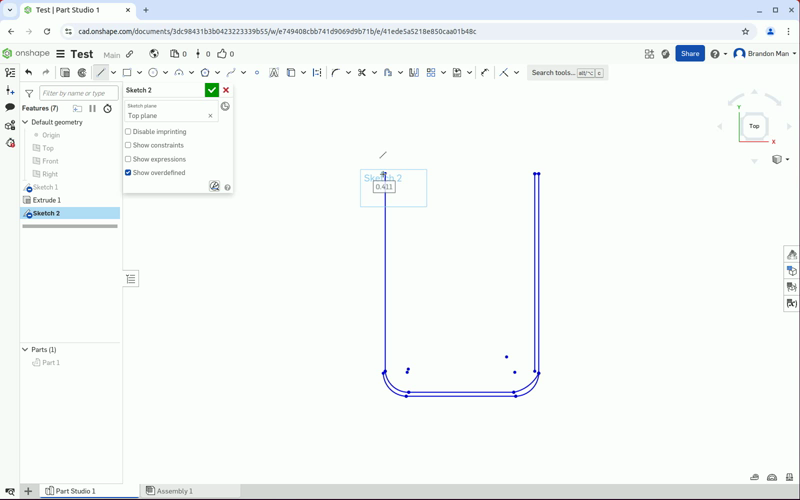
mouse_move(383, 373)
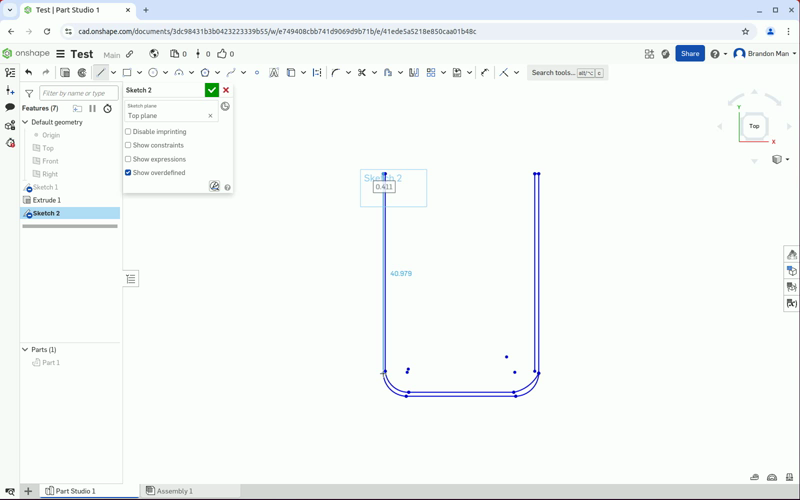
scroll(6)
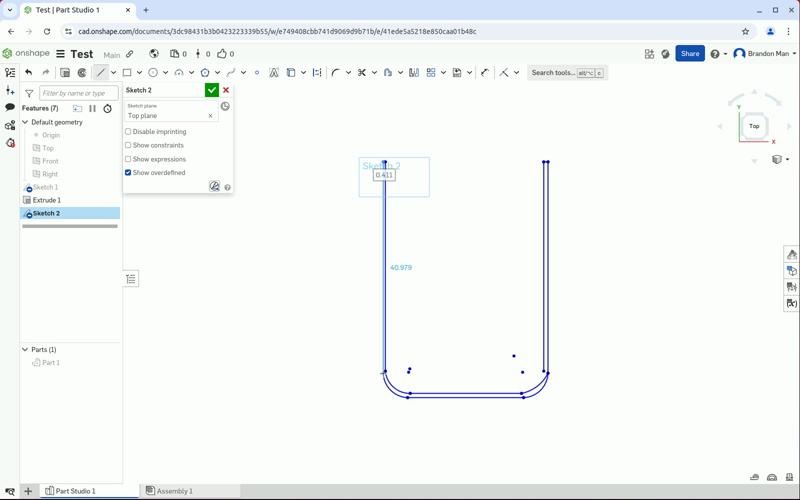
scroll(6)
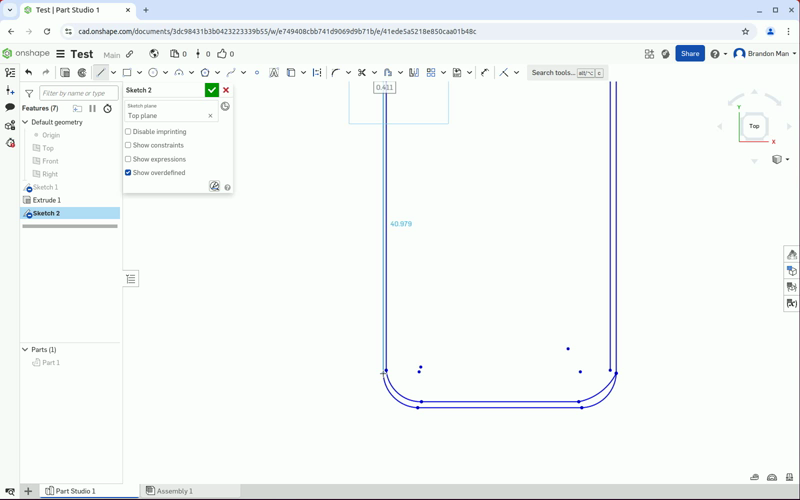
scroll(6)
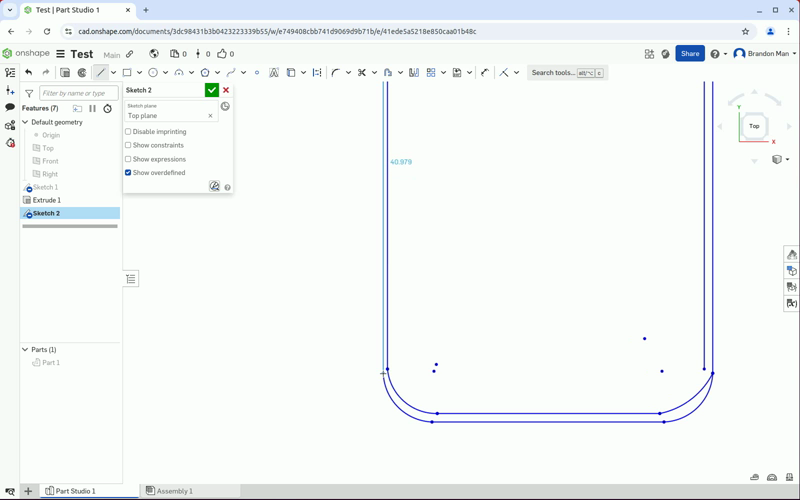
scroll(6)
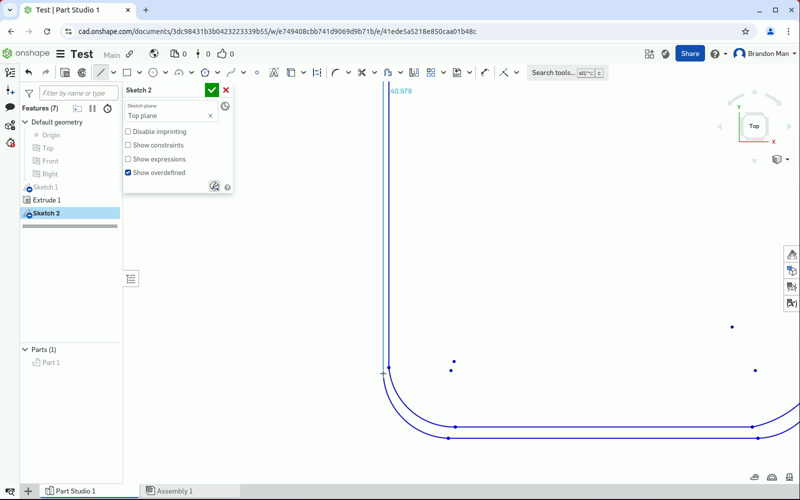
scroll(6)
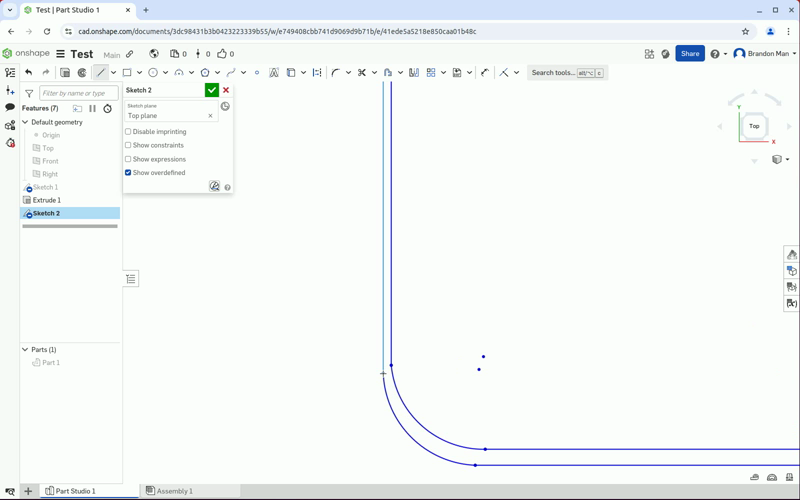
scroll(6)
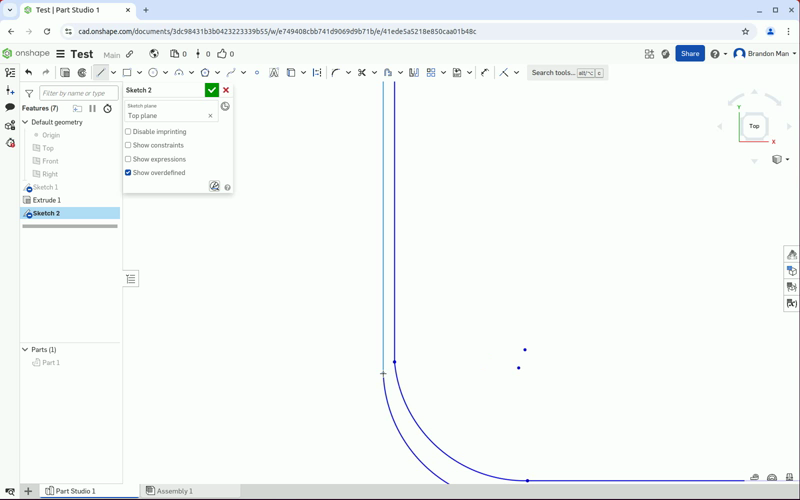
scroll(6)
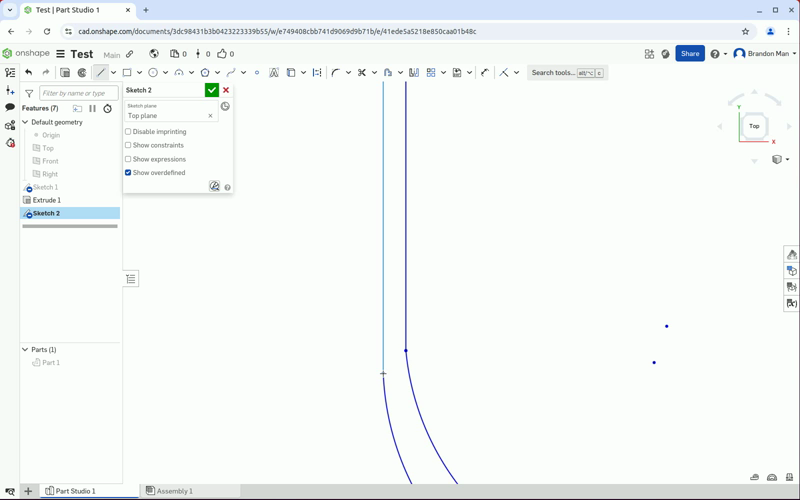
key_up(shift)
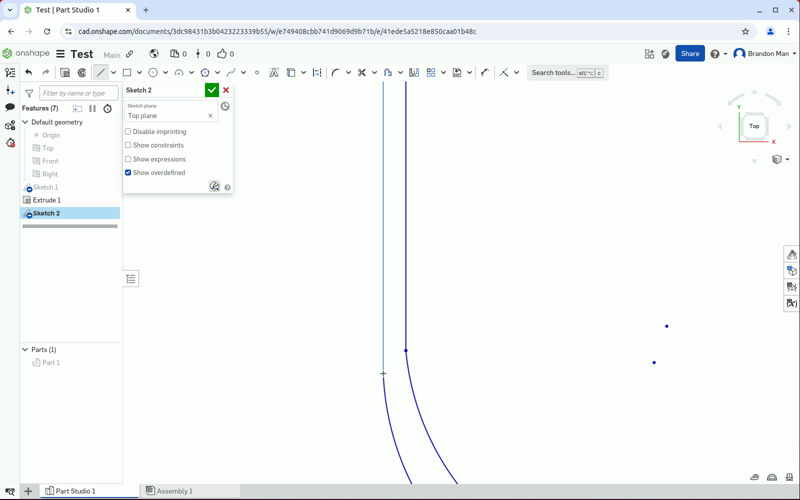
click(383, 373)
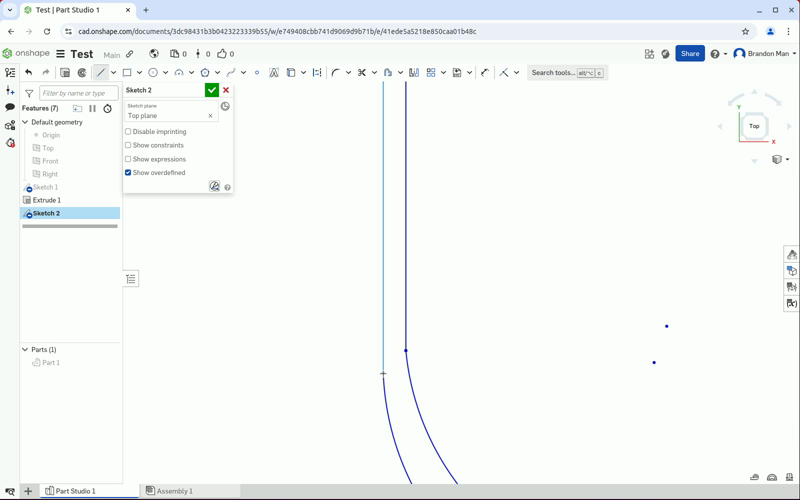
scroll(-6)
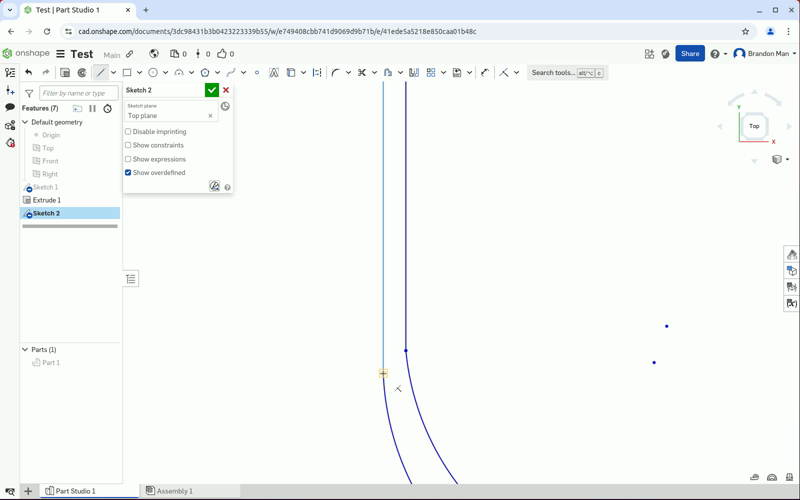
scroll(-6)
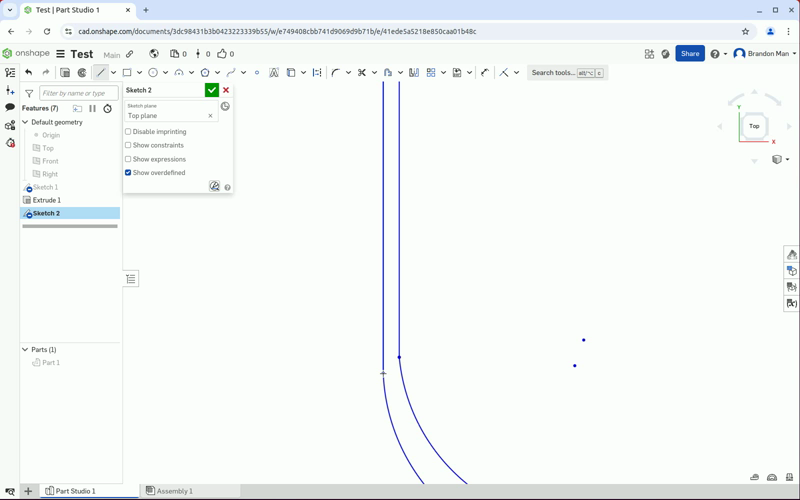
scroll(-6)
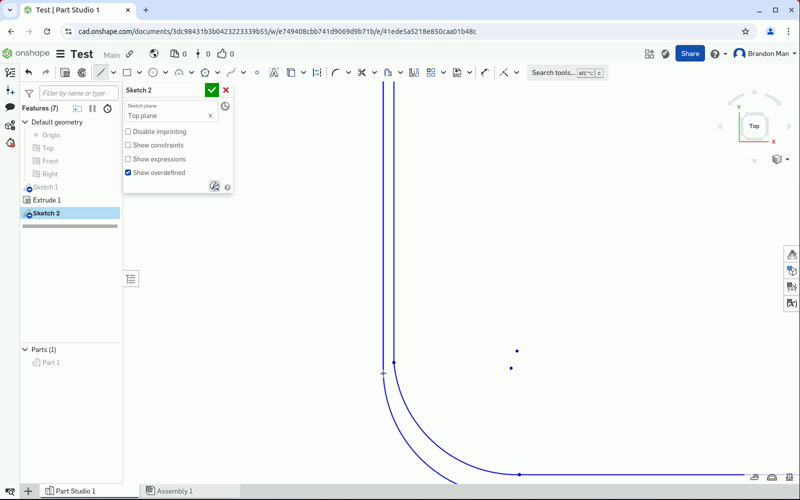
scroll(-6)
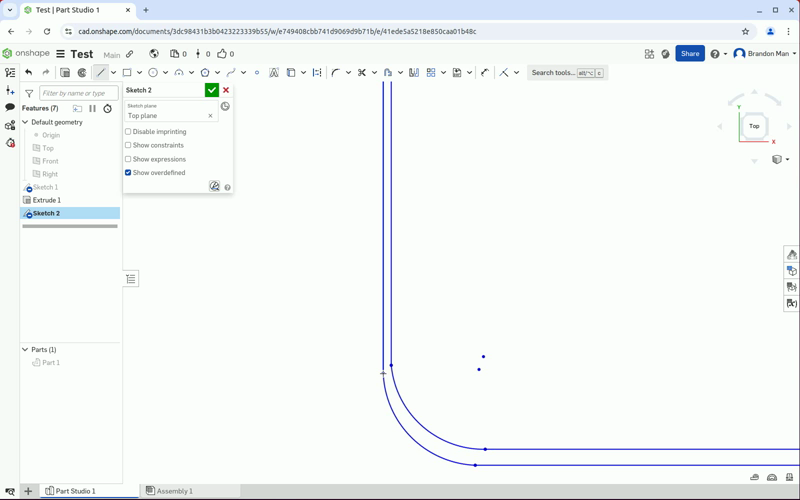
scroll(-6)
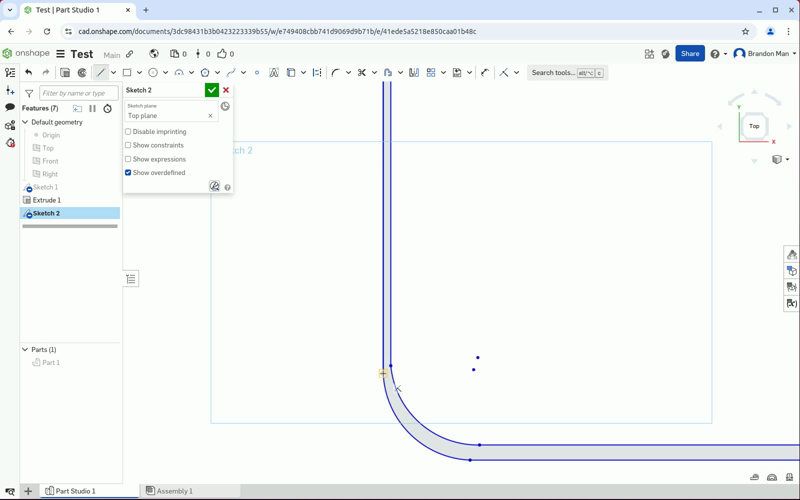
scroll(-6)
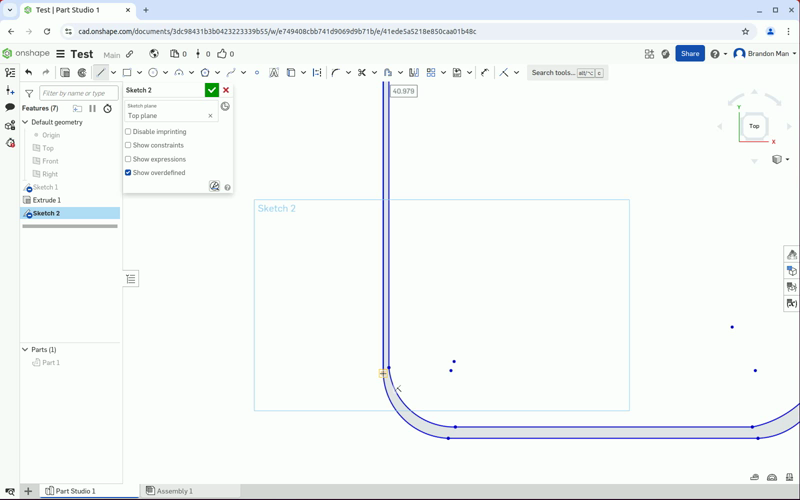
scroll(-6)
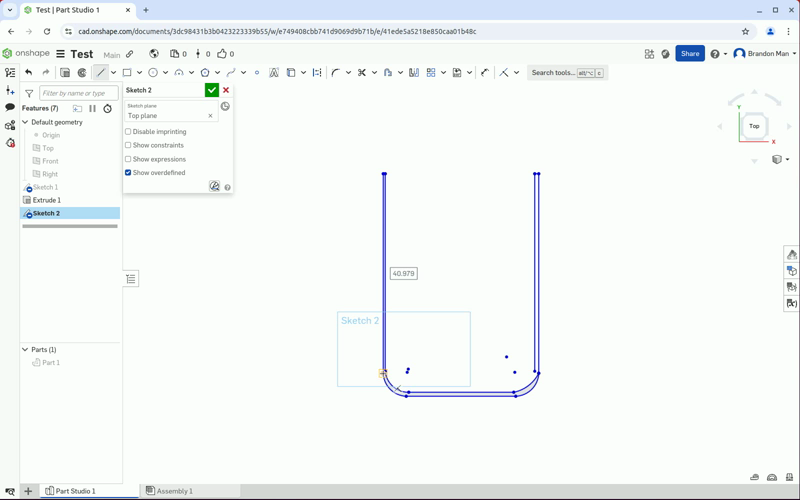
key(esc)
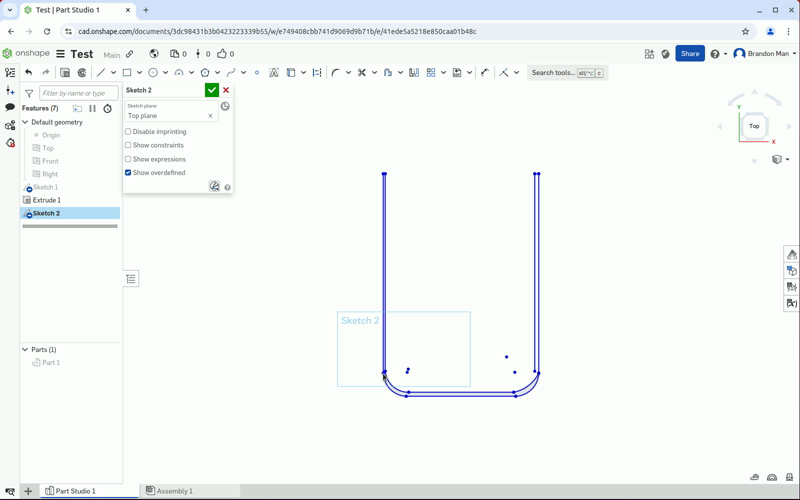
mouse_move(536, 277)
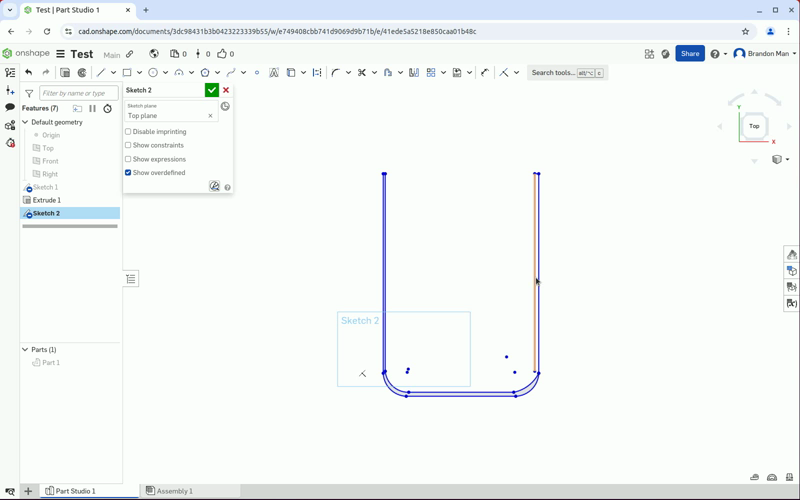
click(536, 277)
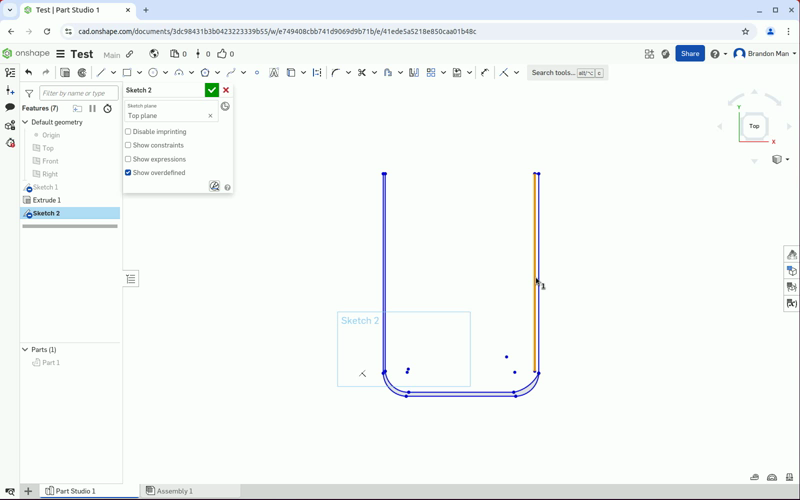
mouse_move(73, 352)
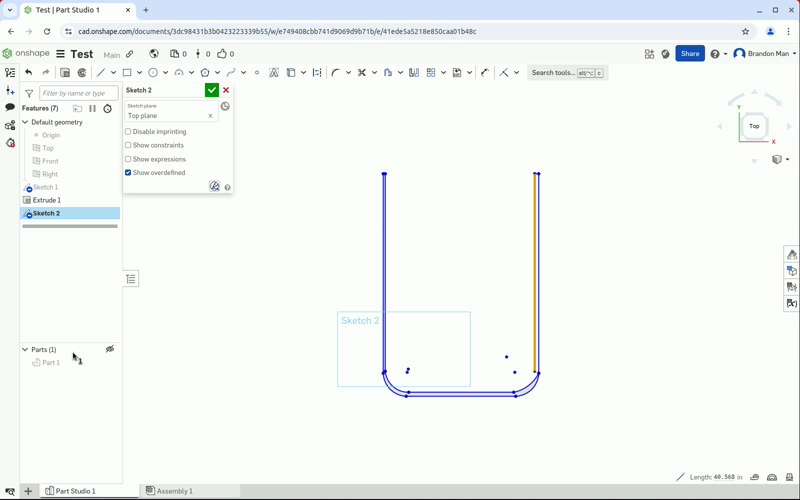
key(shift+y)
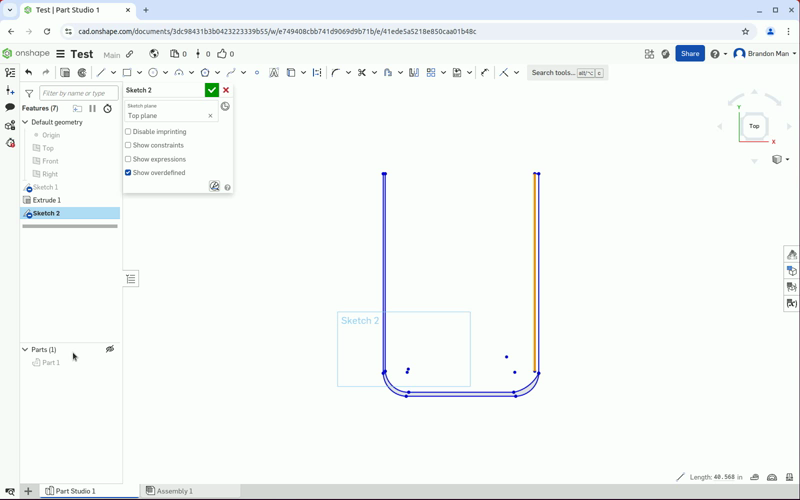
key(shift+e)
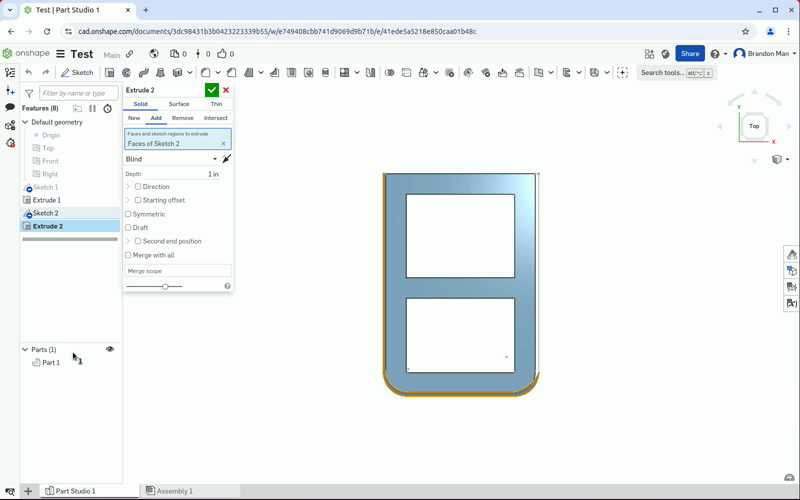
mouse_move(143, 106)
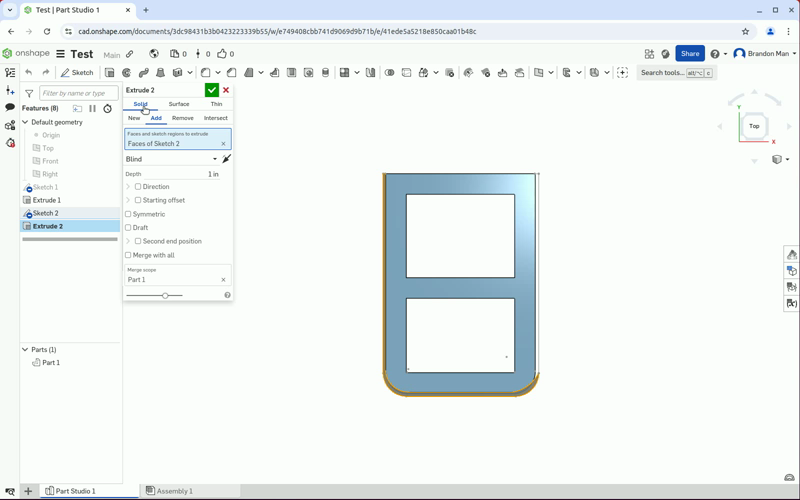
click(143, 106)
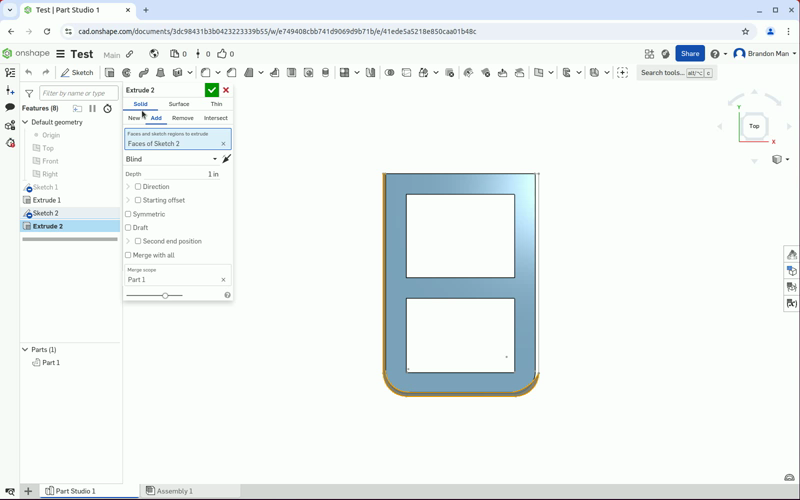
mouse_move(137, 120)
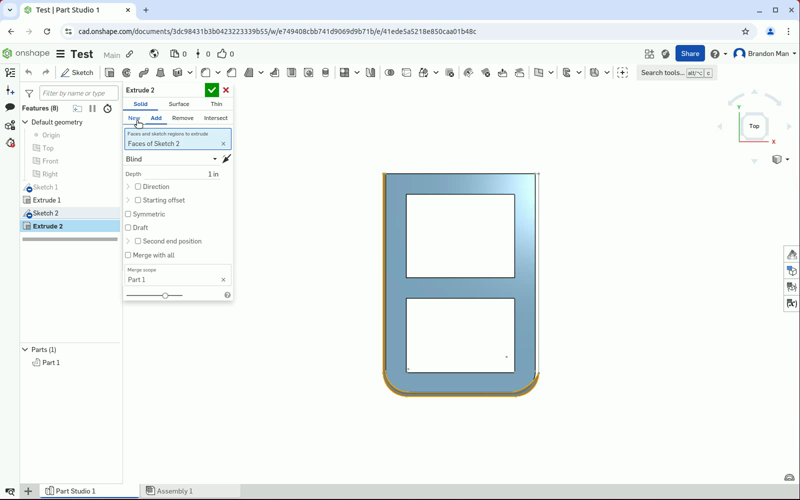
click(137, 120)
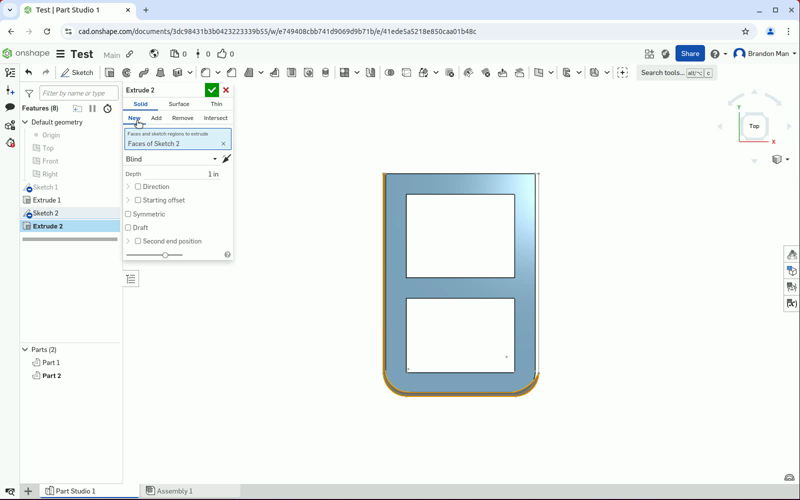
key(tab, 4)
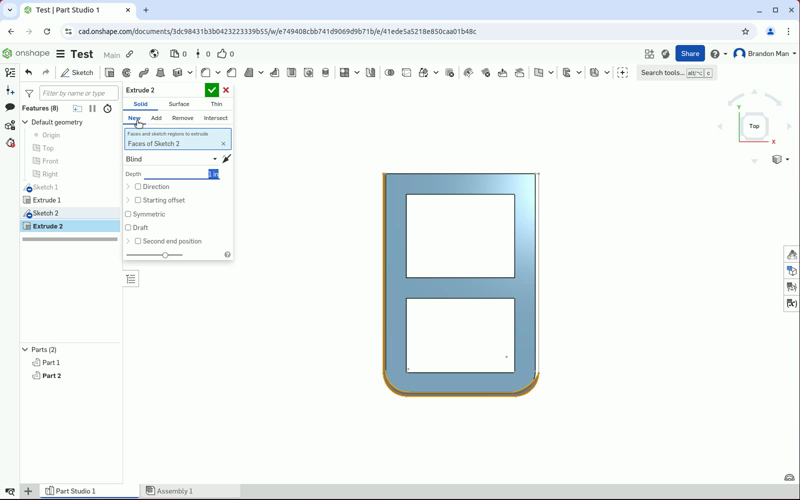
text(11.795)
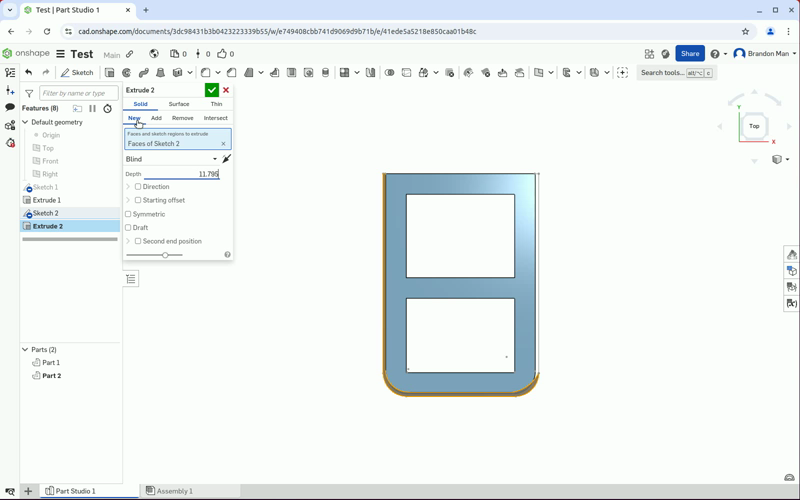
key(enter)
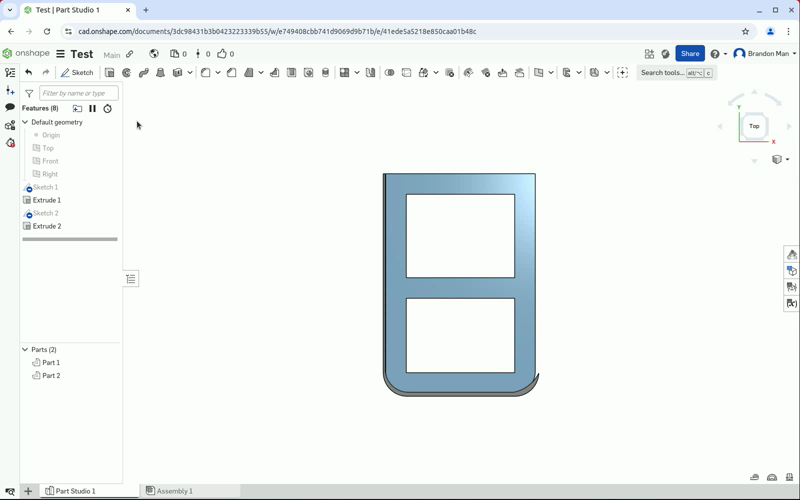
key(shift+h)
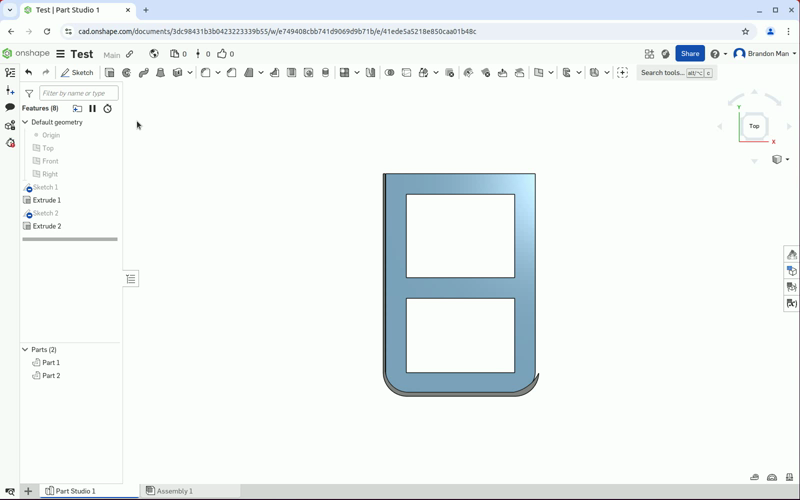
key(shift+h)
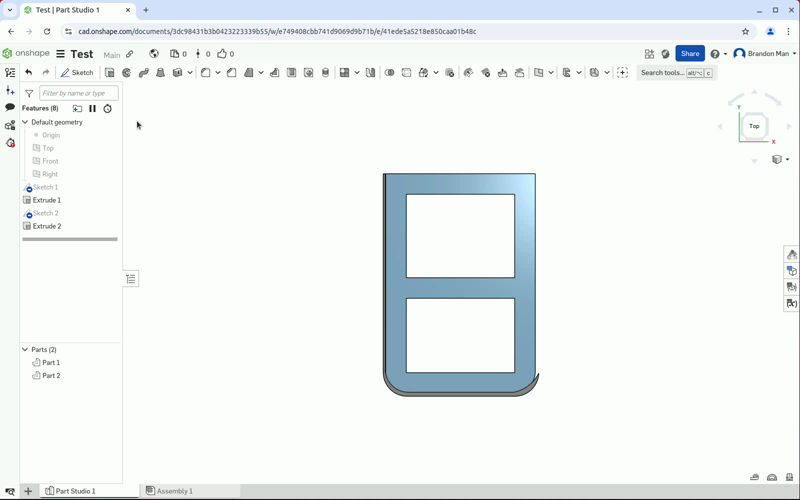
mouse_move(73, 189)
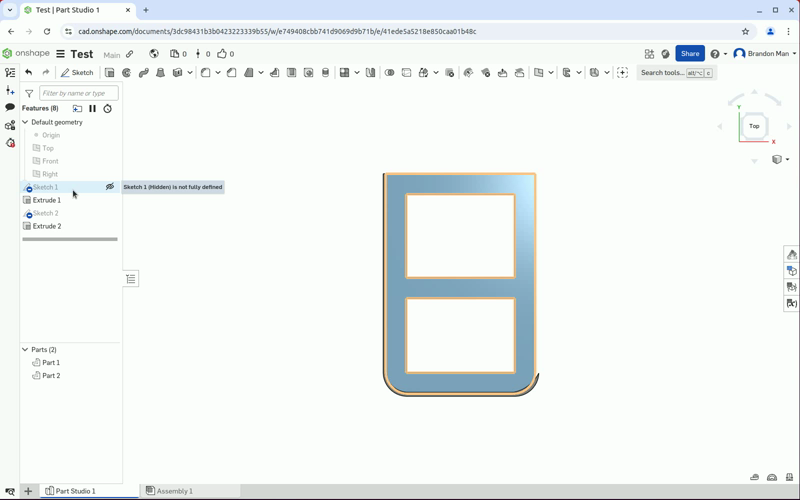
click(73, 189)
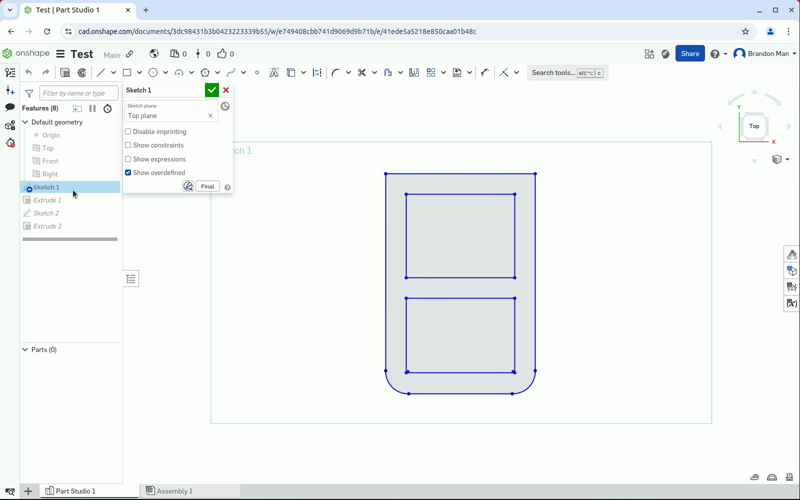
mouse_move(229, 92)
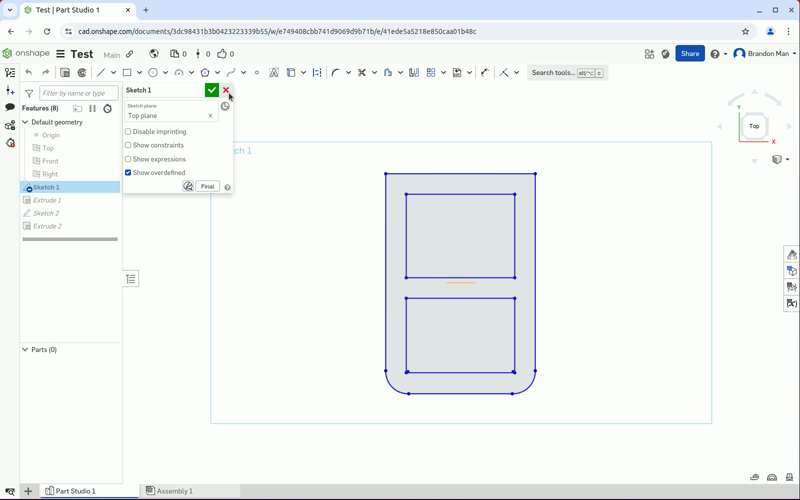
click(229, 92)
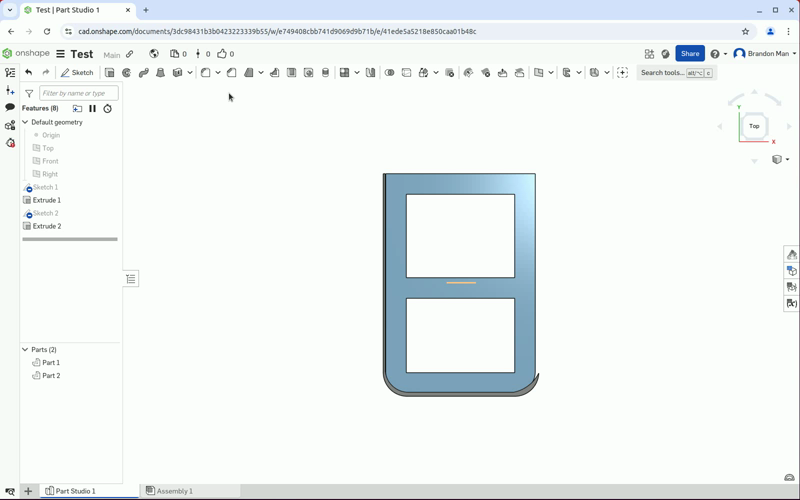
mouse_move(73, 352)
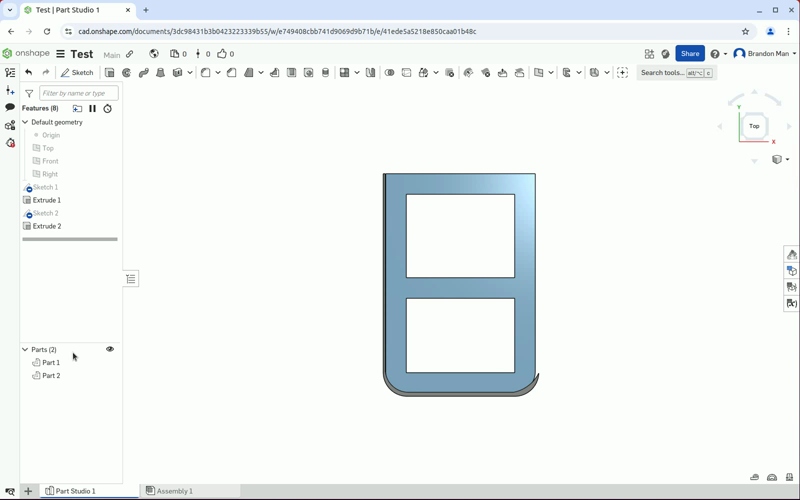
key(y)
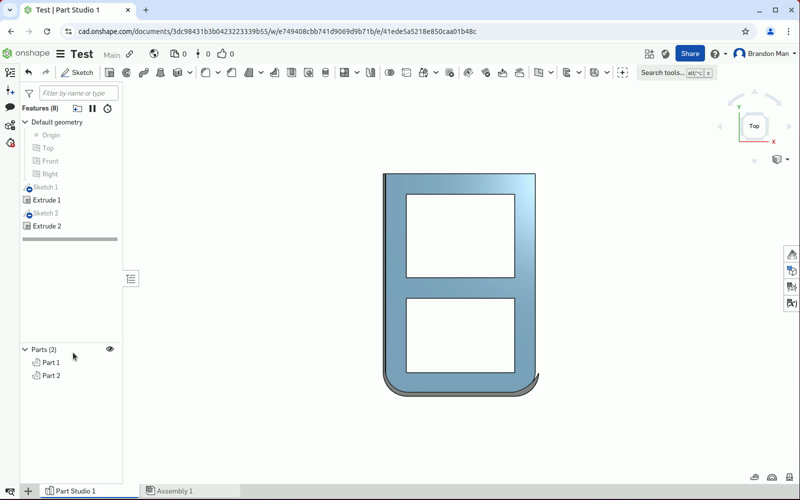
key(shift+p)
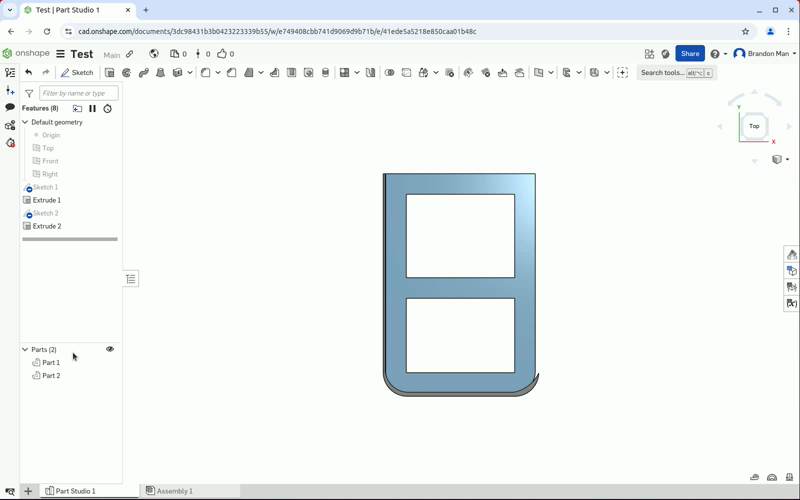
key(space)
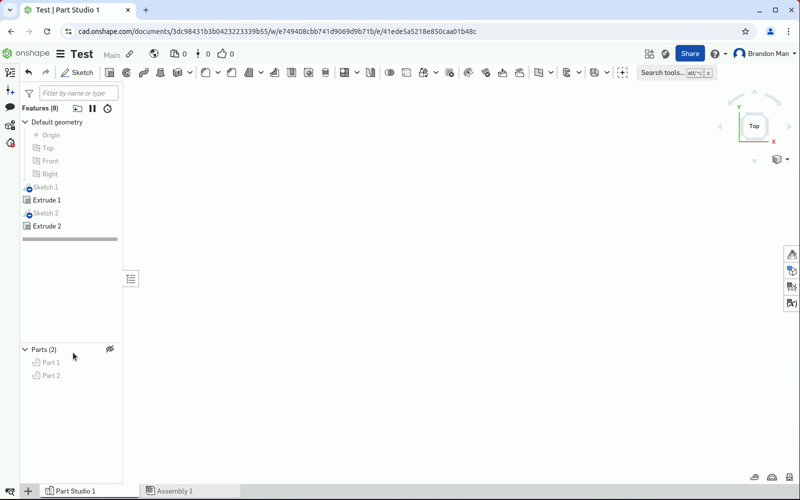
key_down(shift)
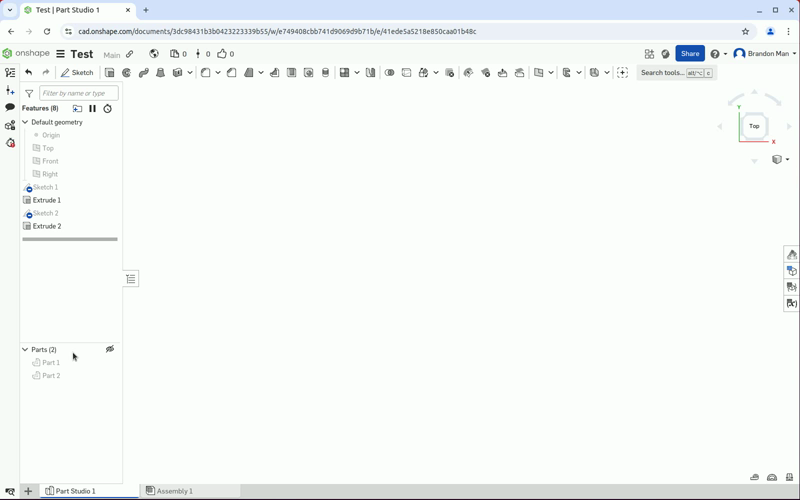
key(up)
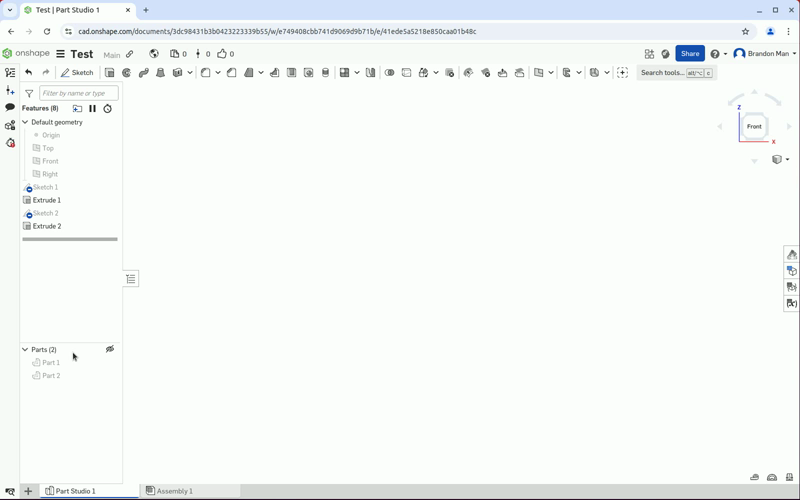
key_up(shift)
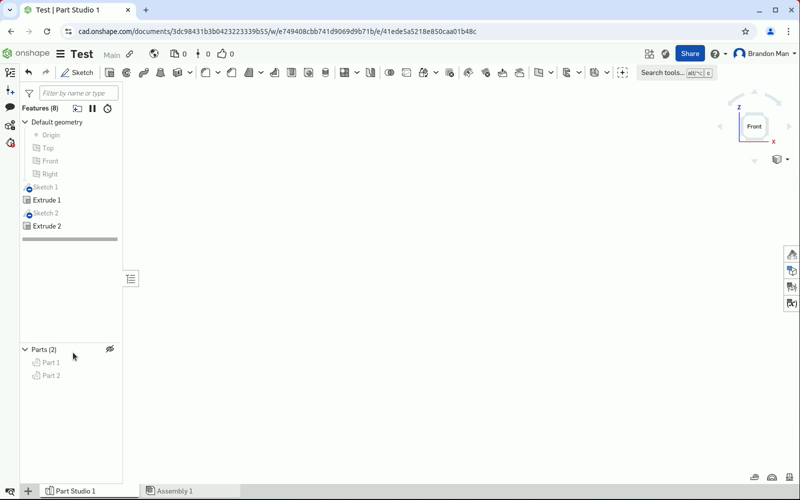
key(space)
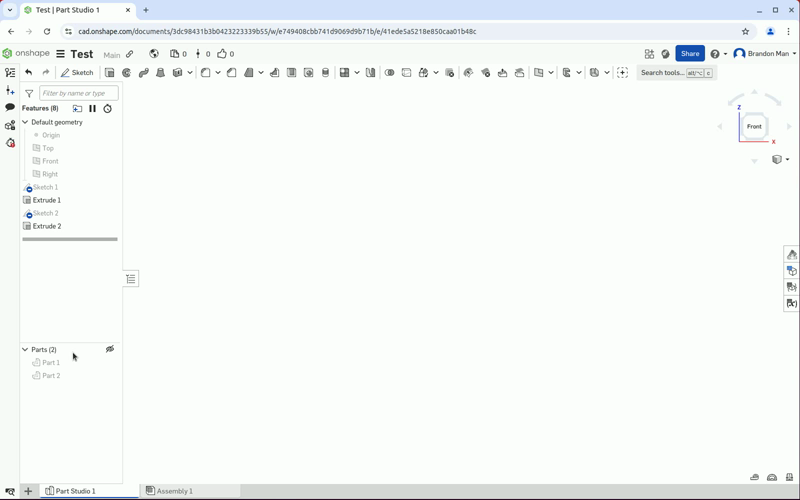
key_down(shift)
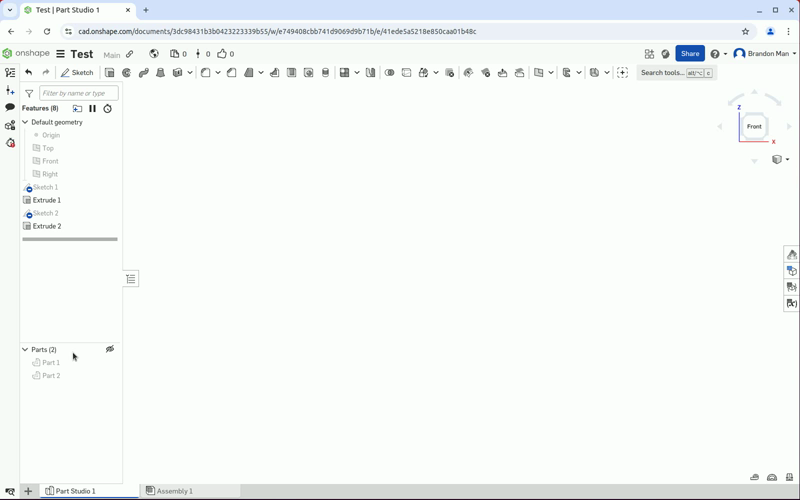
key(left)
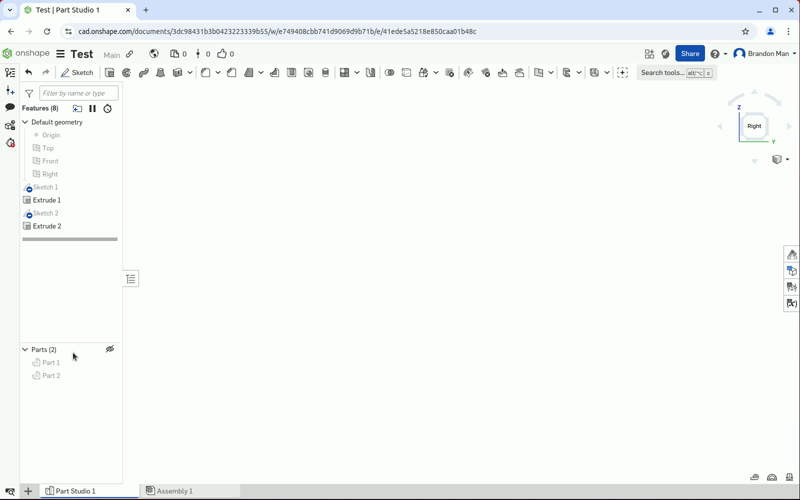
key_up(shift)
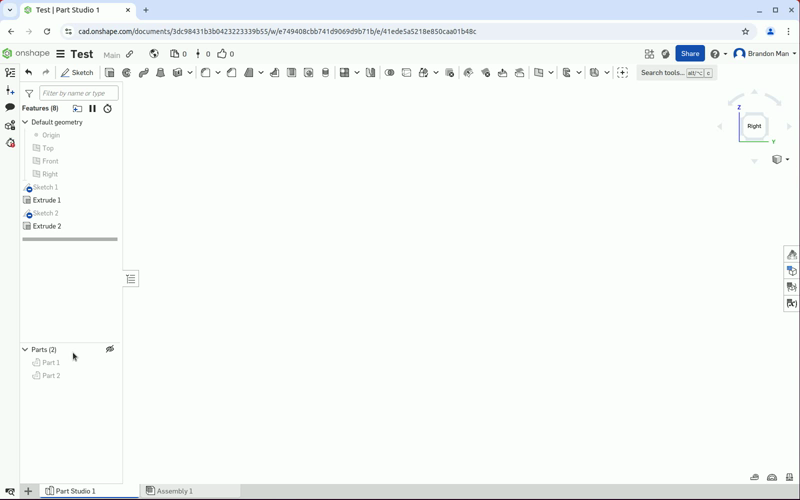
mouse_move(73, 352)
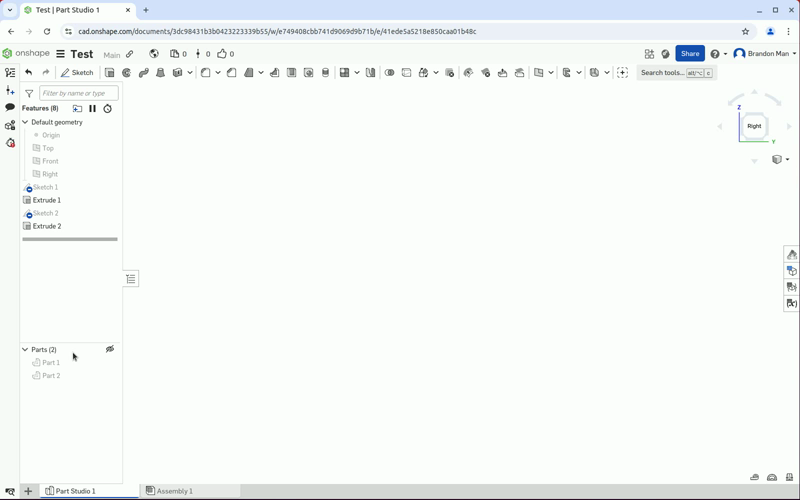
key(shift+y)
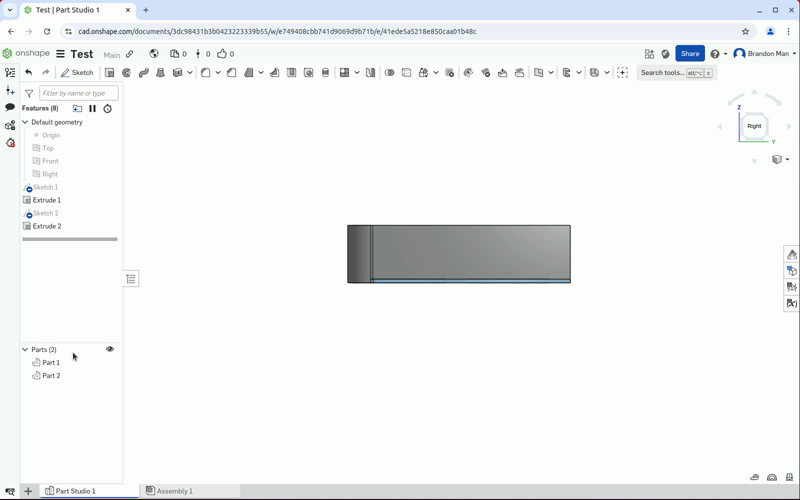
mouse_move(541, 75)
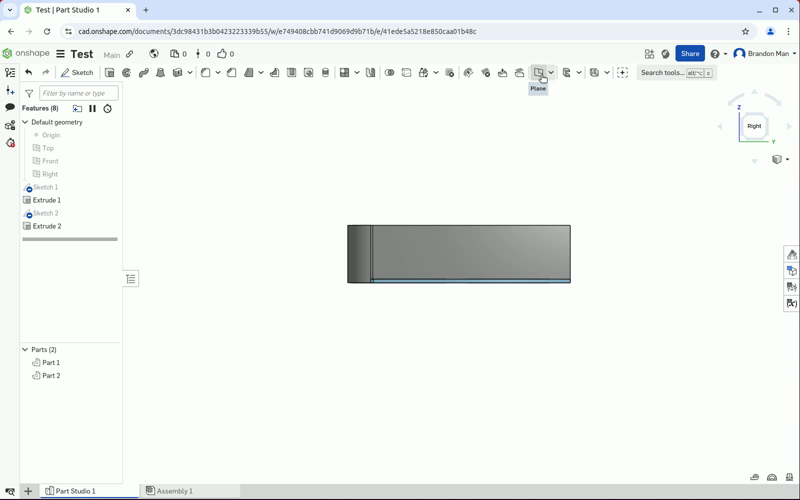
click(541, 75)
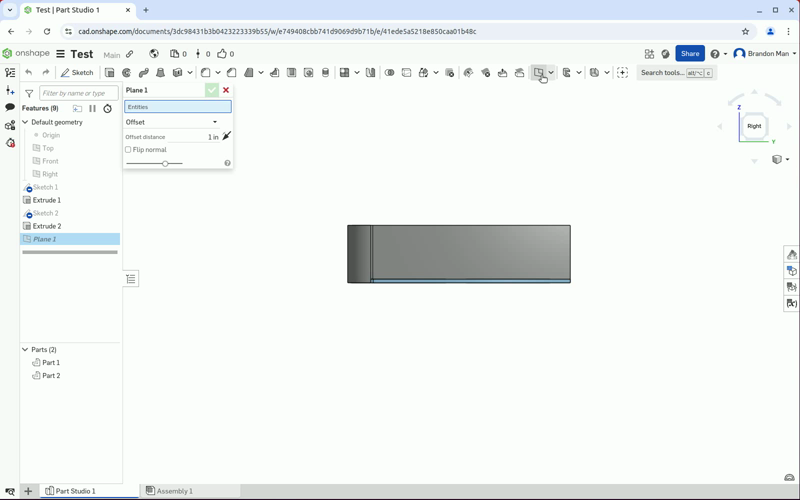
mouse_move(73, 176)
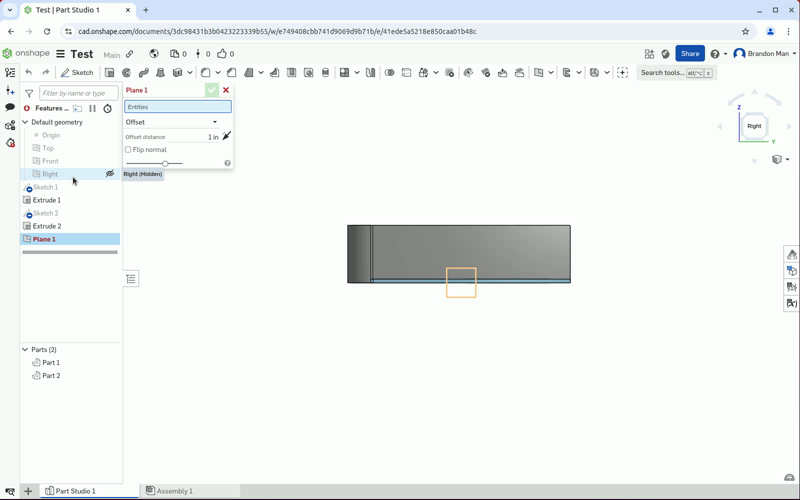
click(73, 176)
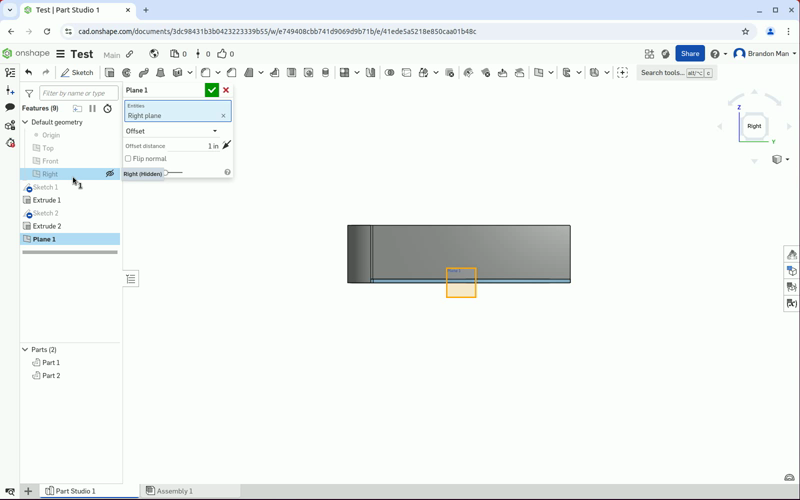
key(tab, 2)
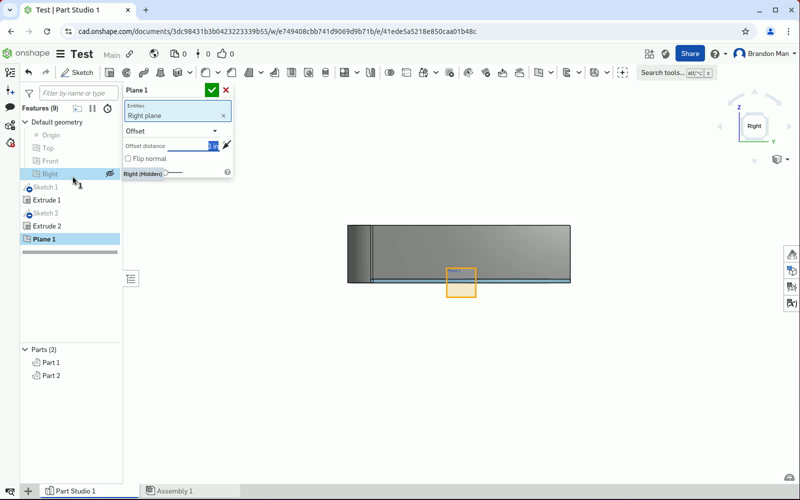
text(15.898)
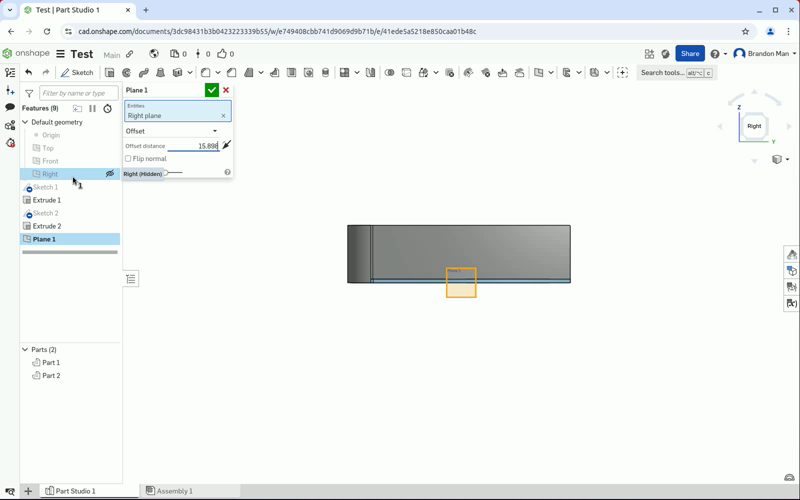
key(enter, 2)
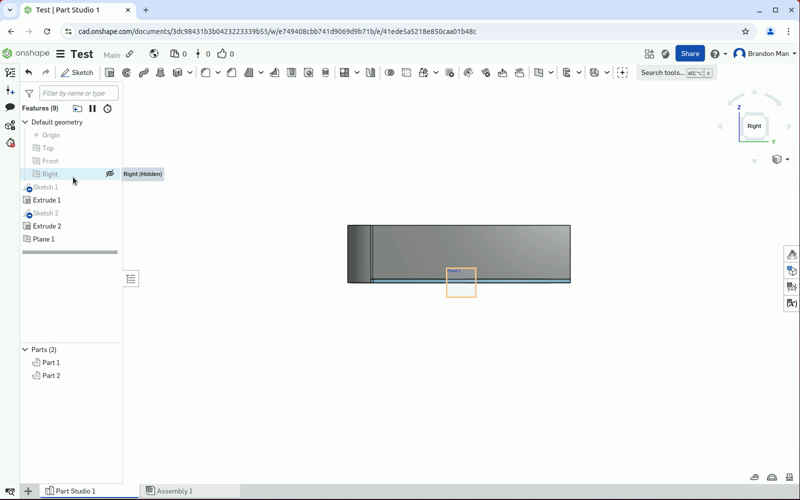
key(shift+s)
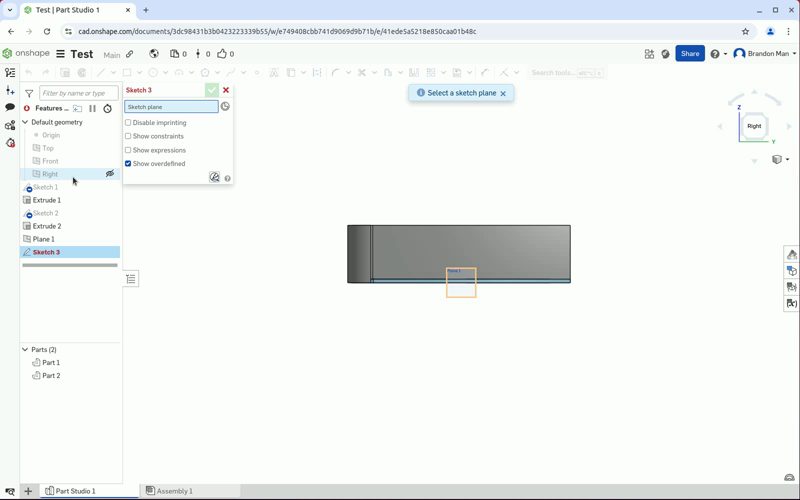
mouse_move(73, 241)
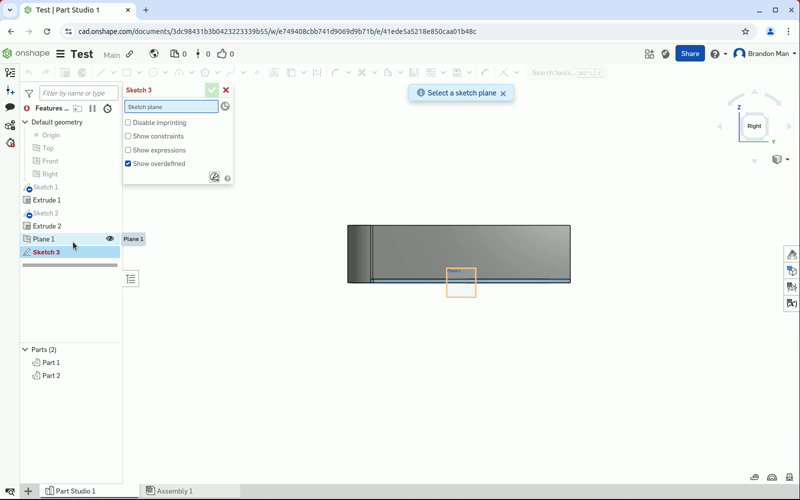
click(73, 241)
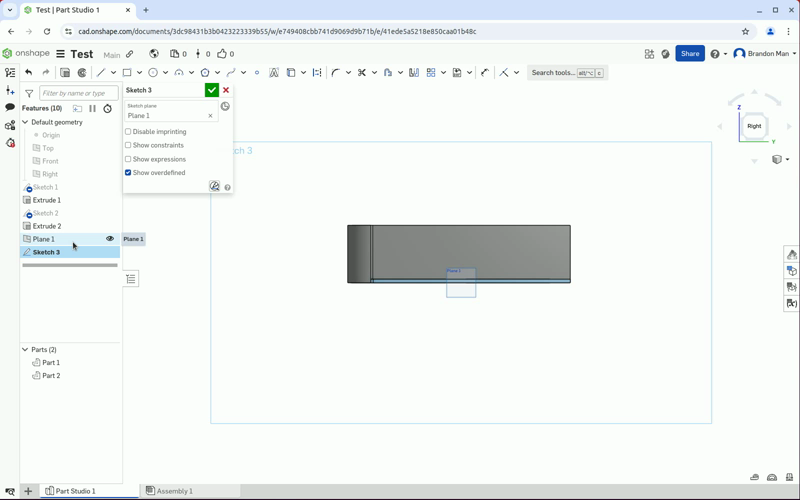
mouse_move(73, 352)
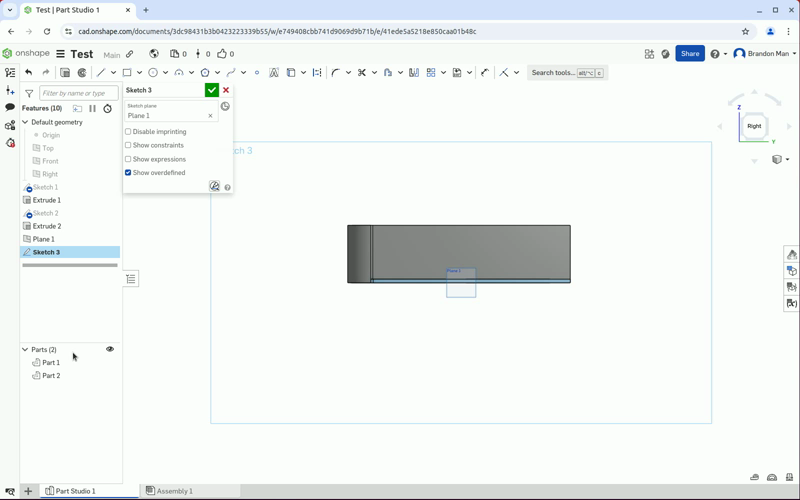
key(y)
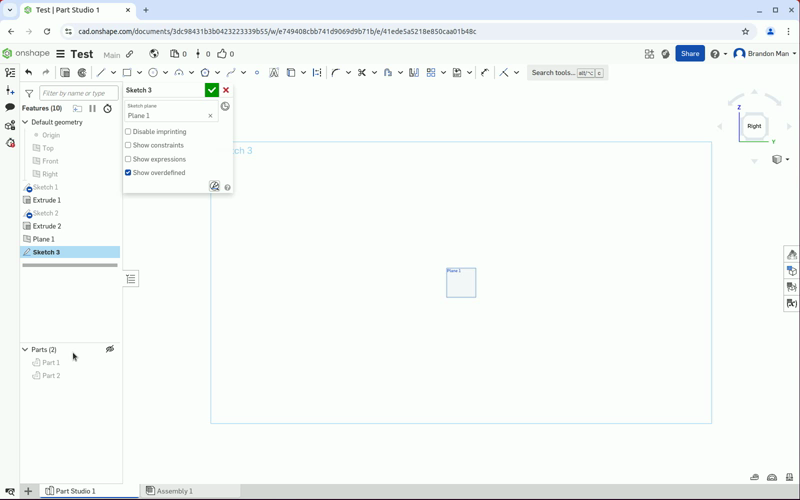
key(l)
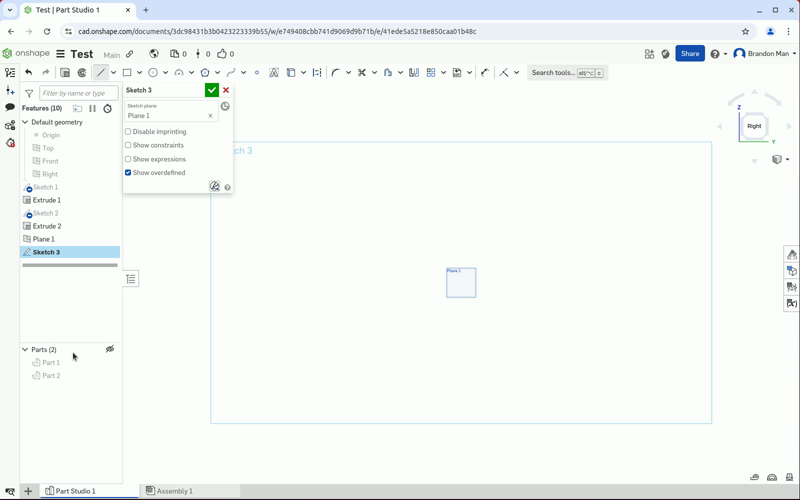
key_down(shift)
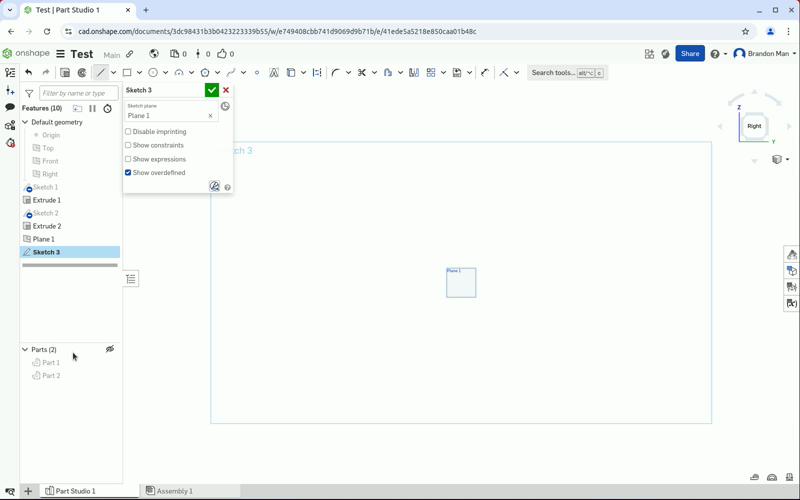
mouse_move(374, 246)
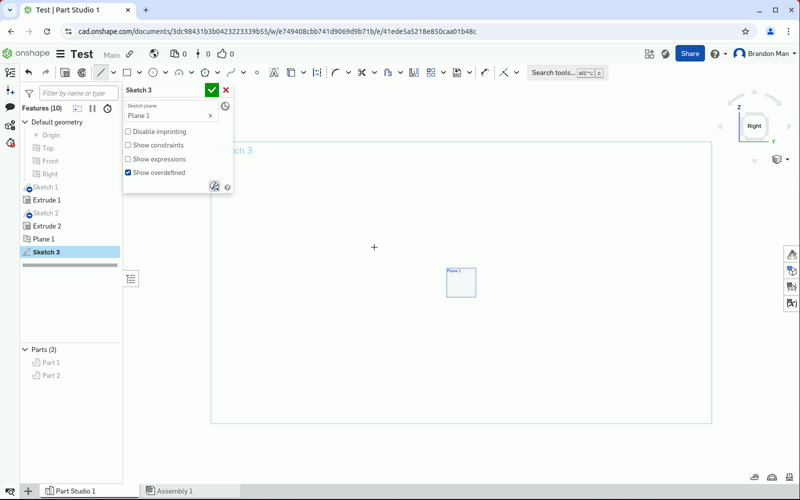
click(374, 246)
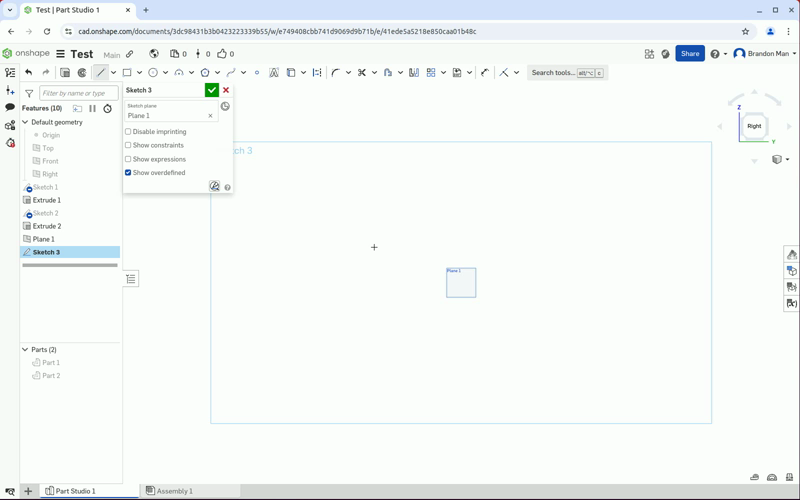
key_up(shift)
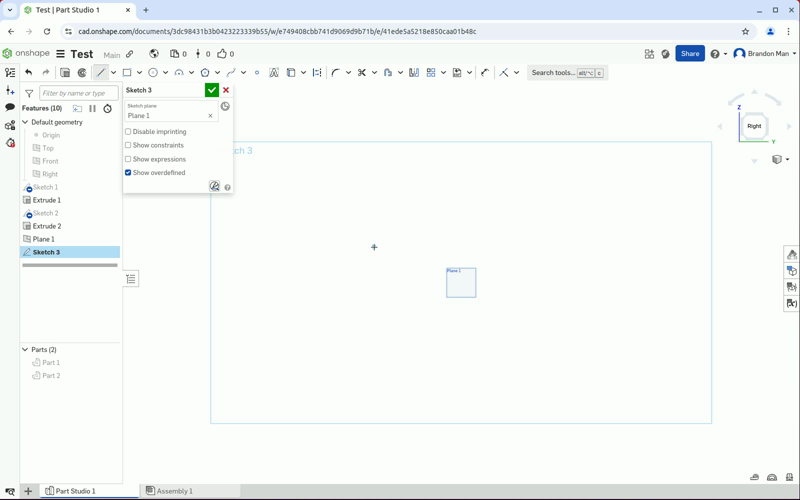
key_down(shift)
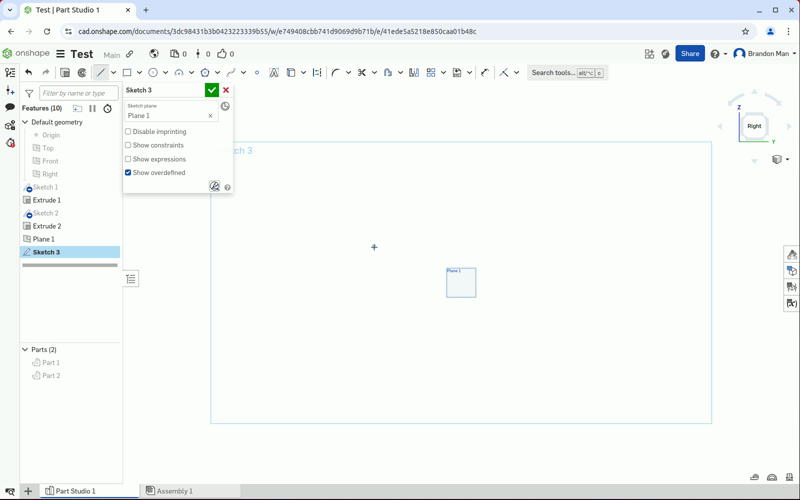
mouse_move(446, 246)
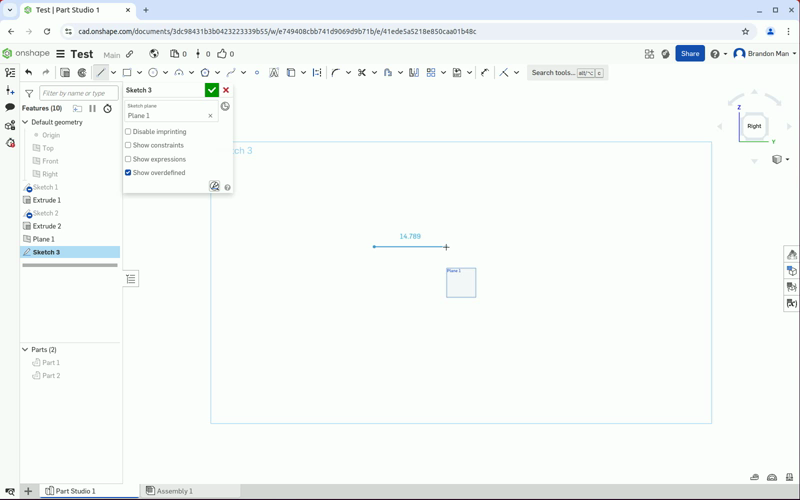
click(446, 246)
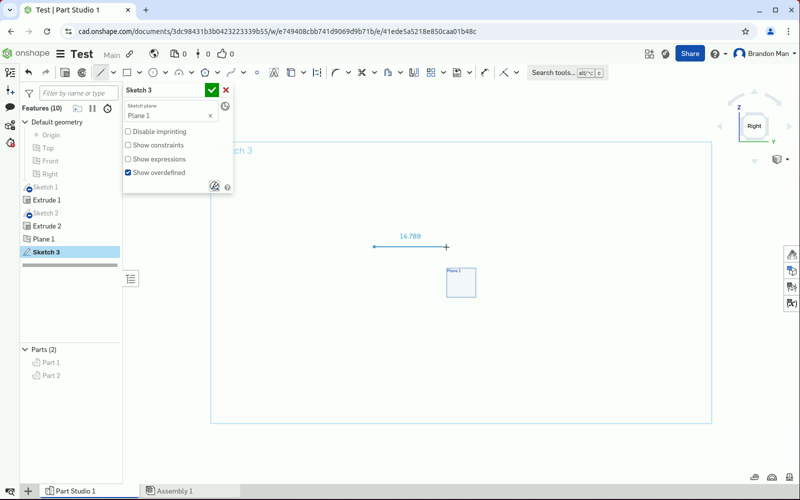
key_up(shift)
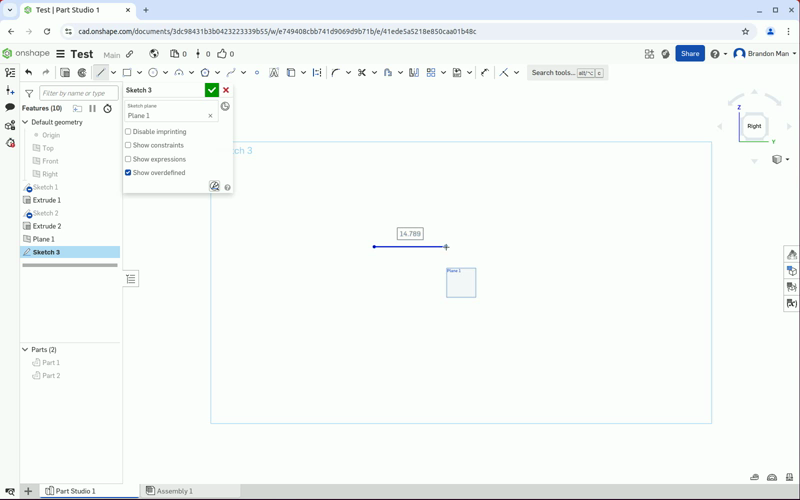
key_down(shift)
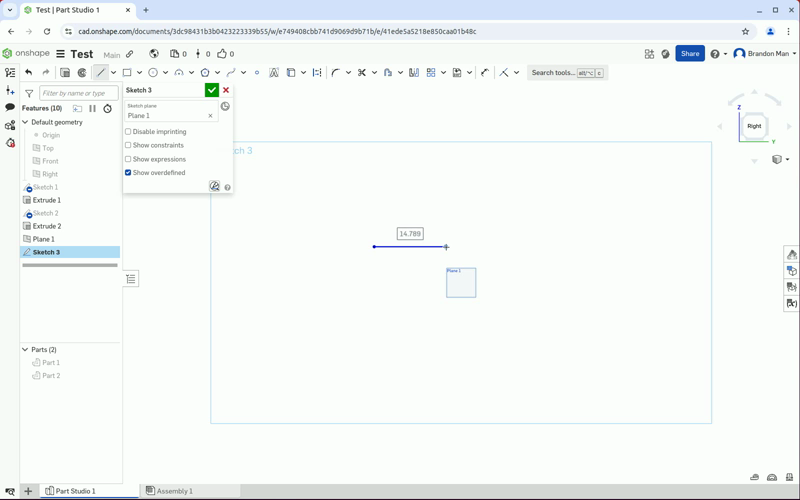
mouse_move(476, 246)
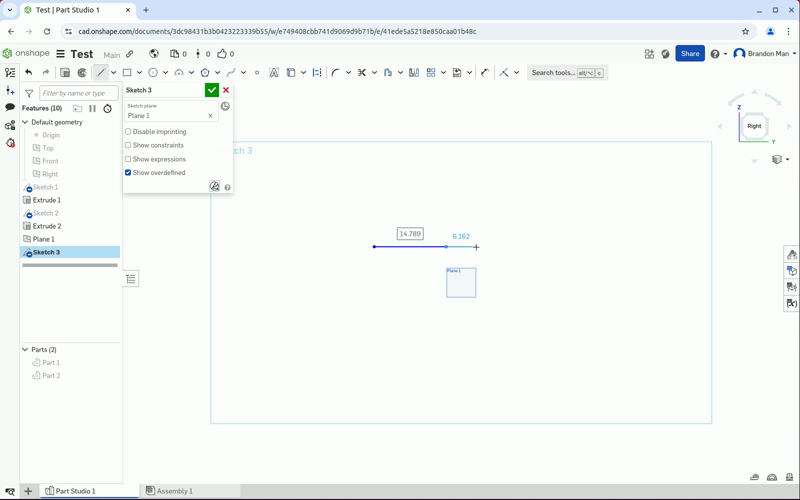
mouse_move(446, 224)
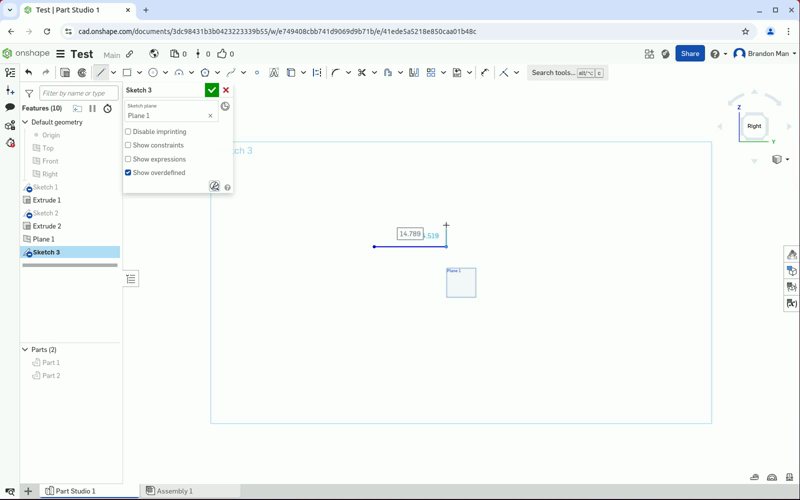
click(446, 224)
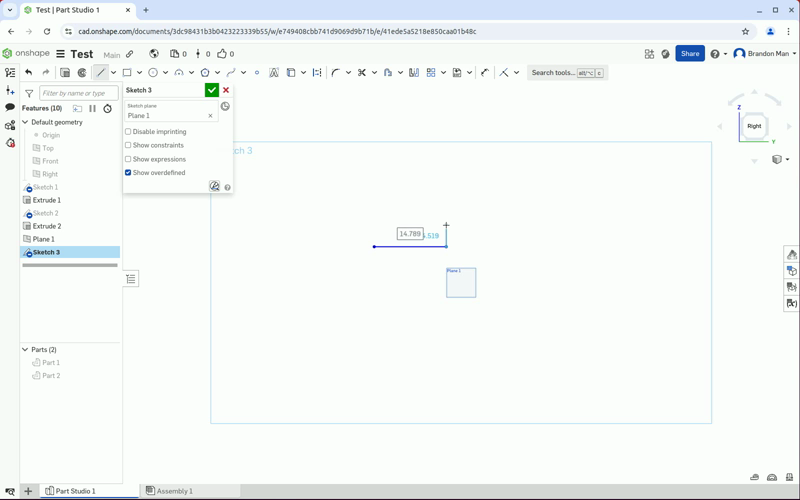
key_up(shift)
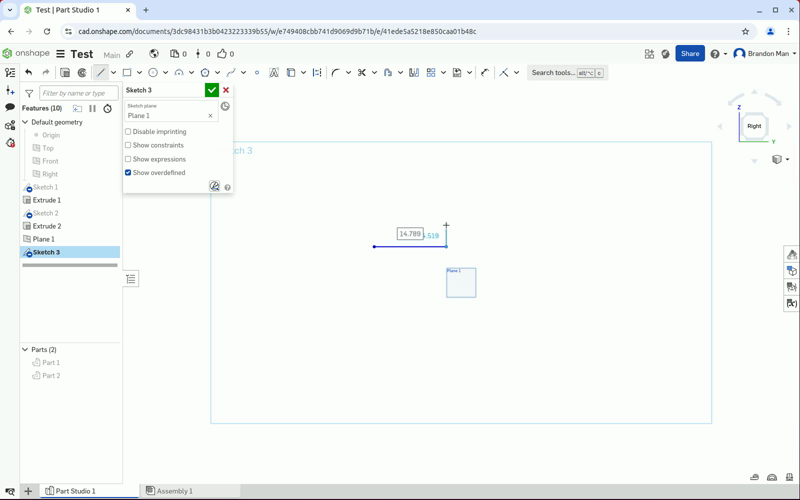
key_down(shift)
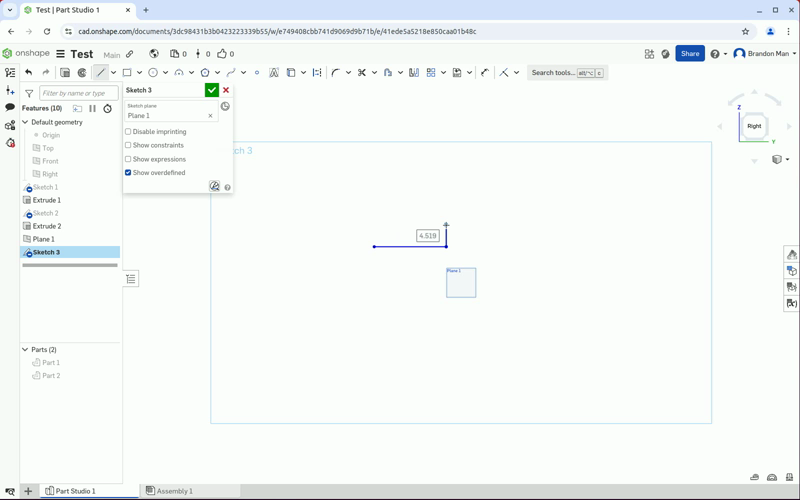
mouse_move(374, 224)
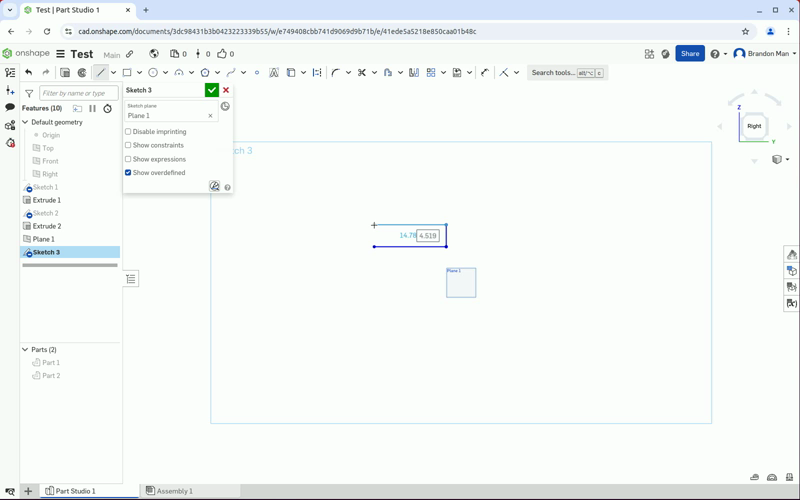
click(374, 224)
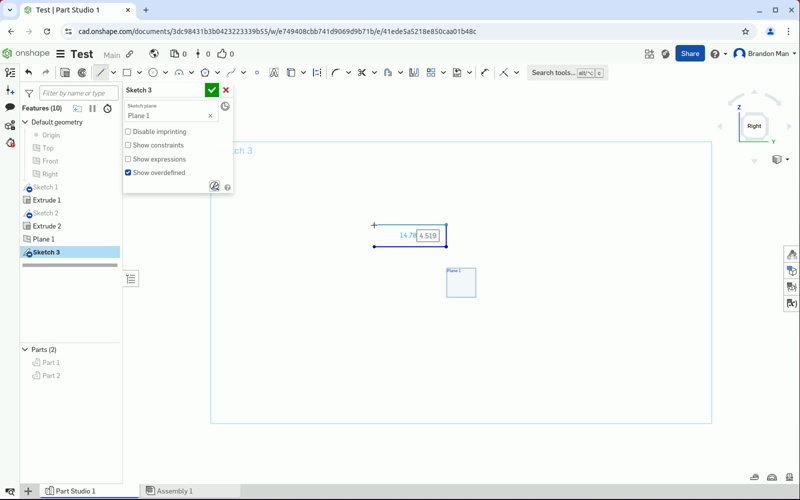
key_up(shift)
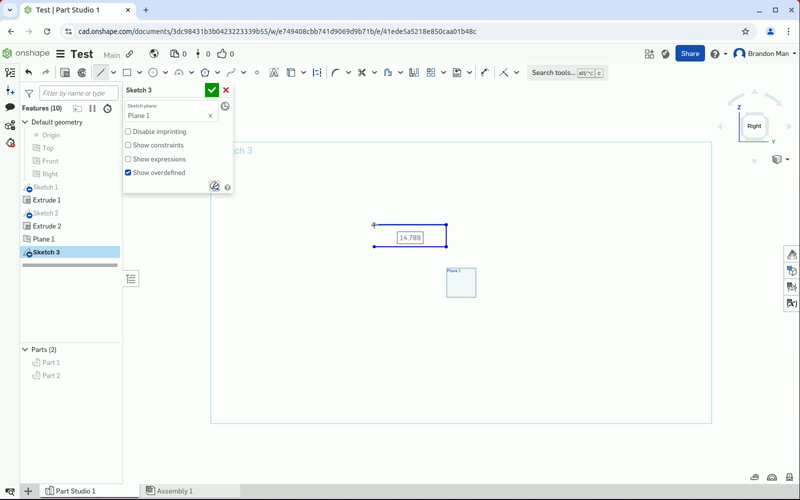
mouse_move(404, 224)
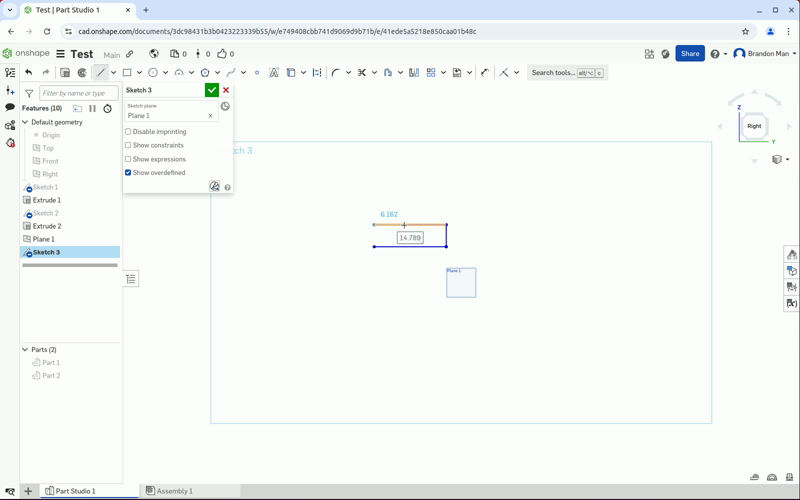
key_down(shift)
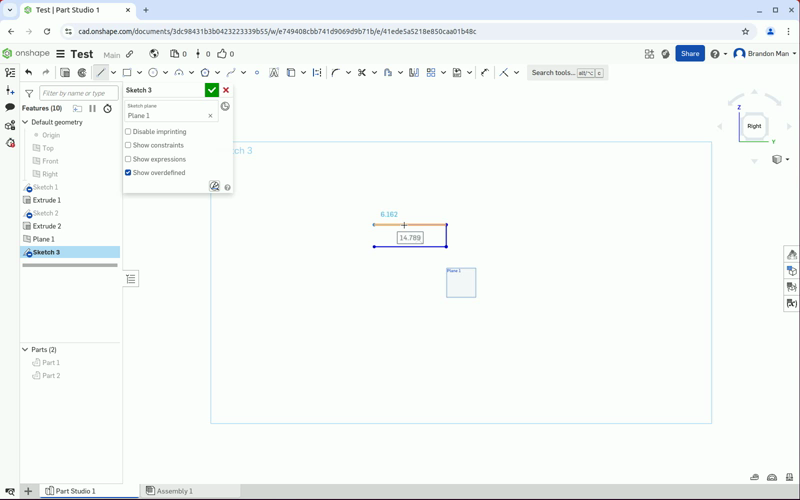
mouse_move(374, 246)
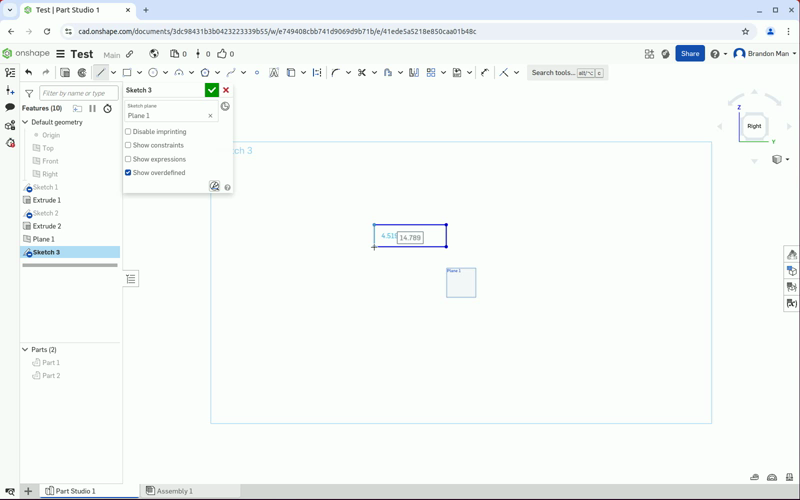
key_up(shift)
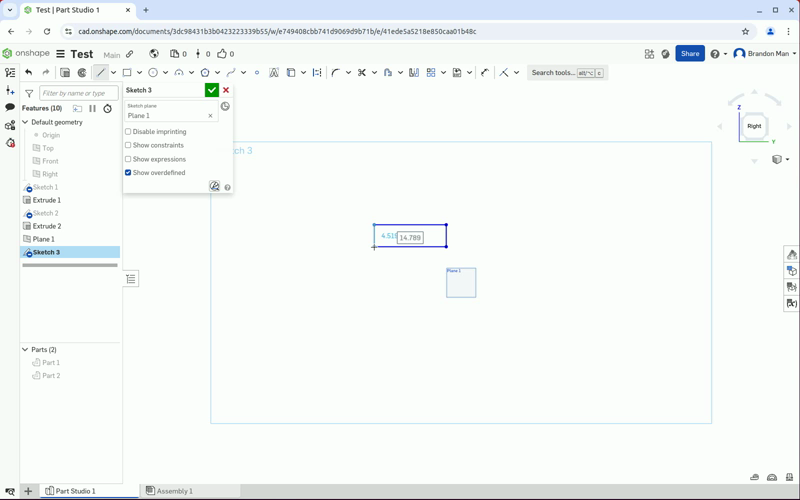
click(374, 246)
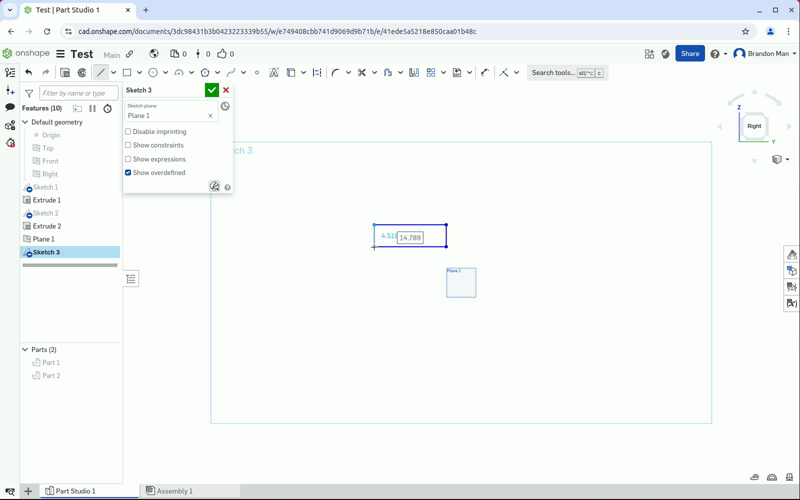
key(esc)
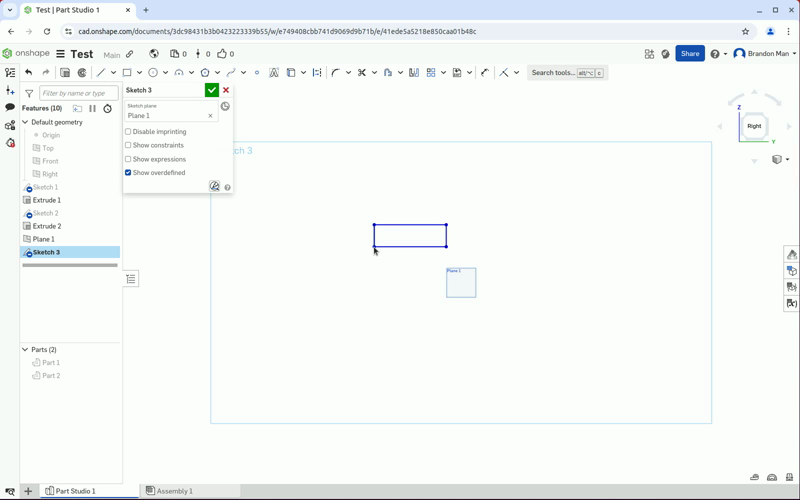
mouse_move(432, 230)
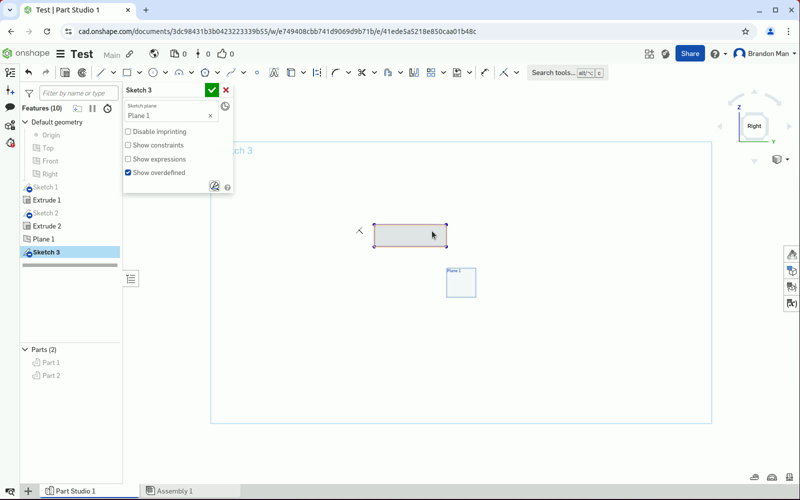
scroll(6)
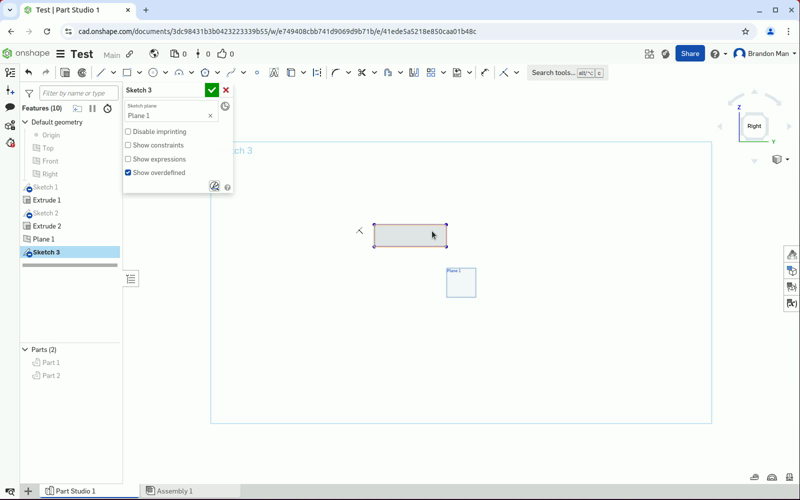
scroll(6)
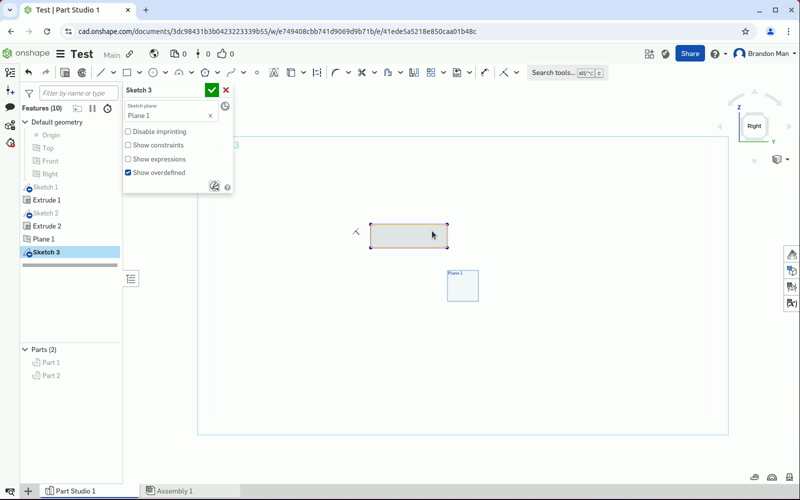
scroll(6)
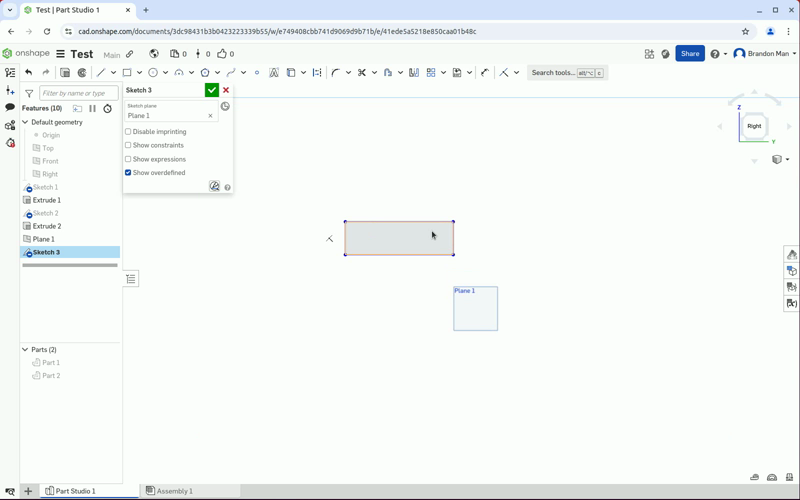
scroll(6)
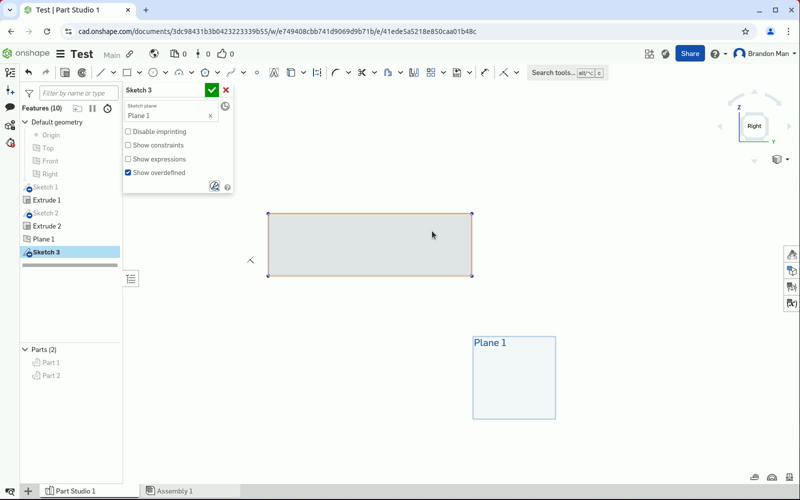
scroll(6)
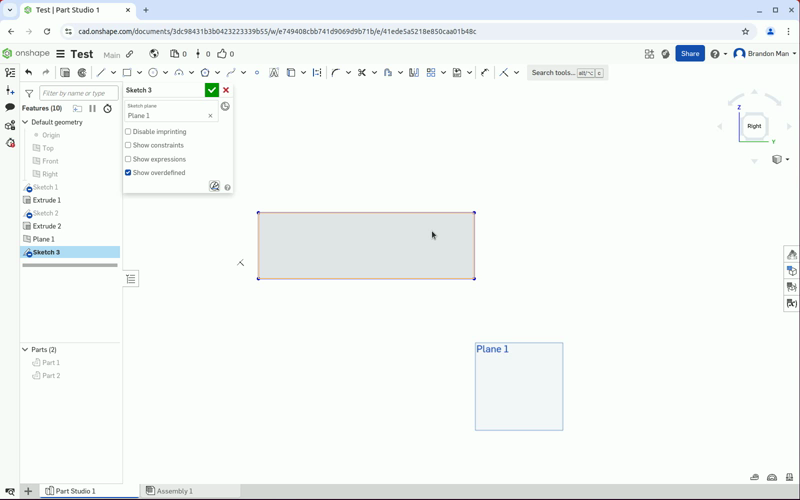
scroll(6)
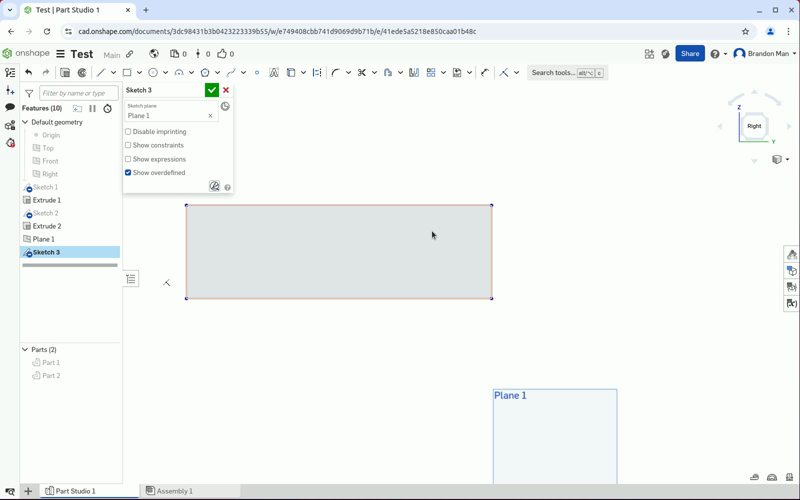
scroll(6)
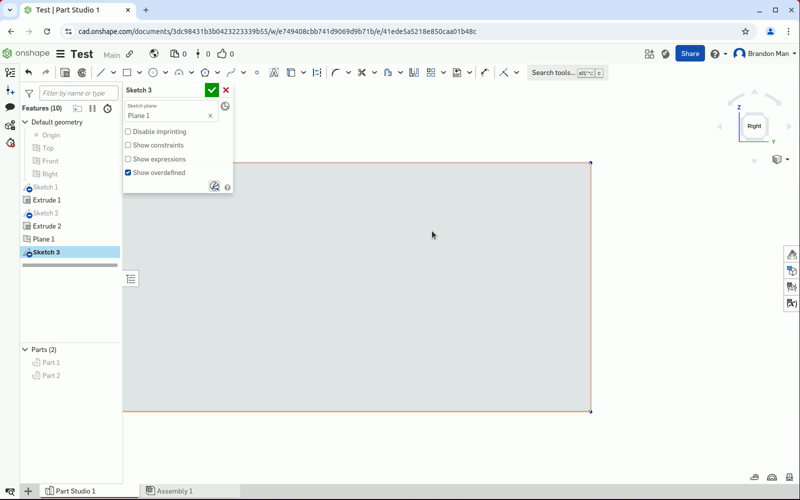
click(432, 230)
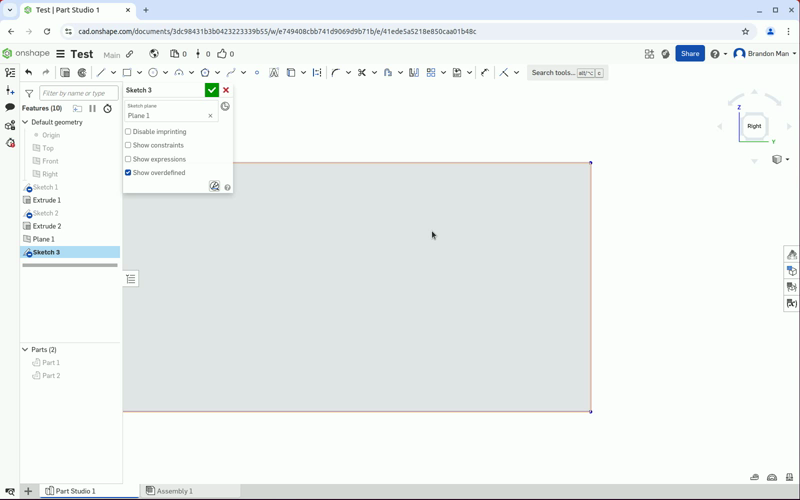
scroll(-6)
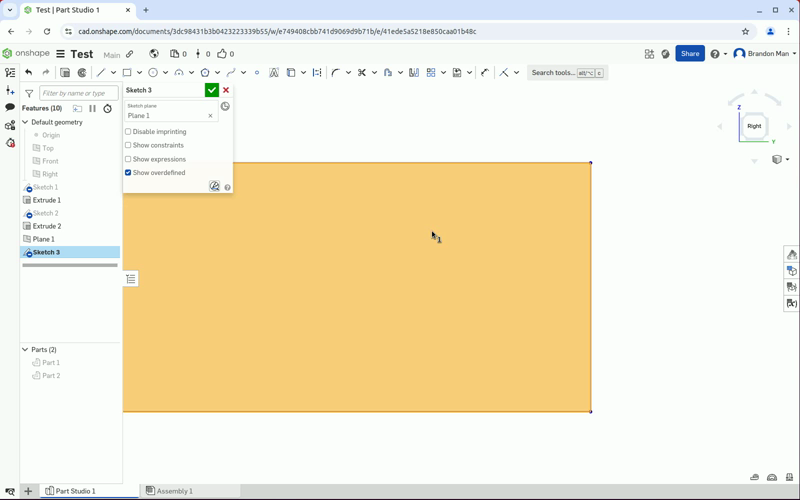
scroll(-6)
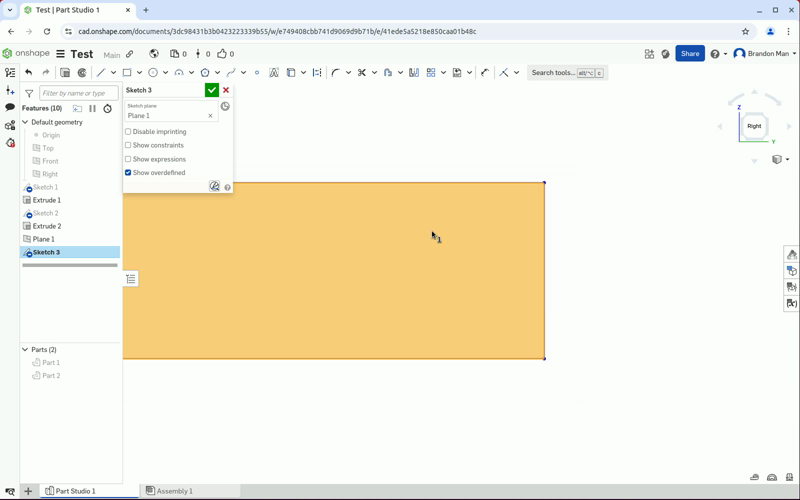
scroll(-6)
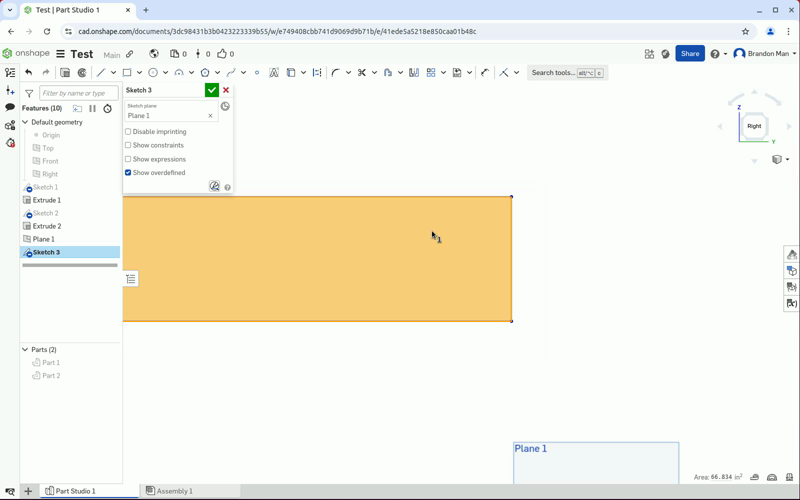
scroll(-6)
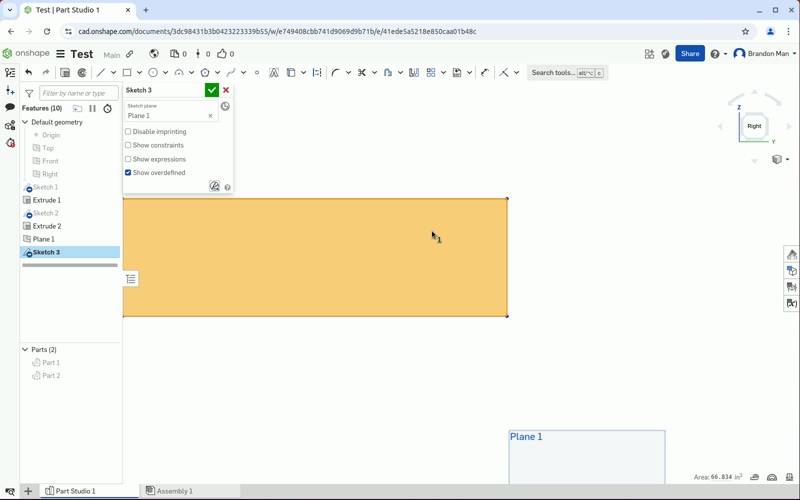
scroll(-6)
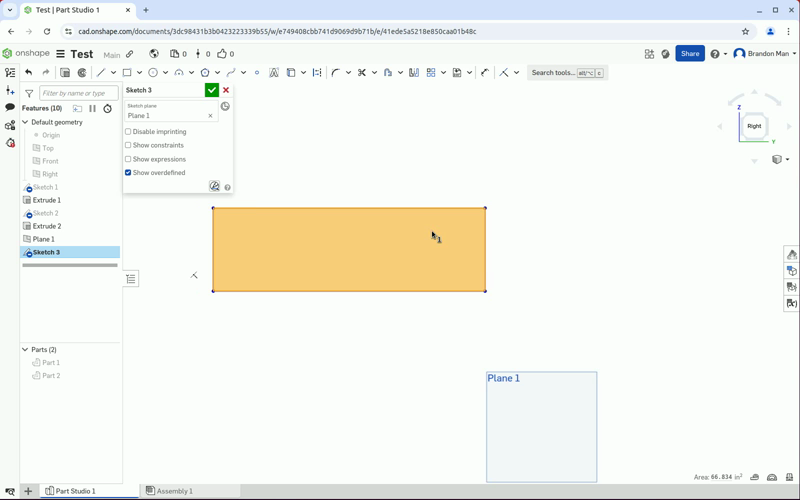
scroll(-6)
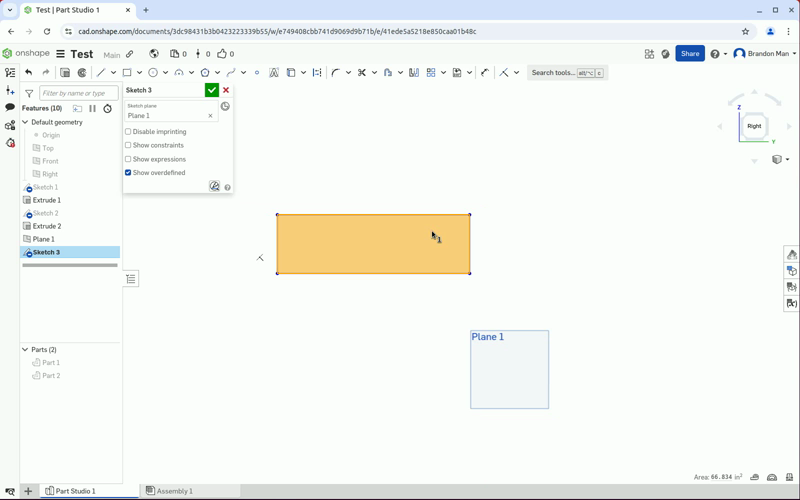
scroll(-6)
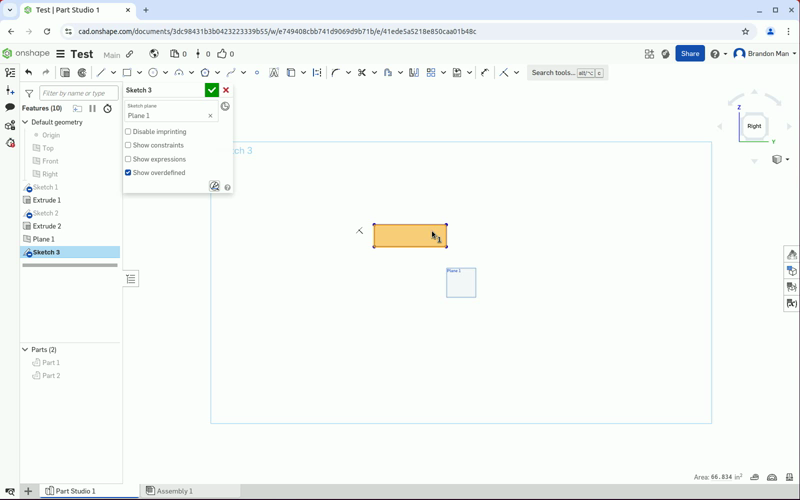
mouse_move(73, 352)
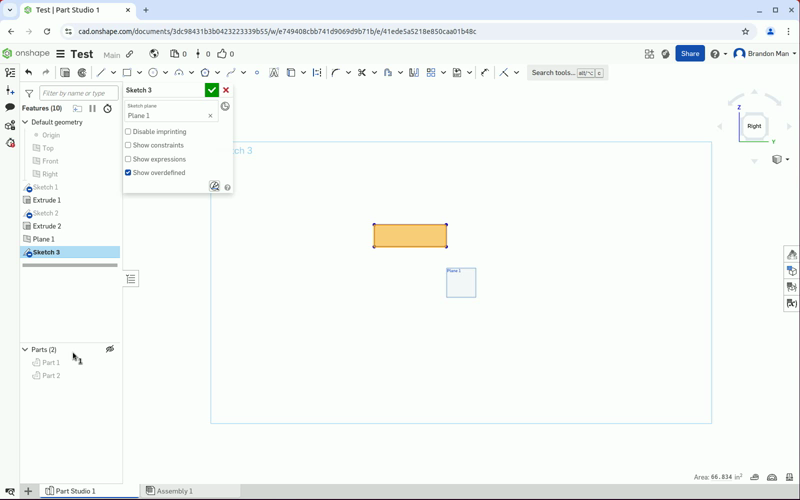
key(shift+y)
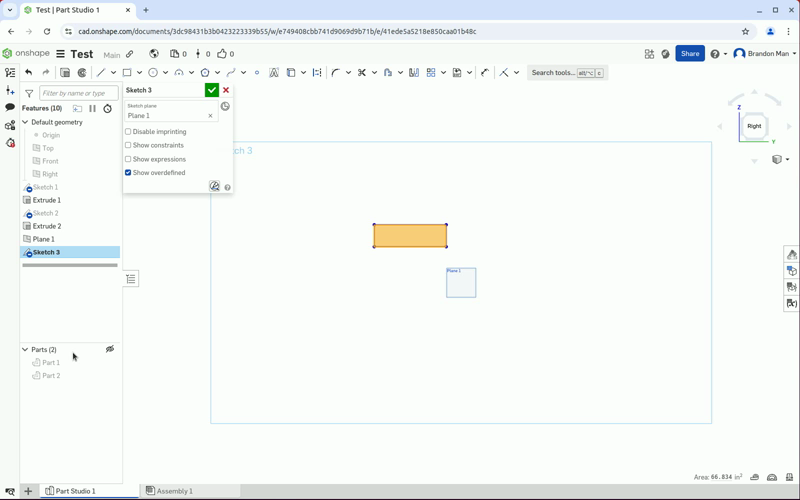
key(shift+e)
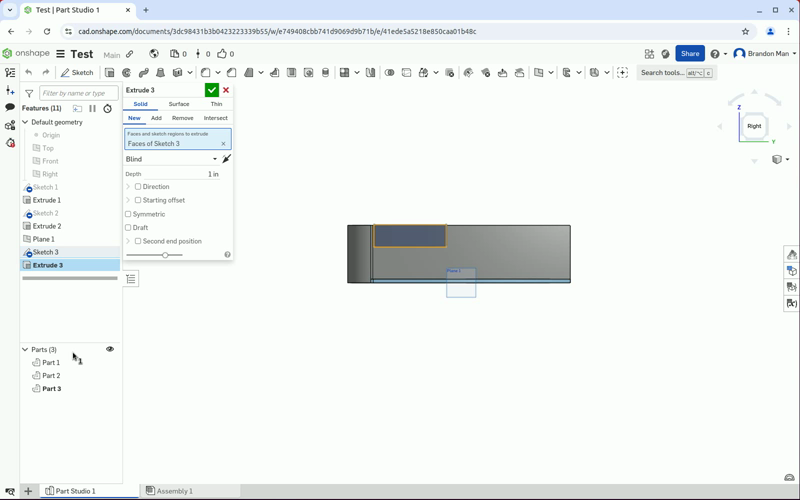
mouse_move(143, 106)
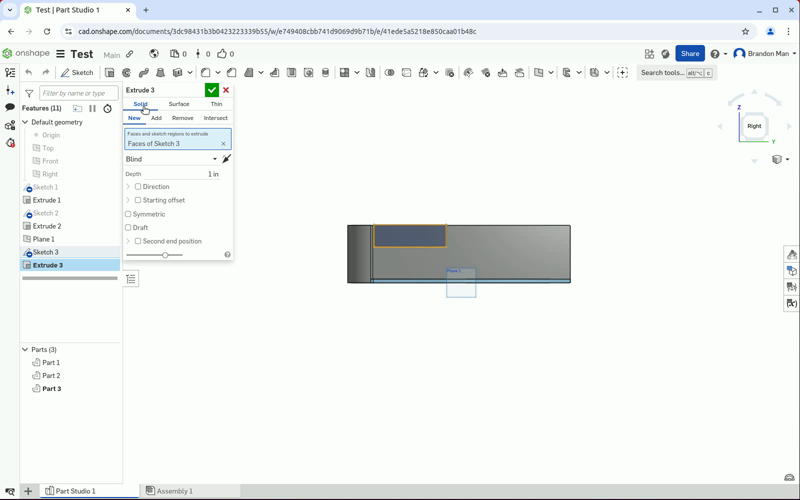
click(143, 106)
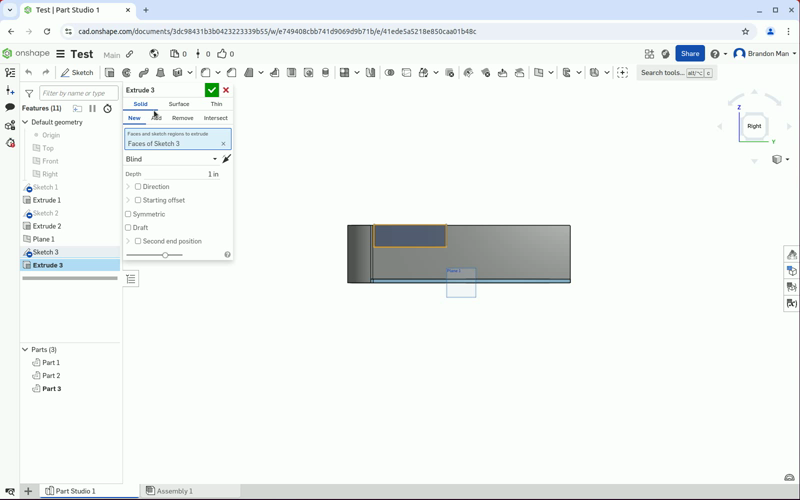
mouse_move(186, 120)
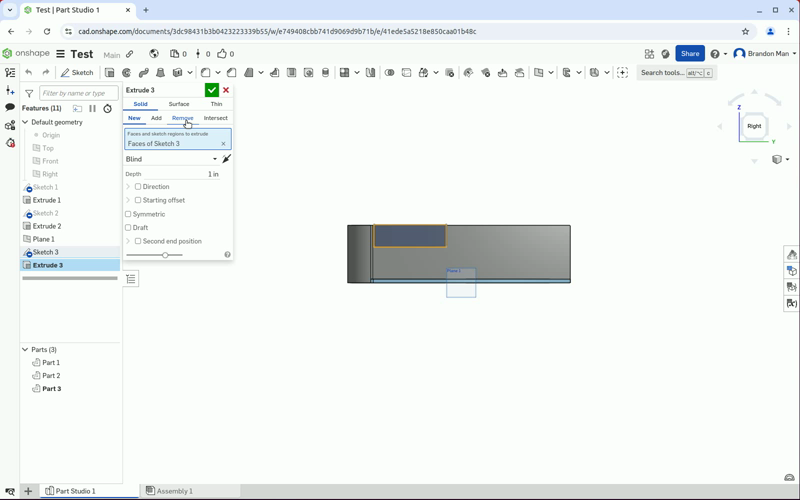
click(186, 120)
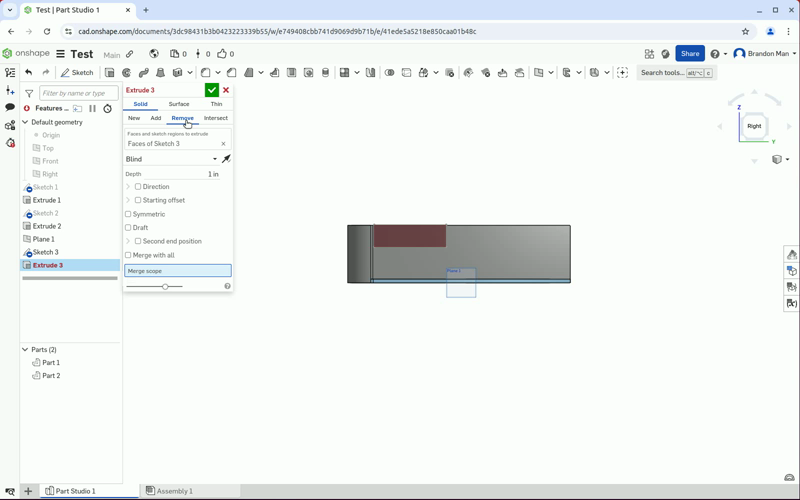
key(tab, 4)
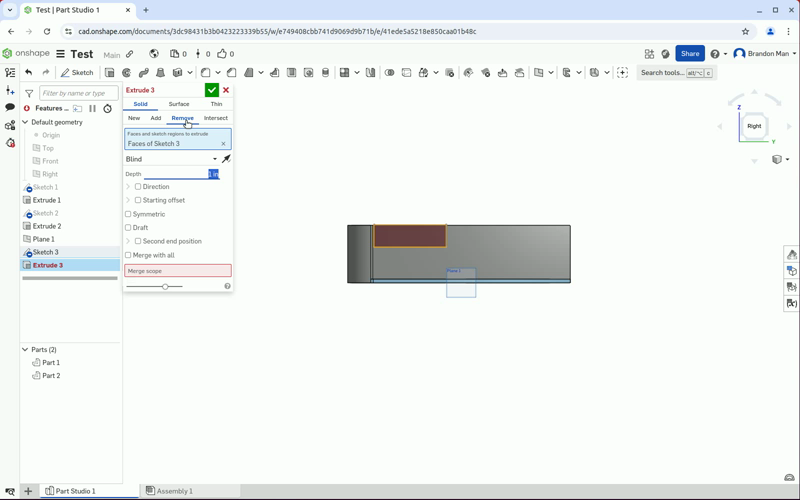
text(1.685)
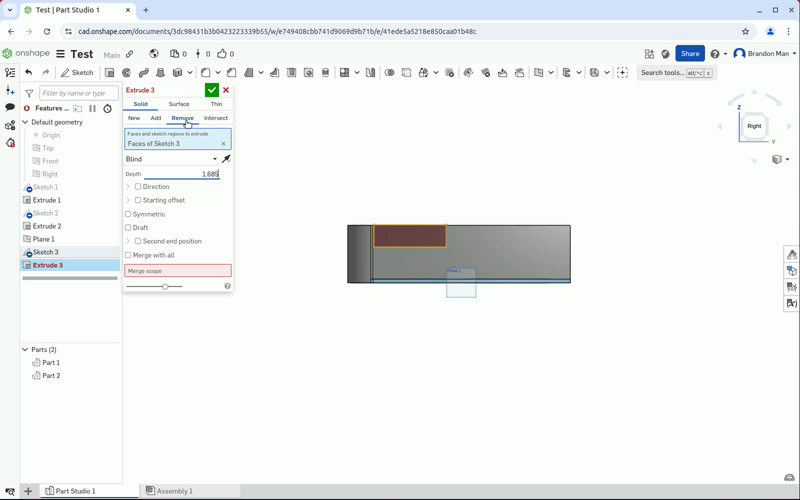
key(tab, 6)
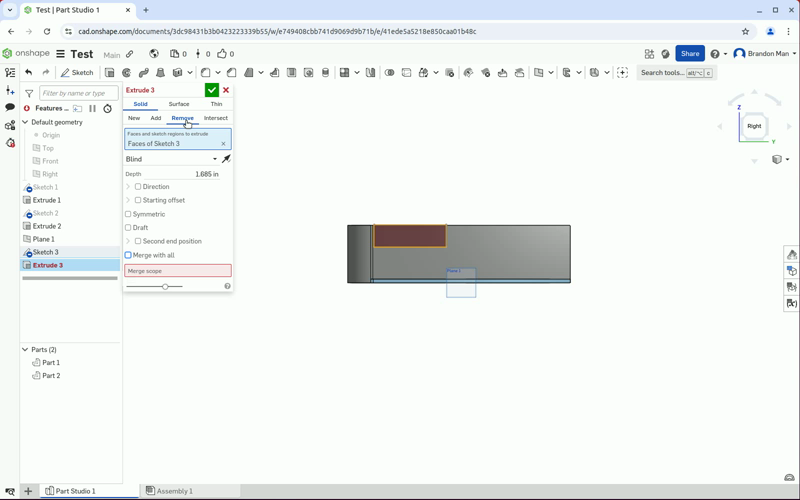
key(space)
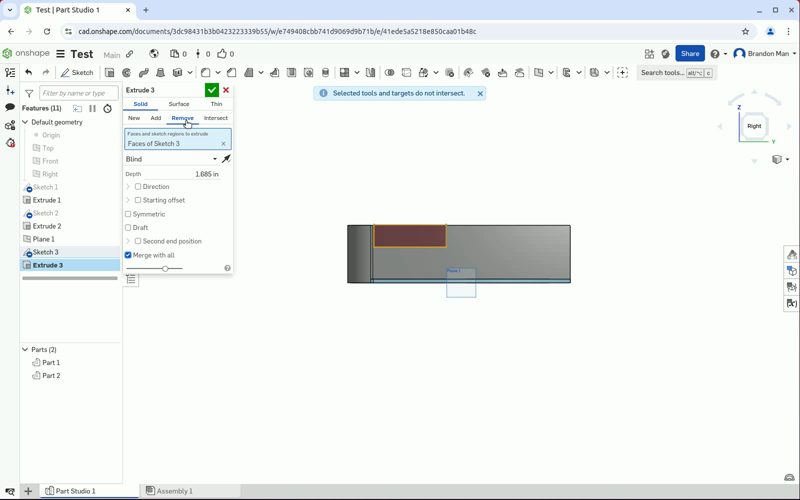
key(enter)
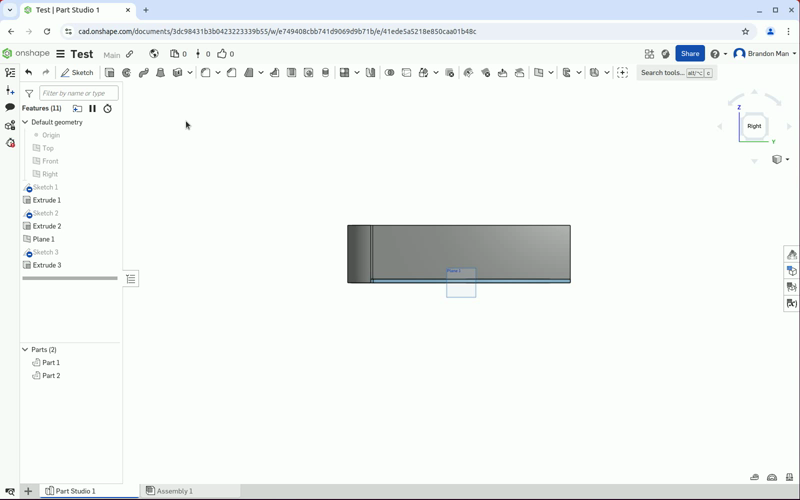
key(shift+h)
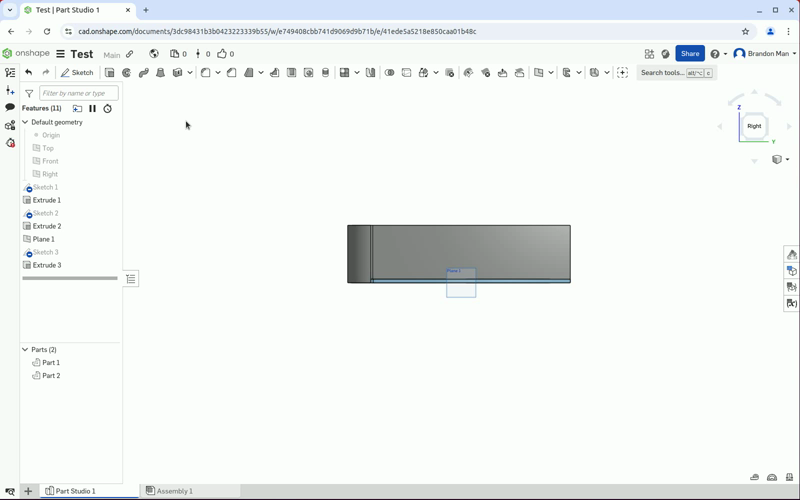
key(shift+h)
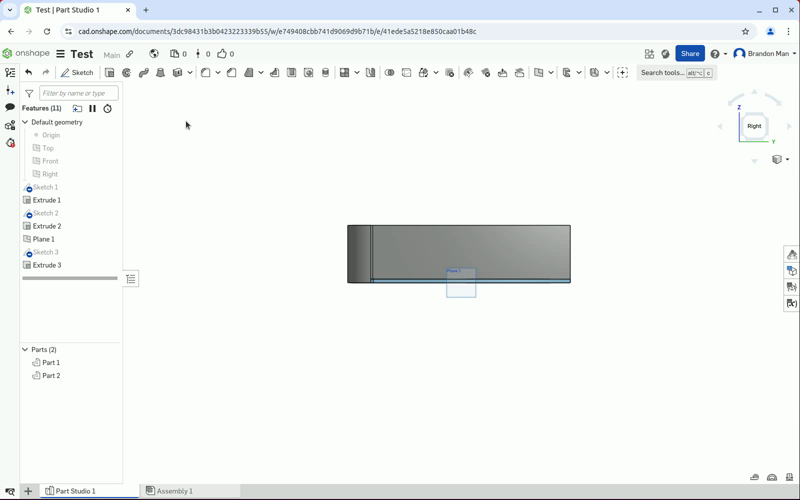
mouse_move(73, 189)
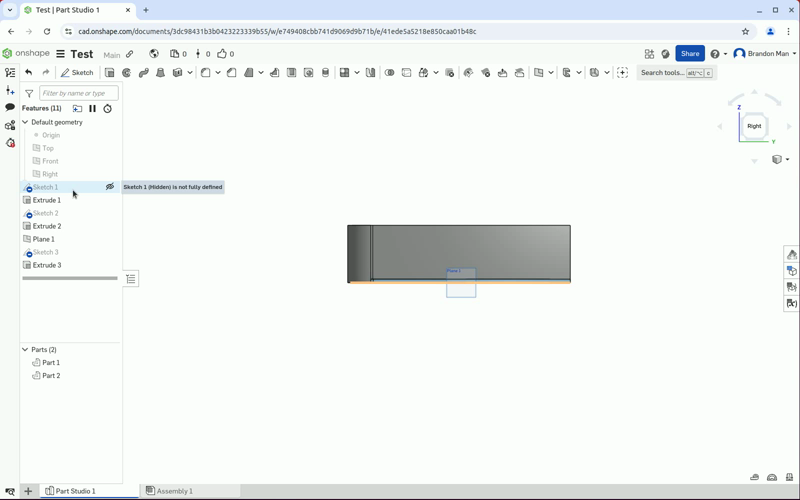
click(73, 189)
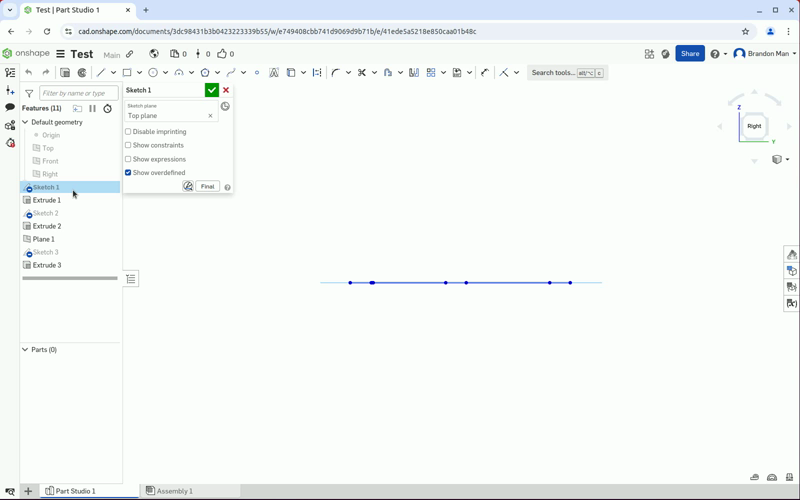
mouse_move(229, 92)
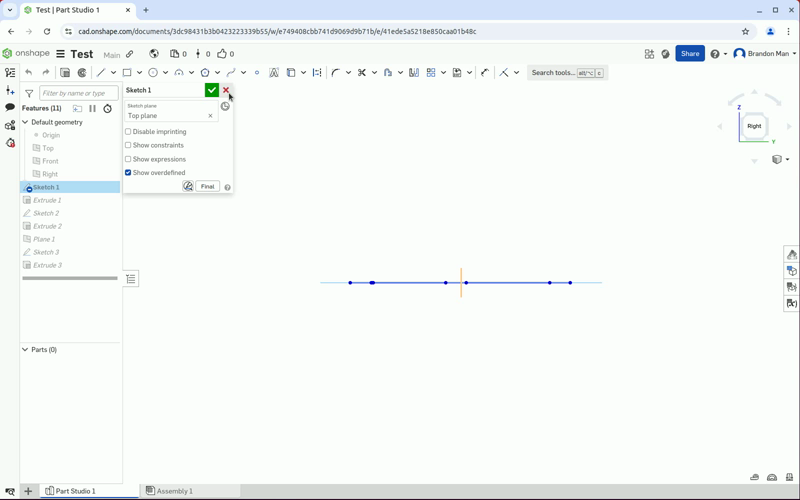
click(229, 92)
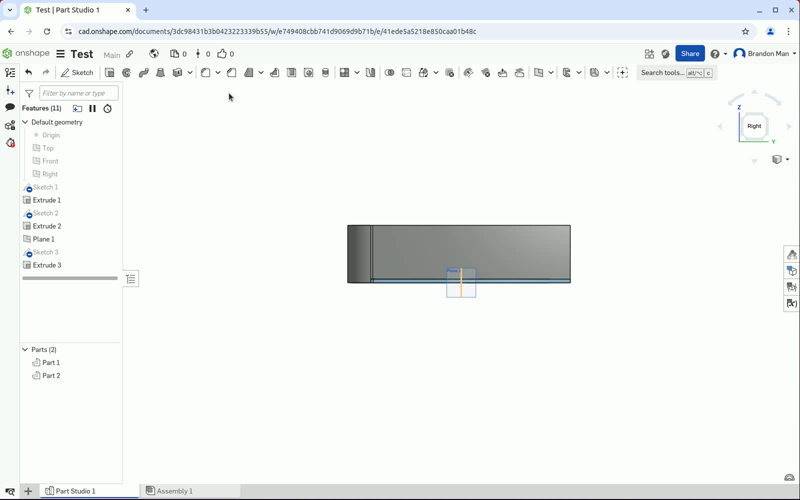
mouse_move(73, 352)
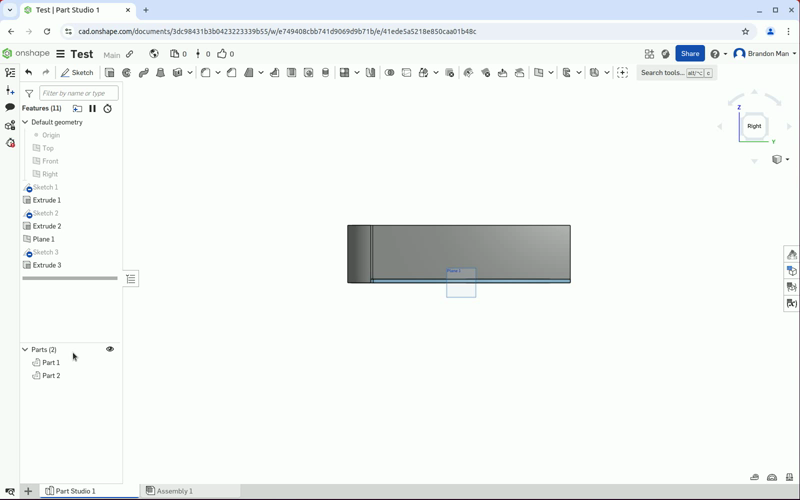
key(y)
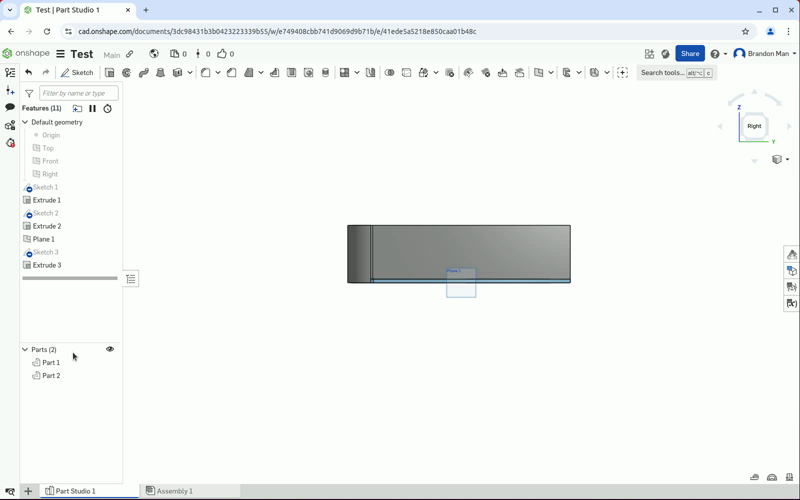
key(shift+p)
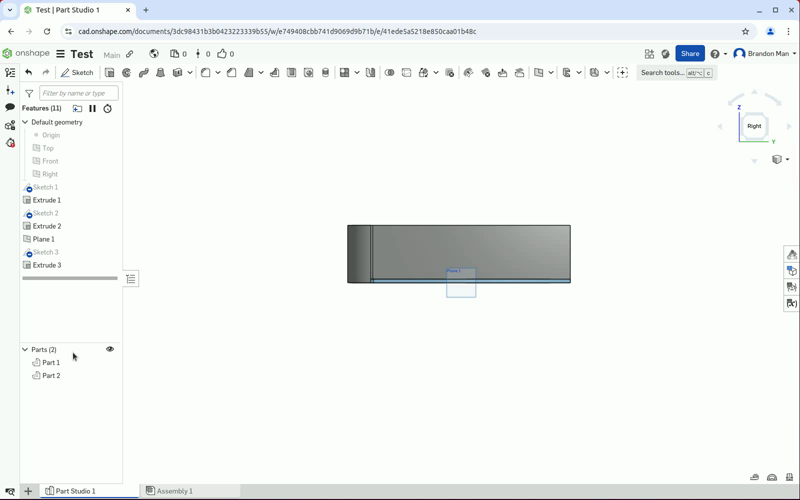
key(space)
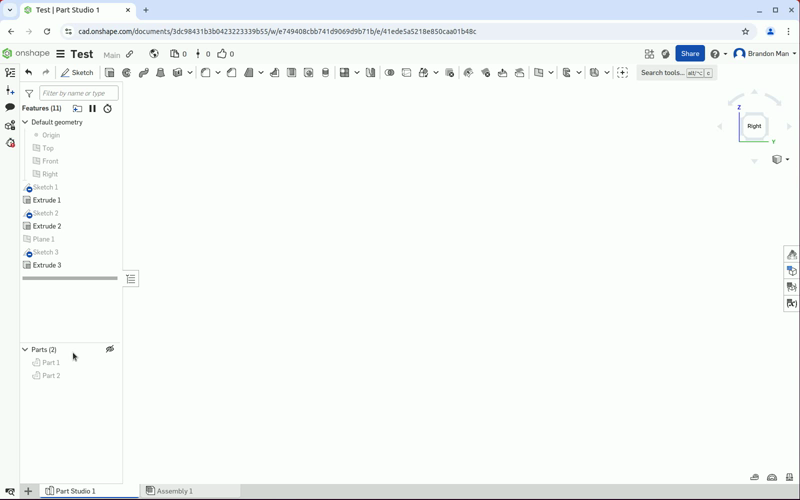
key_down(shift)
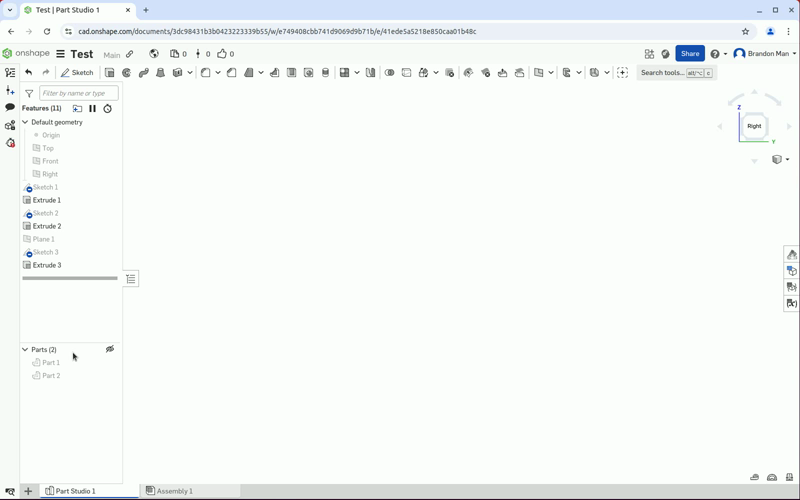
key(right)
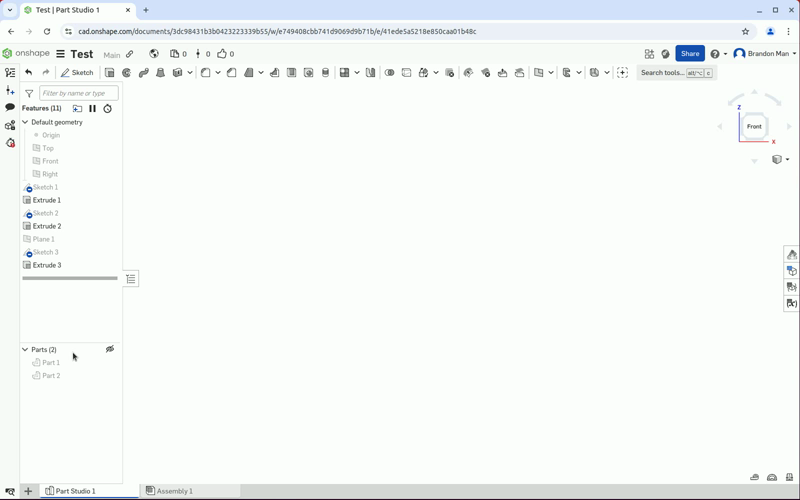
key_up(shift)
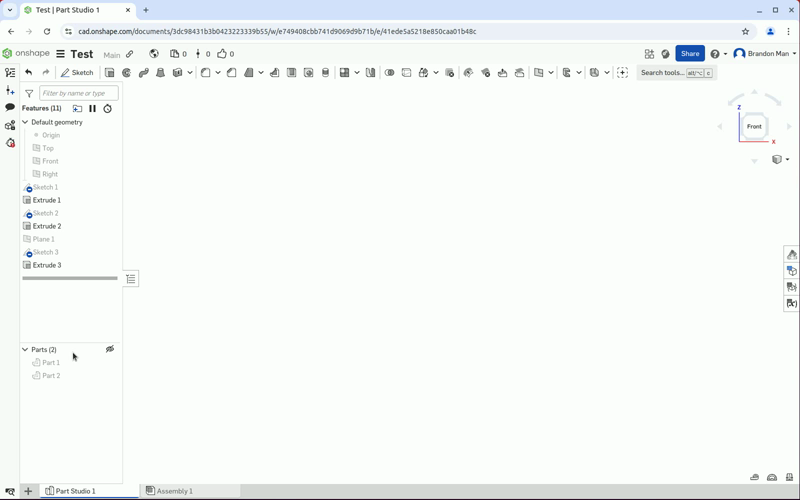
mouse_move(73, 352)
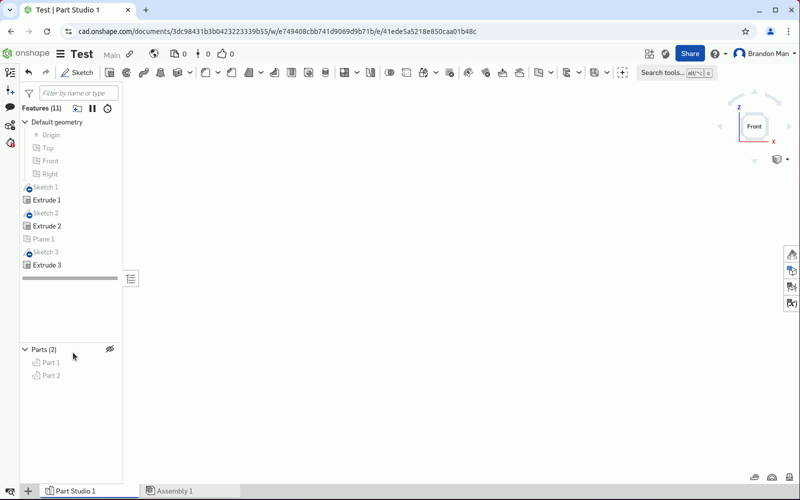
key(shift+y)
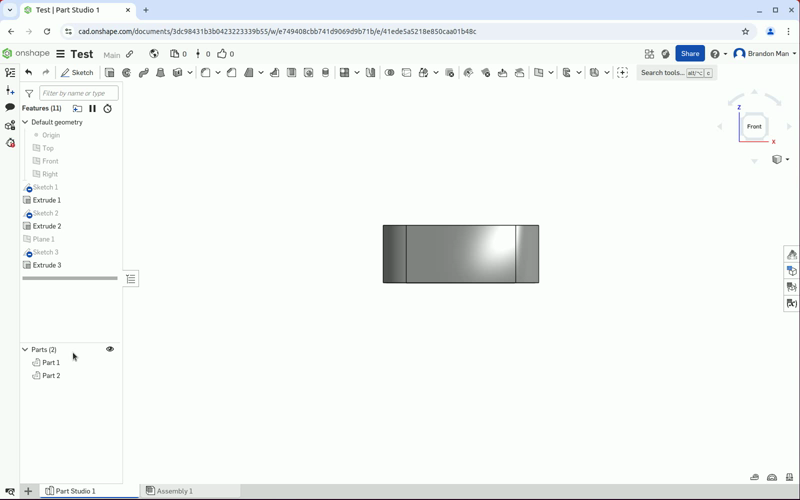
mouse_move(541, 75)
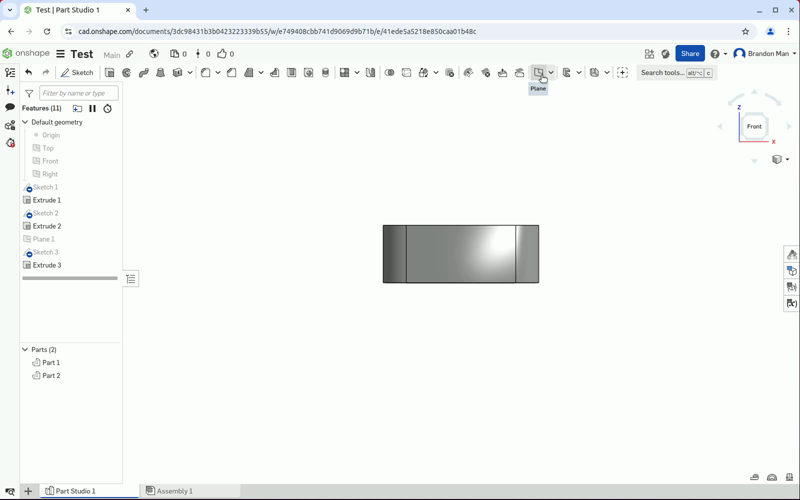
click(541, 75)
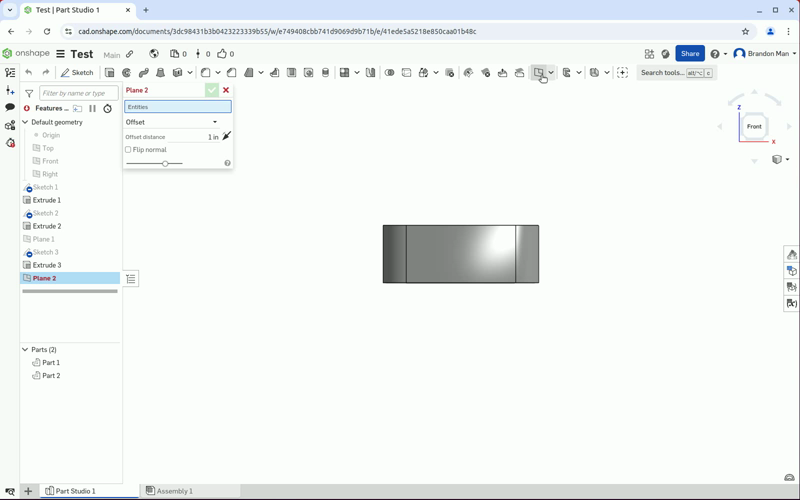
mouse_move(73, 163)
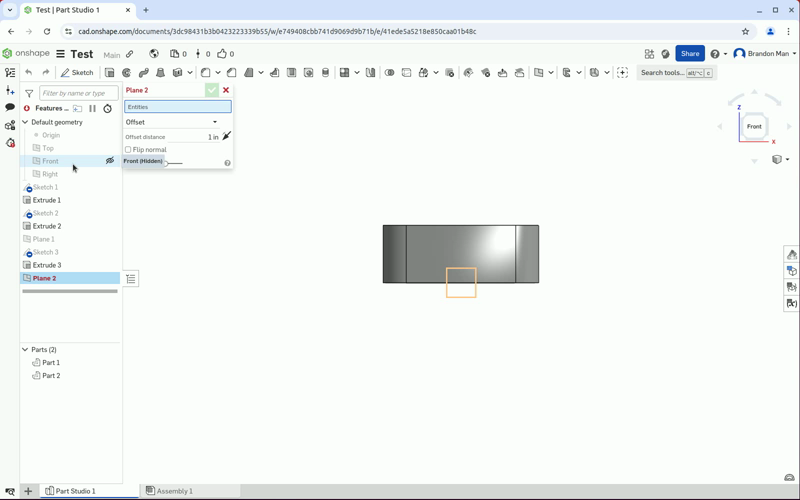
click(73, 163)
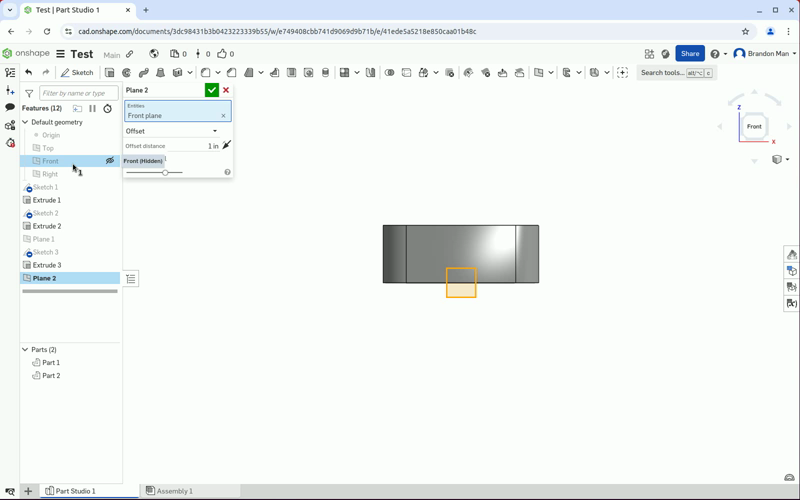
key(tab, 2)
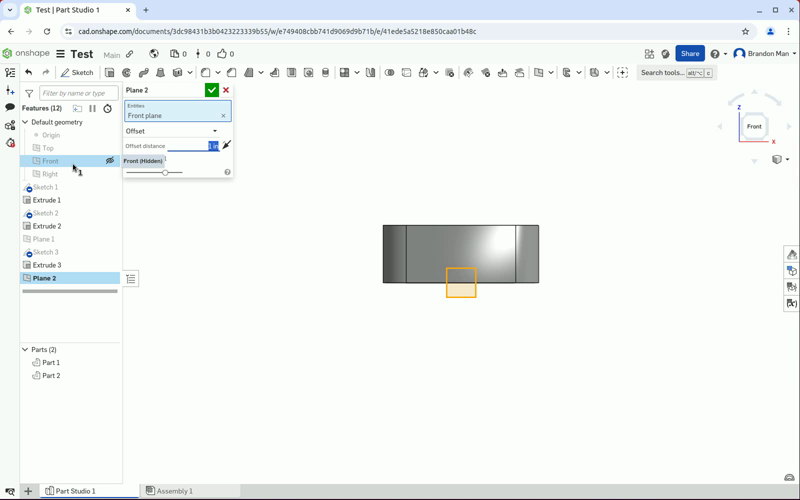
text(23.108)
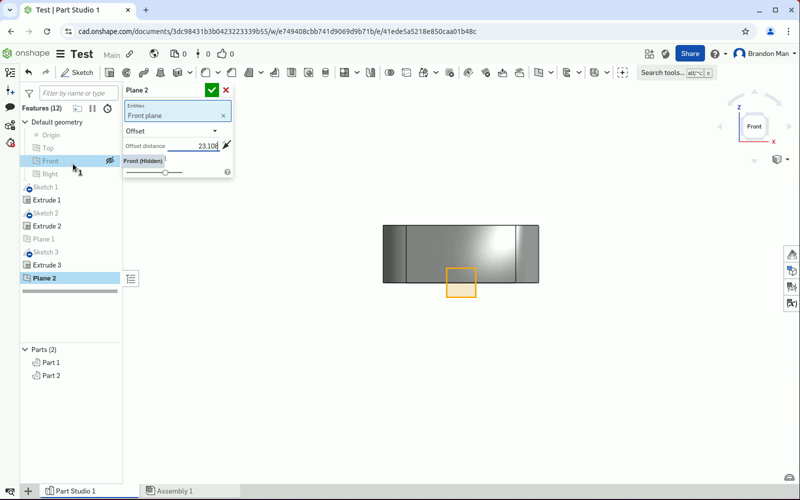
key(enter, 2)
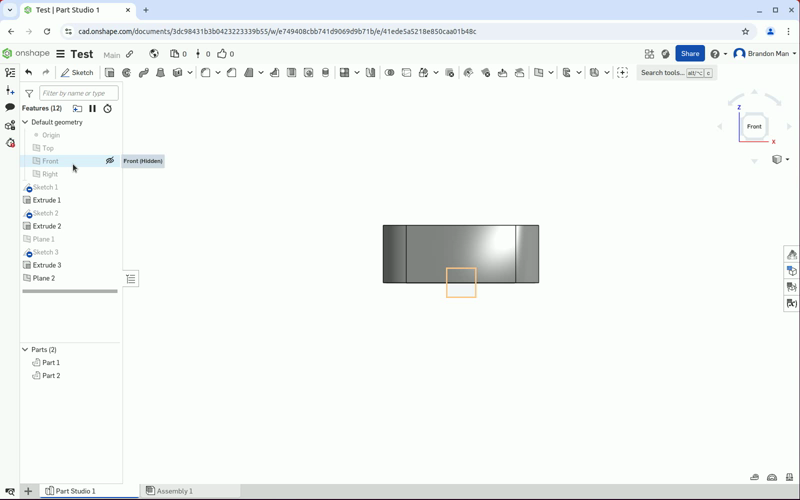
key(shift+s)
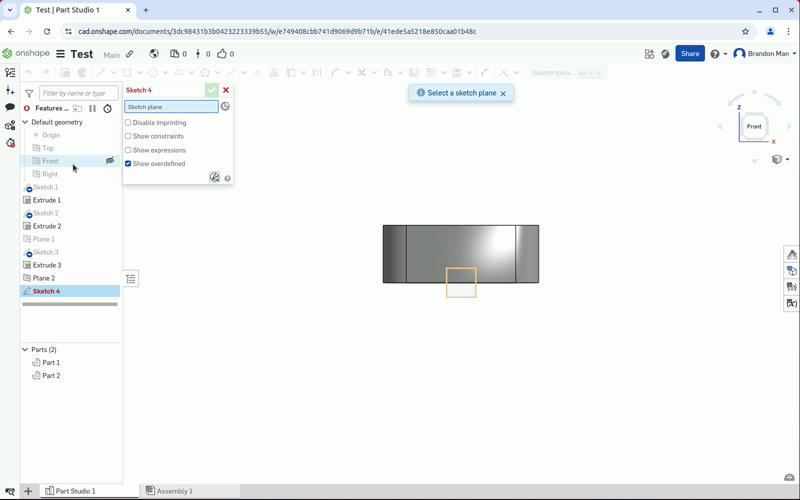
mouse_move(73, 280)
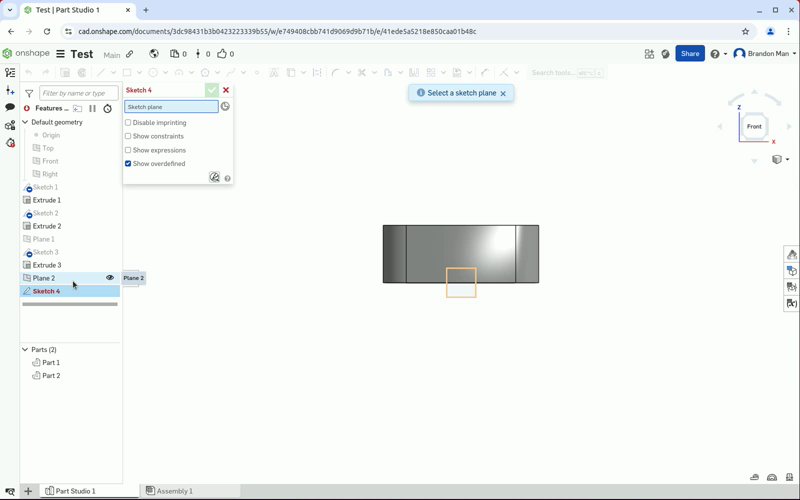
click(73, 280)
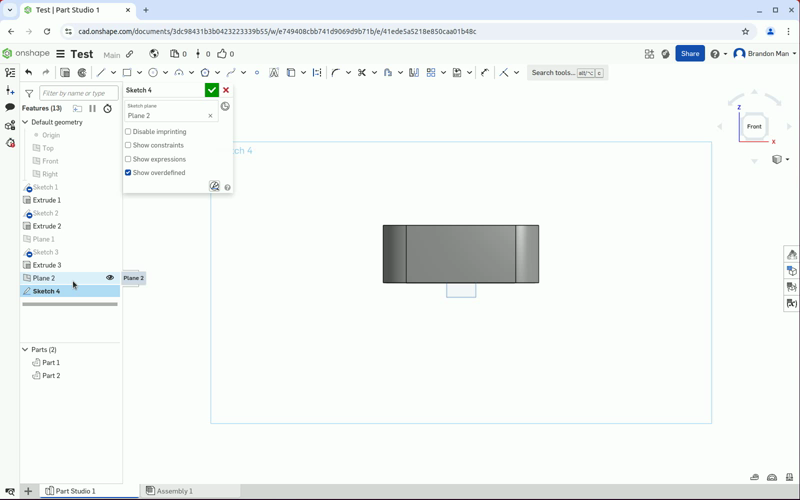
mouse_move(73, 352)
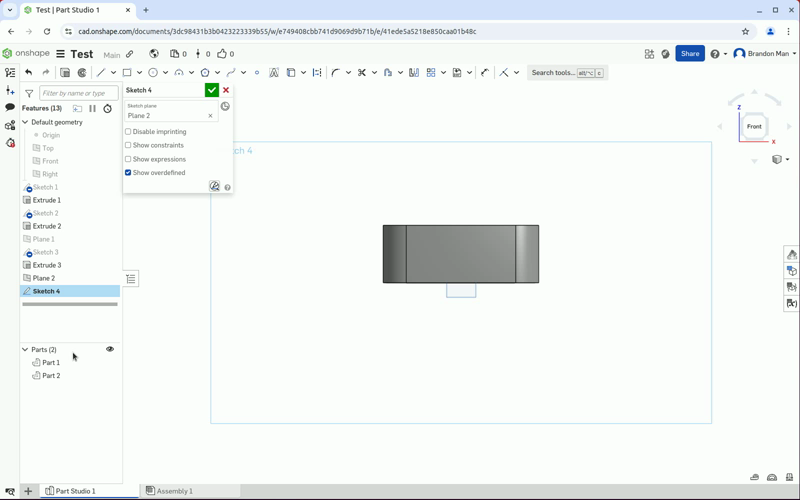
key(y)
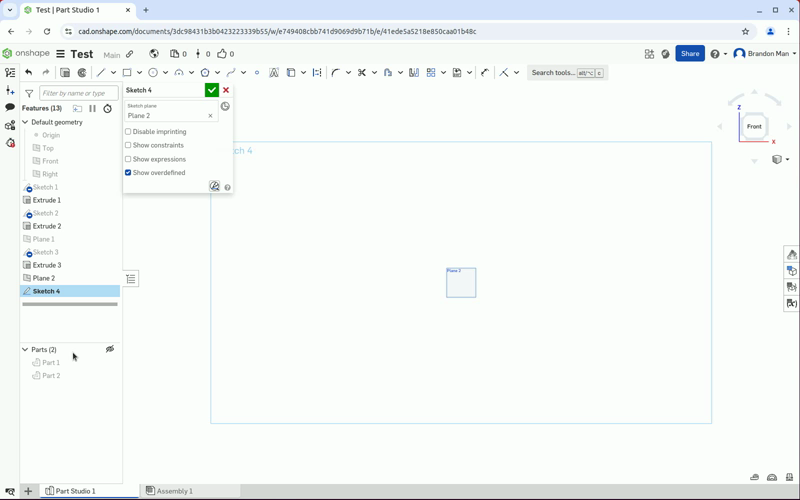
key(l)
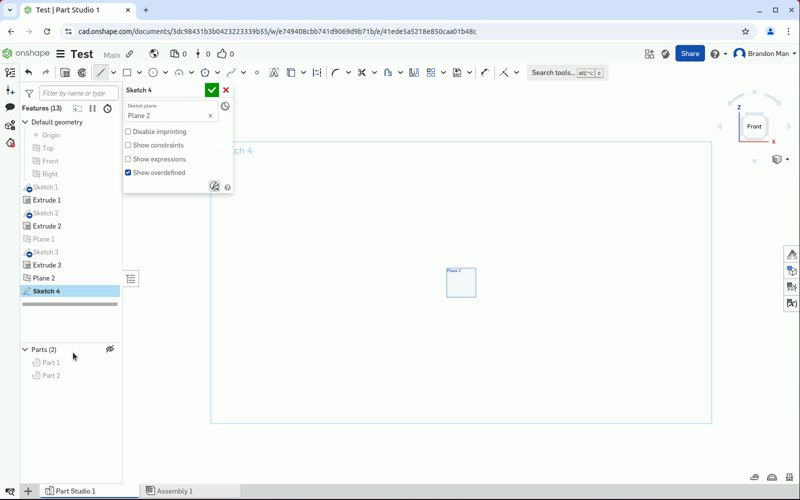
key_down(shift)
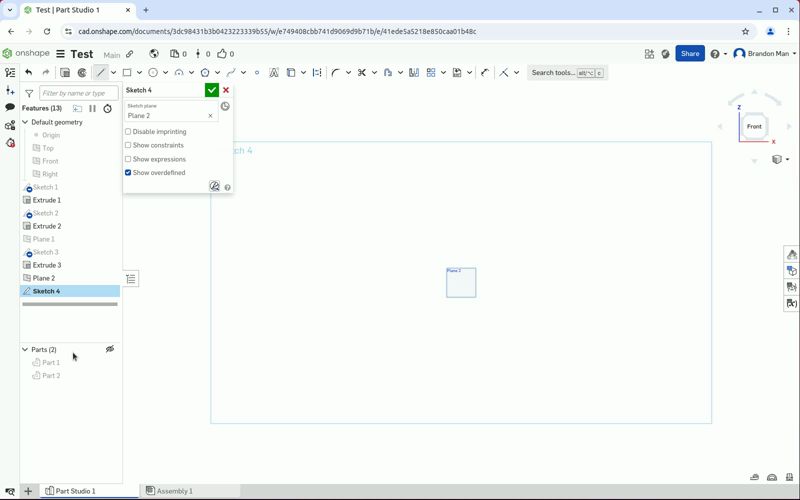
mouse_move(405, 250)
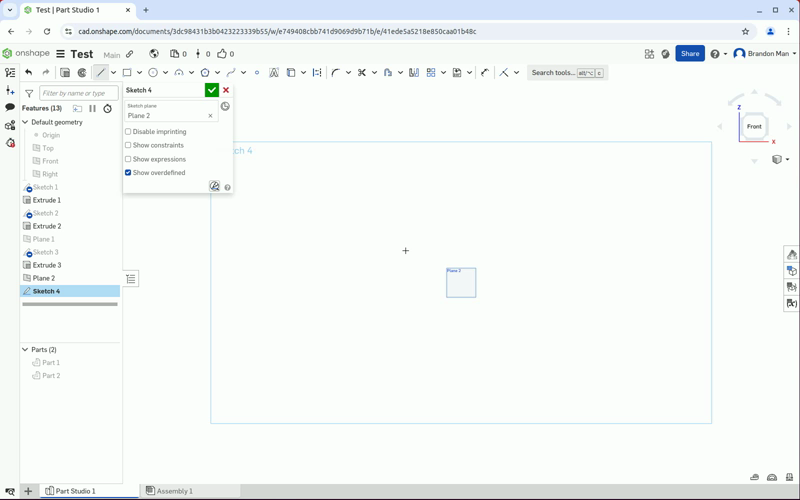
click(405, 250)
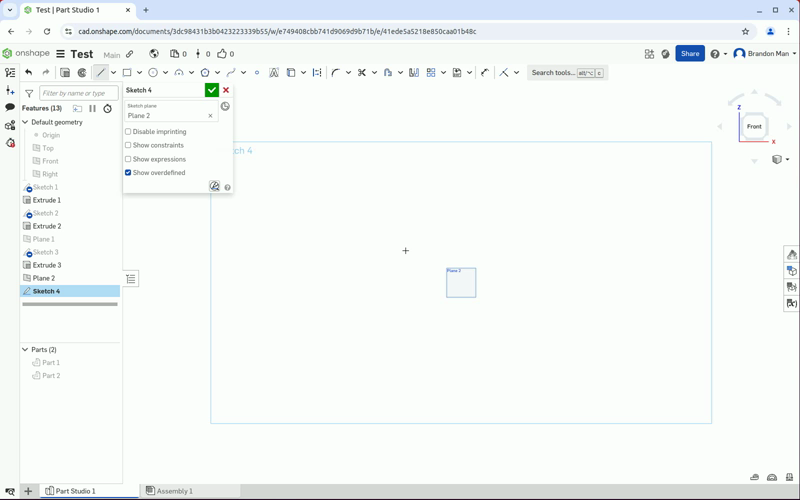
key_up(shift)
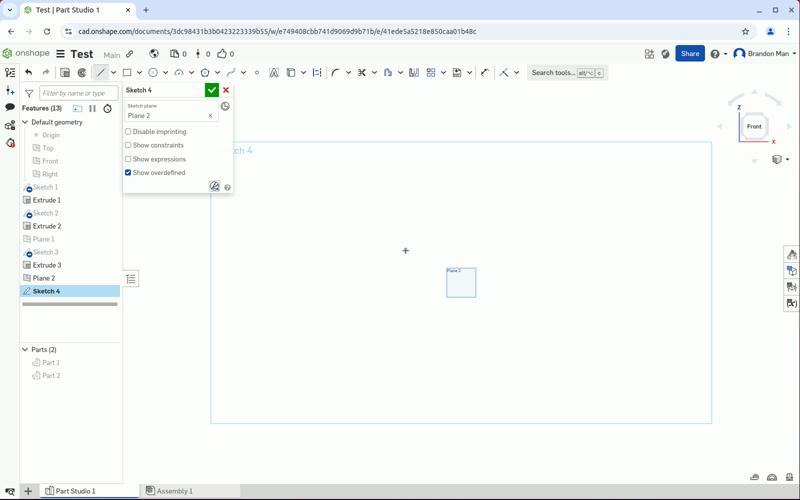
key_down(shift)
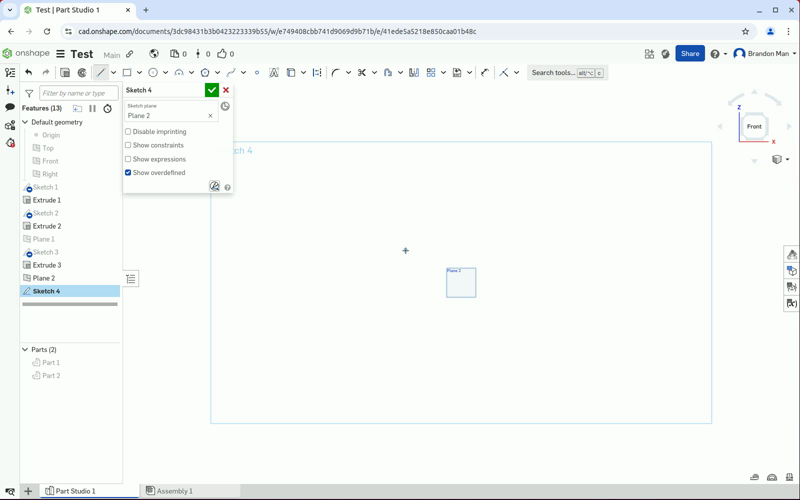
mouse_move(477, 250)
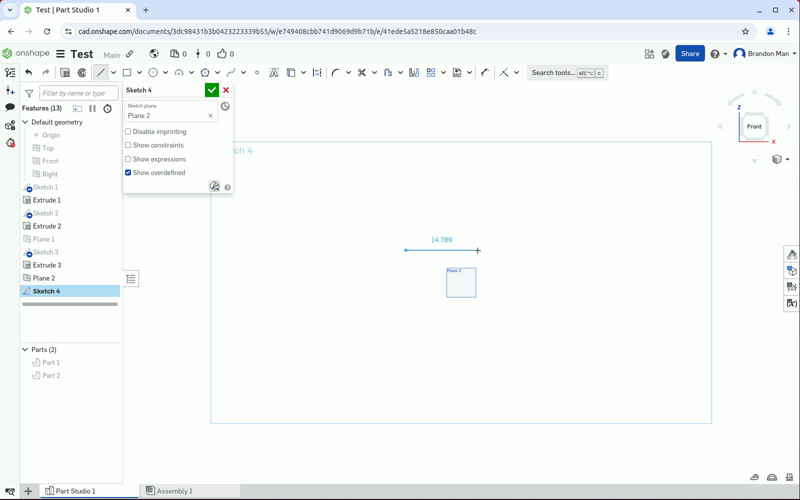
click(477, 250)
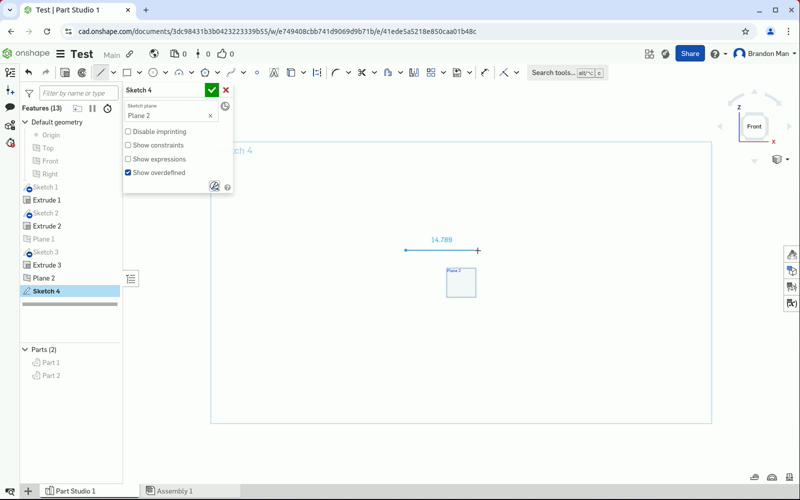
key_up(shift)
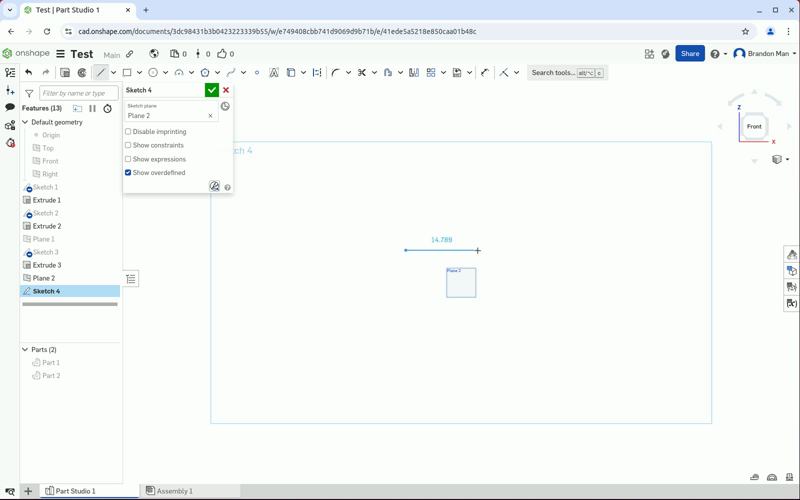
key_down(shift)
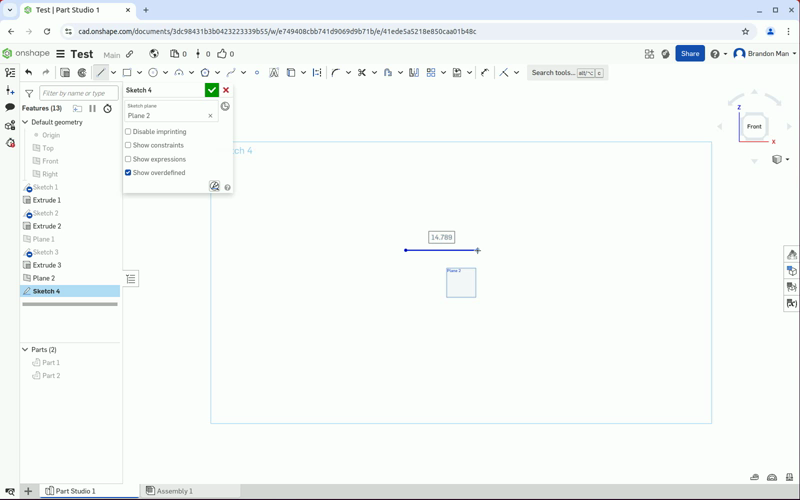
mouse_move(507, 250)
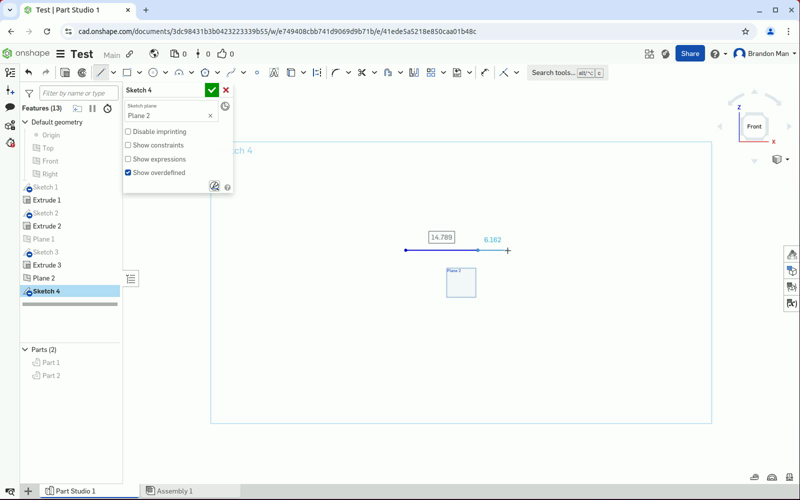
mouse_move(477, 224)
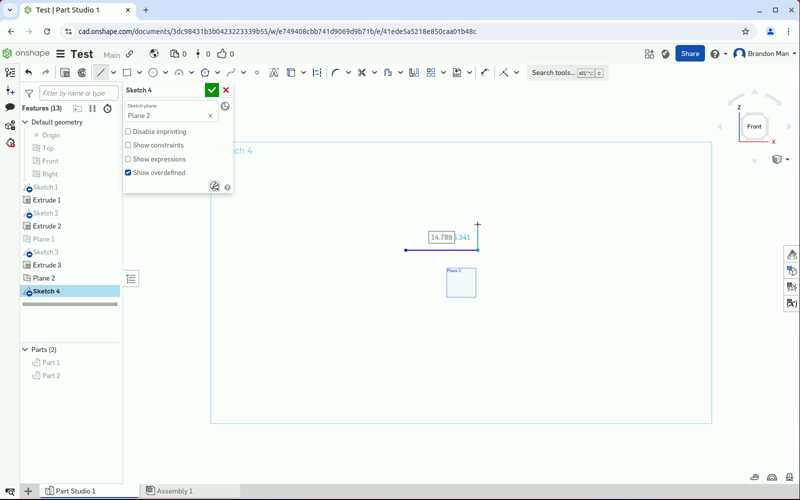
click(477, 224)
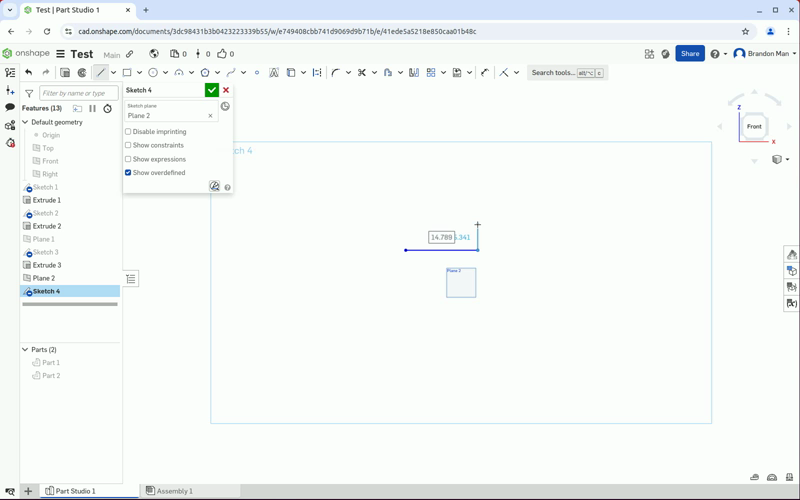
key_up(shift)
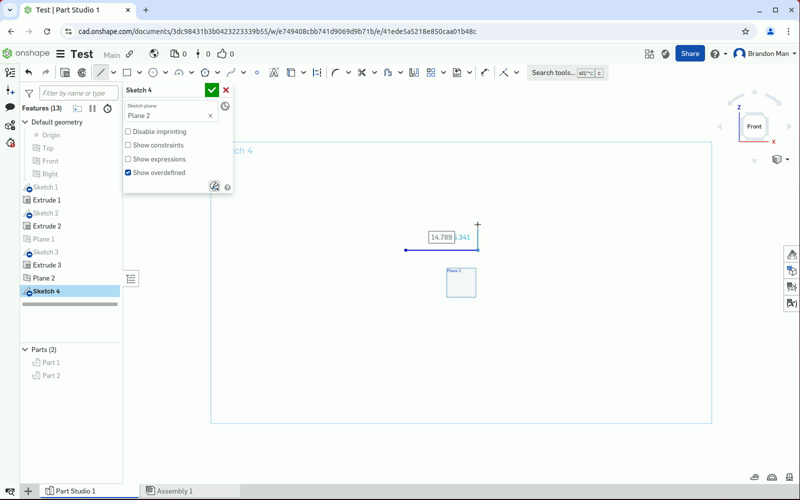
key_down(shift)
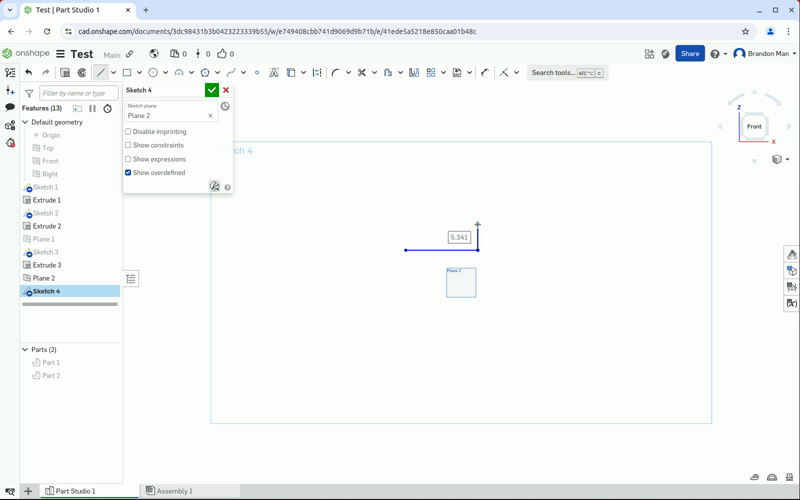
mouse_move(405, 224)
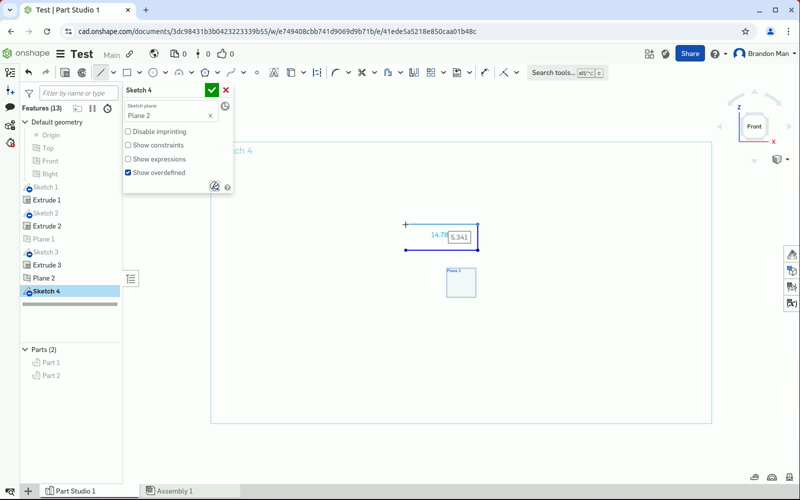
click(405, 224)
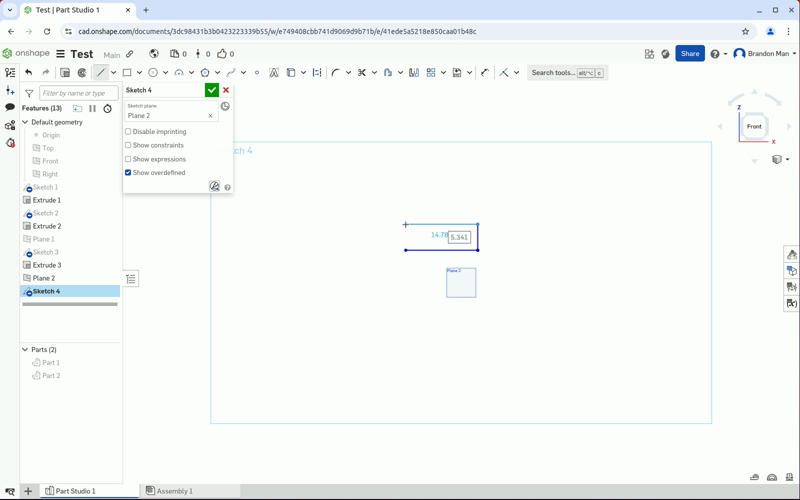
key_up(shift)
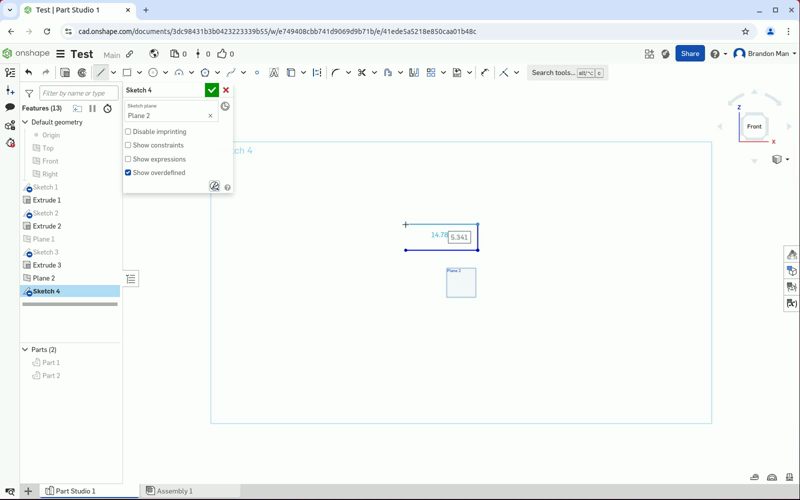
mouse_move(435, 224)
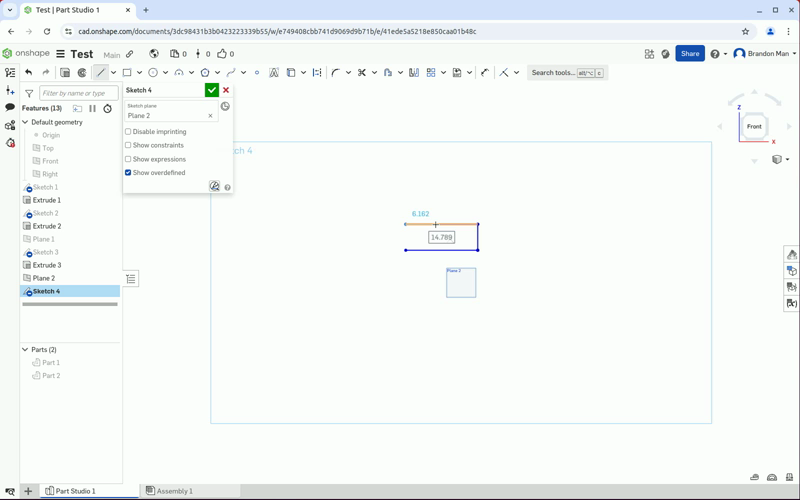
key_down(shift)
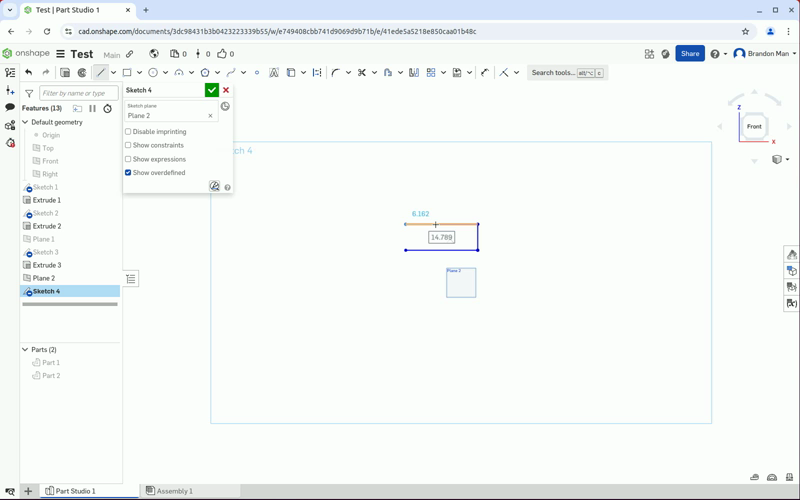
mouse_move(405, 250)
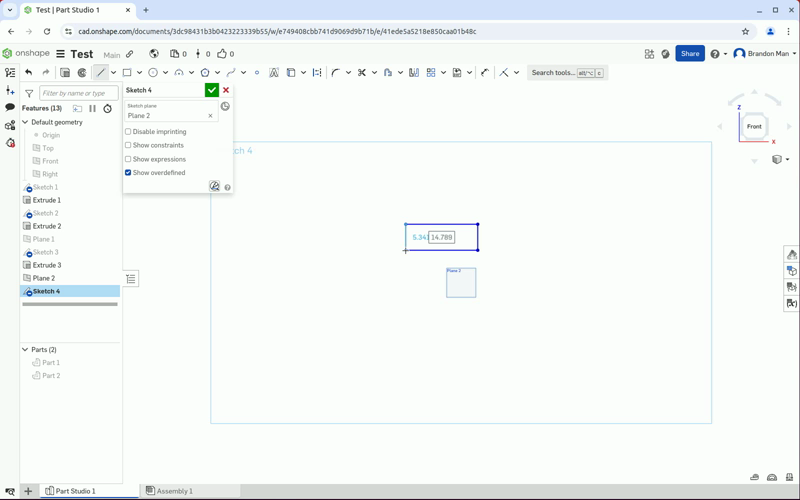
key_up(shift)
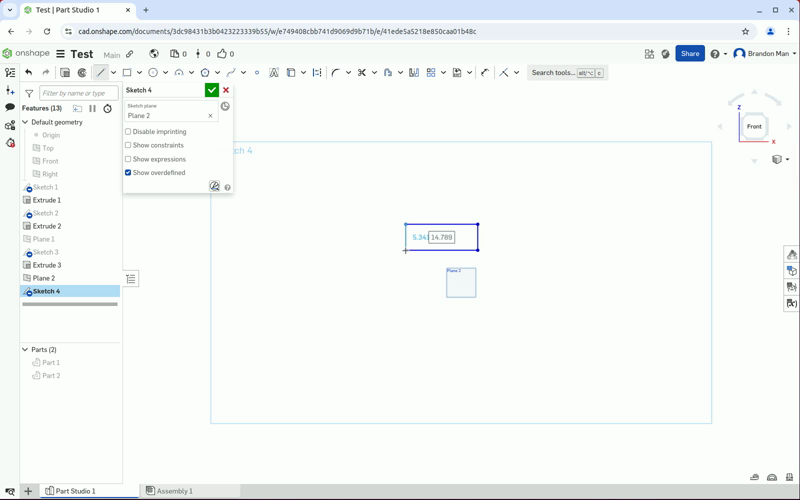
click(405, 250)
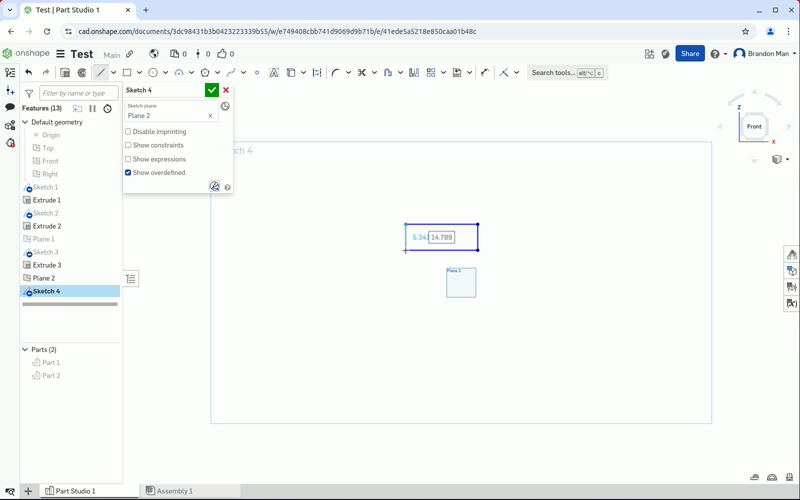
key(esc)
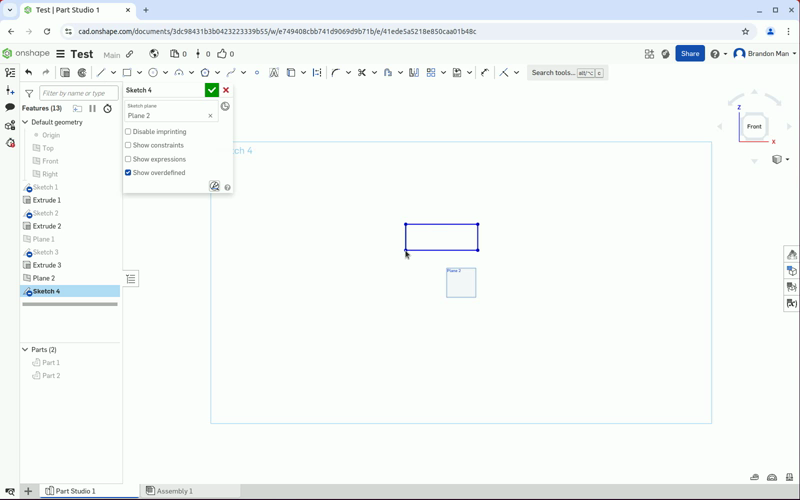
mouse_move(439, 238)
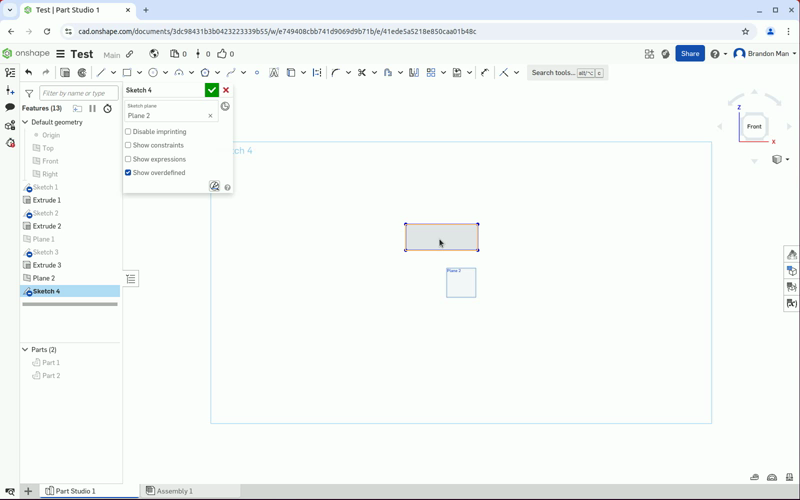
click(439, 238)
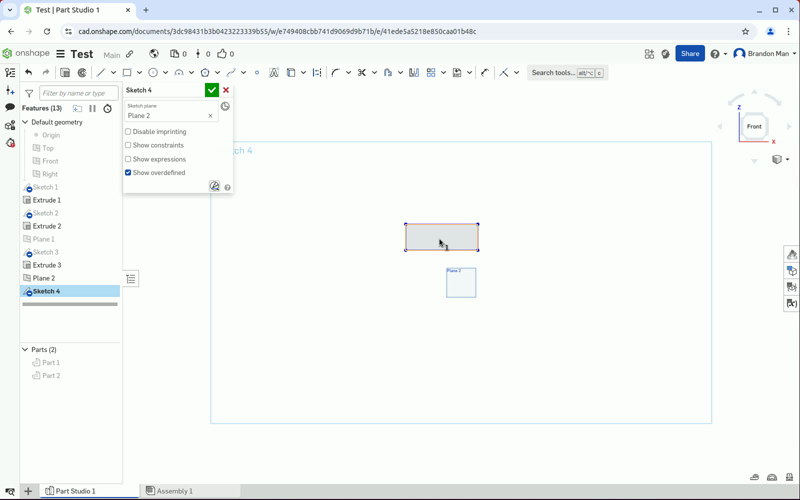
mouse_move(73, 352)
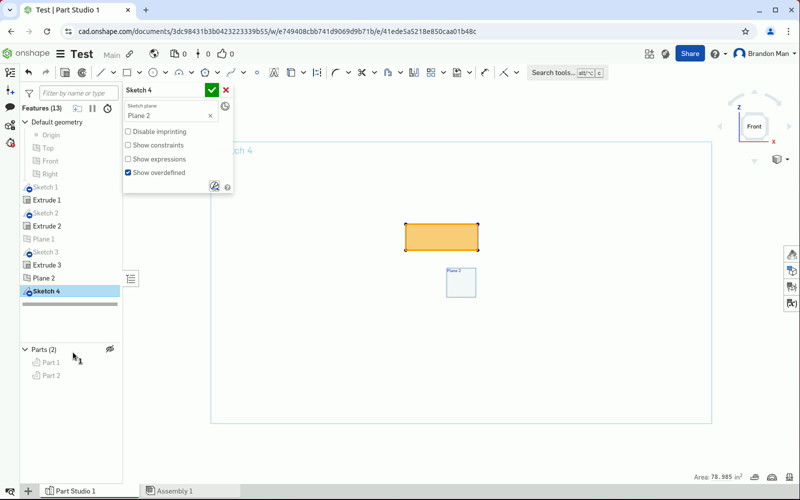
key(shift+y)
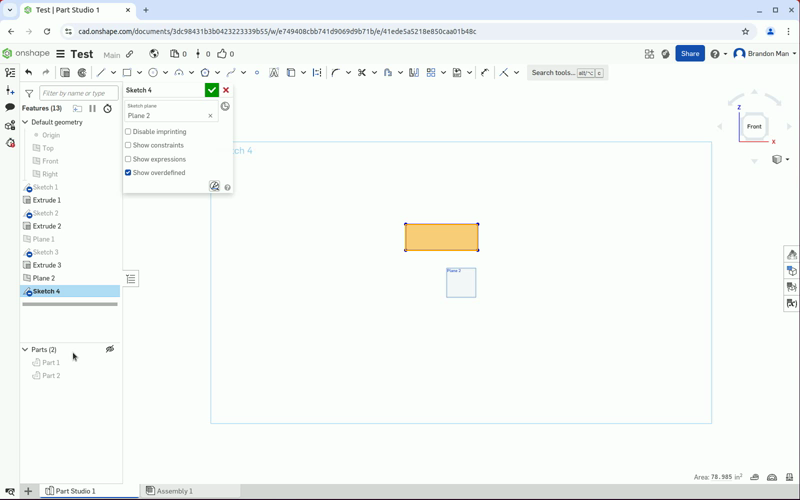
key(shift+e)
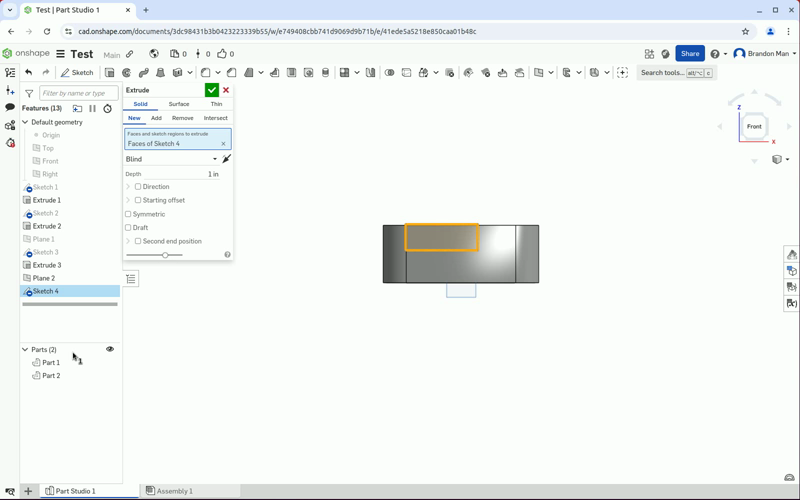
mouse_move(143, 106)
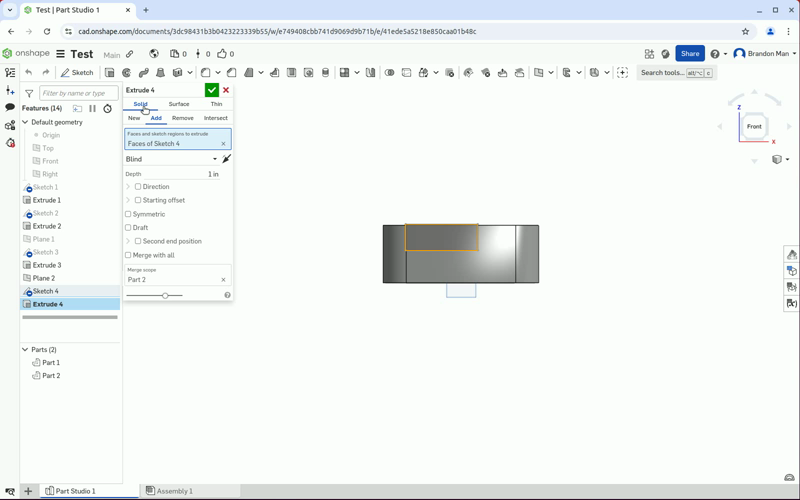
click(143, 106)
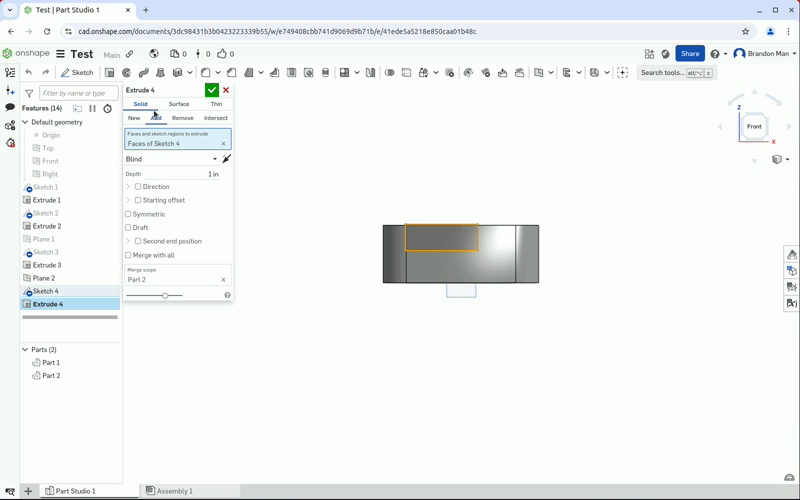
mouse_move(186, 120)
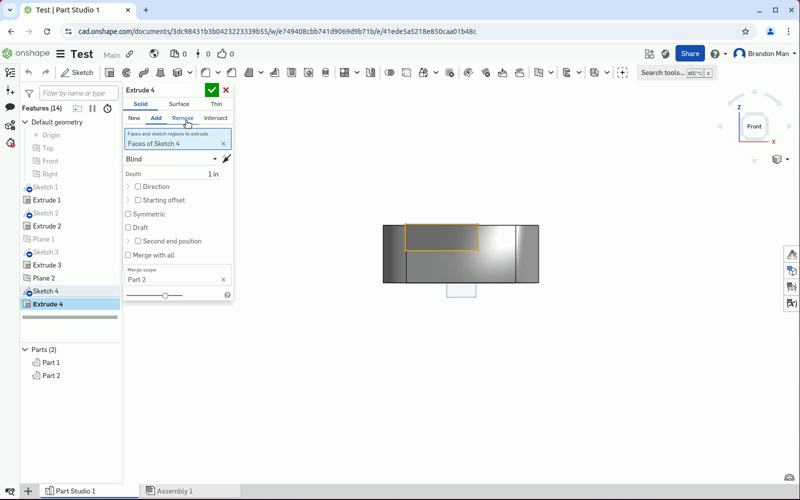
click(186, 120)
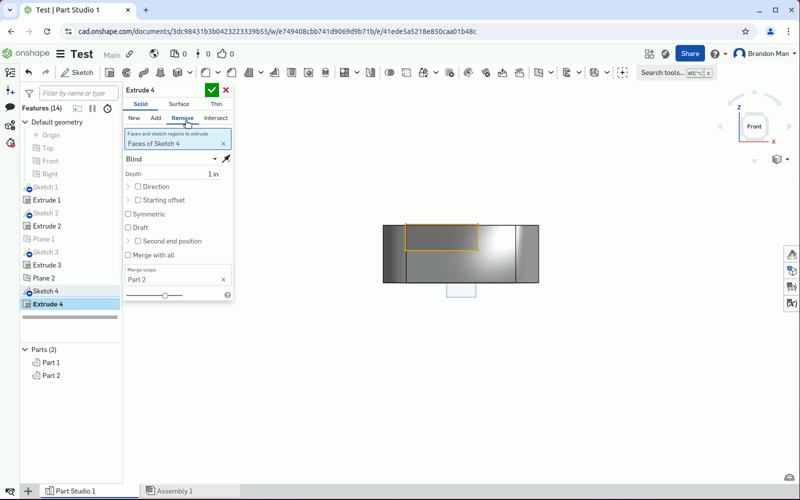
key(tab, 4)
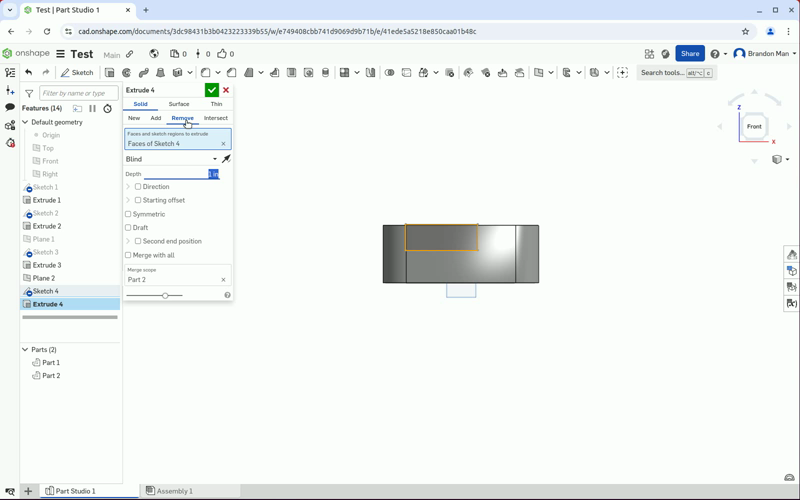
text(1.685)
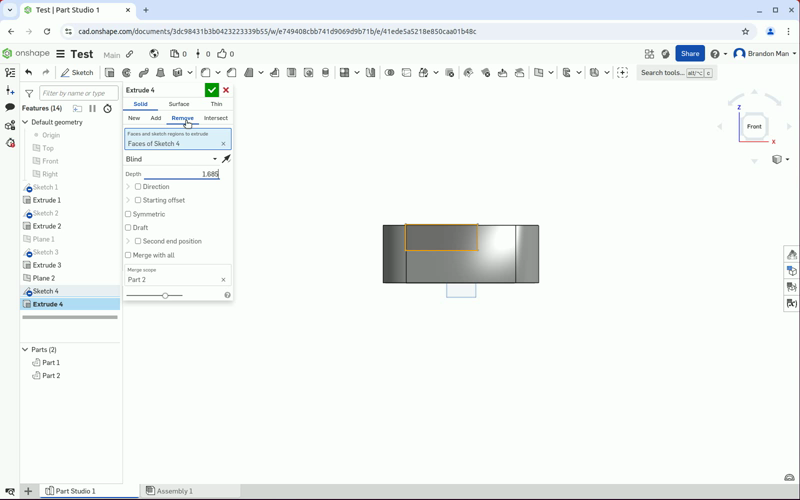
key(tab, 6)
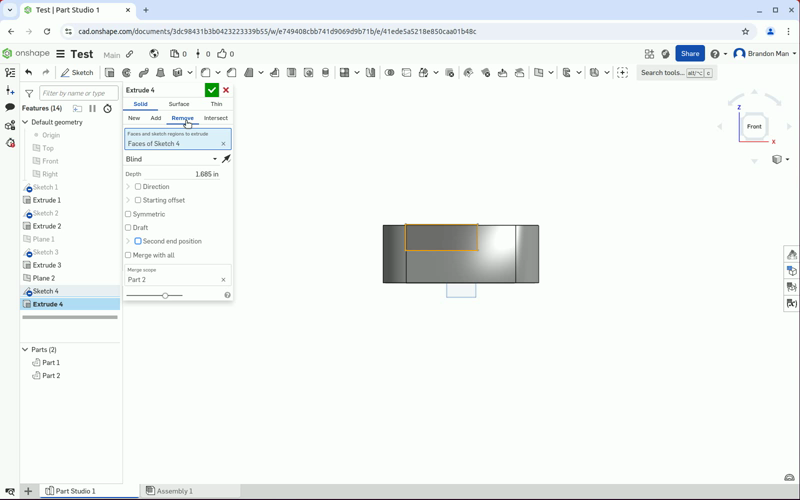
key(space)
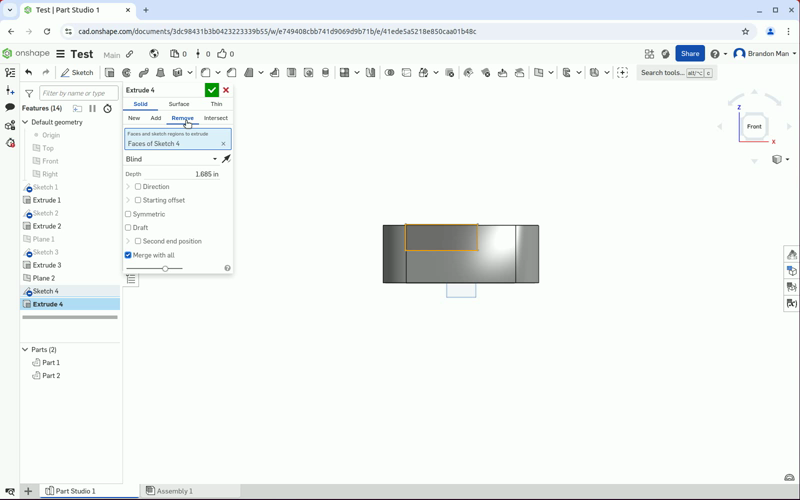
key(enter)
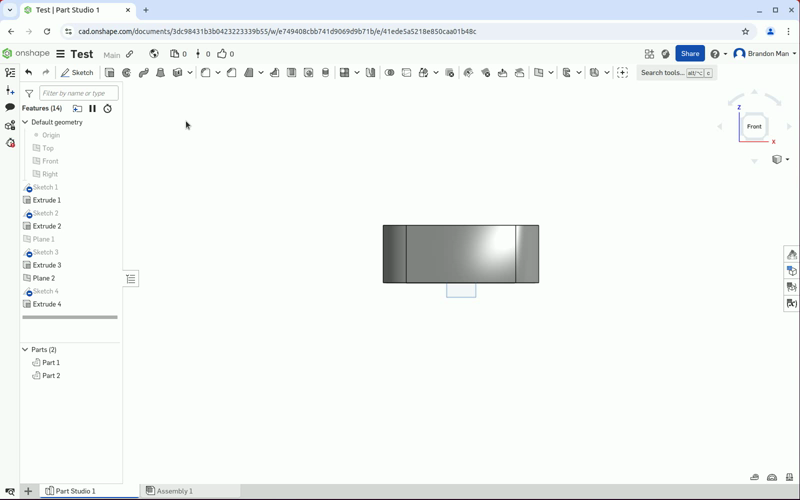
key(shift+h)
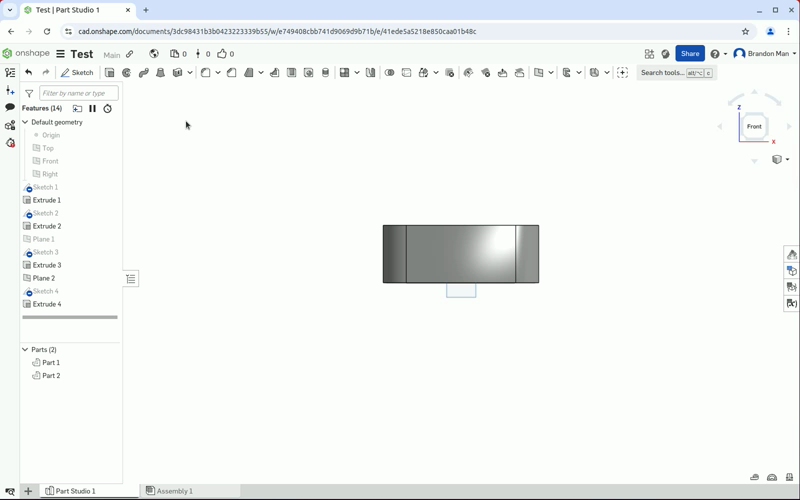
key(shift+h)
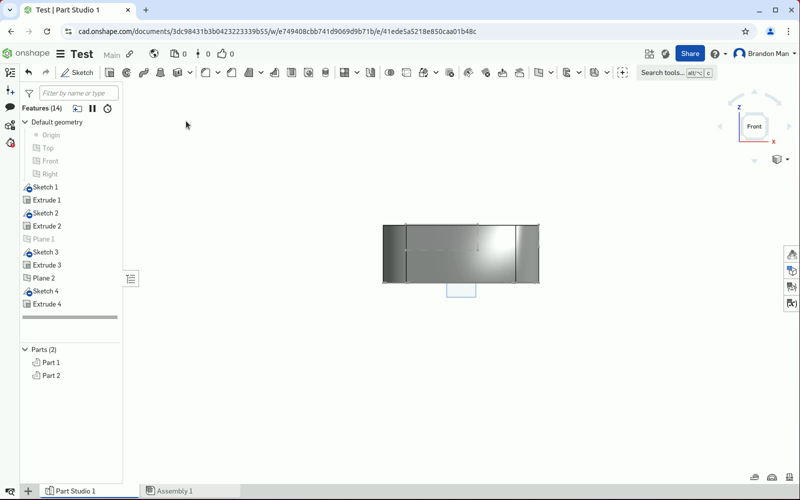
key(shift+7)
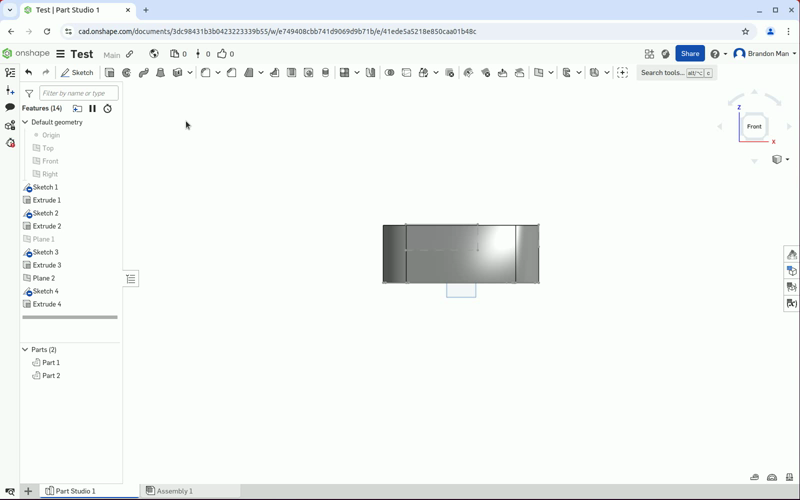
key(left, 2)
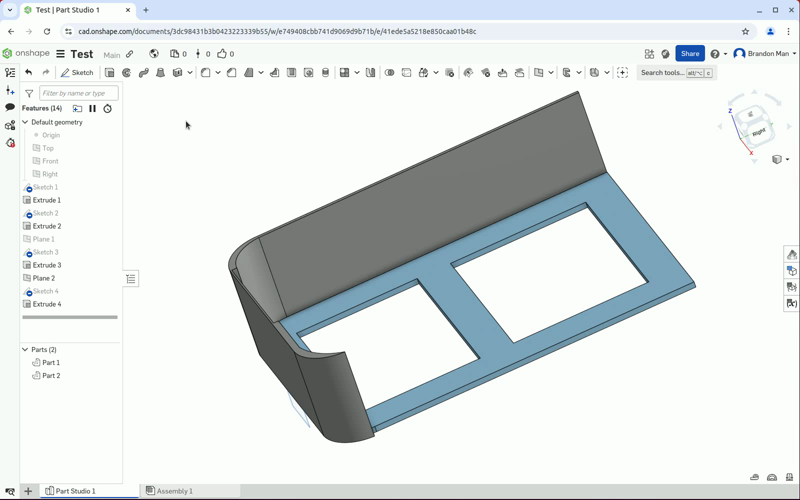
key(down, 2)
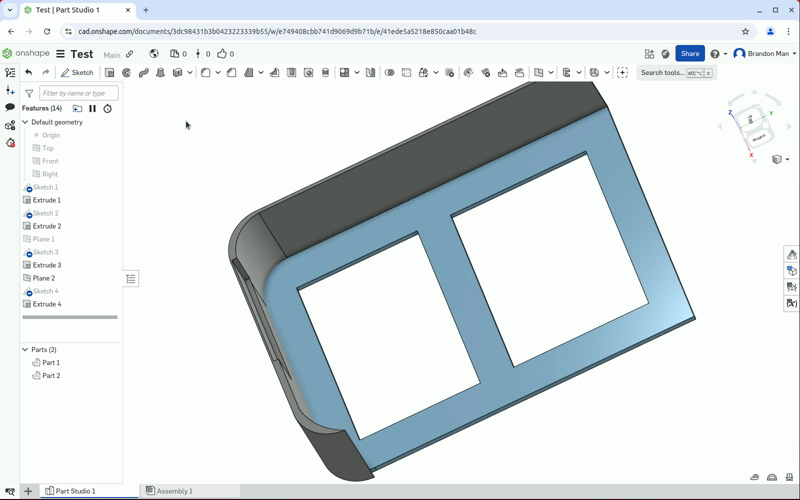
key(up, 2)
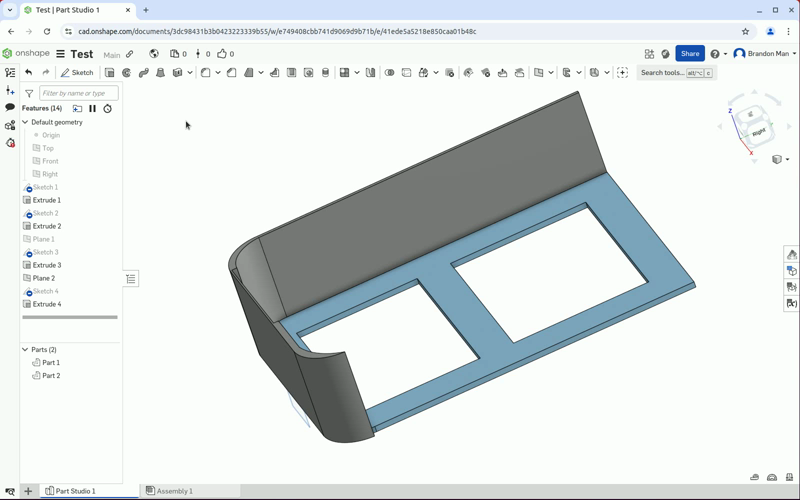
key(right, 2)
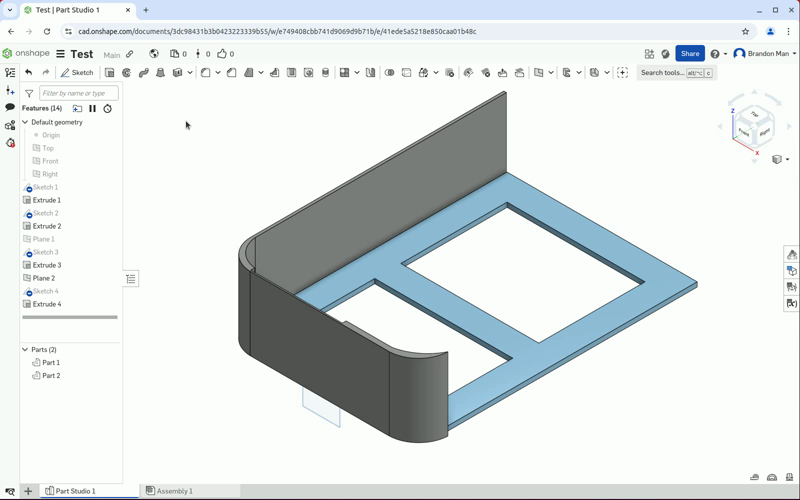
mouse_move(73, 189)
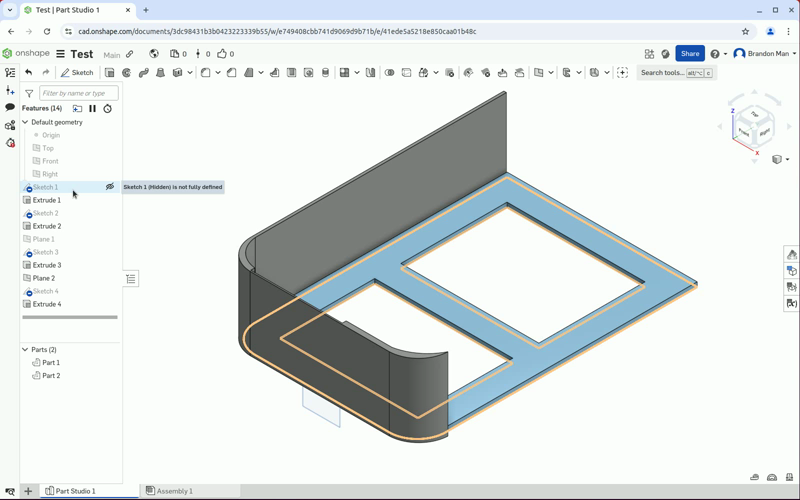
click(73, 189)